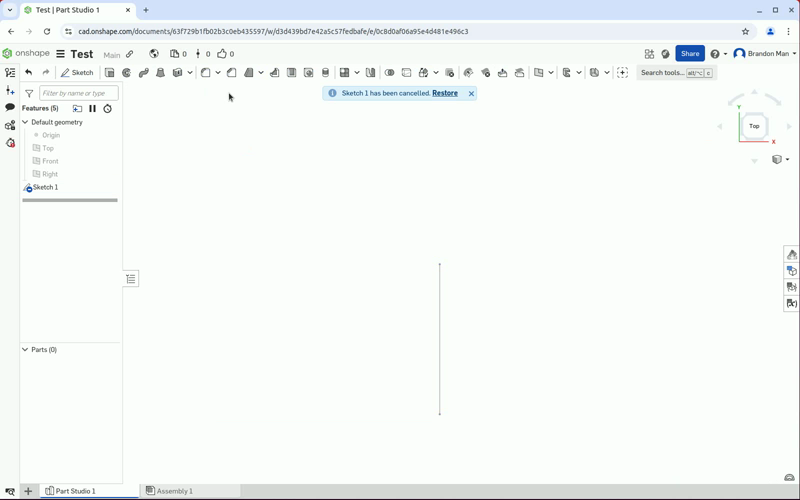
key(shift+h)
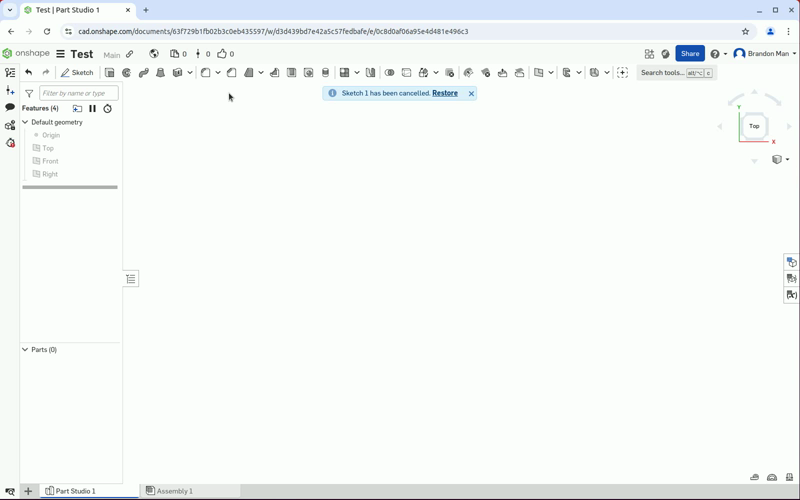
mouse_move(73, 352)
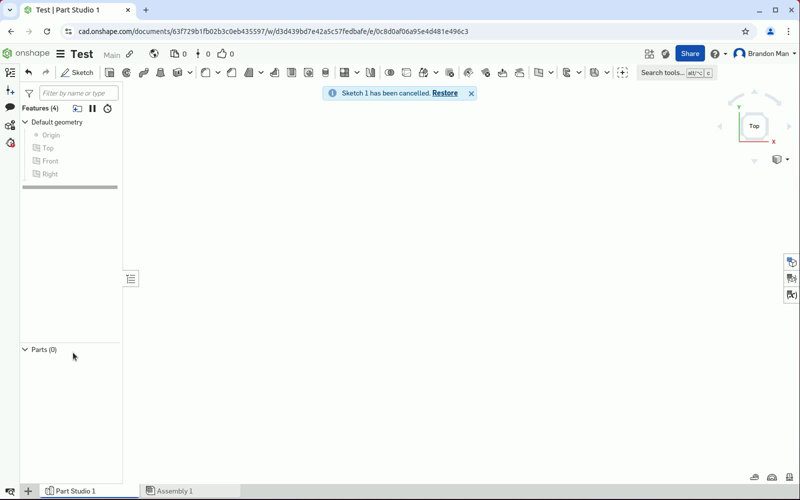
key(y)
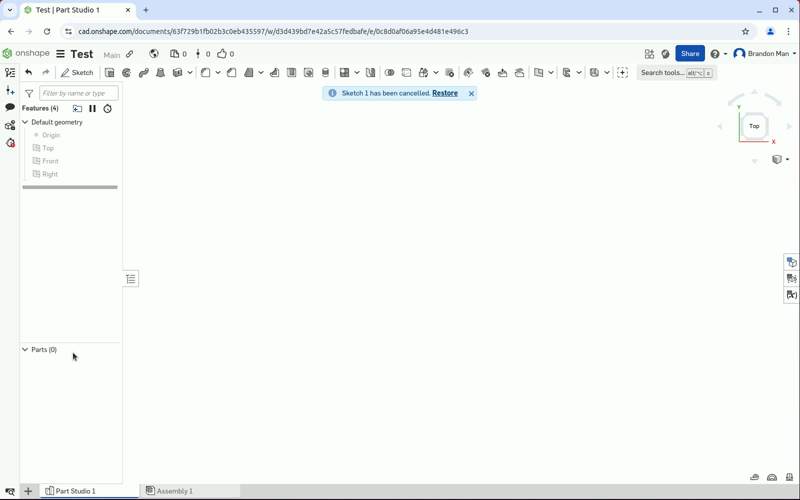
key(shift+p)
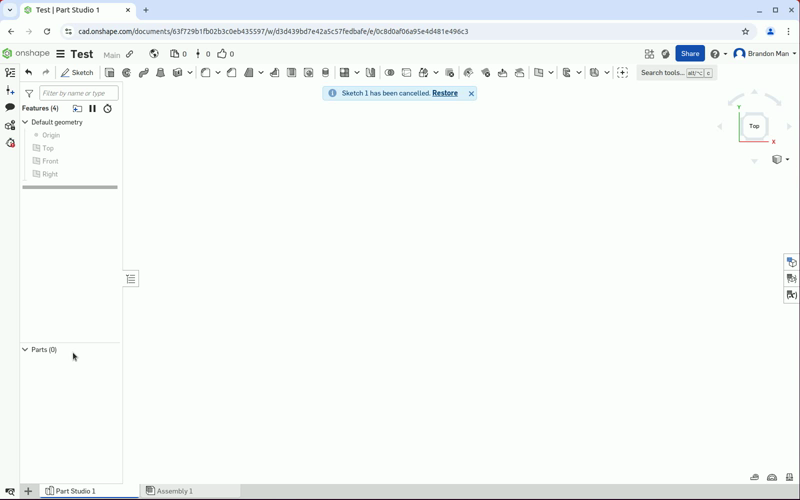
key(space)
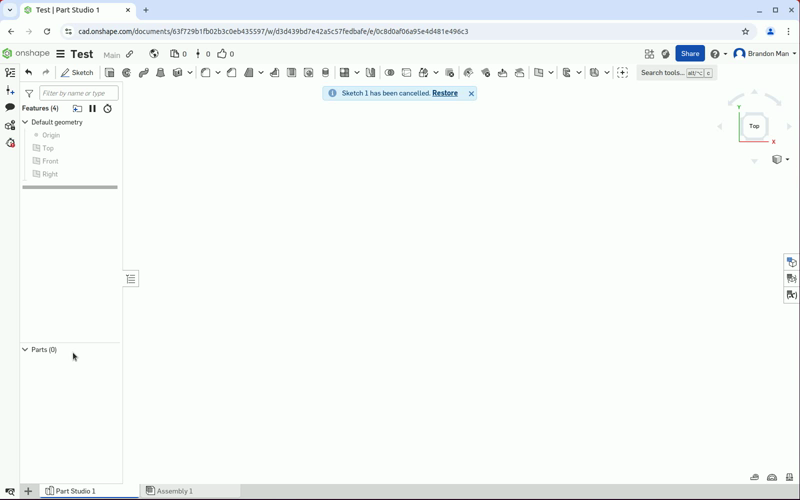
key_down(shift)
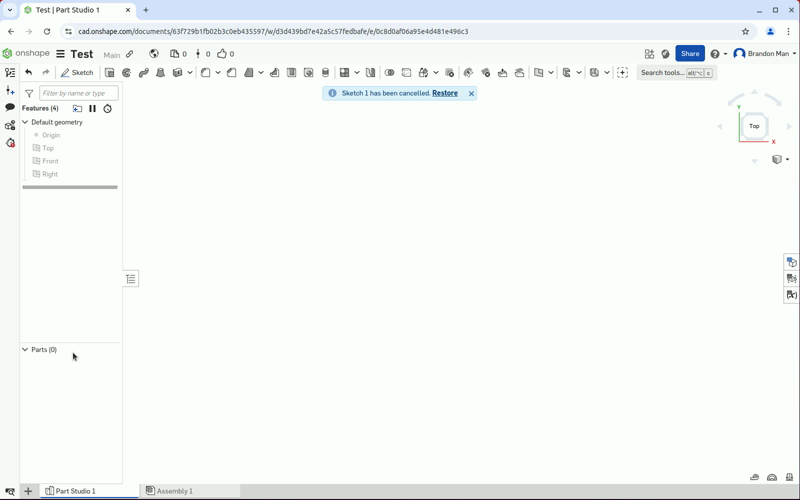
key(up)
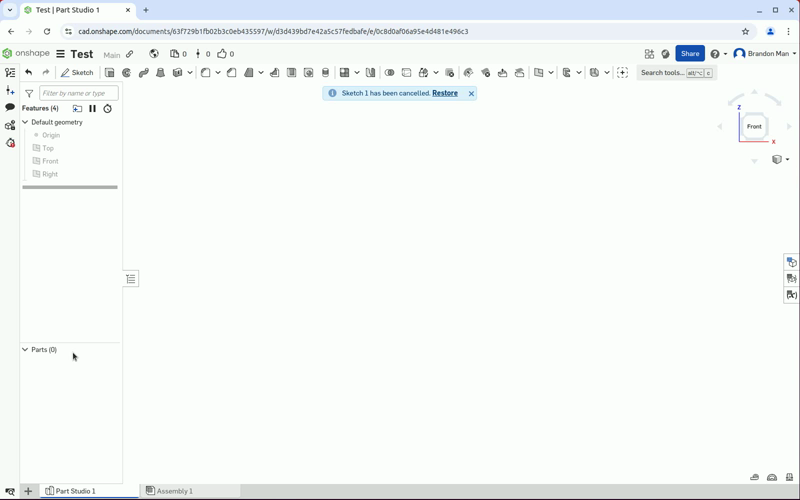
key_up(shift)
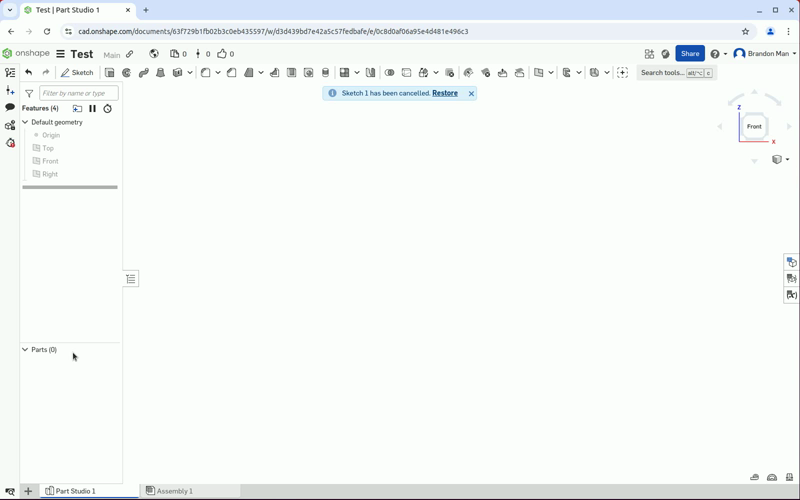
mouse_move(73, 352)
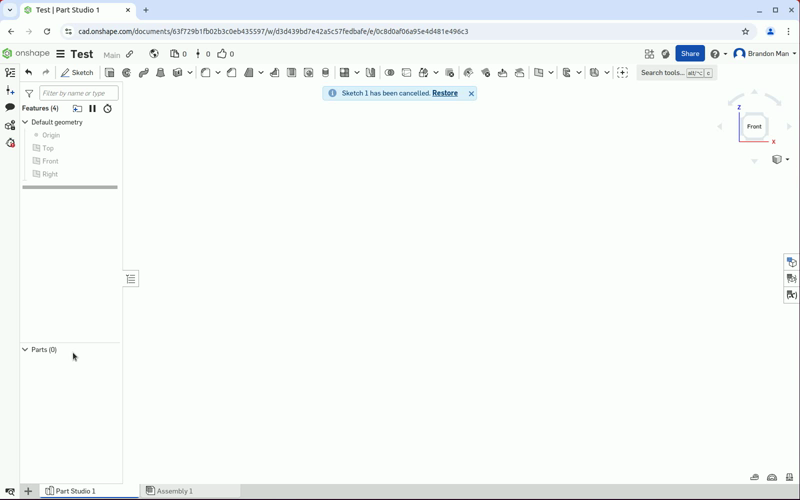
key(shift+y)
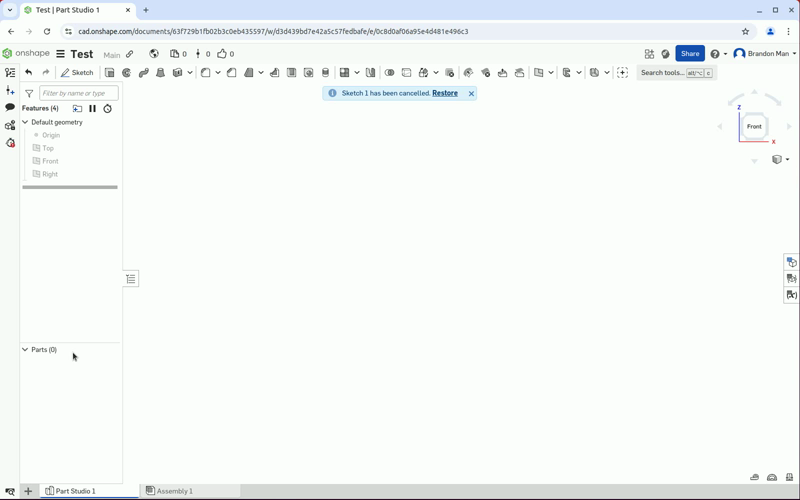
key(shift+s)
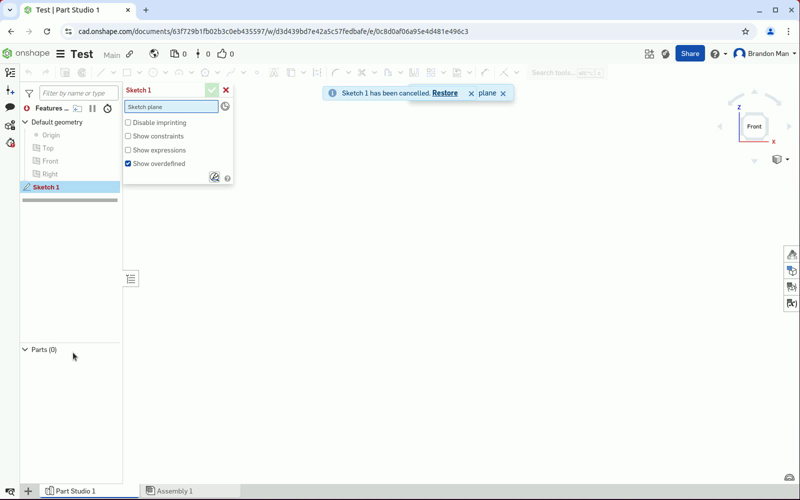
mouse_move(73, 163)
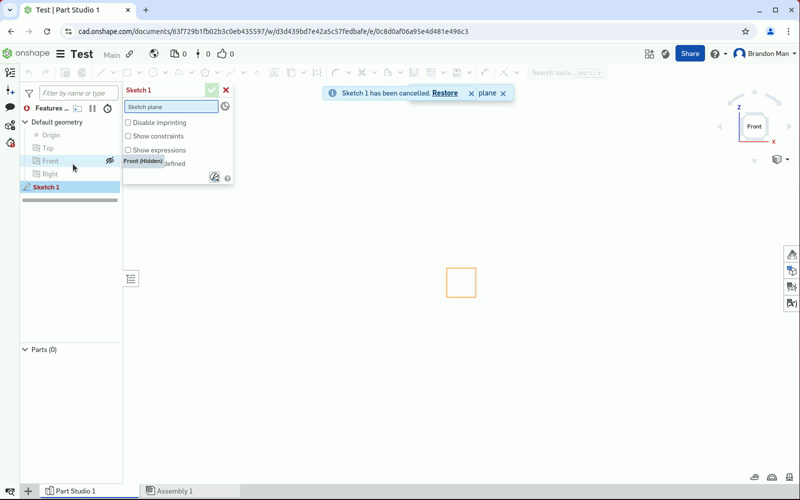
click(73, 163)
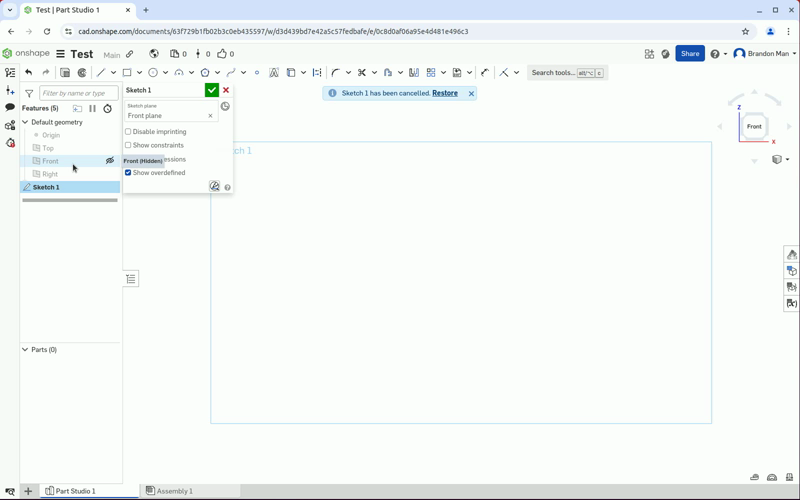
mouse_move(73, 352)
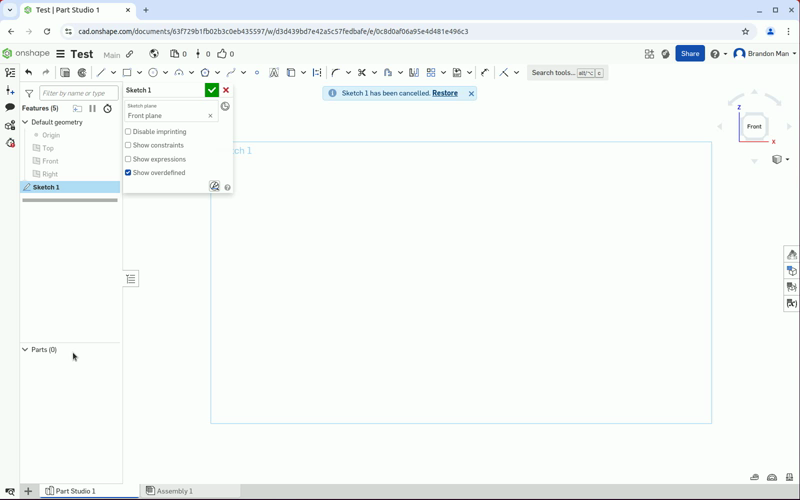
key(y)
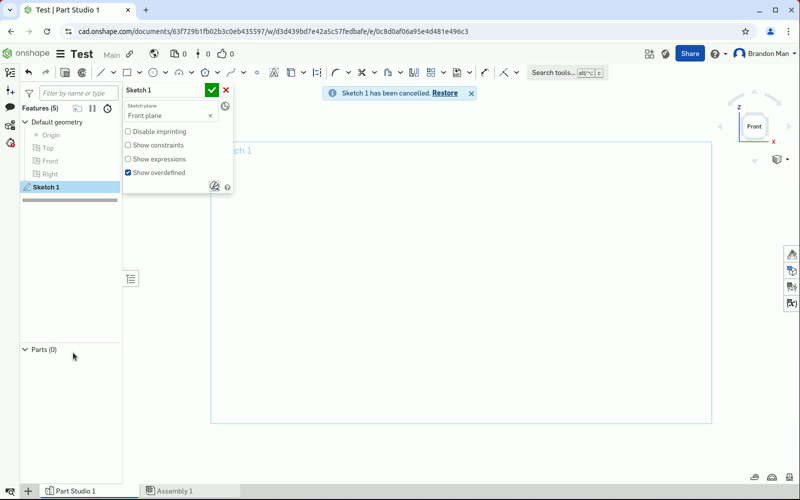
key(l)
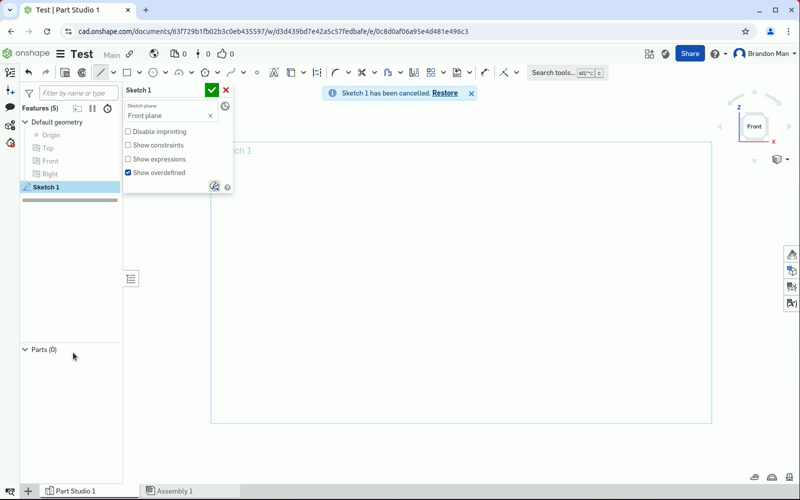
key_down(shift)
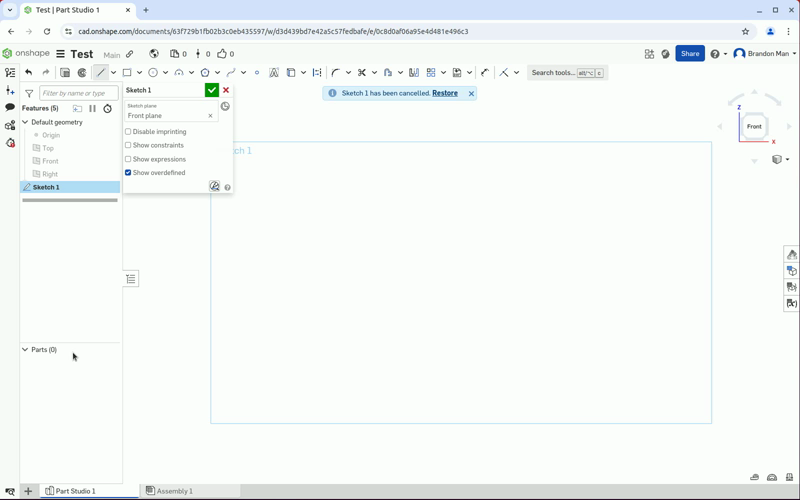
mouse_move(460, 282)
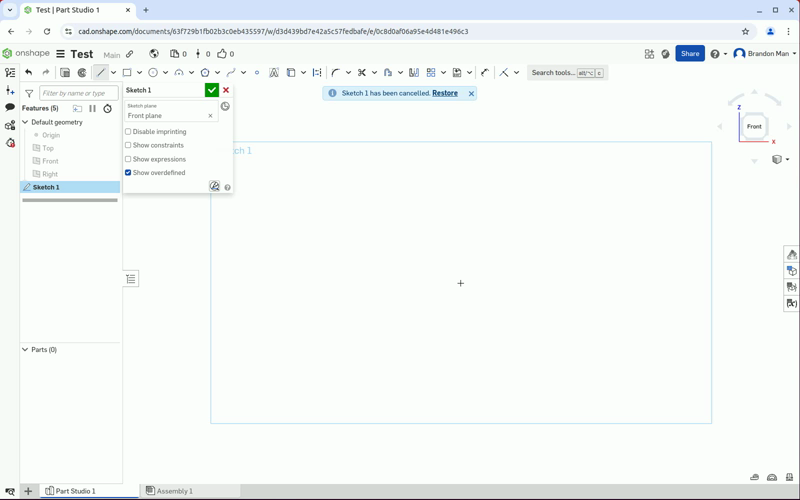
click(460, 282)
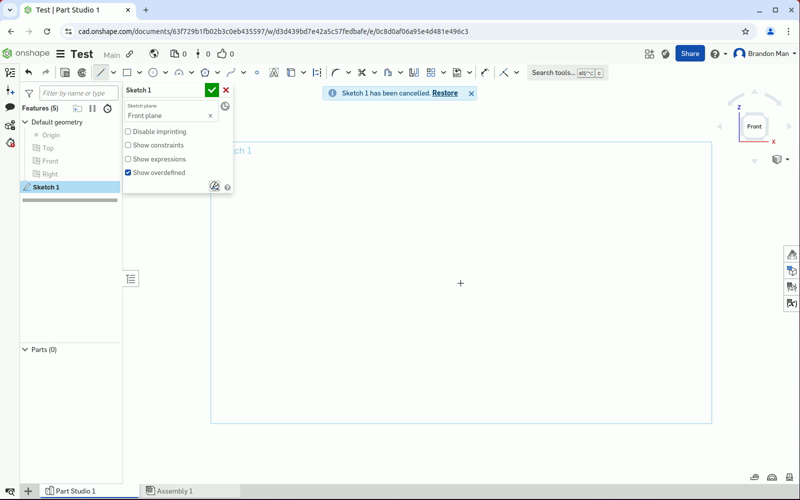
key_up(shift)
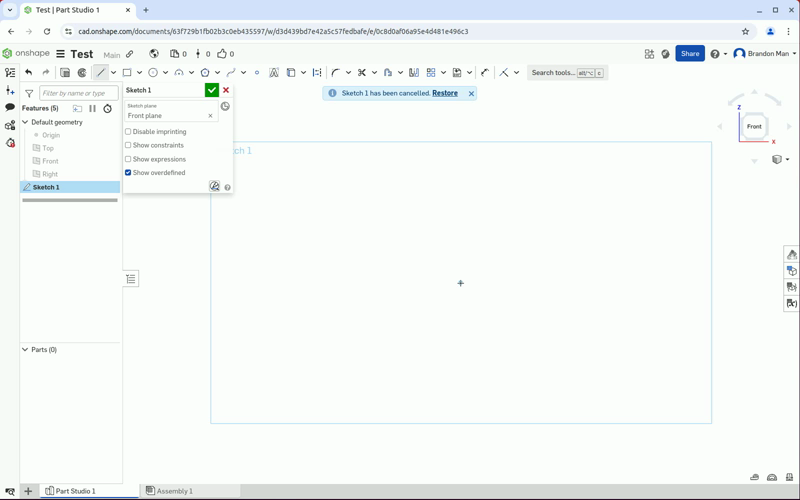
key_down(shift)
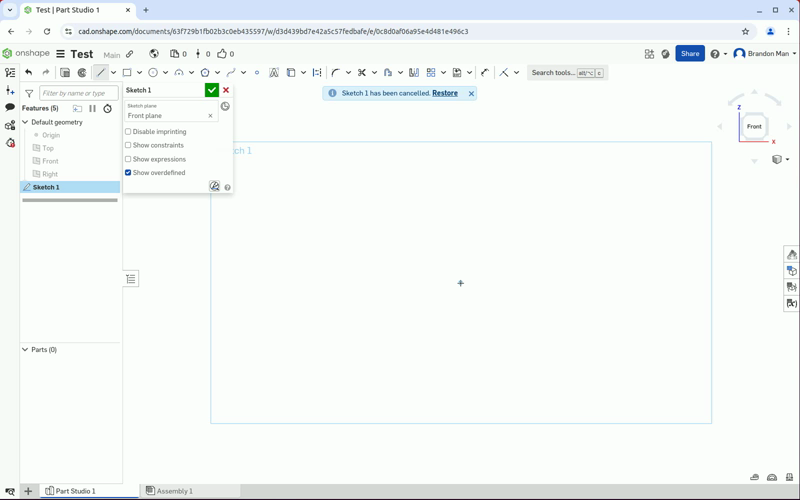
mouse_move(573, 282)
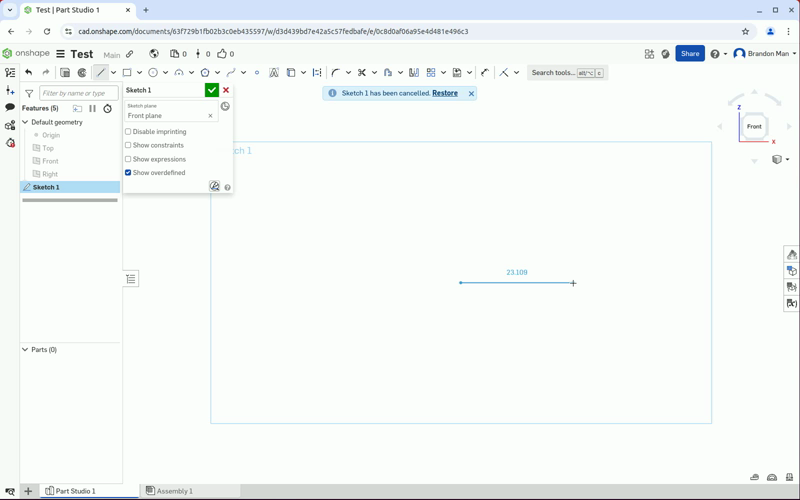
click(573, 282)
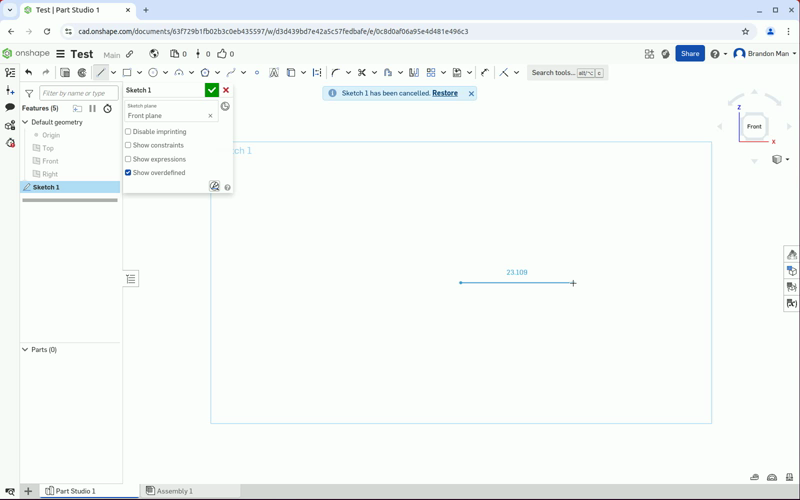
key_up(shift)
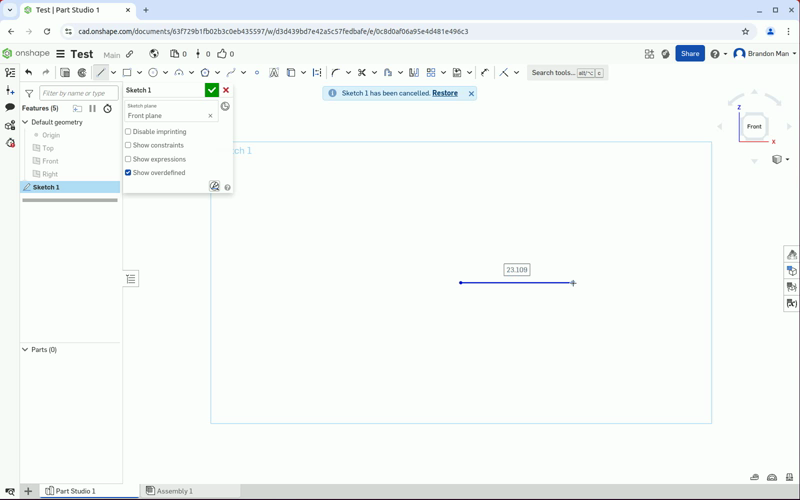
key_down(shift)
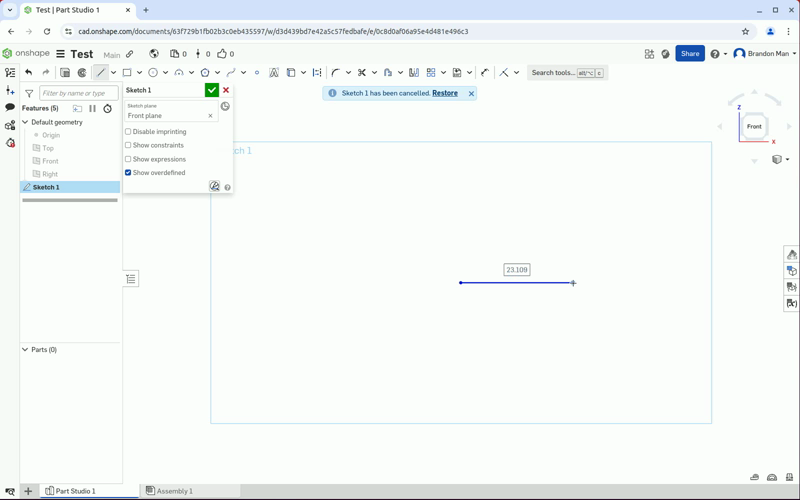
mouse_move(589, 282)
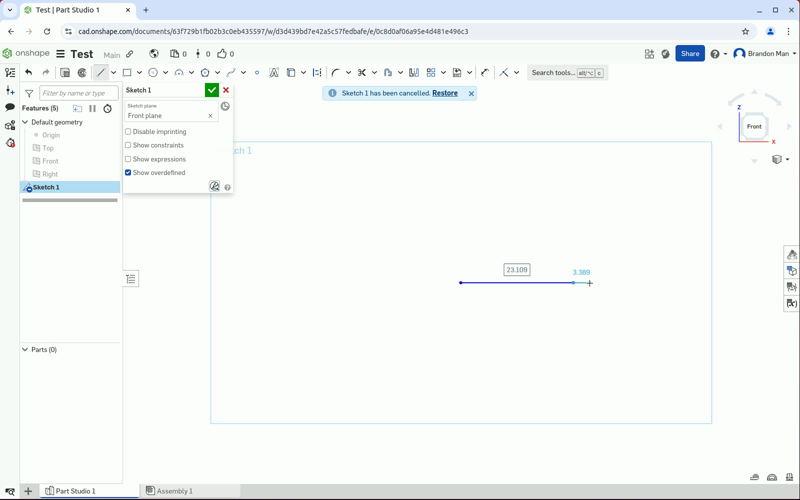
mouse_move(573, 241)
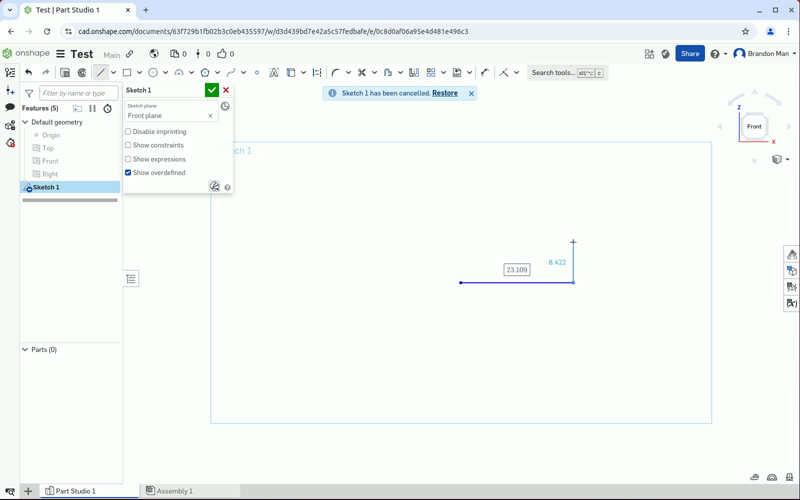
click(573, 241)
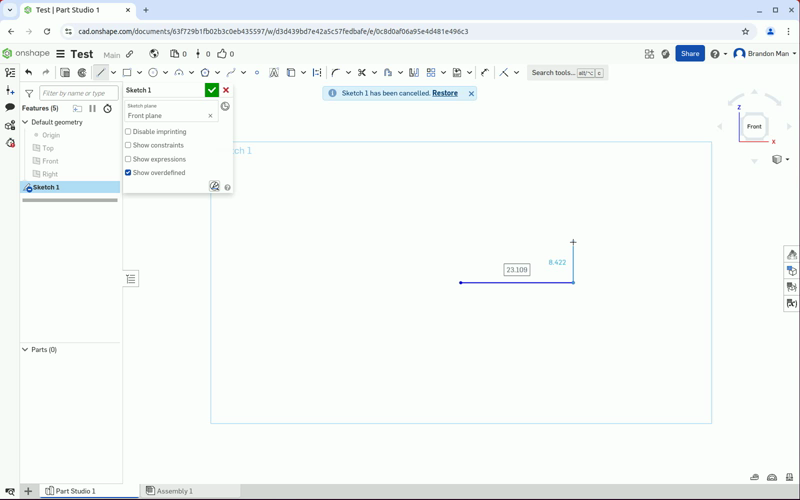
key_up(shift)
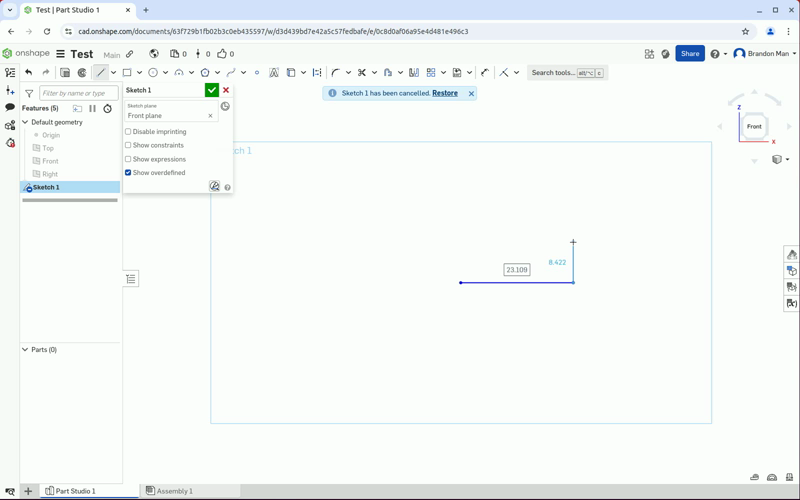
key_down(shift)
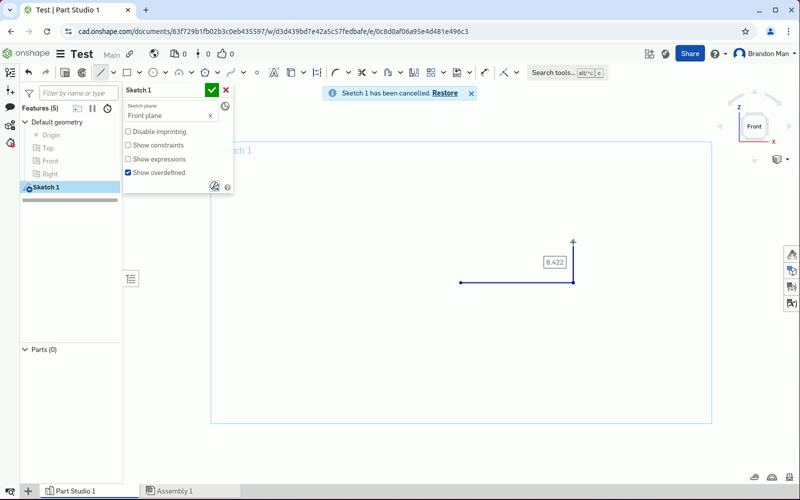
mouse_move(460, 241)
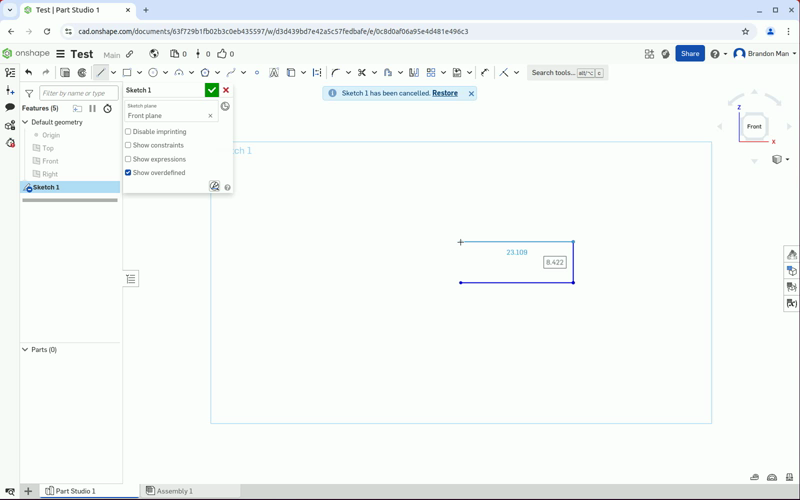
click(460, 241)
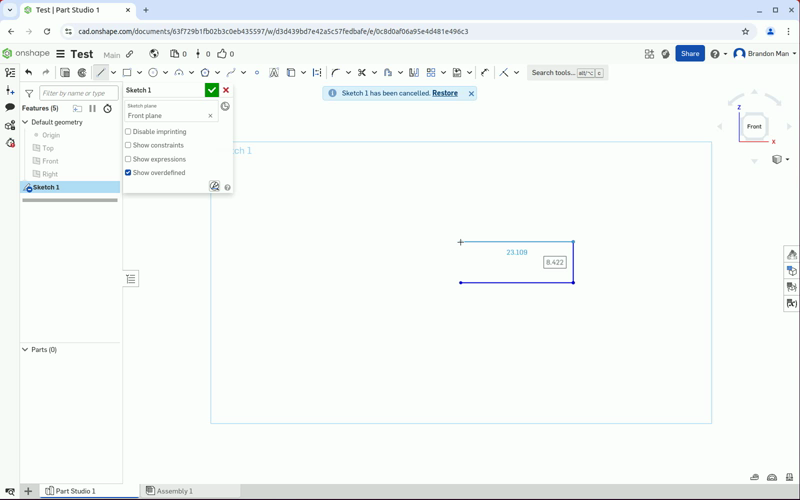
key_up(shift)
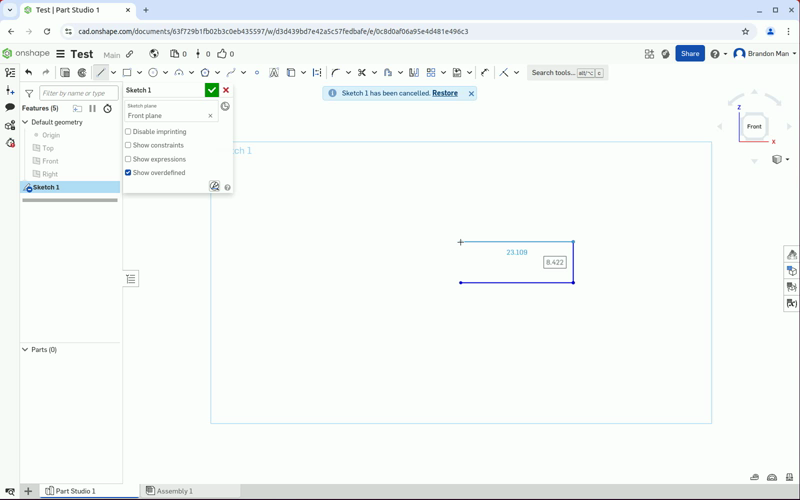
mouse_move(490, 241)
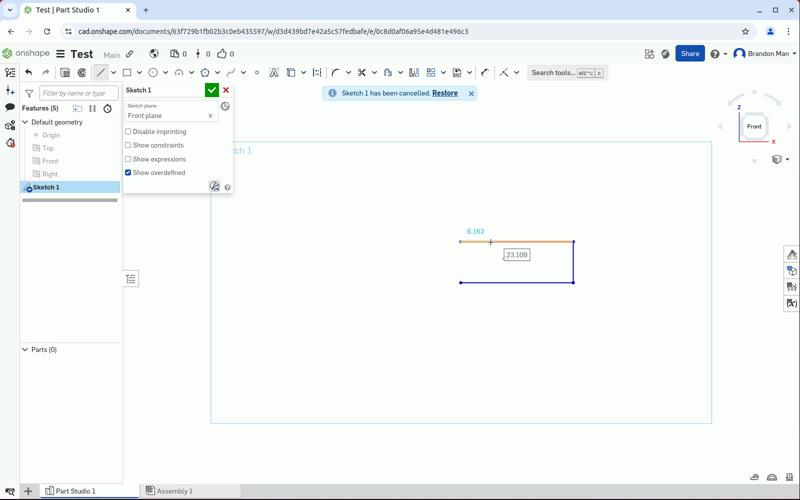
key_down(shift)
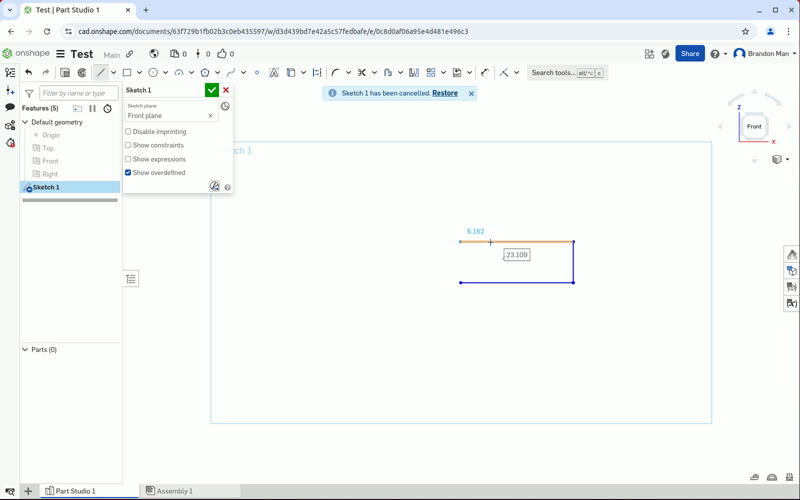
mouse_move(460, 282)
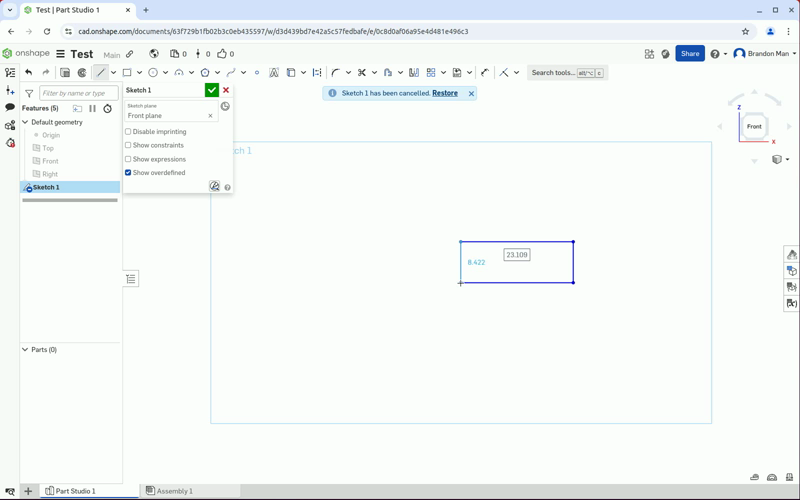
key_up(shift)
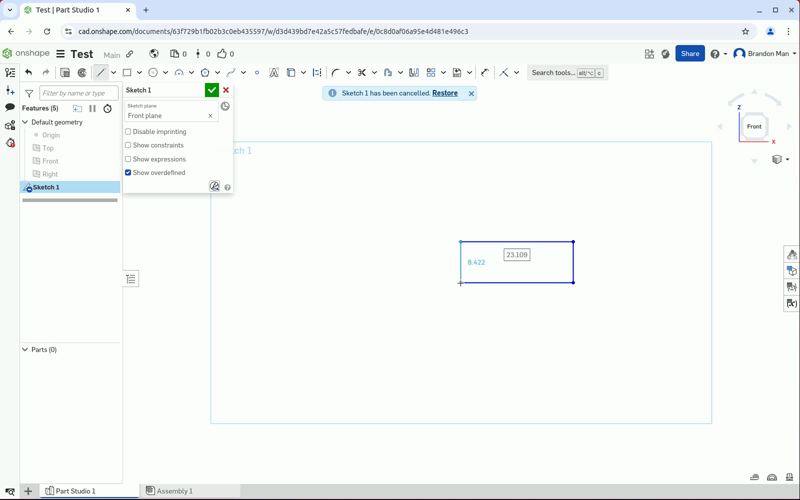
click(460, 282)
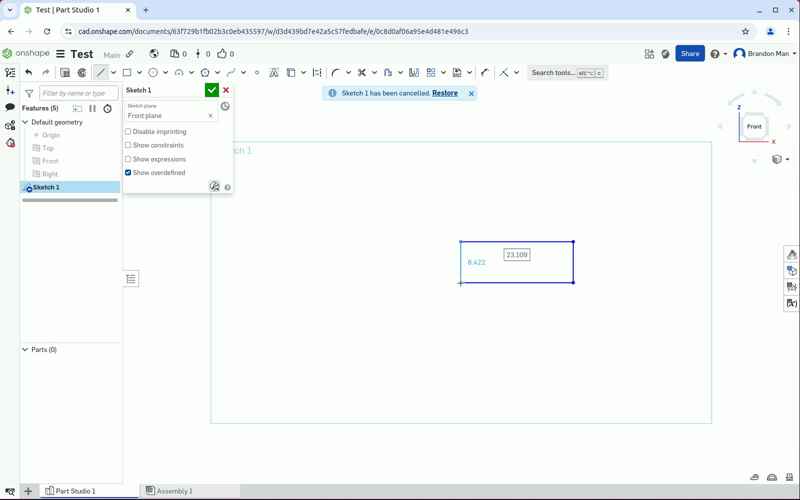
key(esc)
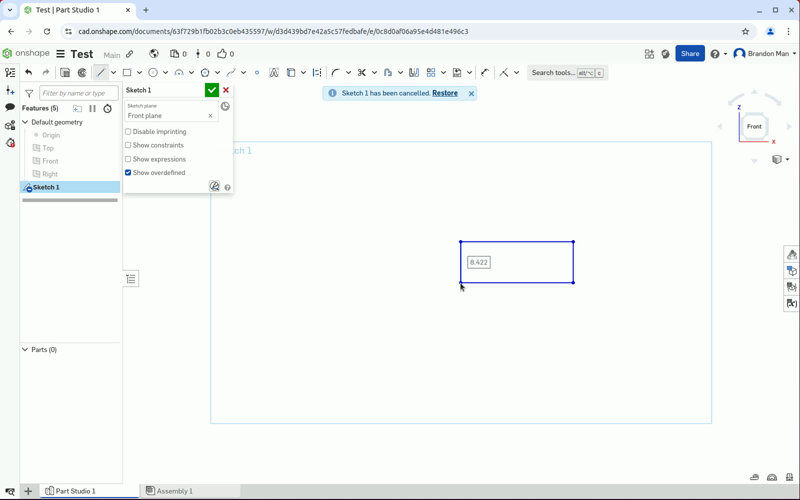
mouse_move(480, 265)
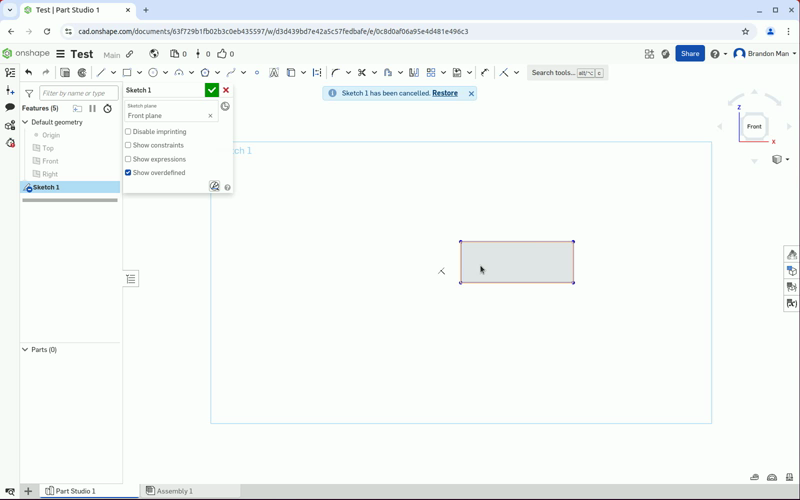
click(480, 265)
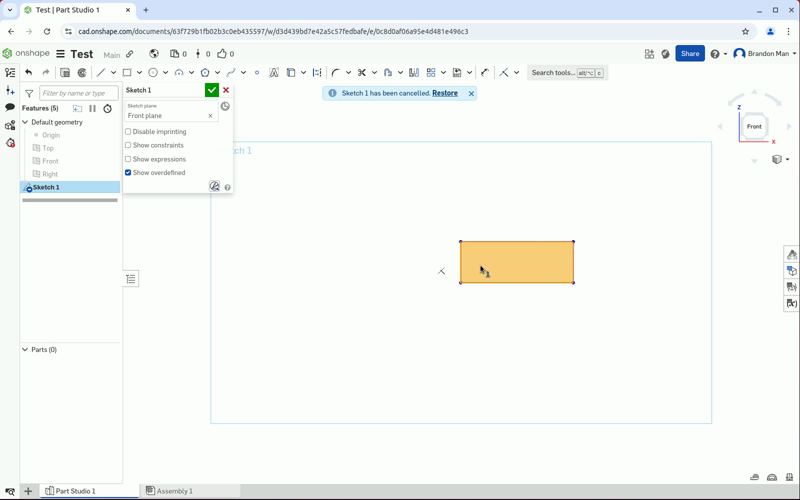
mouse_move(73, 352)
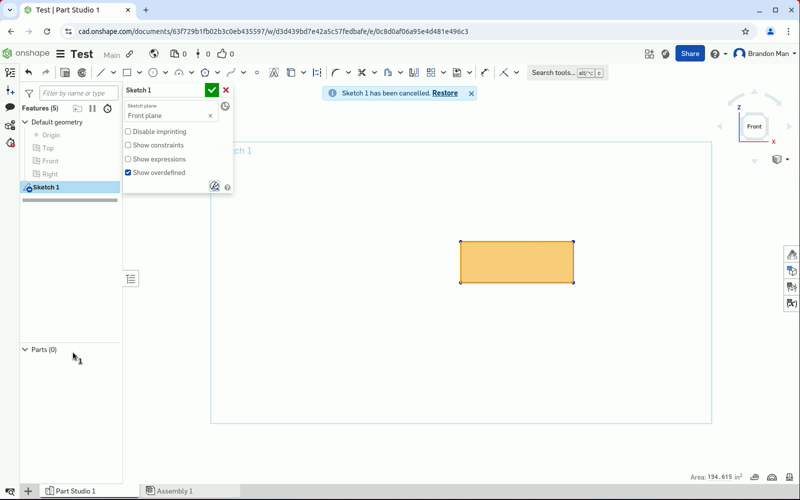
key(shift+y)
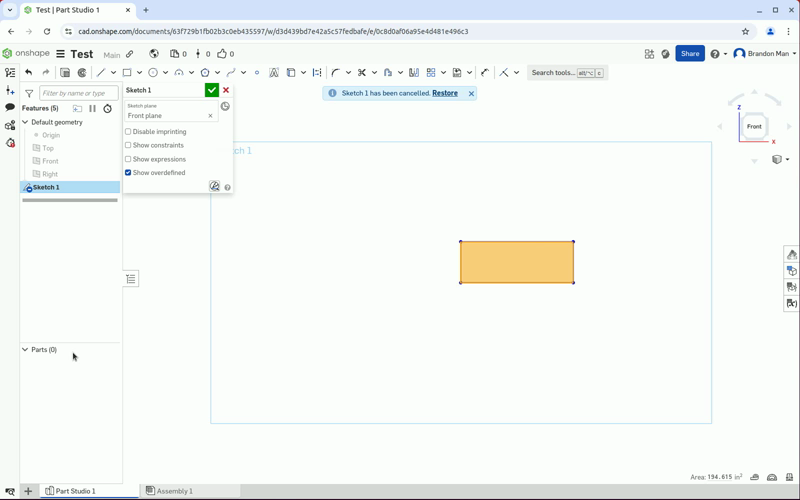
key(shift+e)
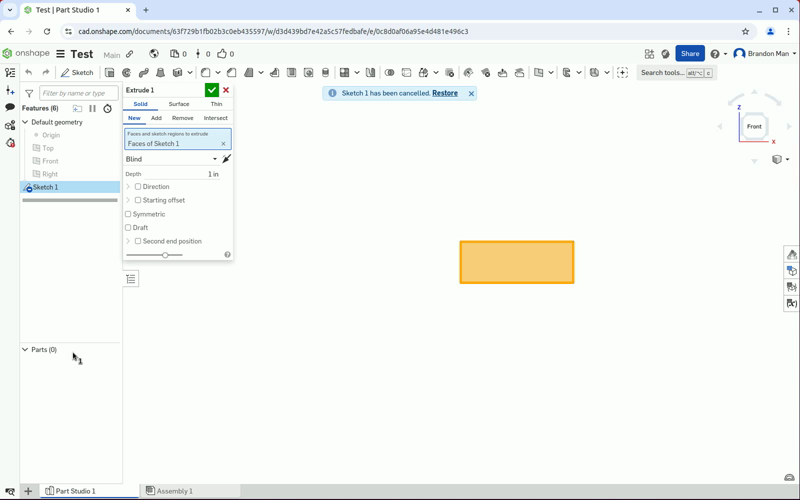
mouse_move(143, 106)
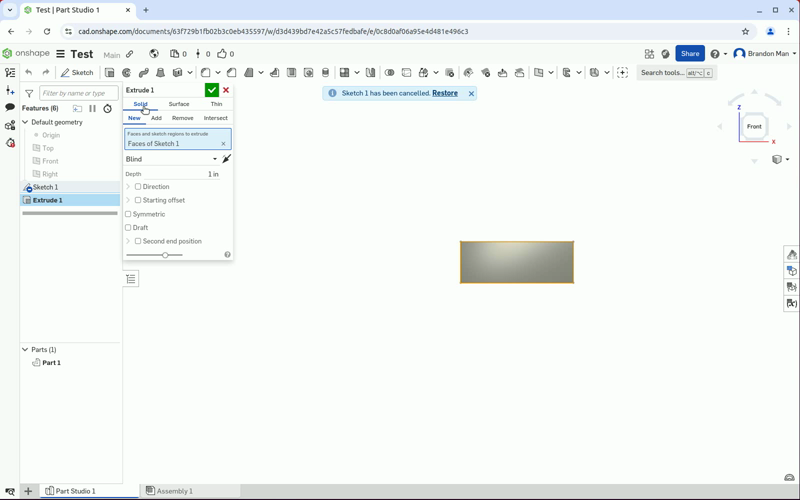
click(143, 106)
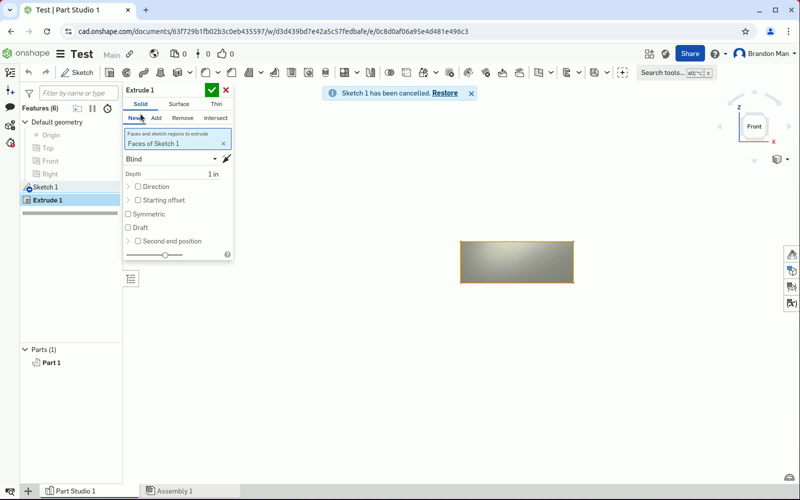
mouse_move(137, 120)
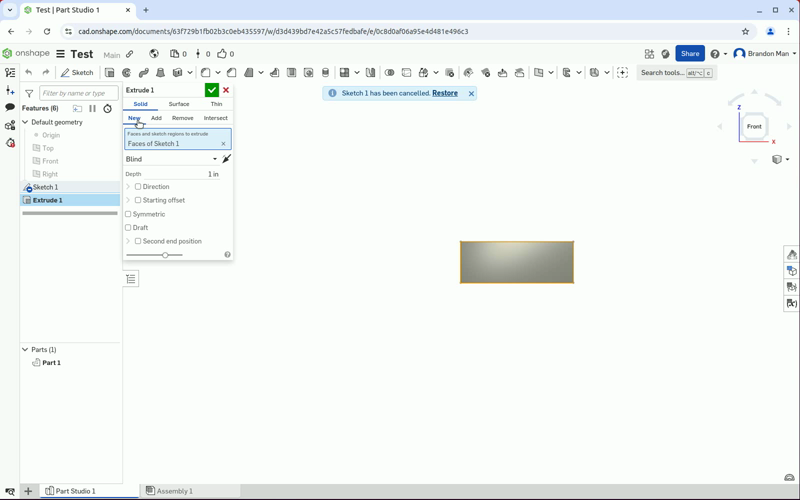
click(137, 120)
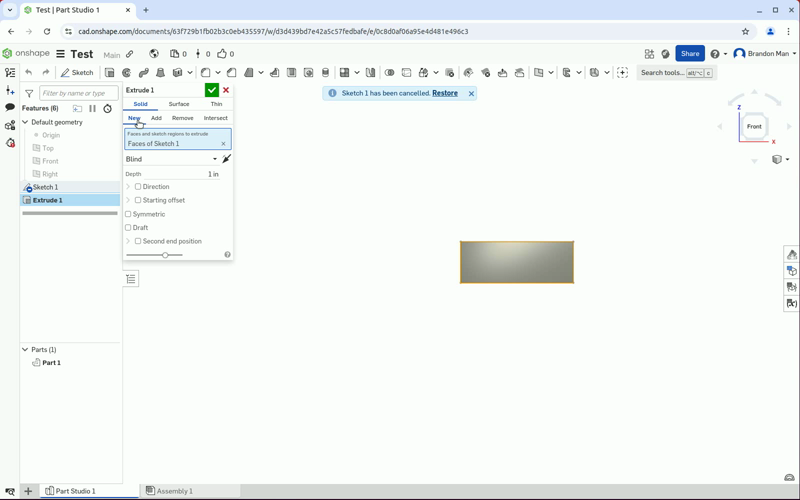
key(tab, 4)
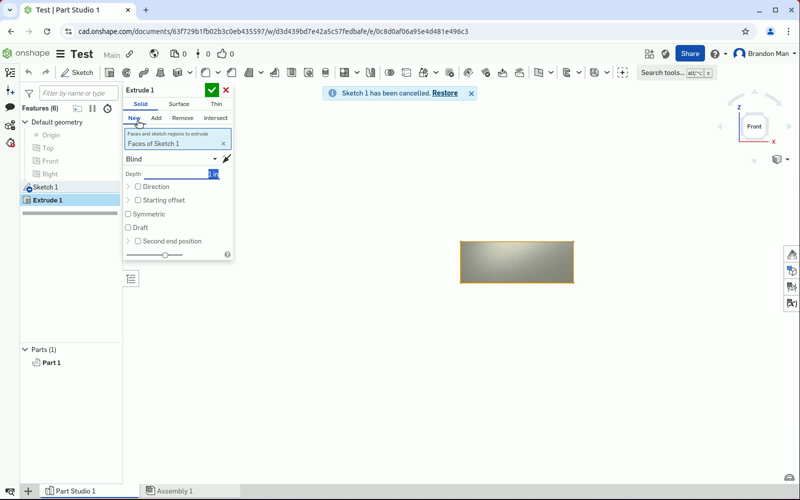
text(3.129)
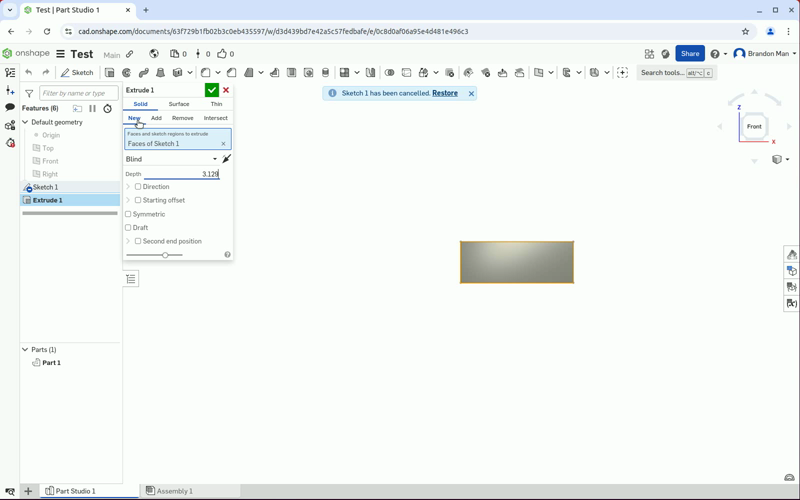
key(enter)
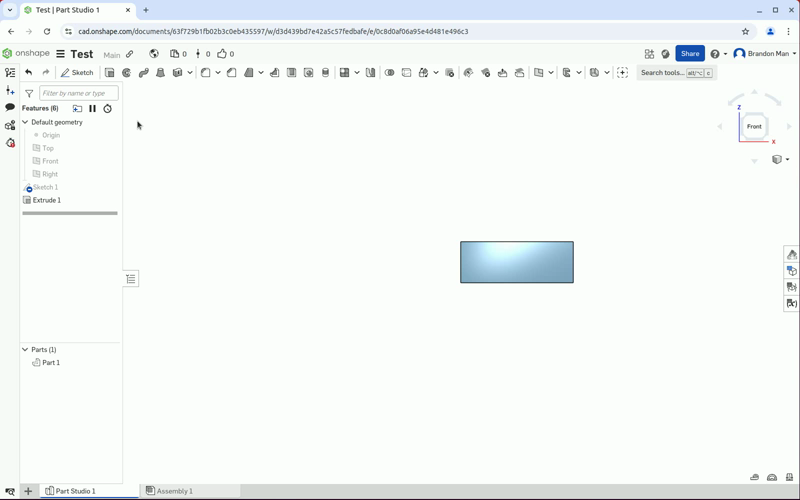
key(shift+h)
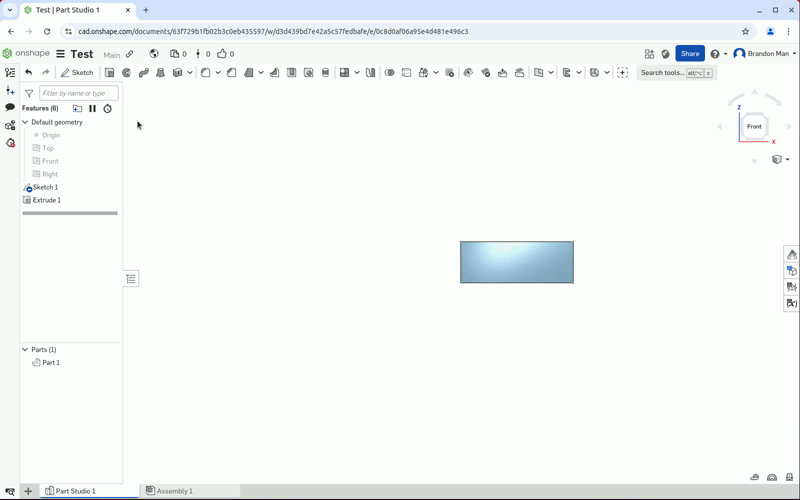
key(shift+h)
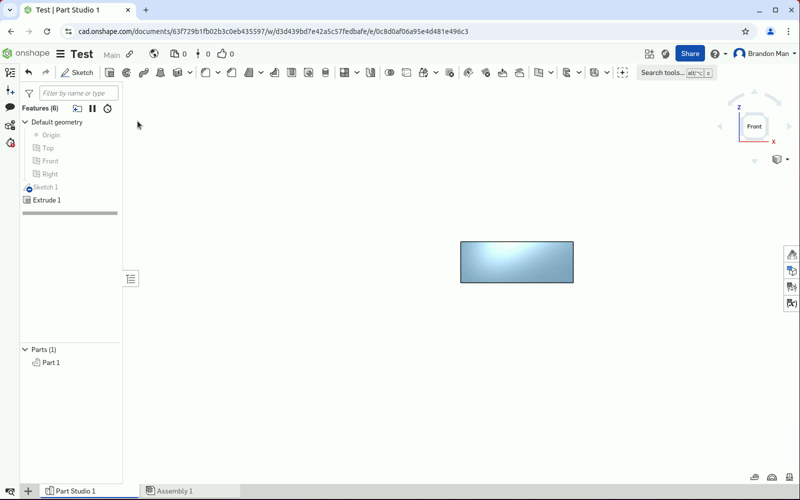
mouse_move(73, 189)
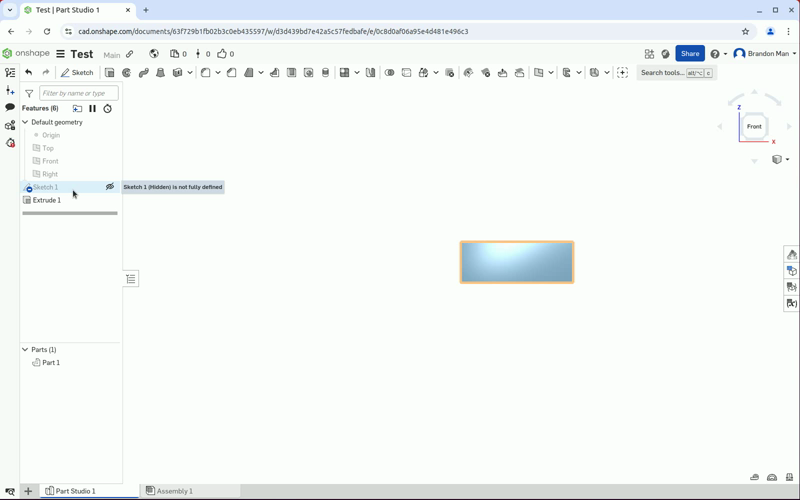
click(73, 189)
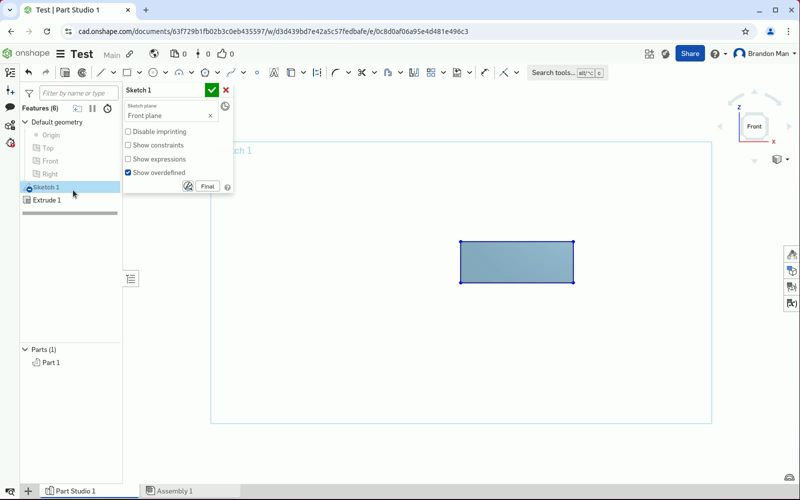
mouse_move(229, 92)
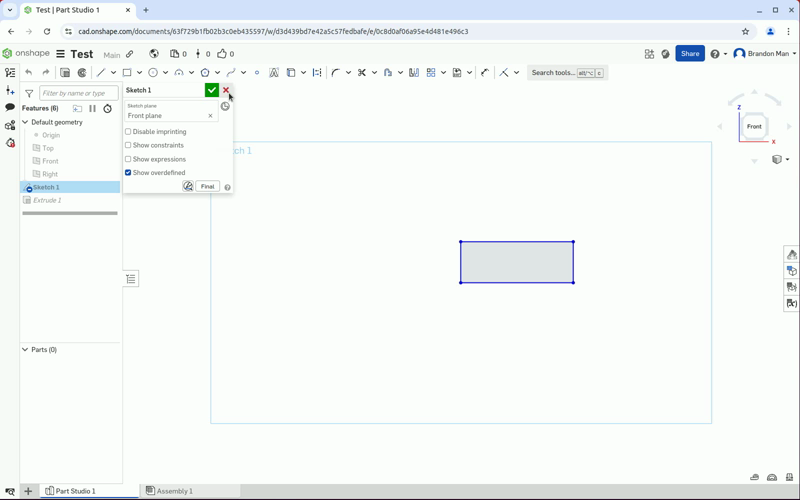
click(229, 92)
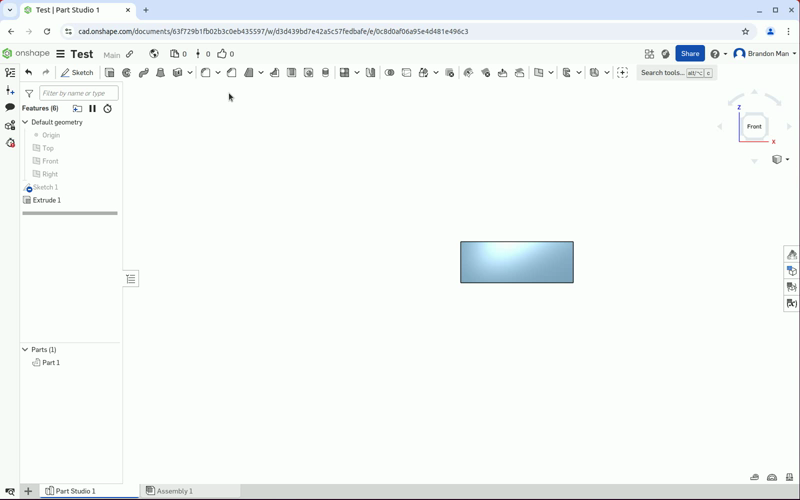
mouse_move(541, 75)
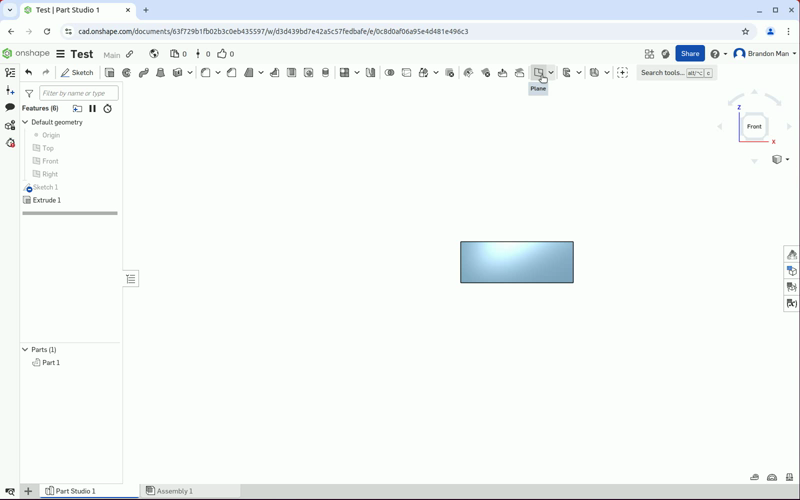
click(541, 75)
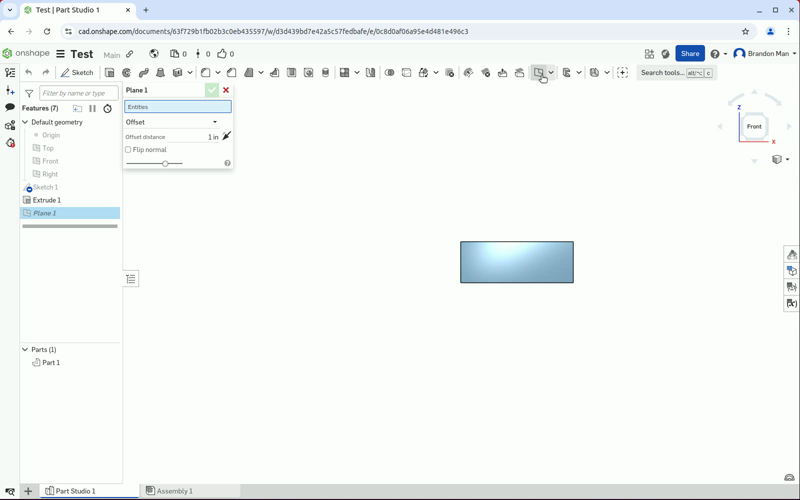
mouse_move(73, 163)
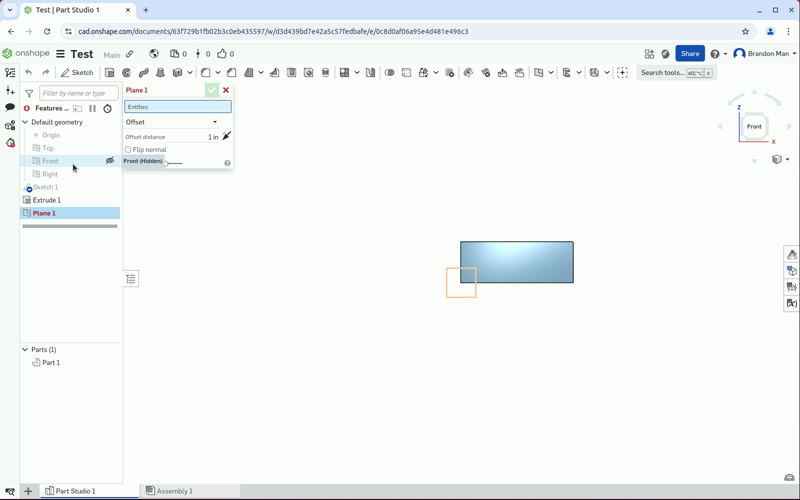
click(73, 163)
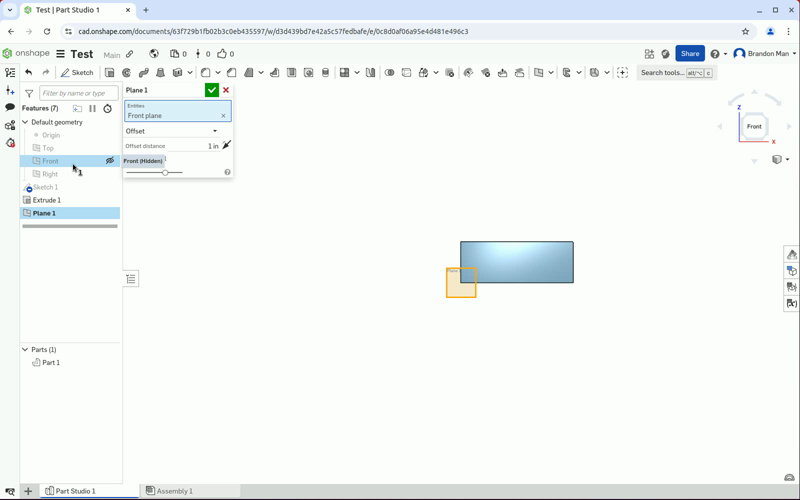
key(tab, 2)
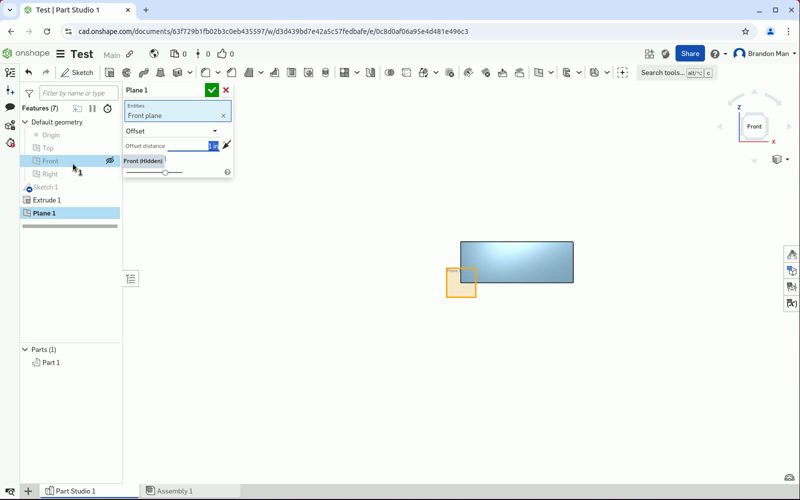
text(3.143)
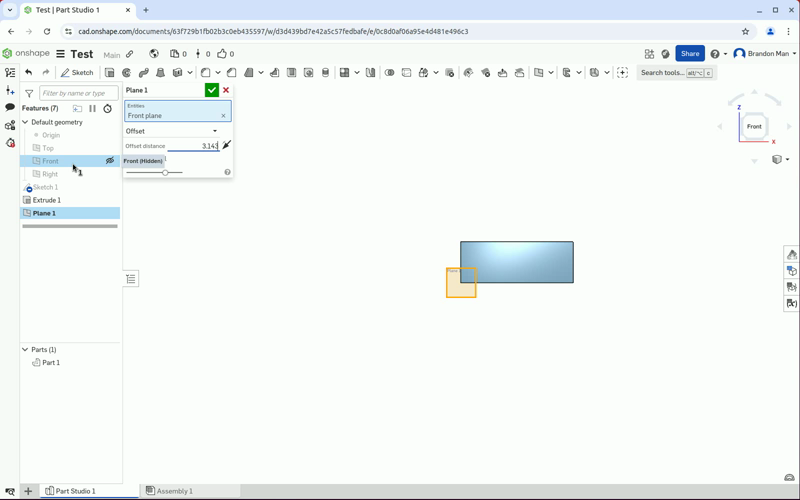
key(enter, 2)
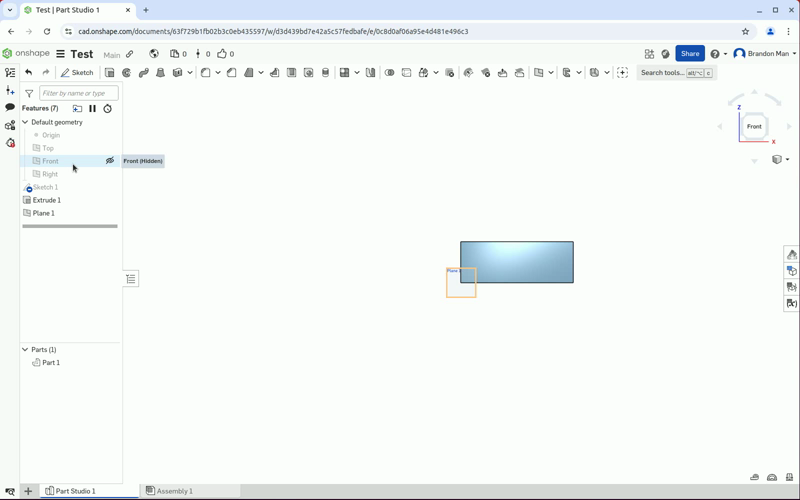
key(shift+s)
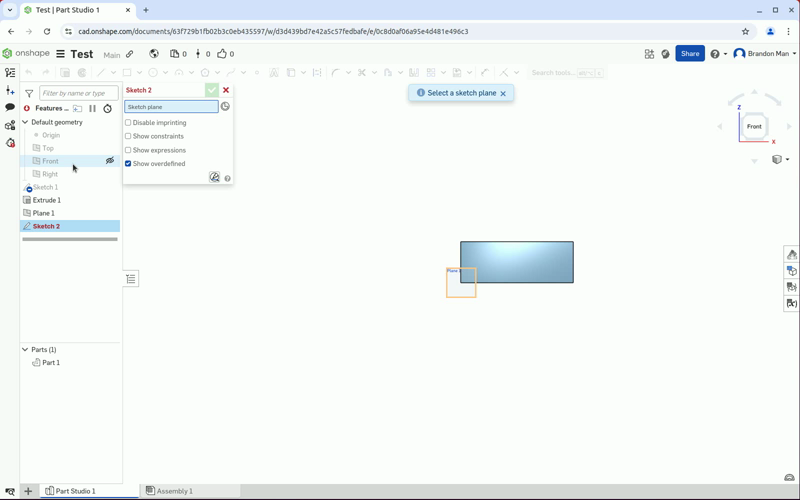
mouse_move(73, 215)
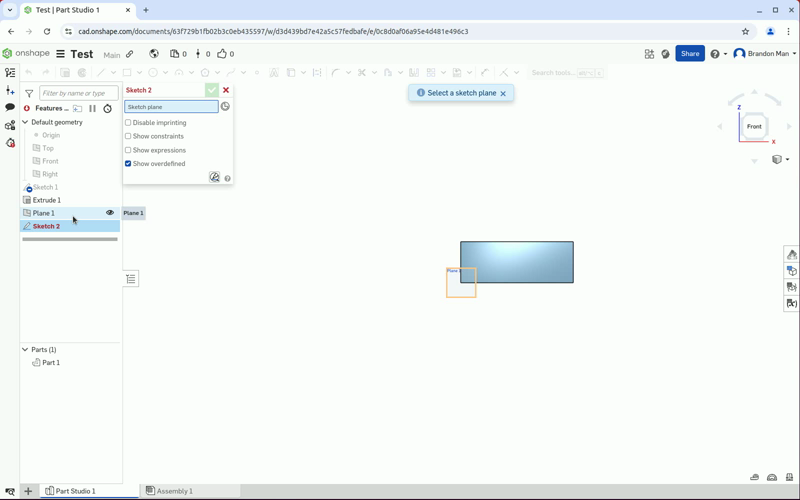
click(73, 215)
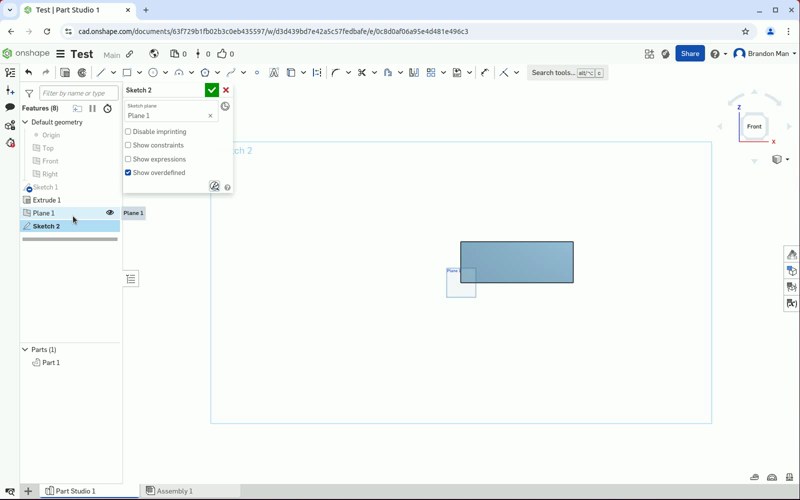
mouse_move(73, 352)
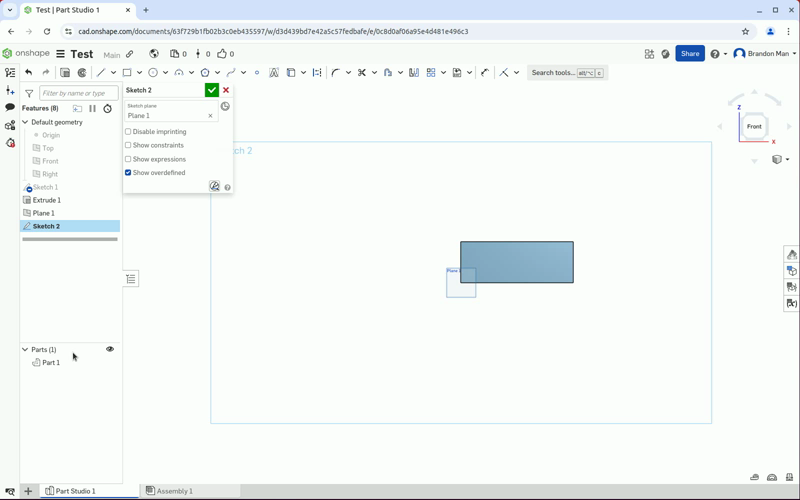
key(y)
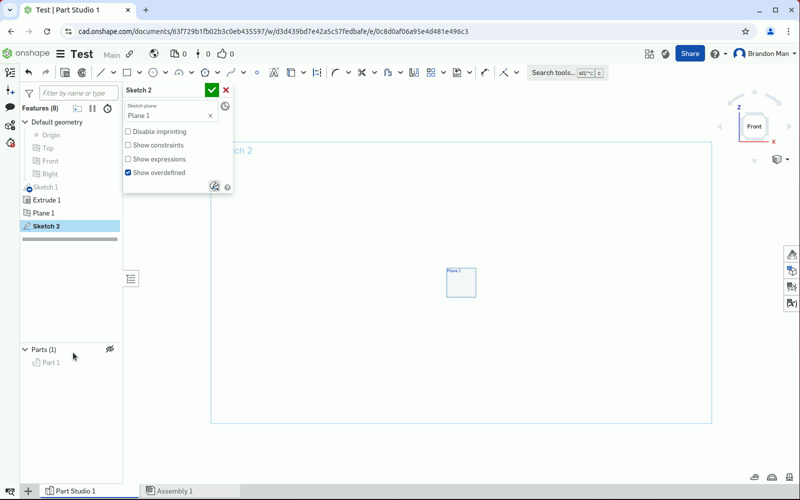
key(l)
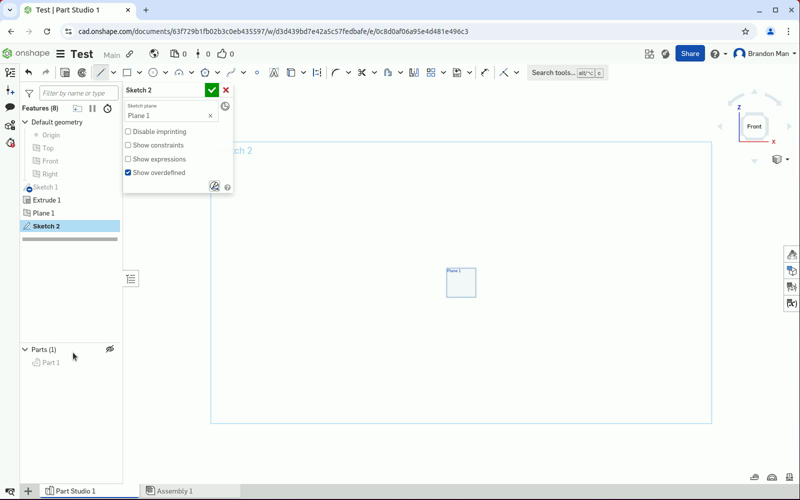
key_down(shift)
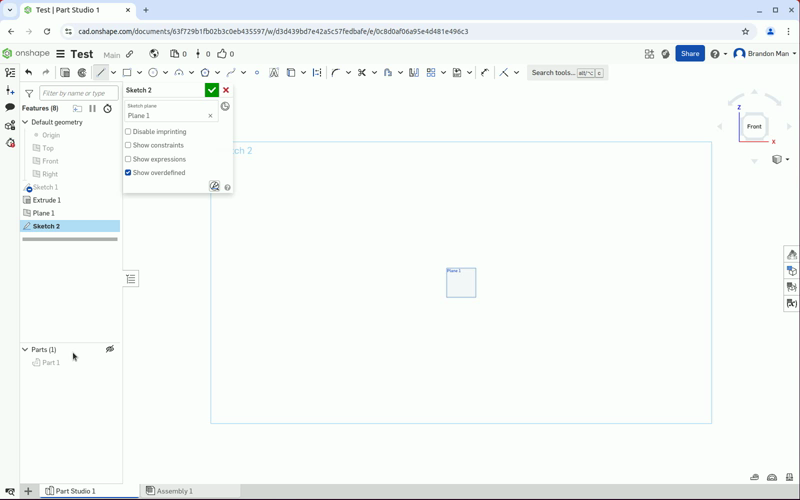
mouse_move(489, 273)
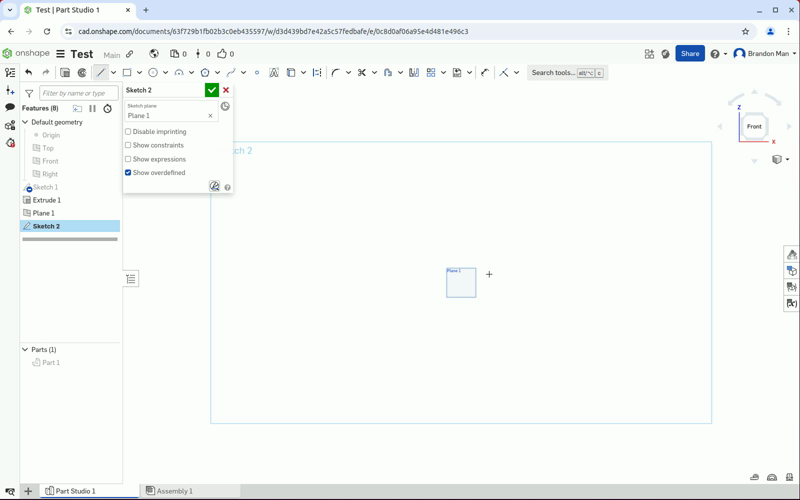
click(489, 273)
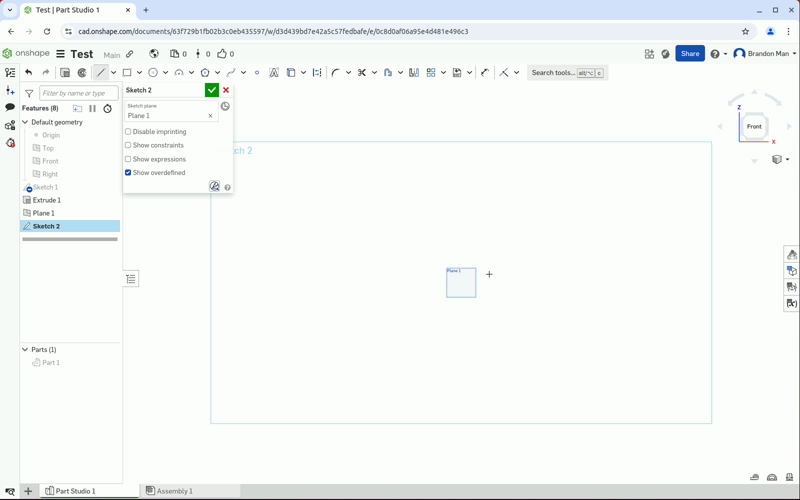
key_up(shift)
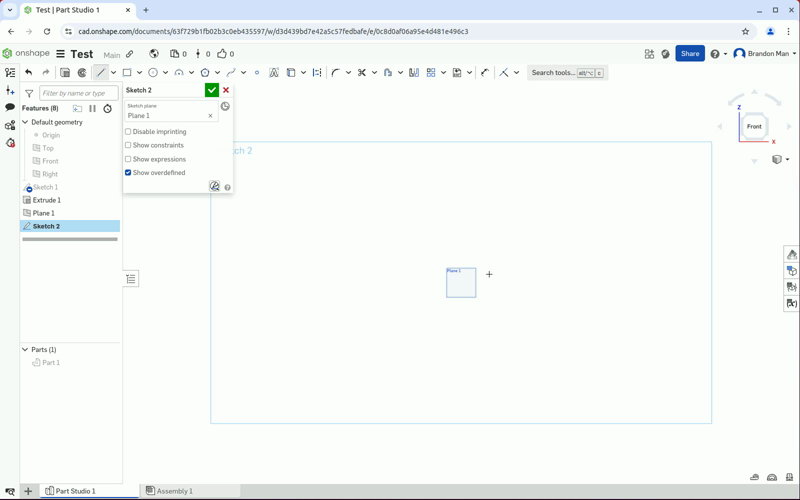
key_down(shift)
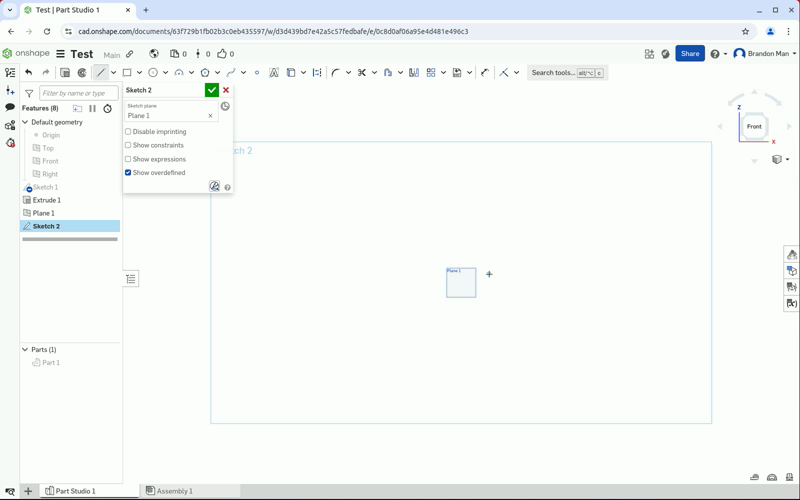
mouse_move(519, 273)
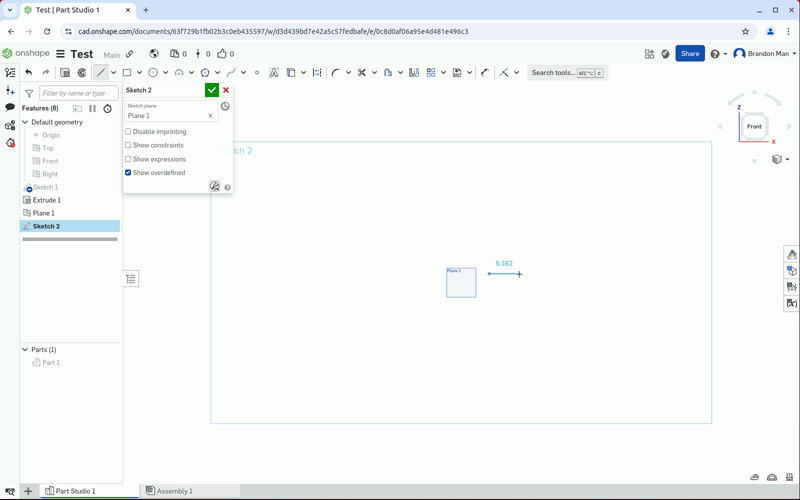
mouse_move(491, 273)
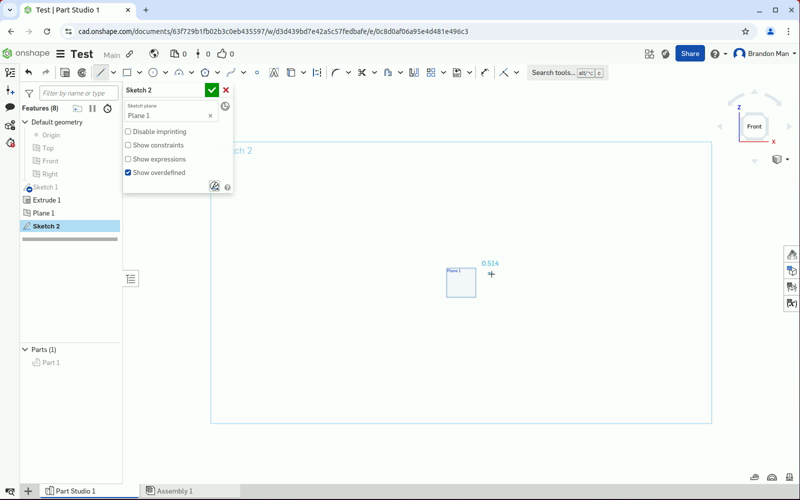
scroll(6)
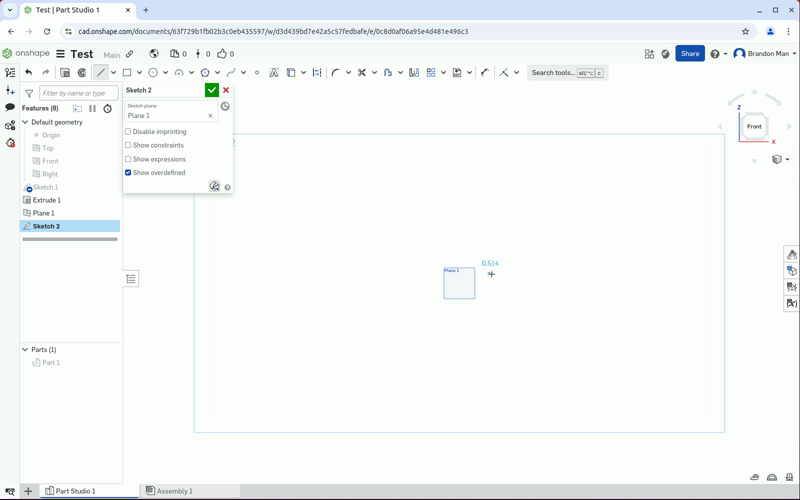
scroll(6)
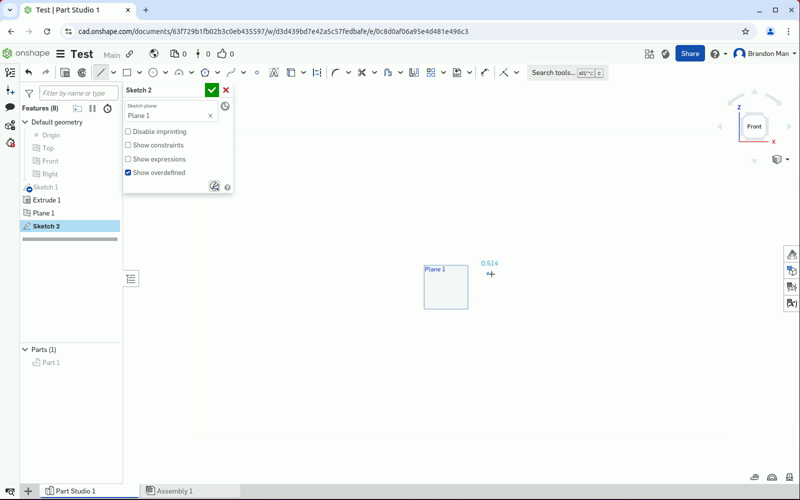
scroll(6)
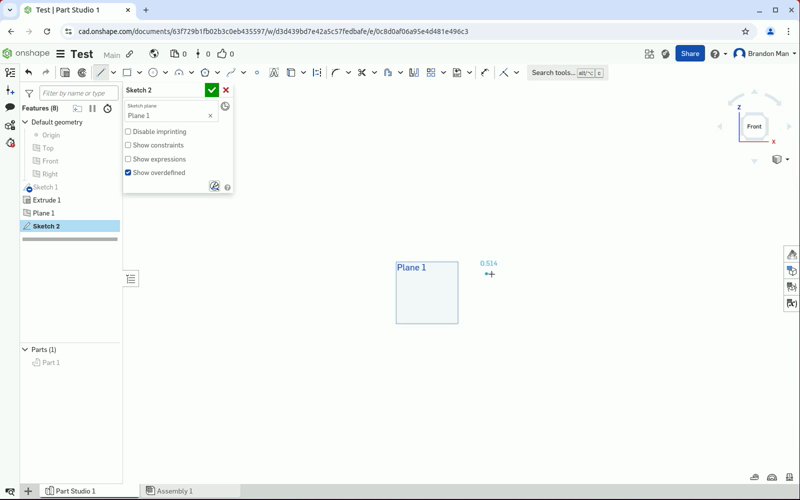
scroll(6)
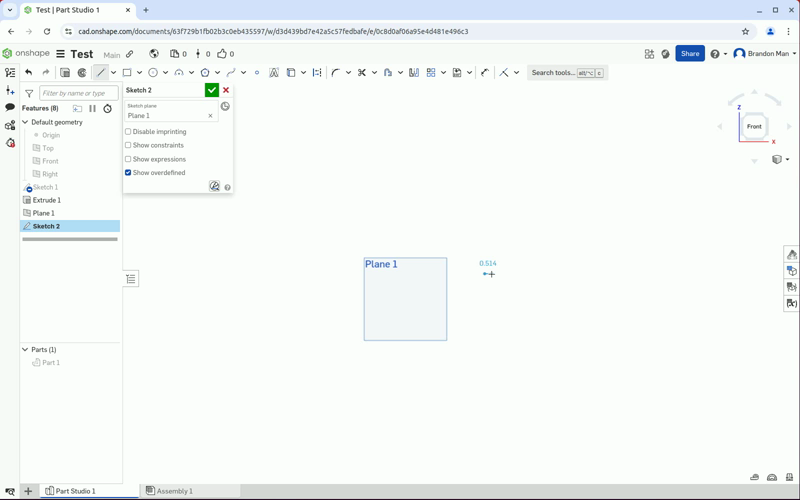
scroll(6)
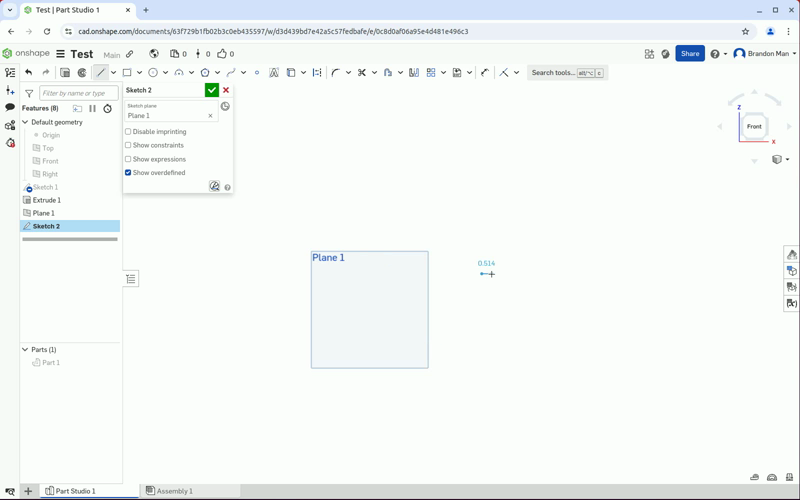
scroll(6)
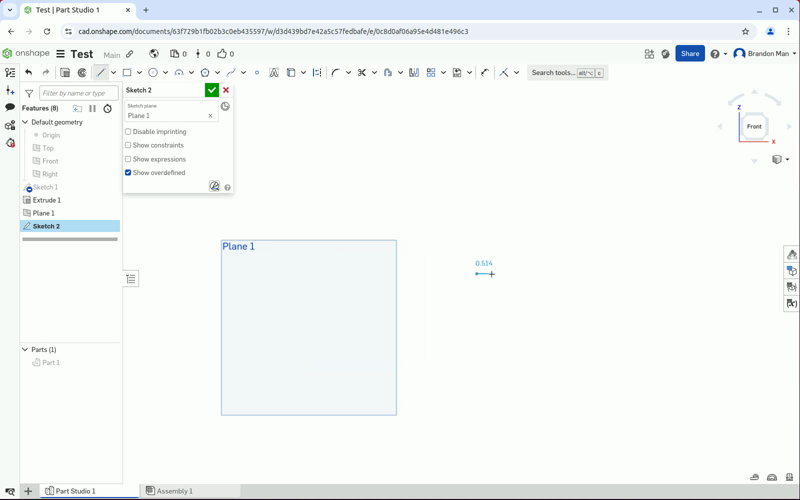
scroll(6)
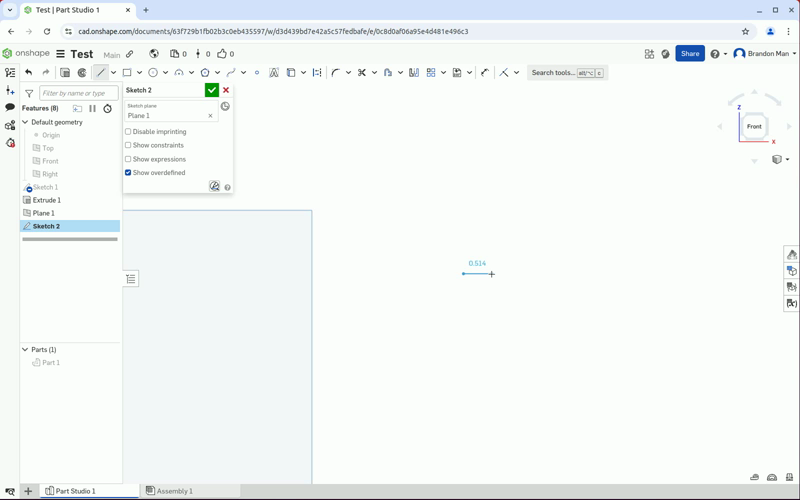
click(491, 273)
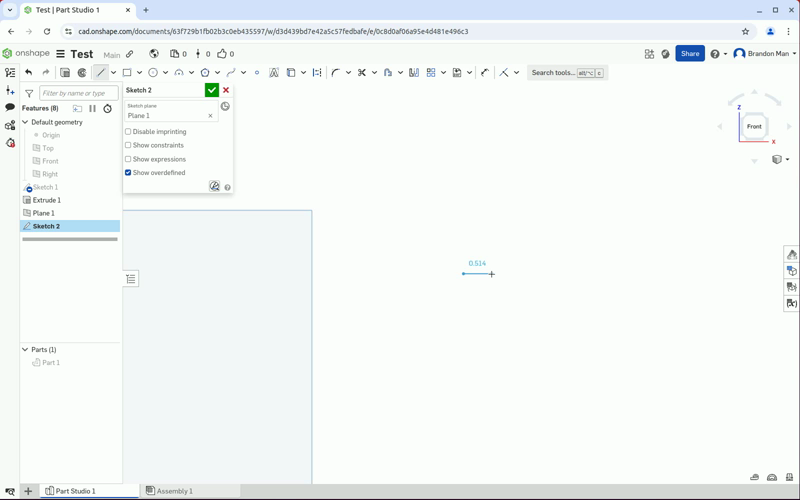
scroll(-6)
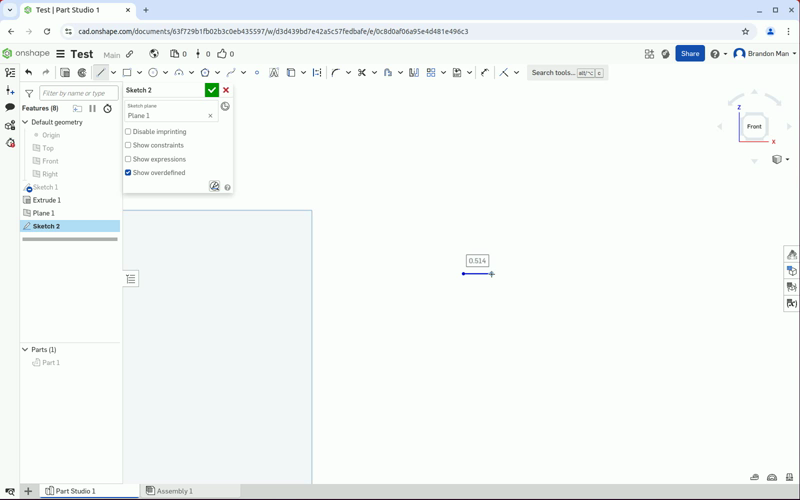
scroll(-6)
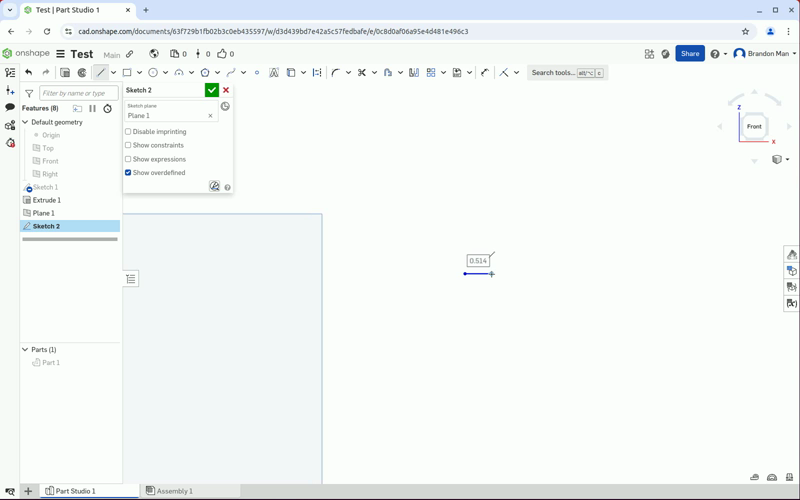
scroll(-6)
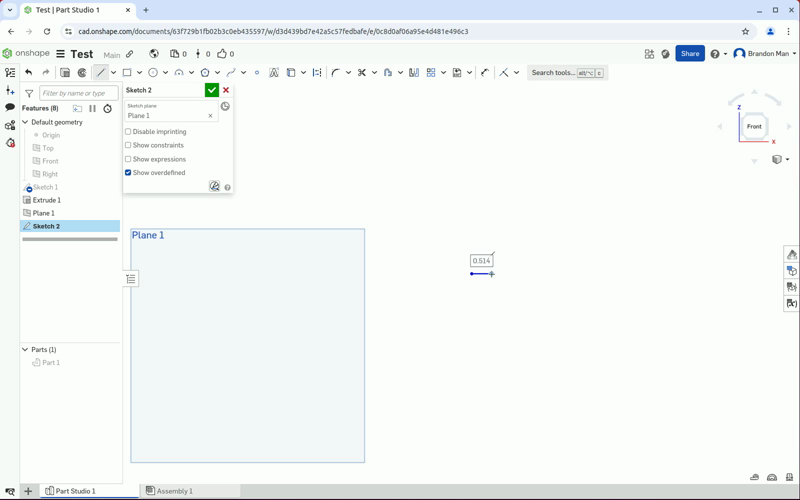
scroll(-6)
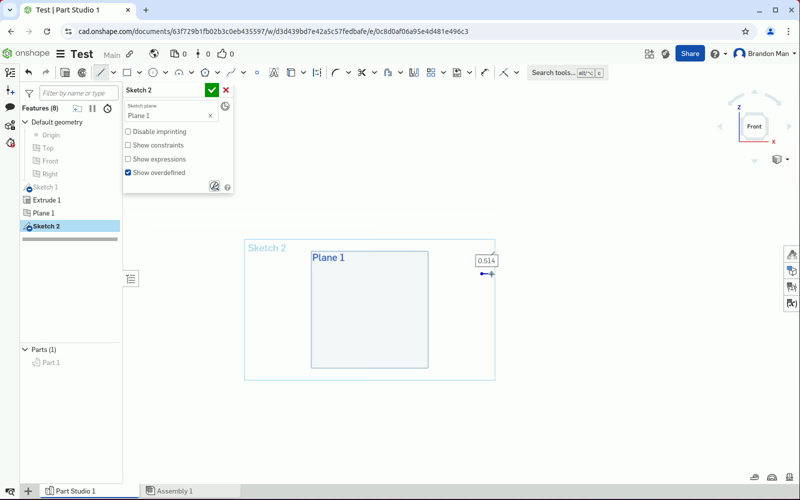
scroll(-6)
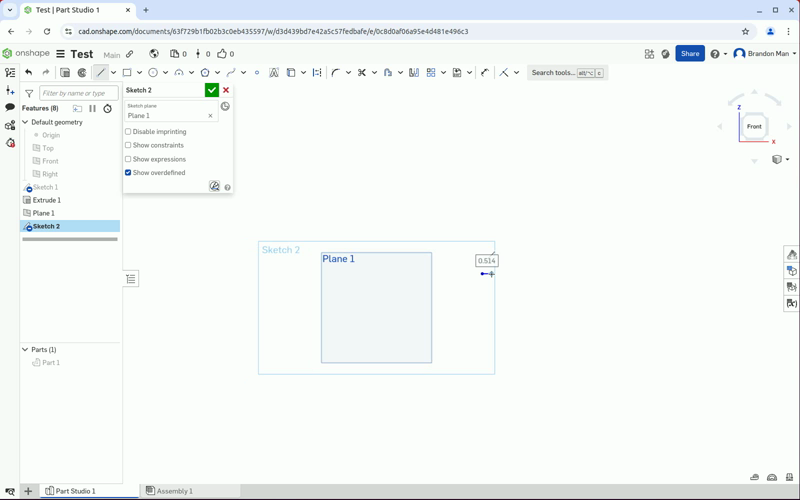
scroll(-6)
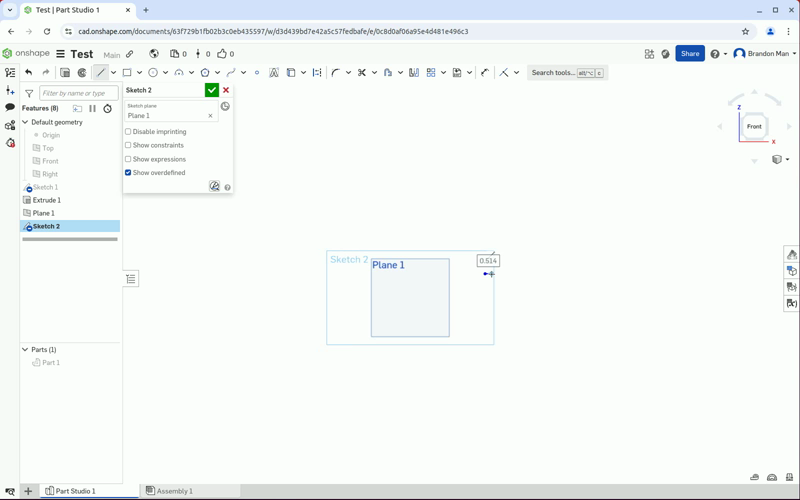
scroll(-6)
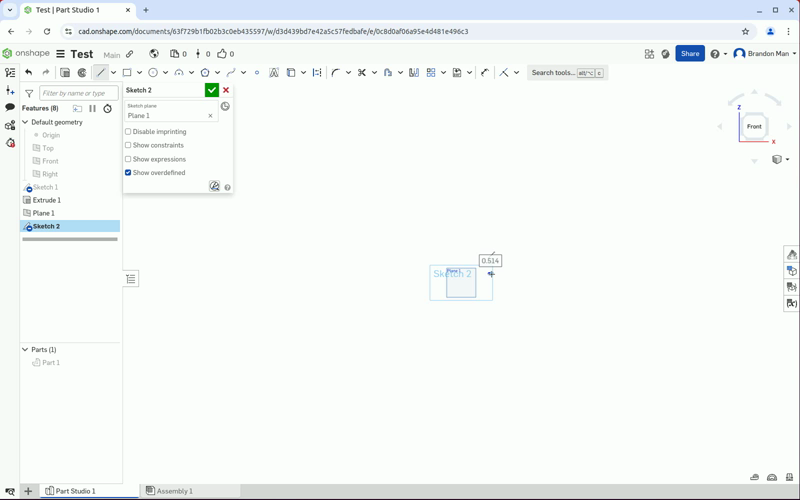
key_up(shift)
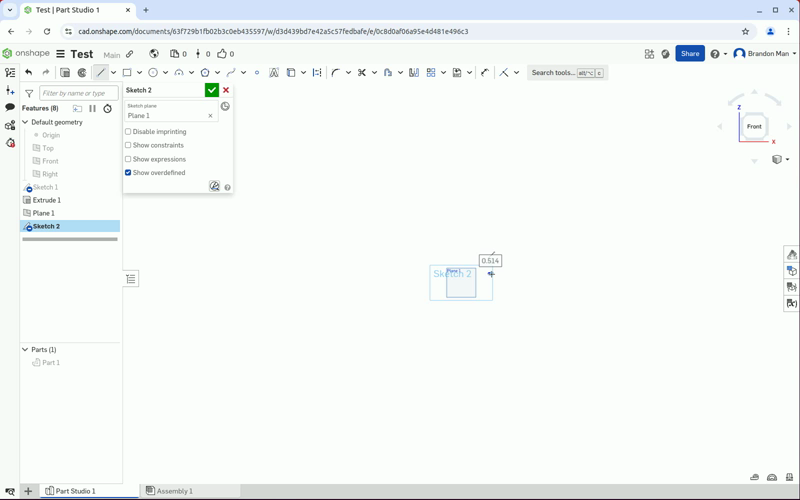
key_down(shift)
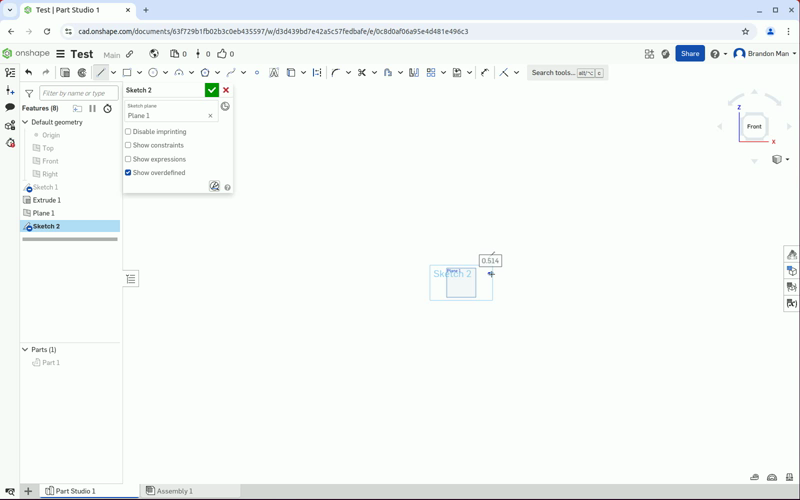
mouse_move(521, 273)
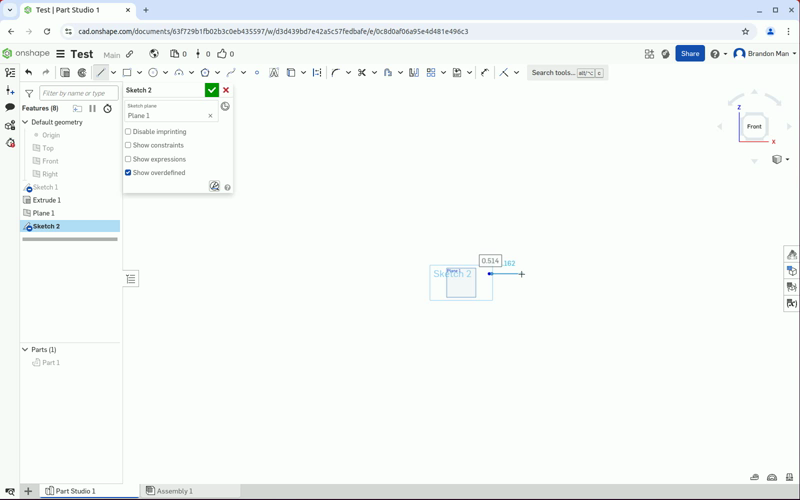
mouse_move(491, 264)
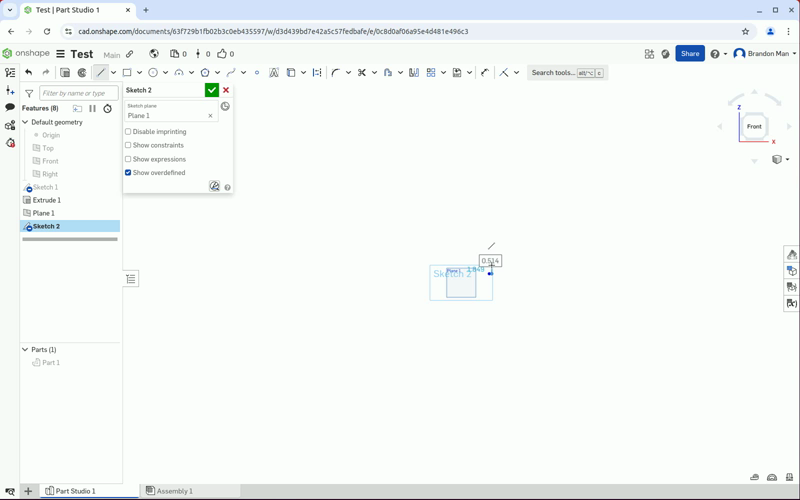
click(491, 264)
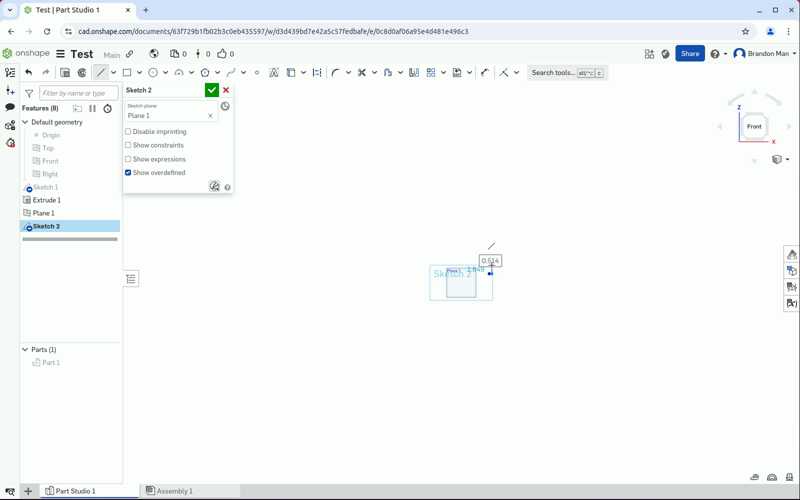
key_up(shift)
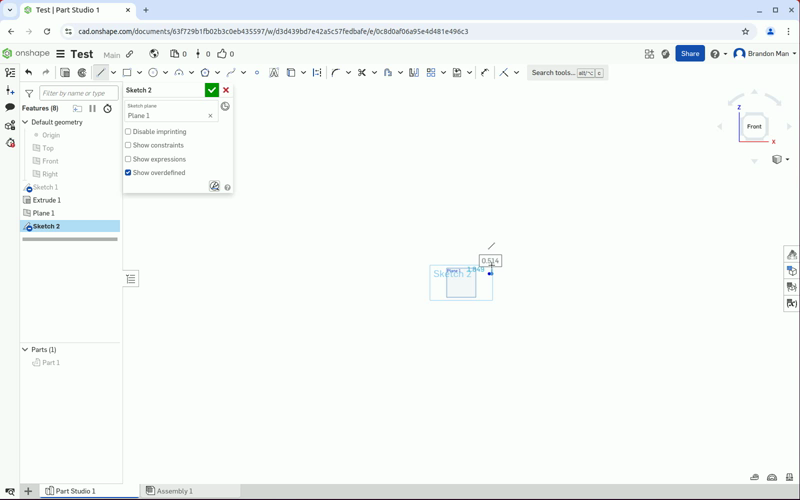
key_down(shift)
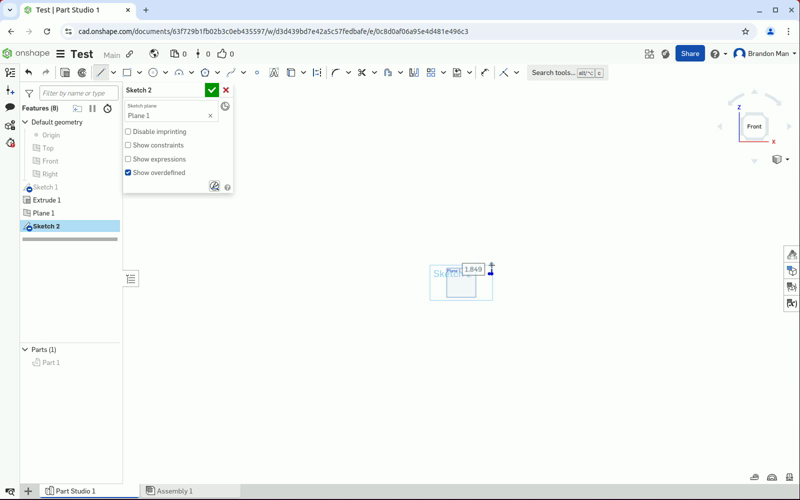
mouse_move(521, 264)
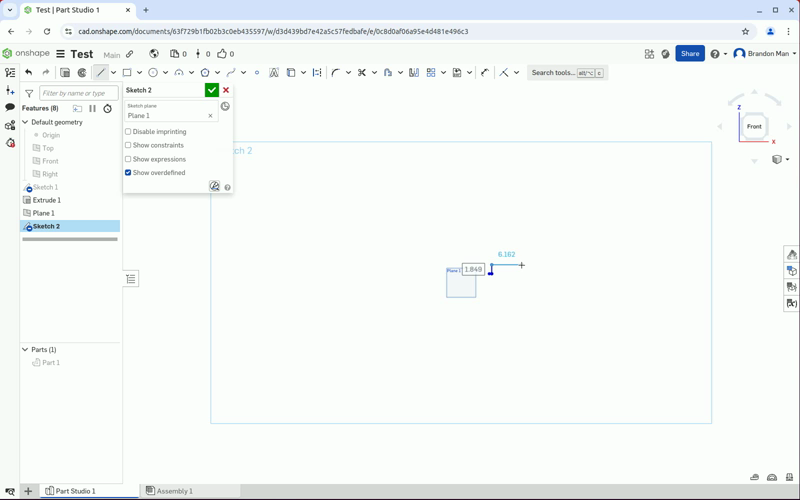
mouse_move(494, 262)
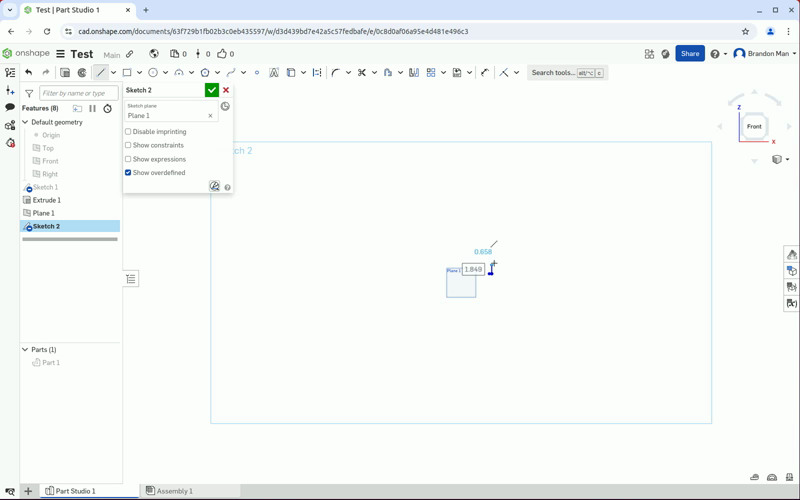
scroll(6)
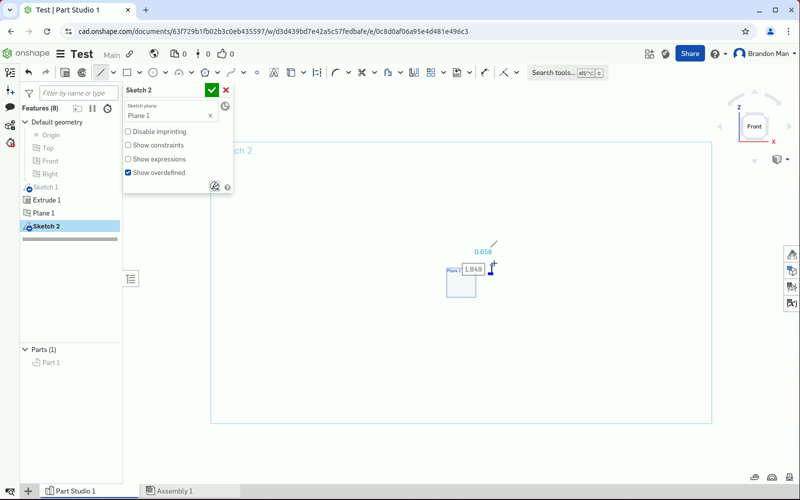
scroll(6)
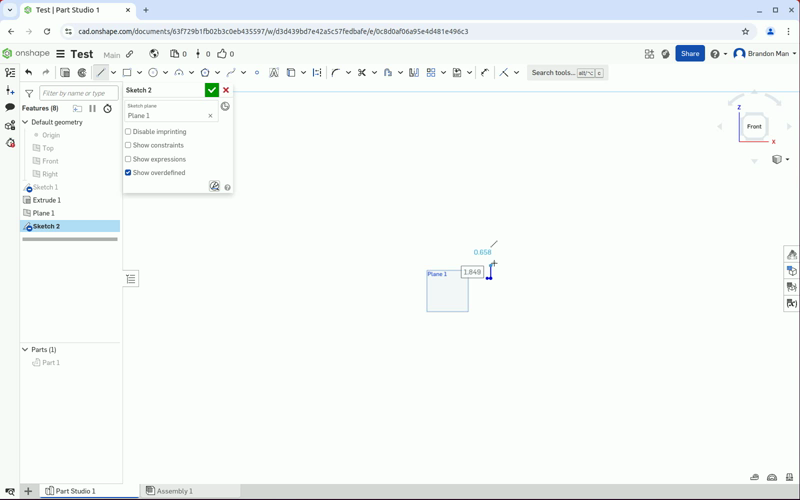
scroll(6)
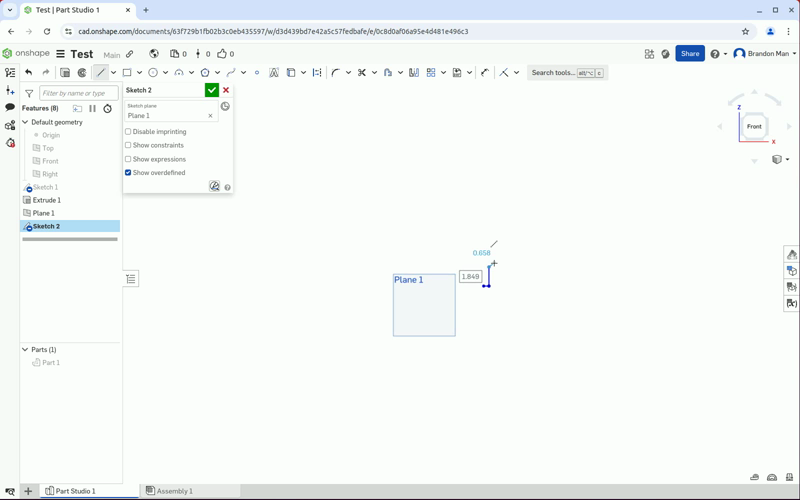
scroll(6)
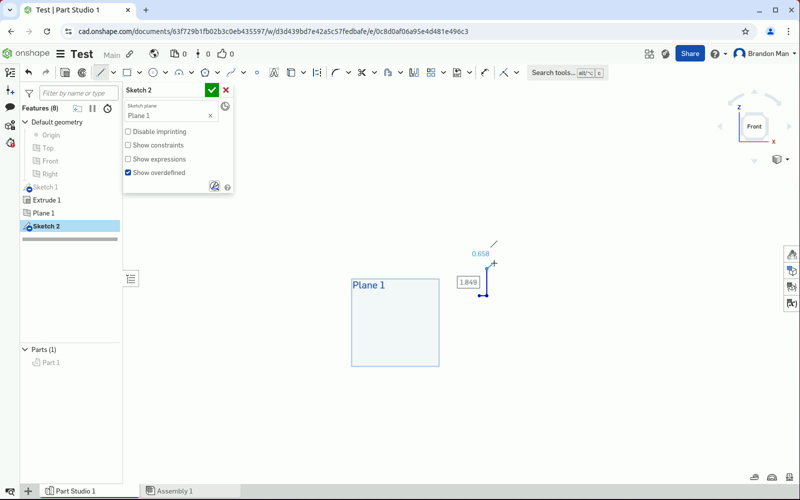
scroll(6)
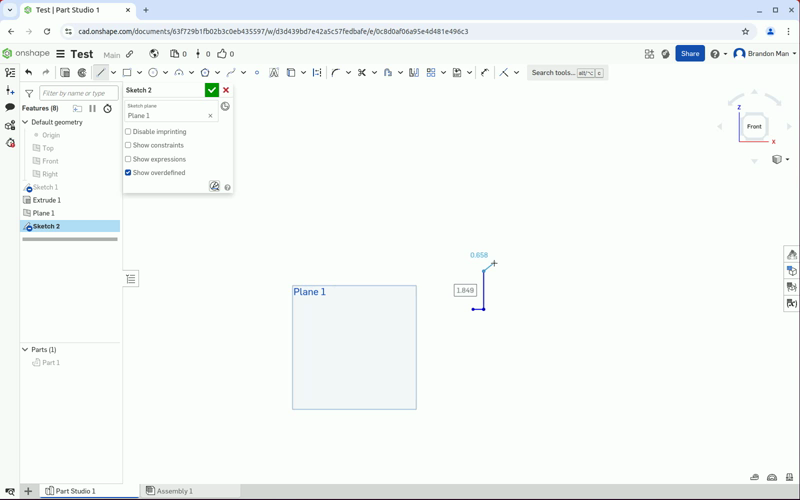
scroll(6)
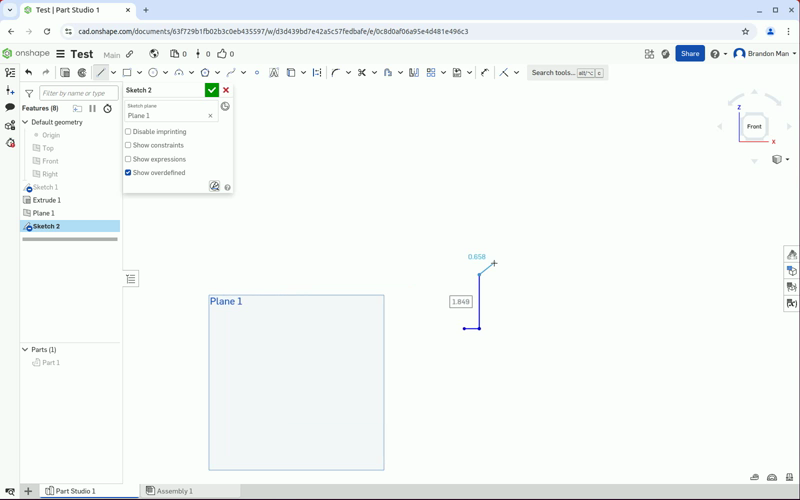
scroll(6)
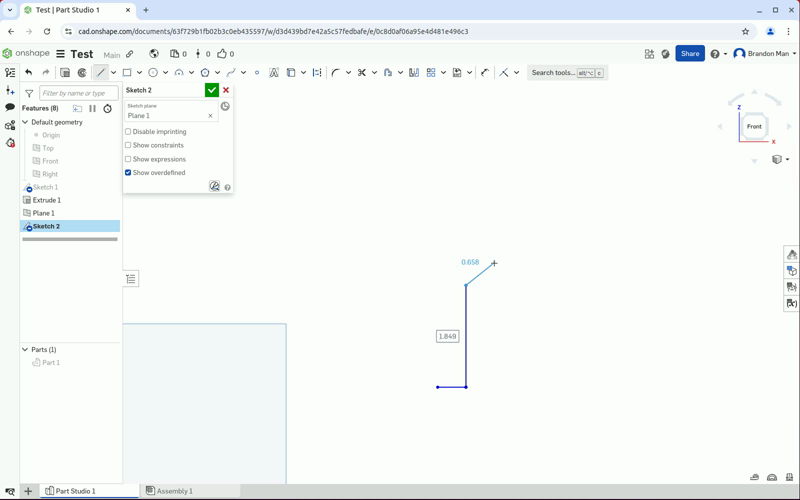
click(494, 262)
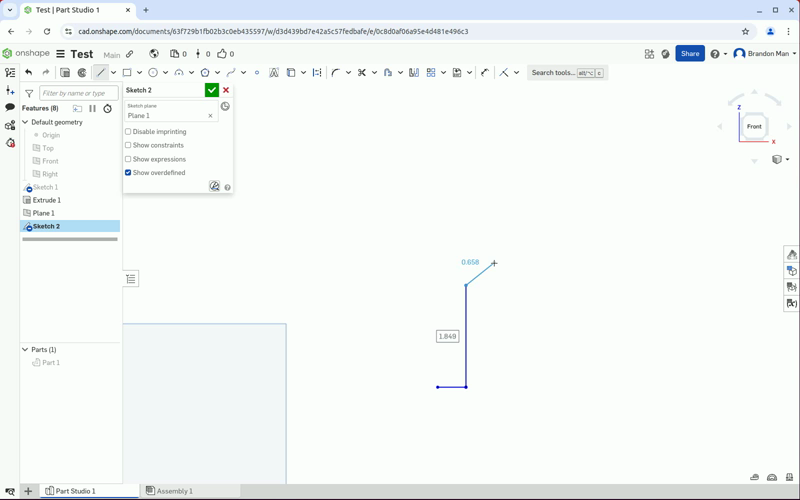
scroll(-6)
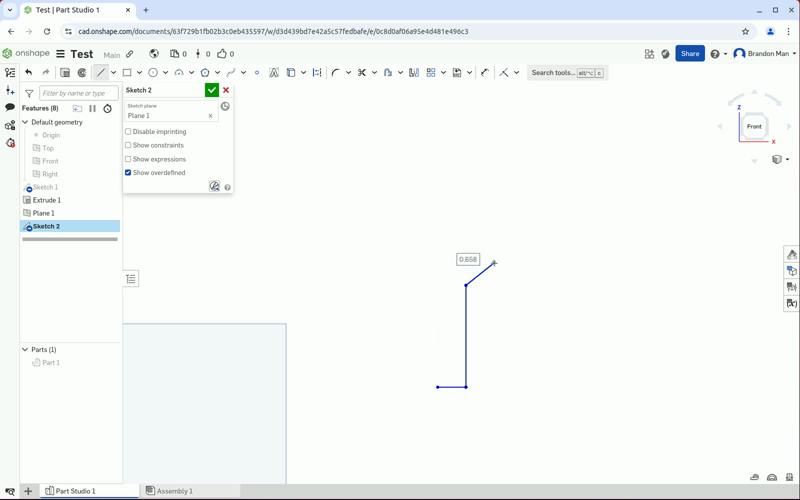
scroll(-6)
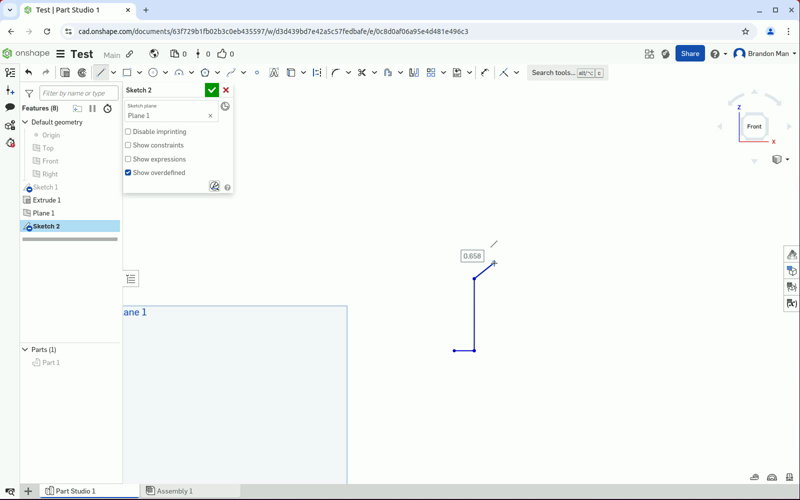
scroll(-6)
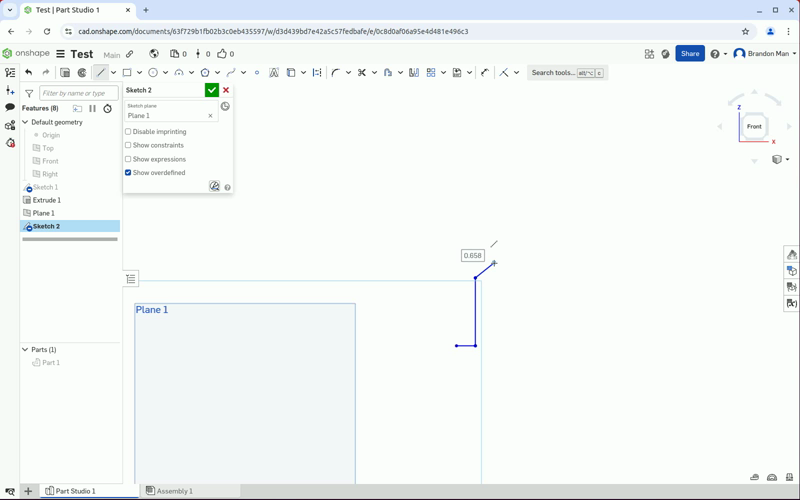
scroll(-6)
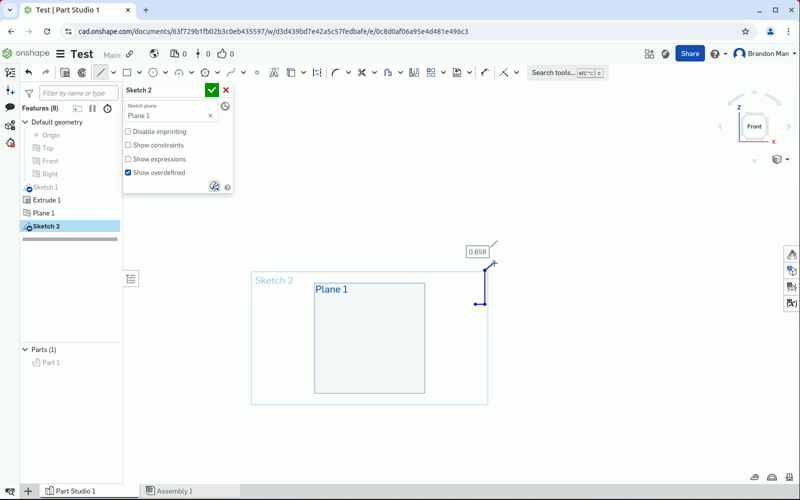
scroll(-6)
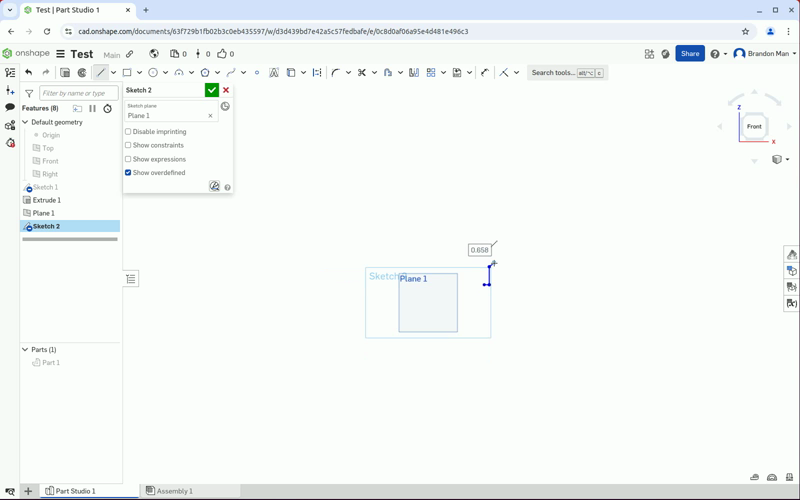
scroll(-6)
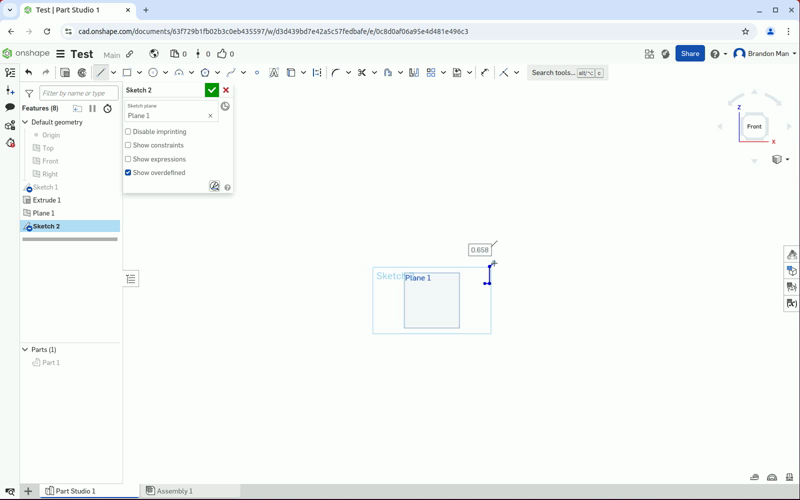
scroll(-6)
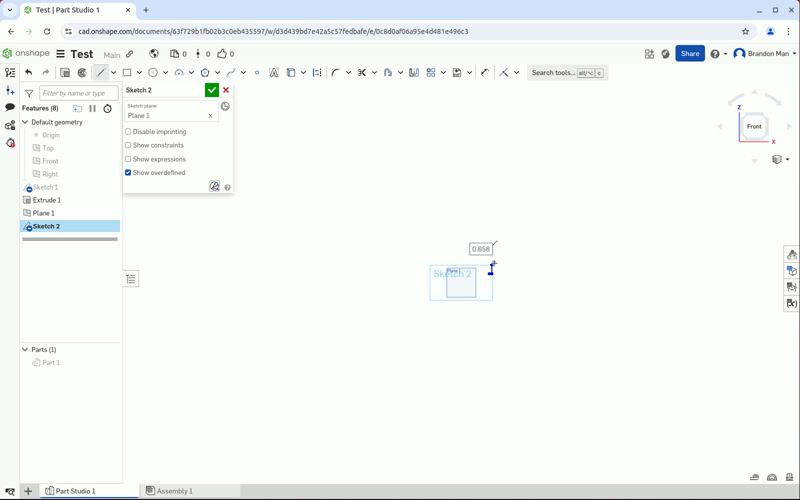
key_up(shift)
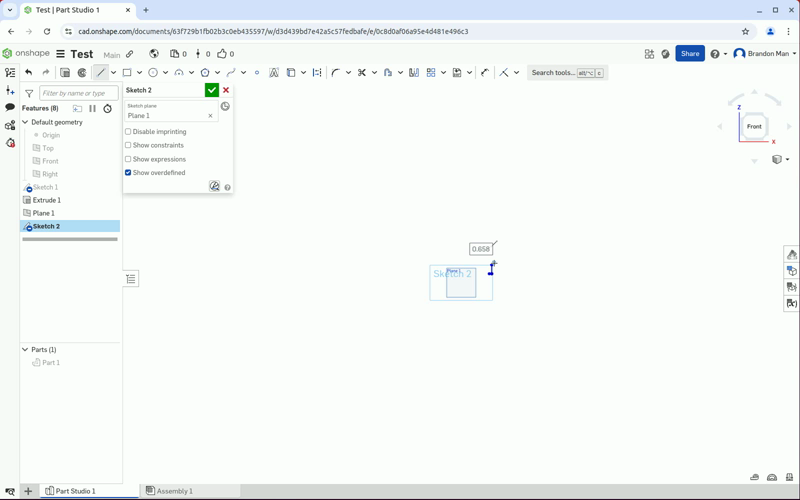
key_down(shift)
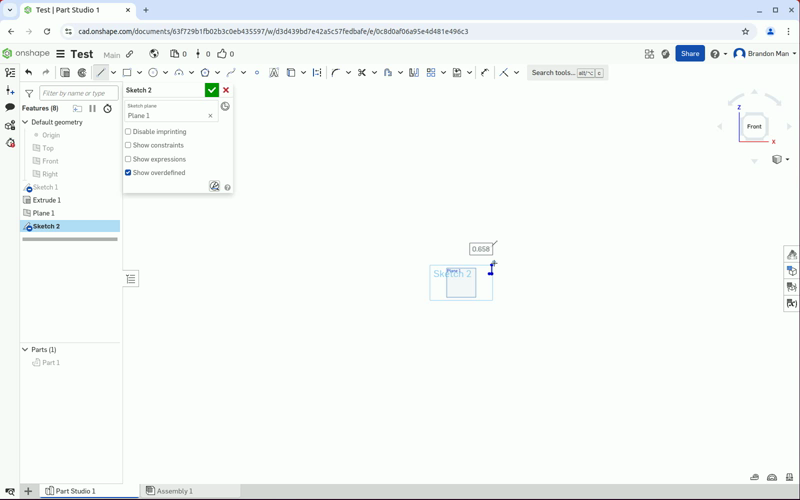
mouse_move(524, 262)
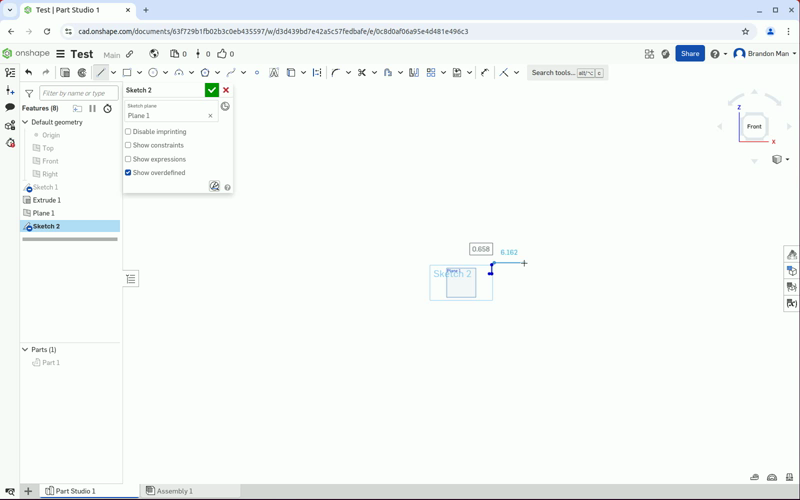
mouse_move(502, 273)
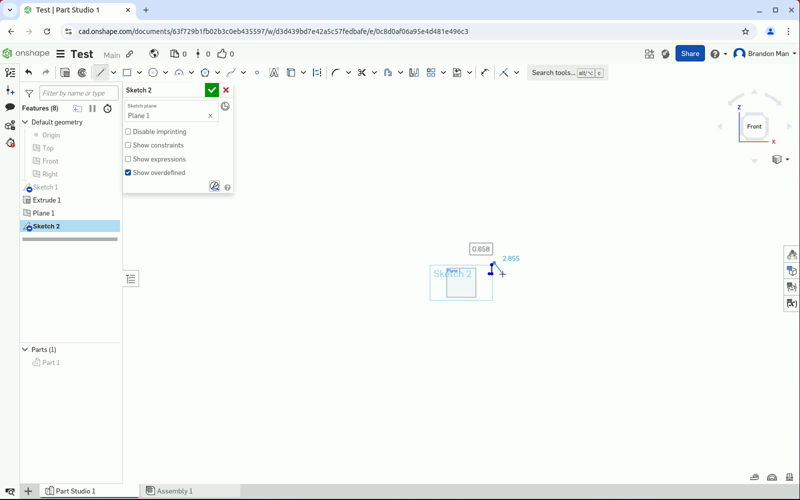
click(502, 273)
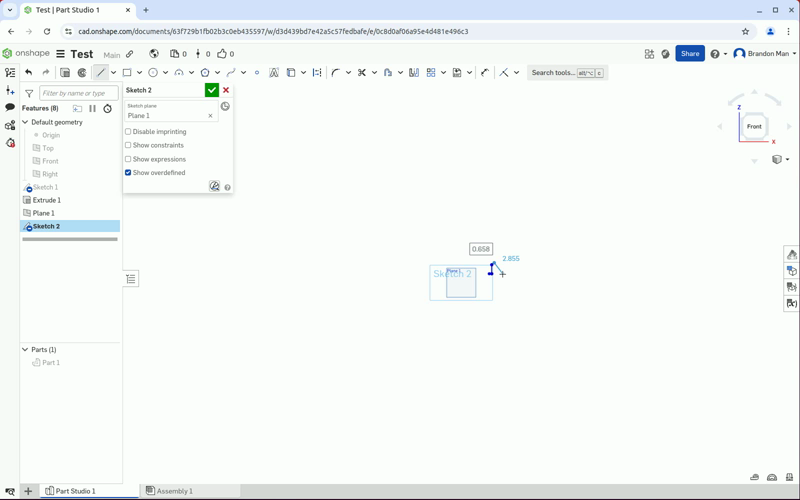
key_up(shift)
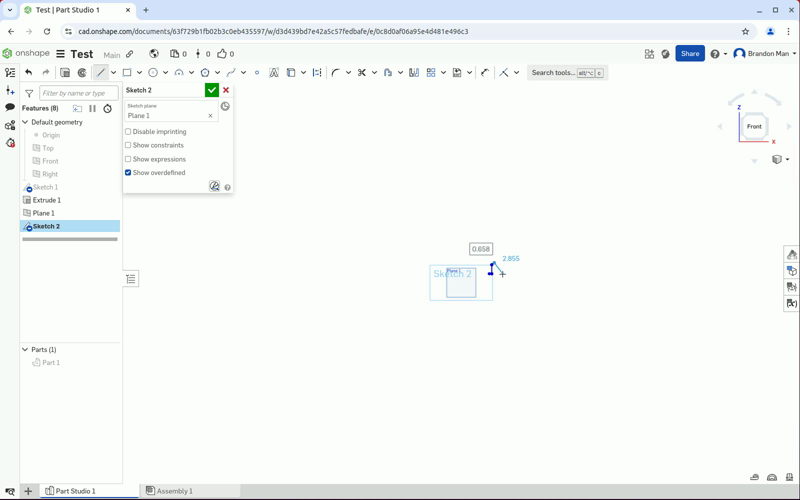
key_down(shift)
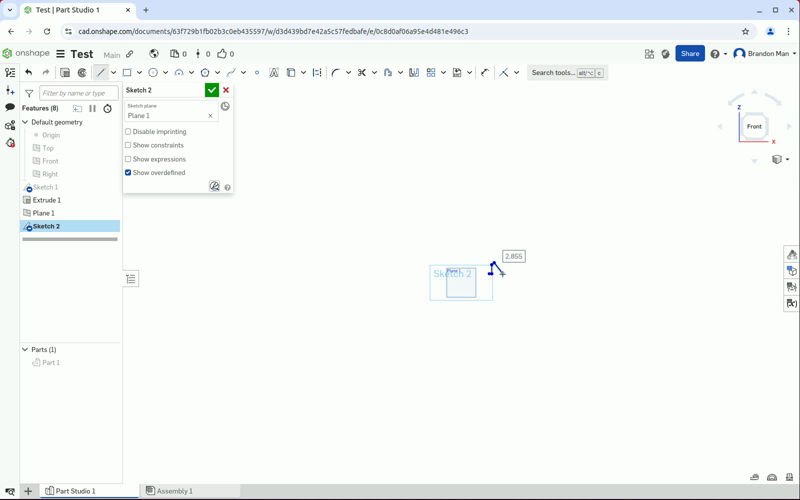
mouse_move(532, 273)
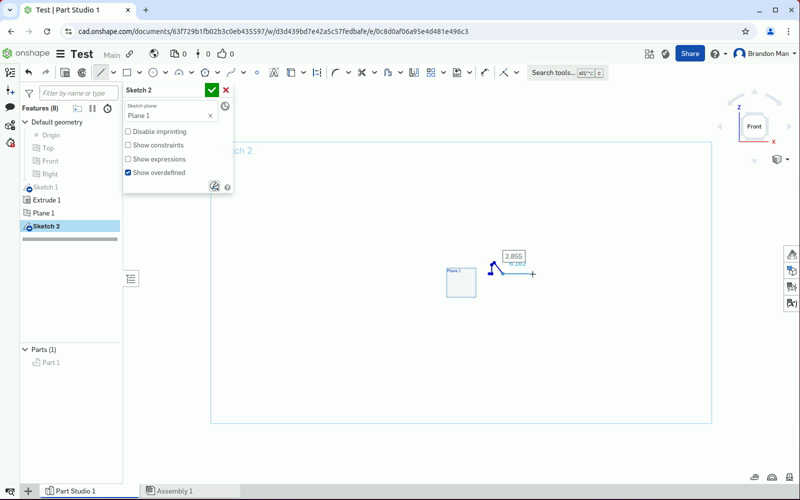
mouse_move(505, 273)
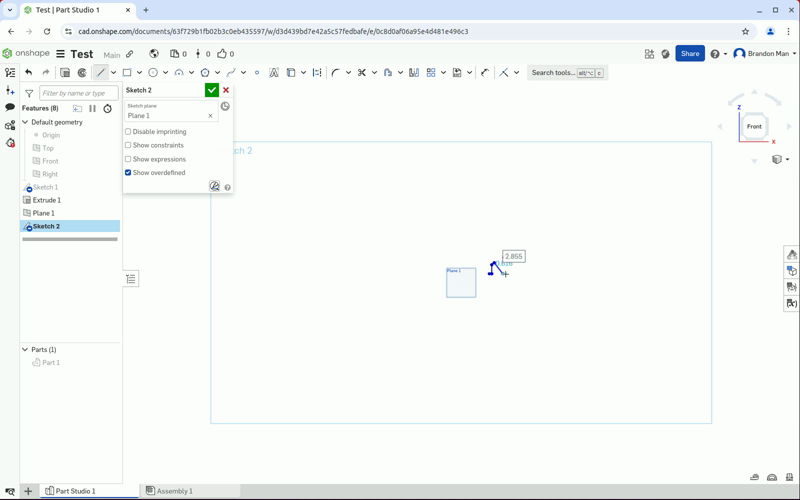
scroll(6)
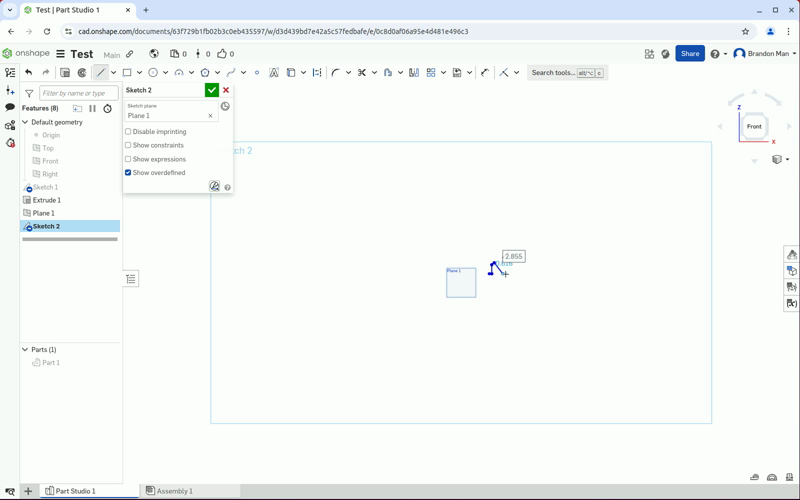
scroll(6)
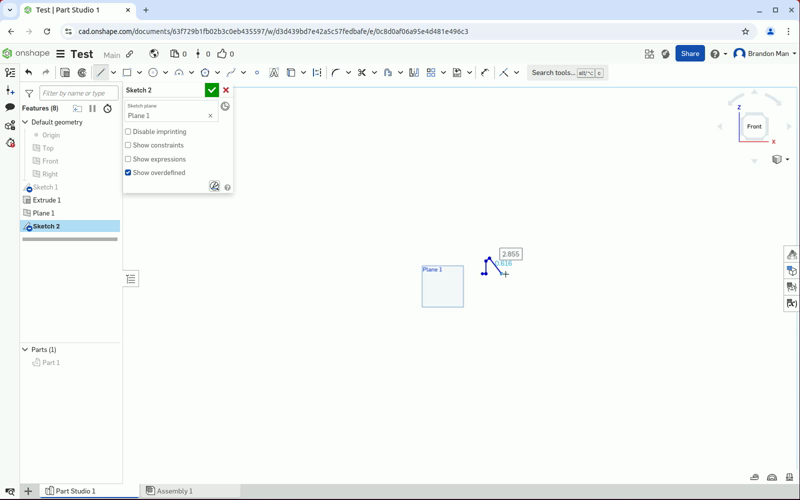
scroll(6)
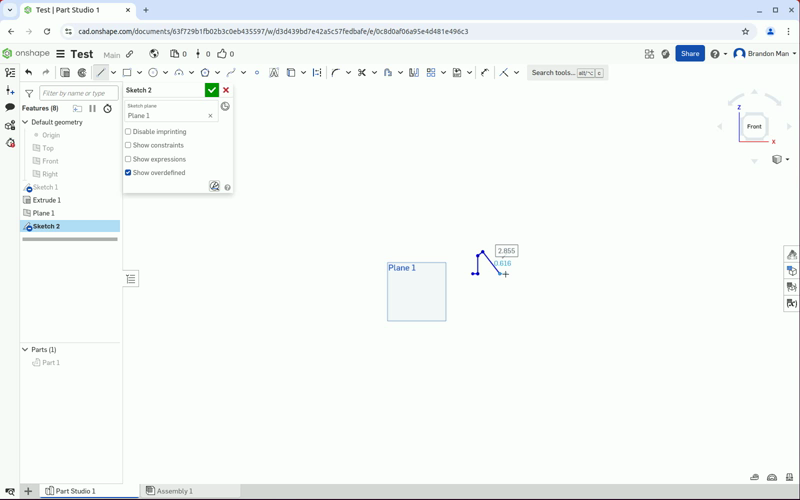
scroll(6)
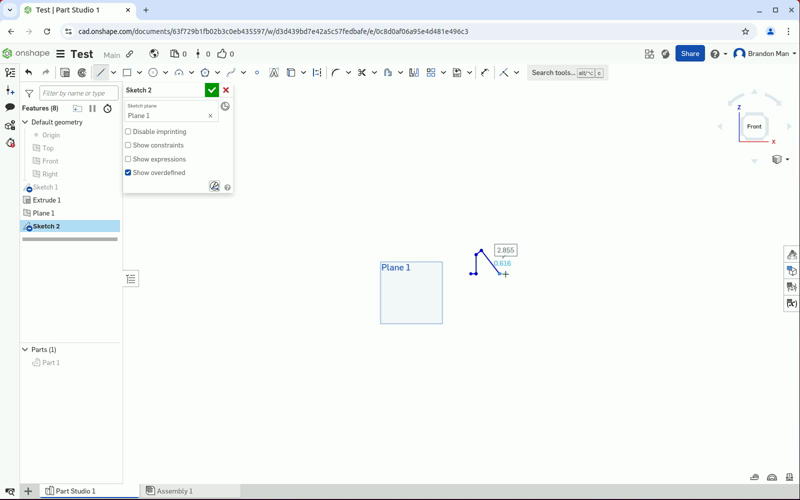
scroll(6)
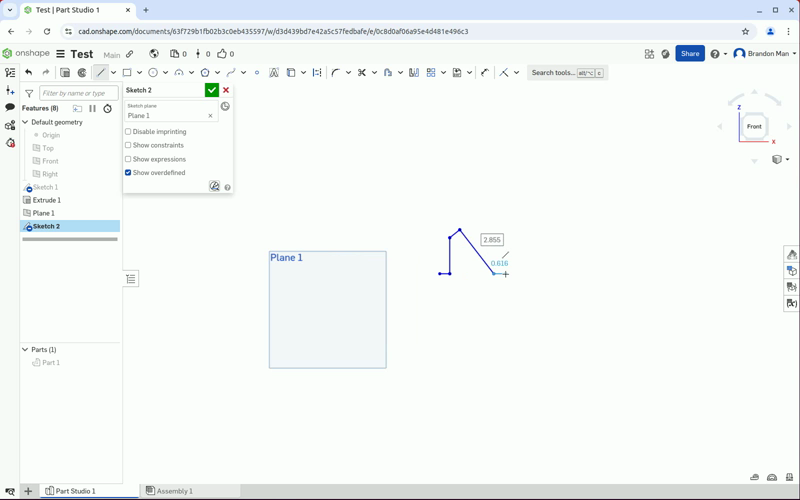
scroll(6)
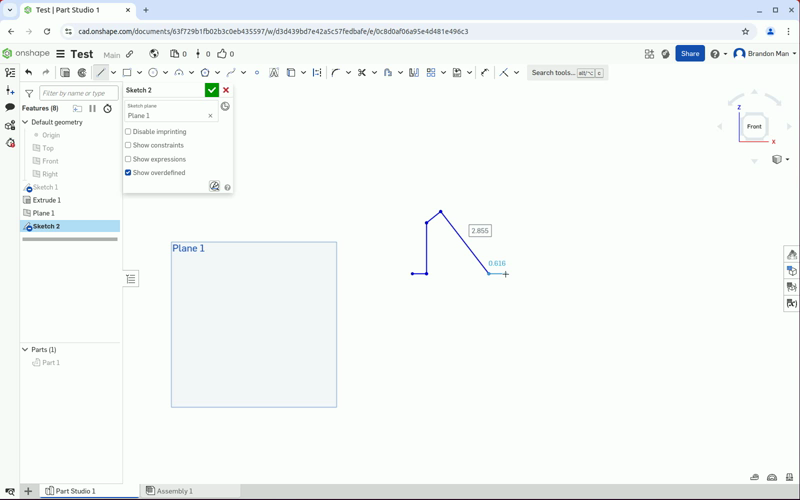
scroll(6)
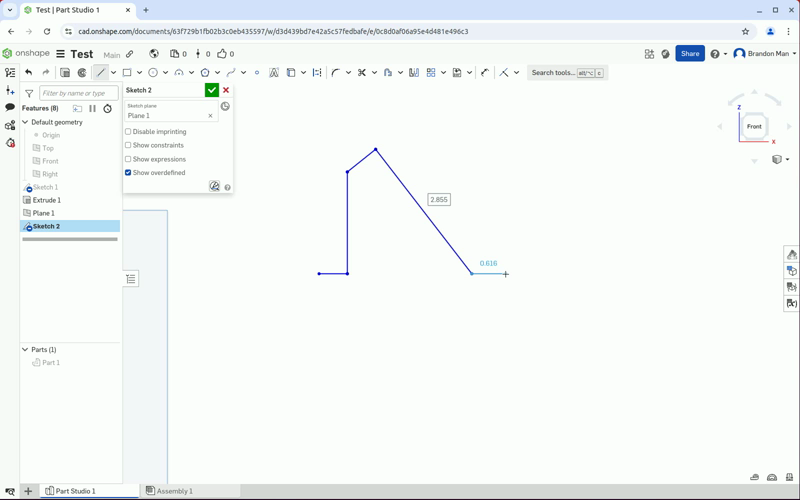
click(505, 273)
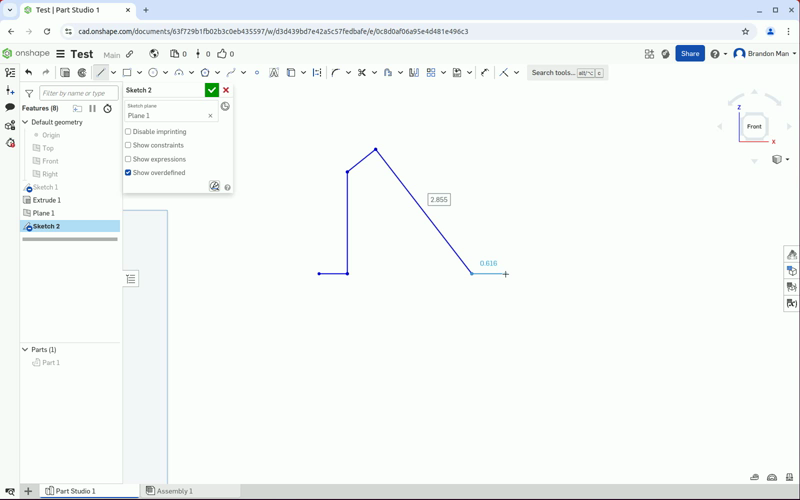
scroll(-6)
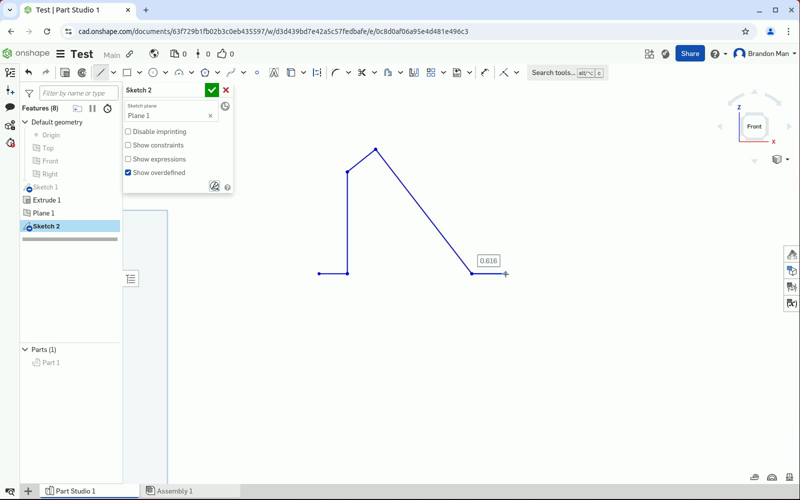
scroll(-6)
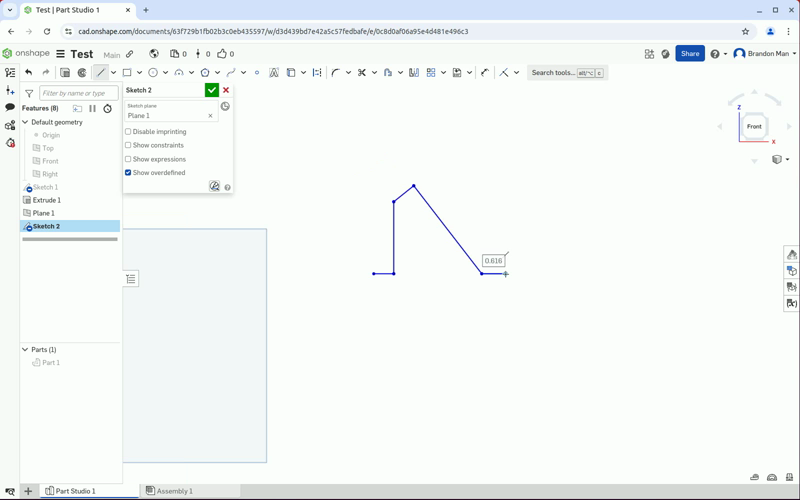
scroll(-6)
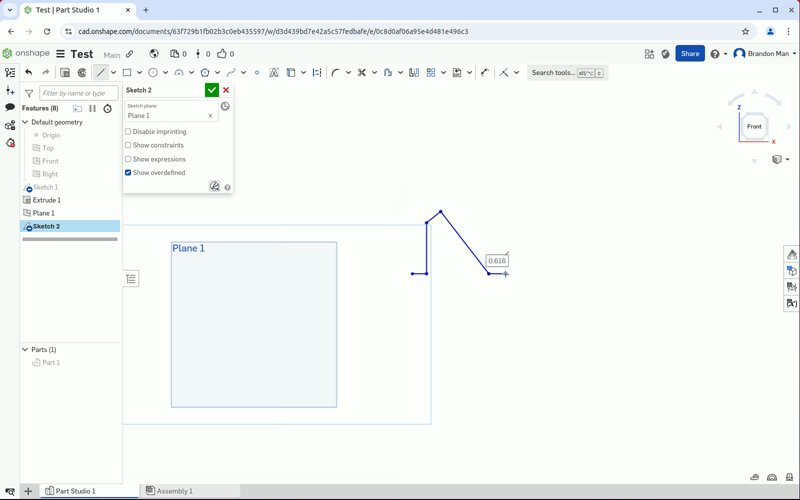
scroll(-6)
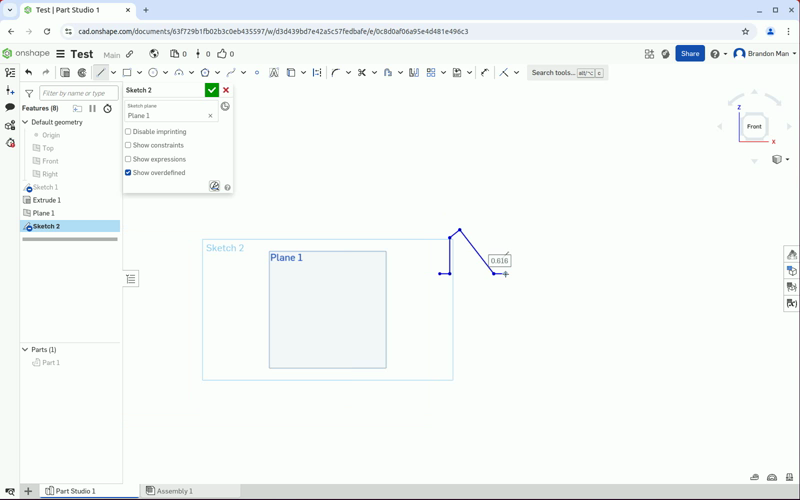
scroll(-6)
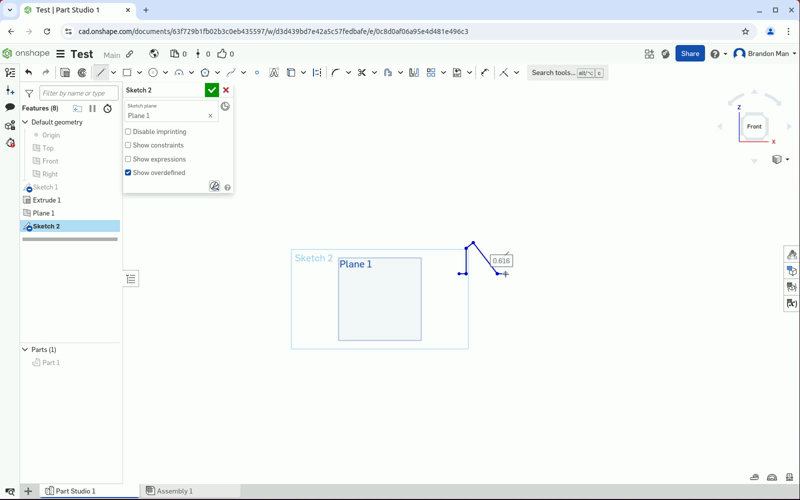
scroll(-6)
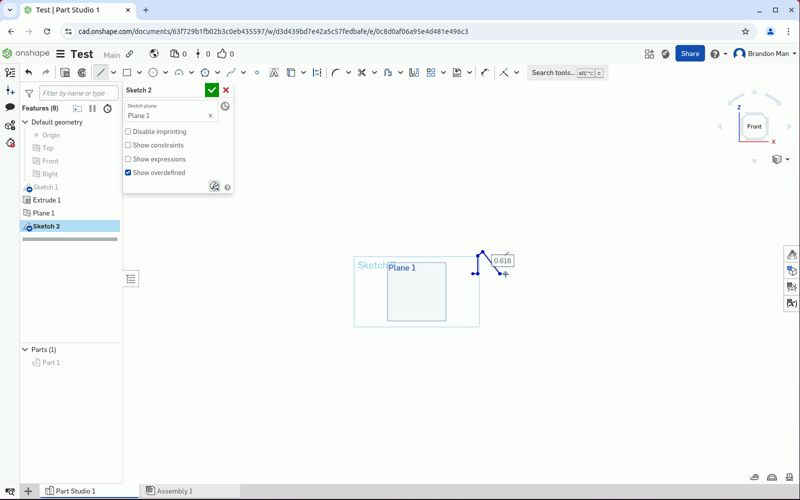
scroll(-6)
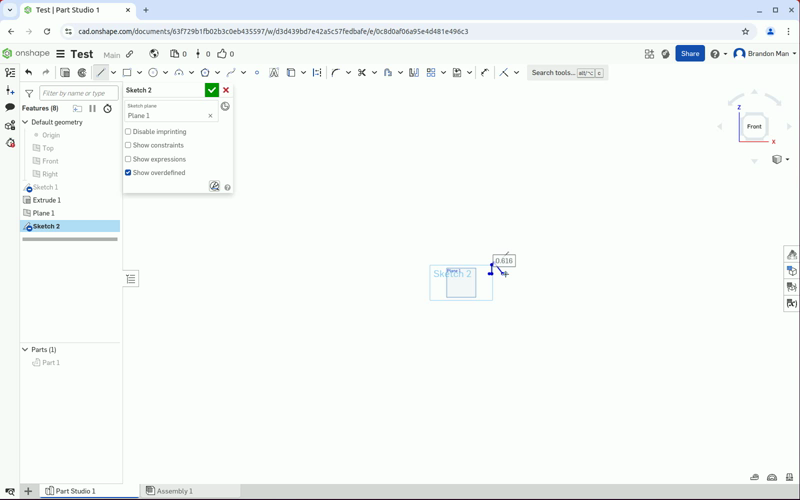
key_up(shift)
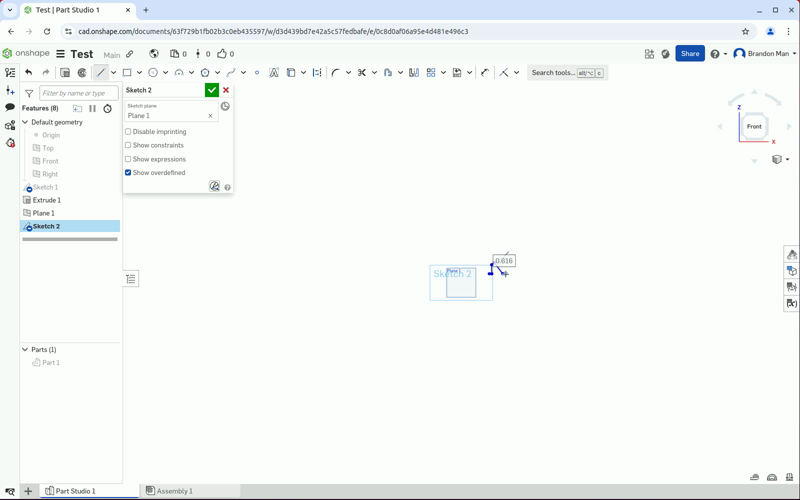
key_down(shift)
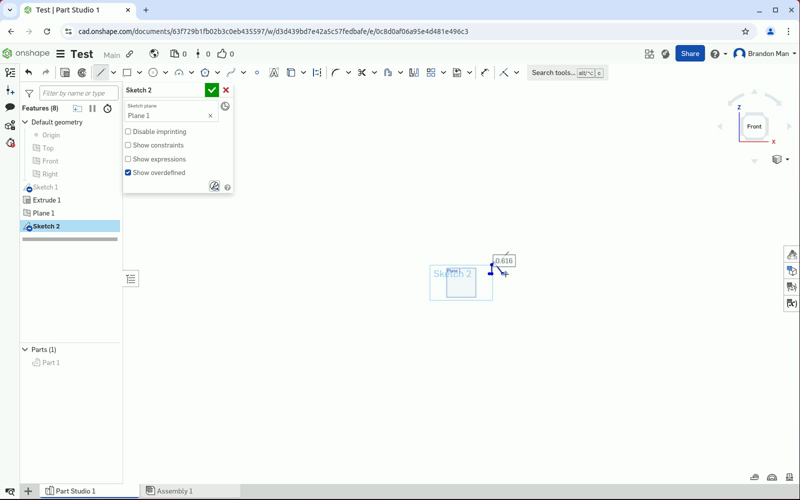
mouse_move(535, 273)
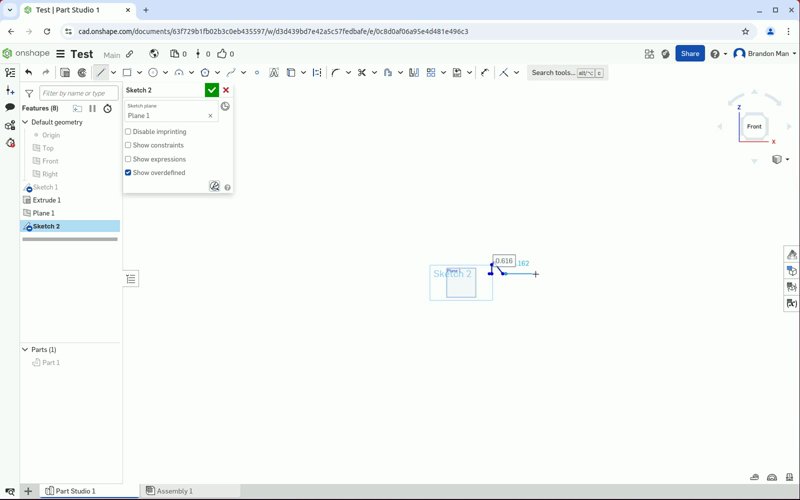
mouse_move(496, 260)
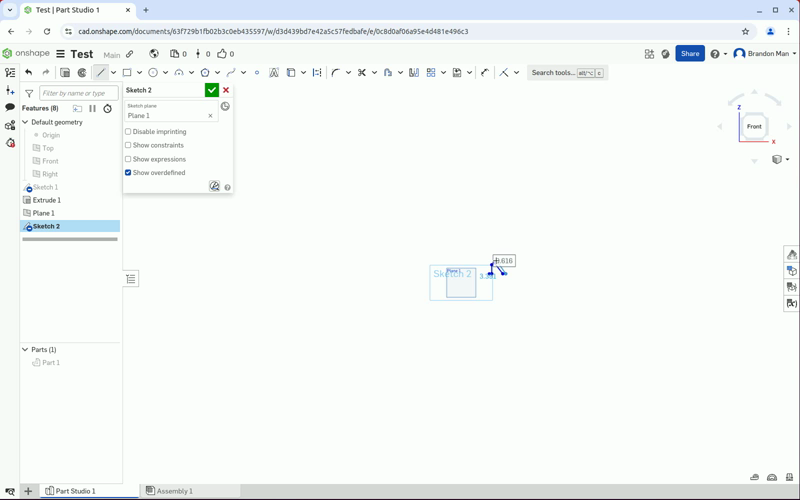
scroll(6)
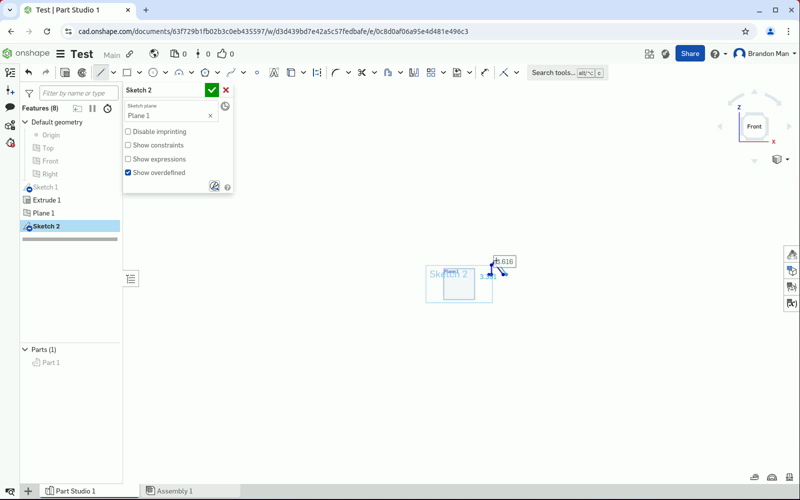
scroll(6)
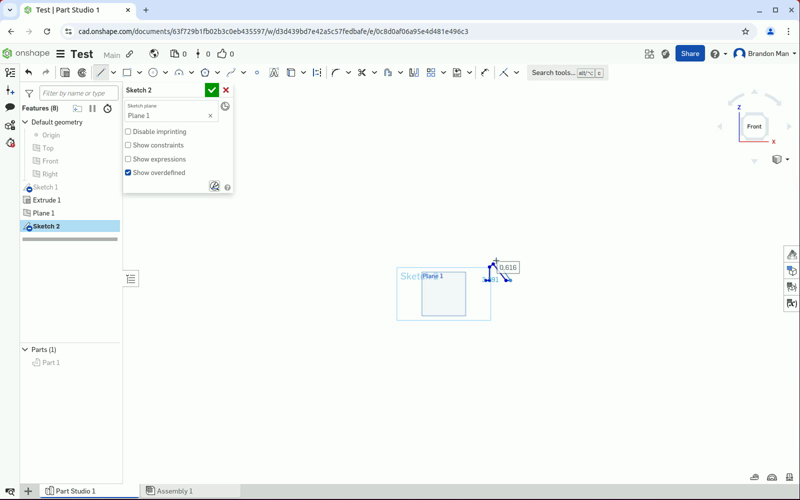
scroll(6)
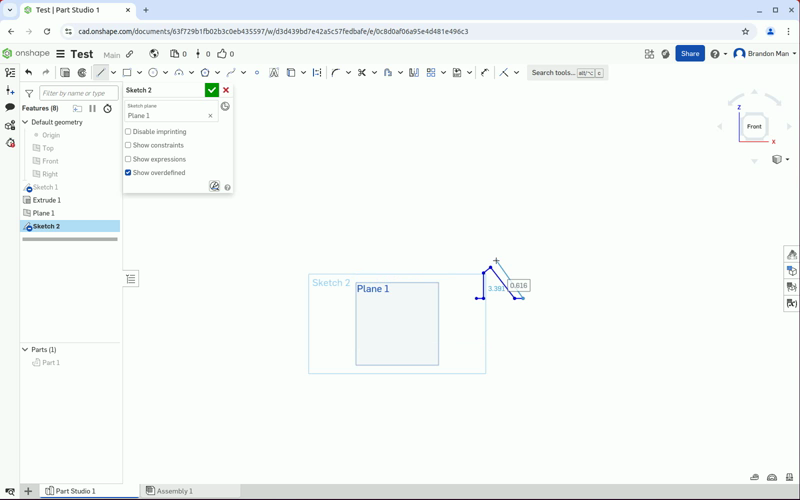
scroll(6)
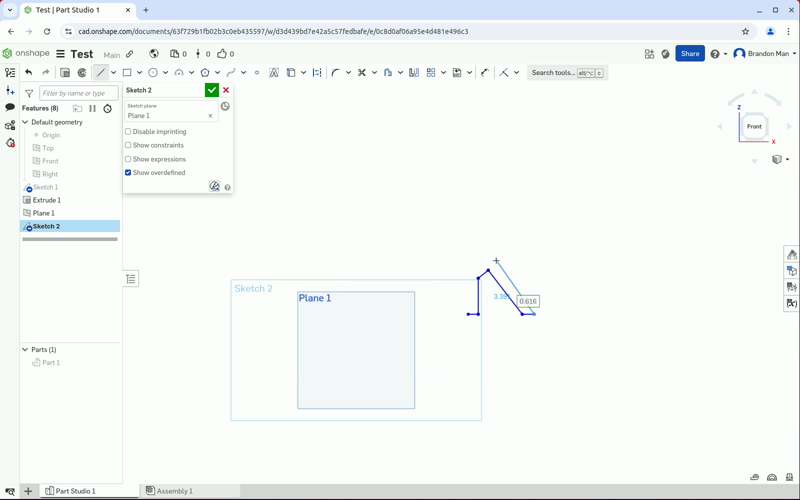
scroll(6)
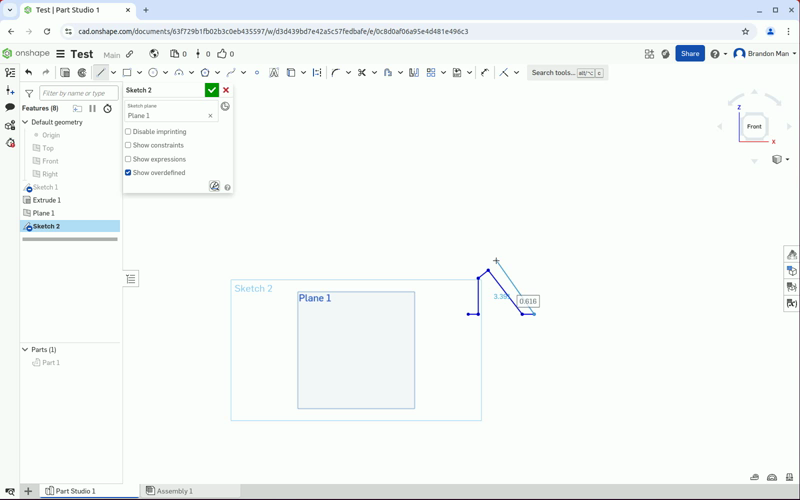
scroll(6)
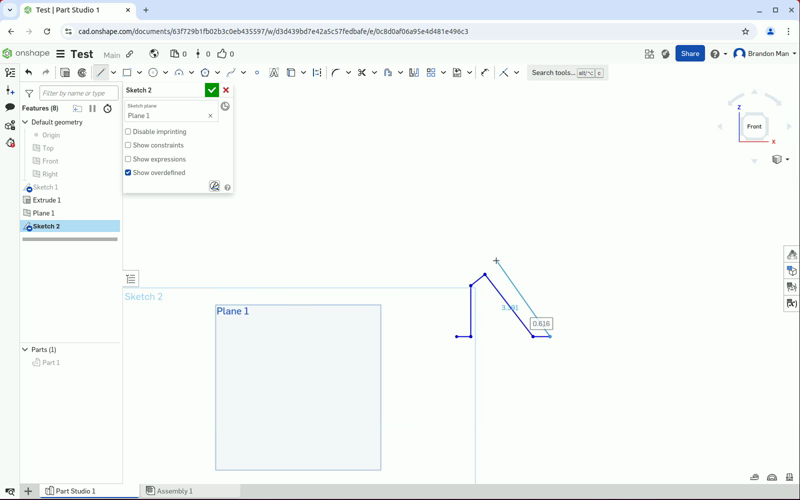
scroll(6)
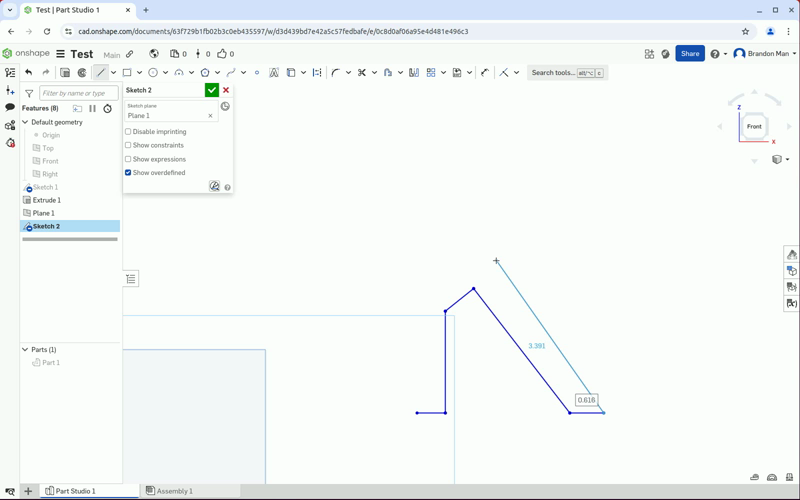
click(496, 260)
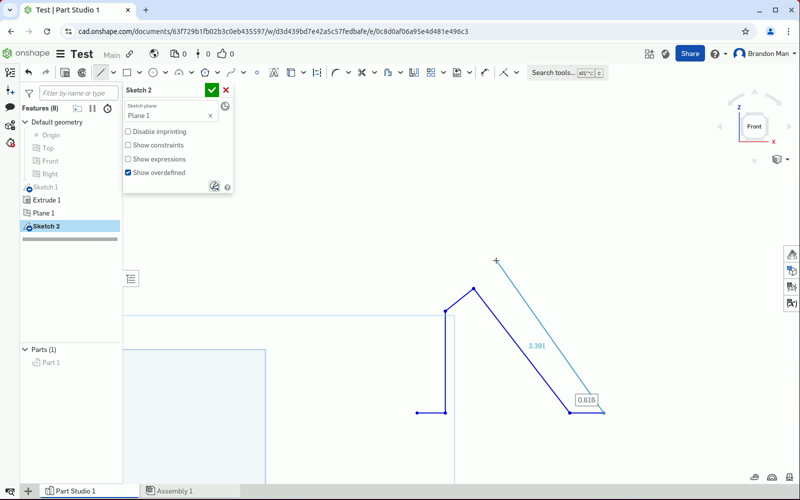
scroll(-6)
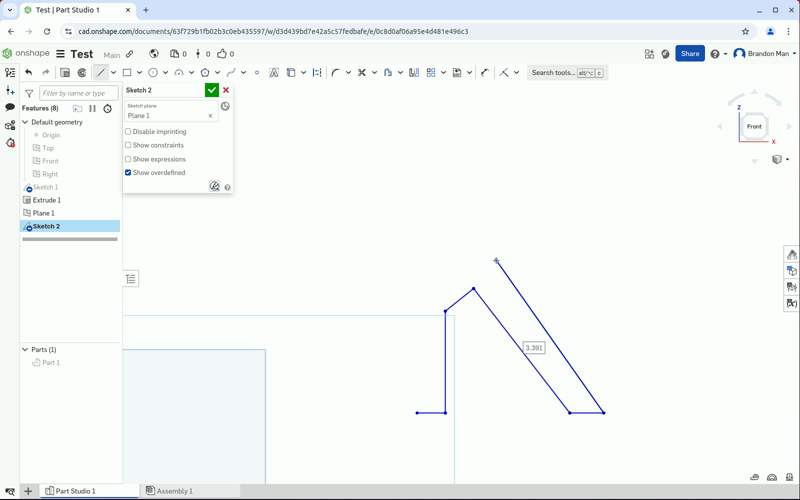
scroll(-6)
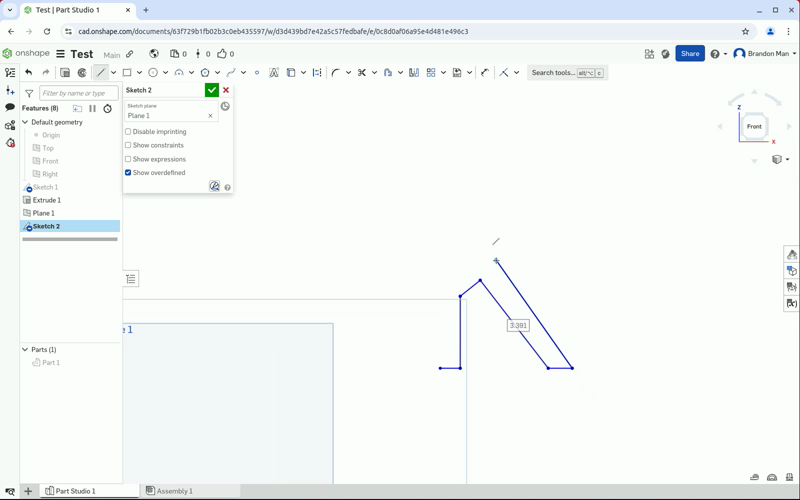
scroll(-6)
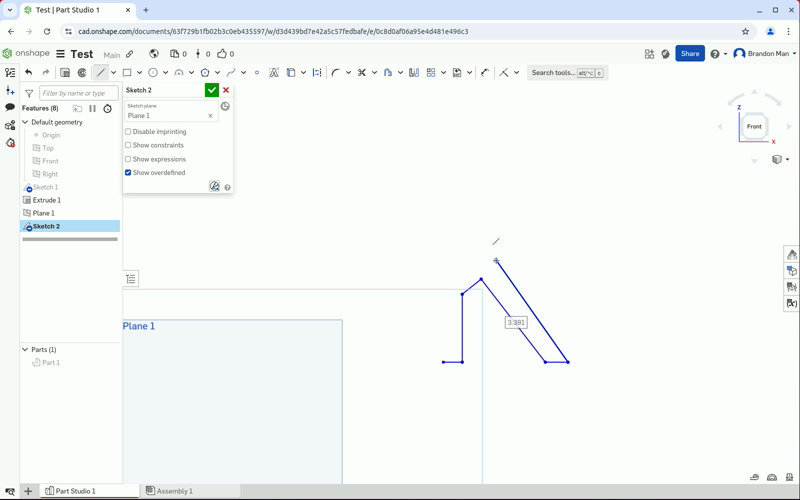
scroll(-6)
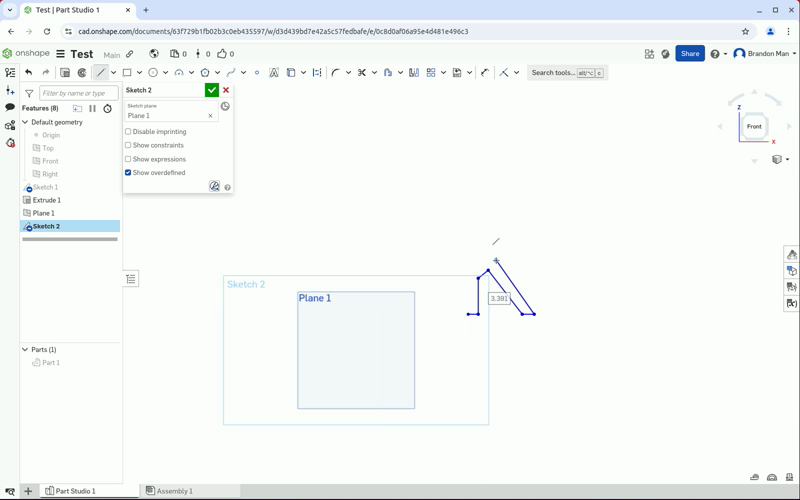
scroll(-6)
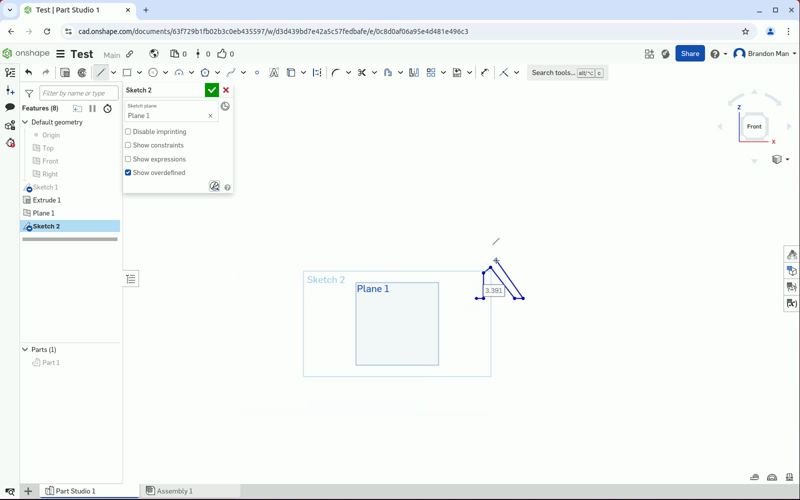
scroll(-6)
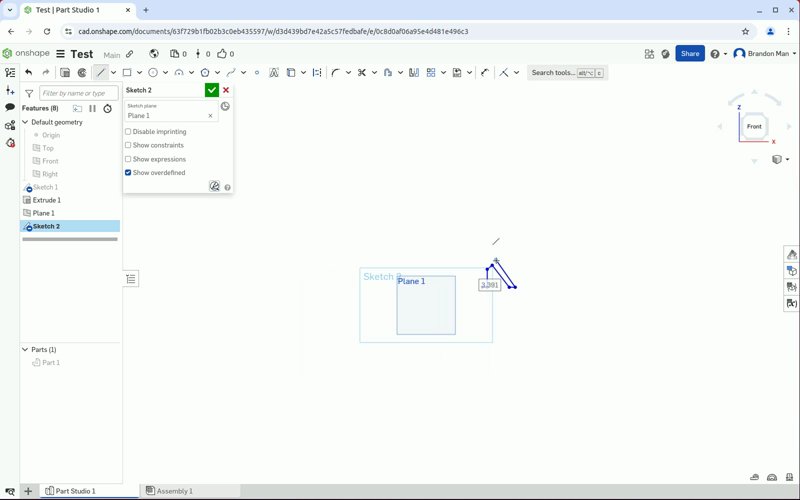
scroll(-6)
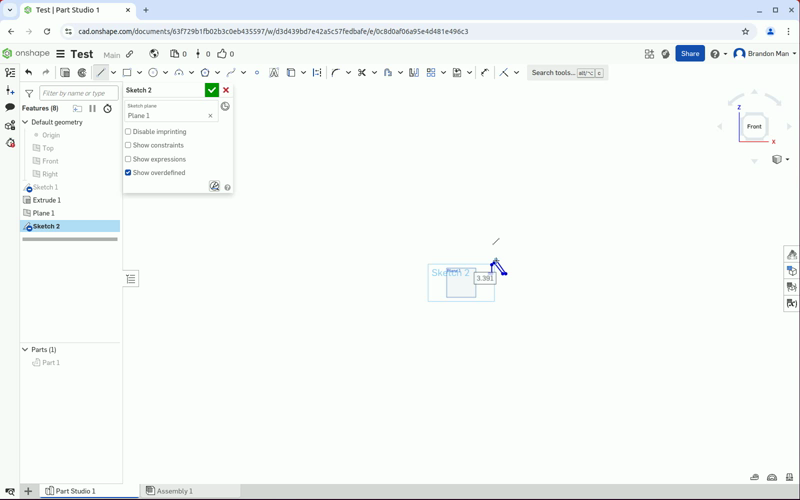
key_up(shift)
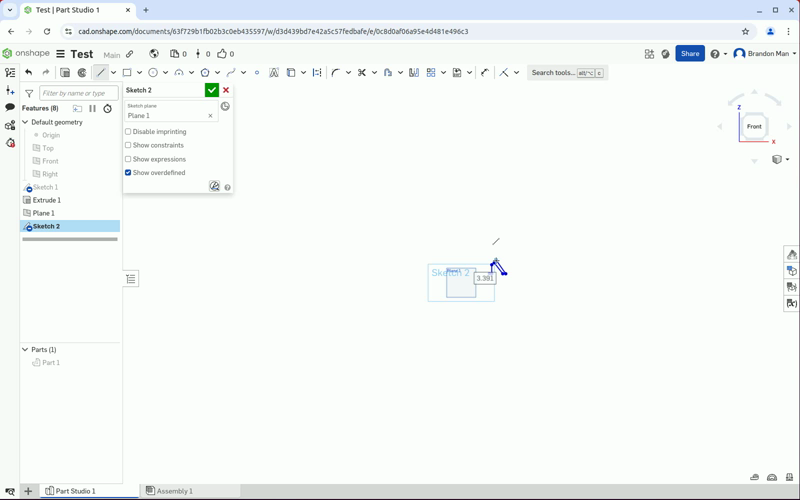
key_down(shift)
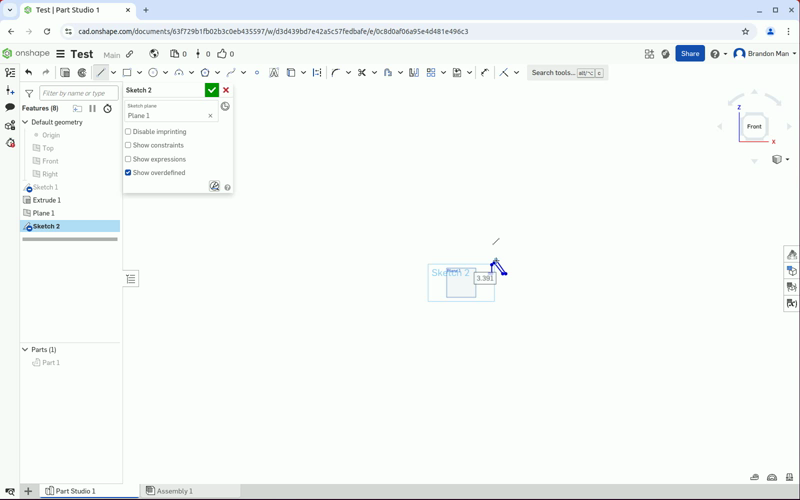
mouse_move(526, 260)
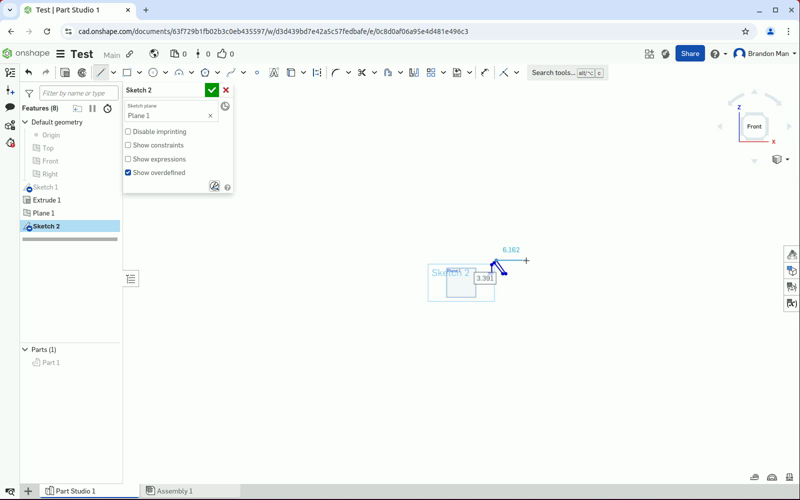
mouse_move(505, 250)
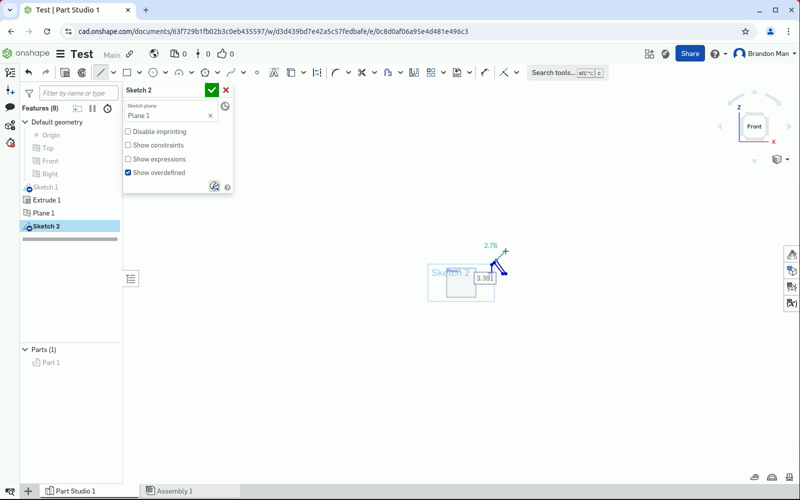
click(505, 250)
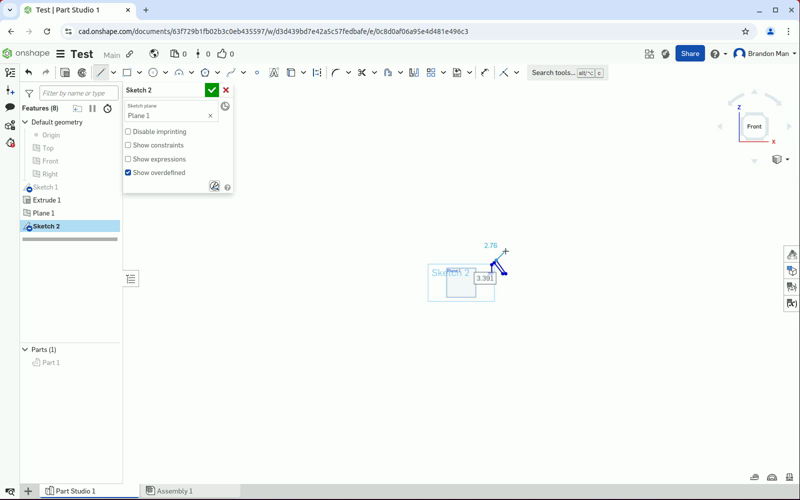
key_up(shift)
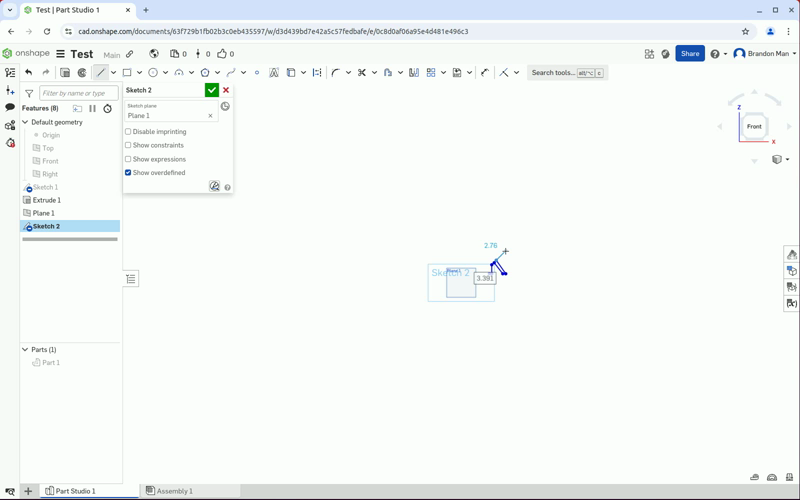
key_down(shift)
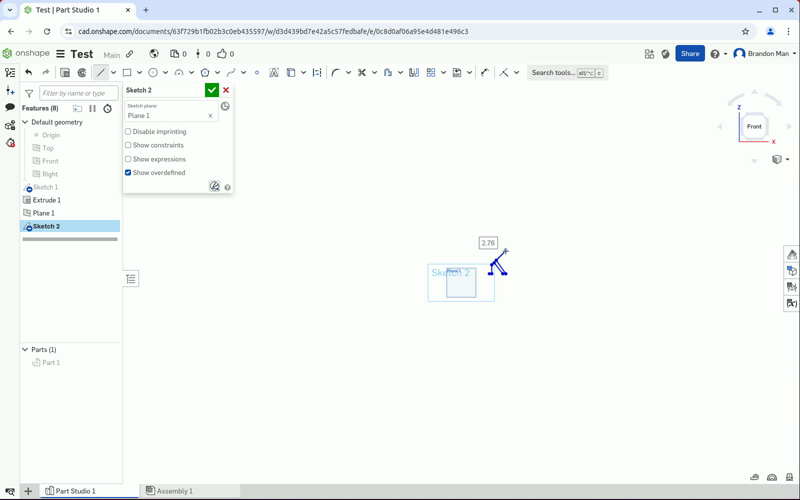
mouse_move(535, 250)
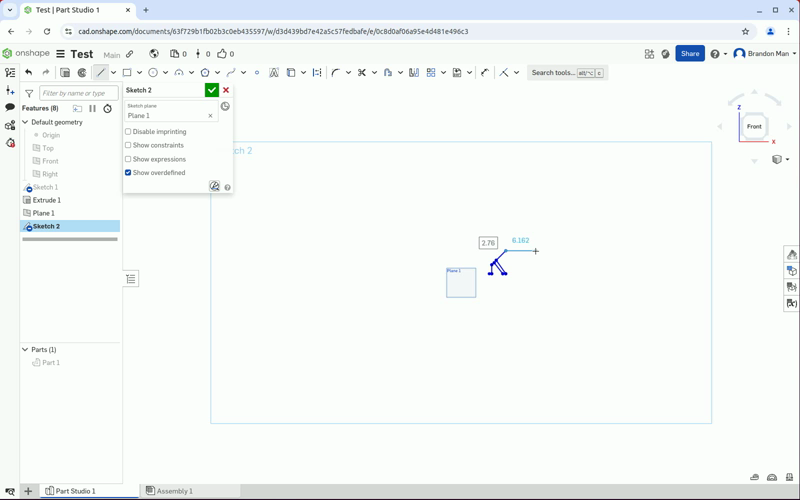
mouse_move(502, 250)
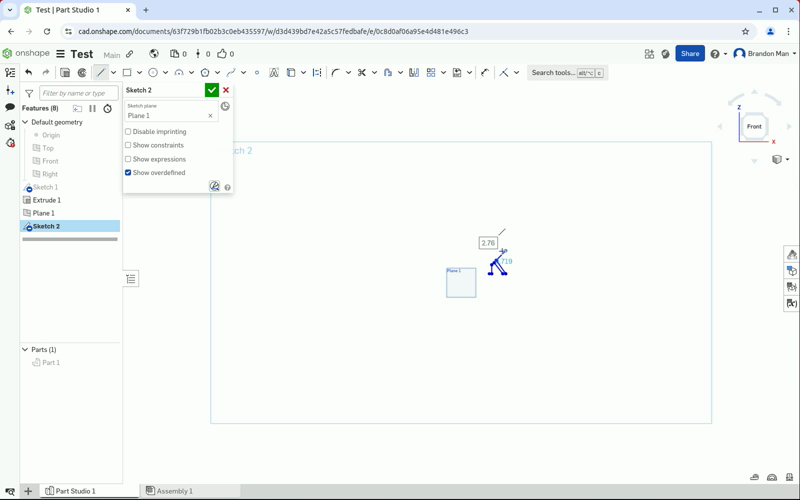
scroll(6)
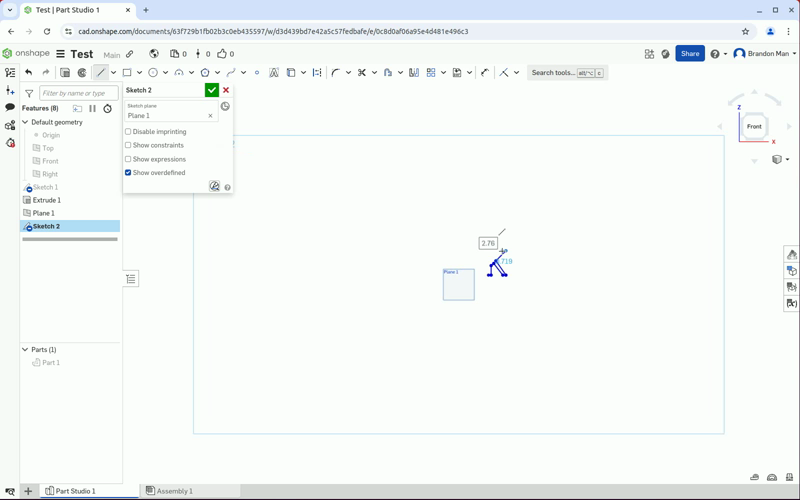
scroll(6)
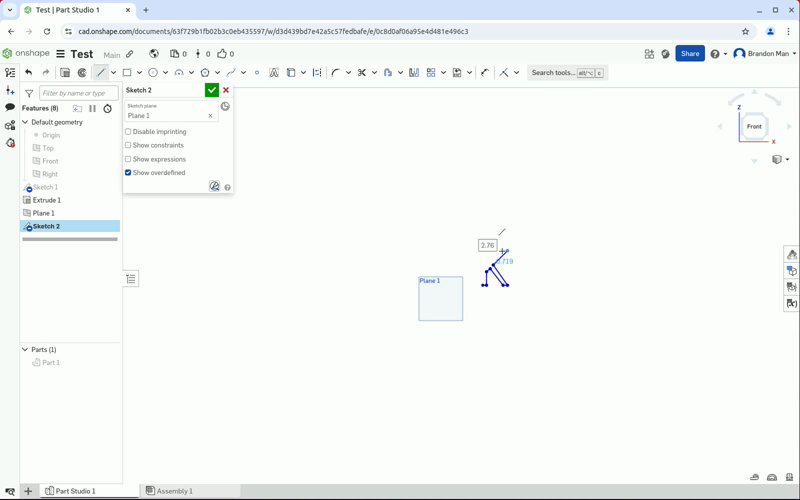
scroll(6)
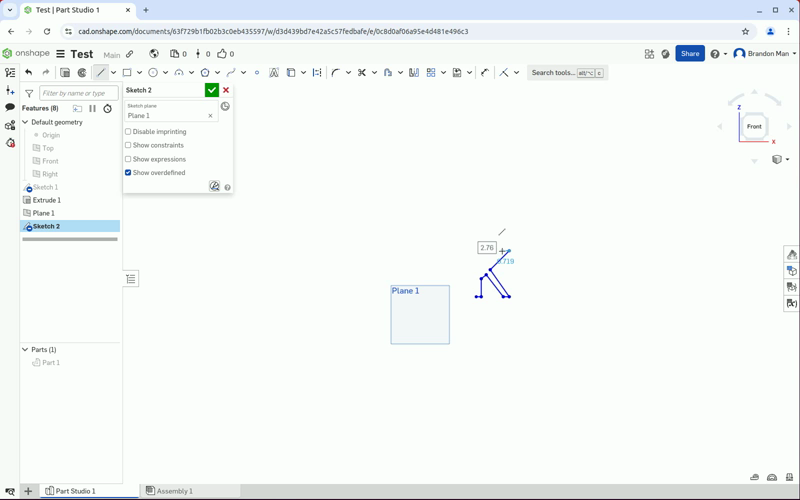
scroll(6)
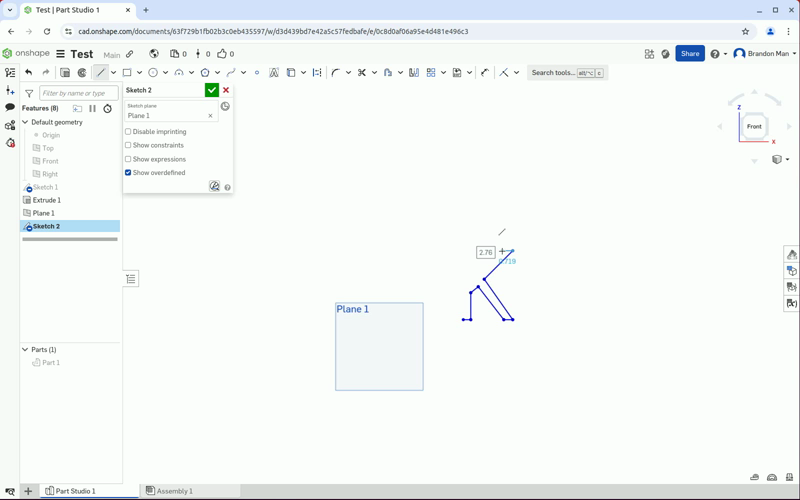
scroll(6)
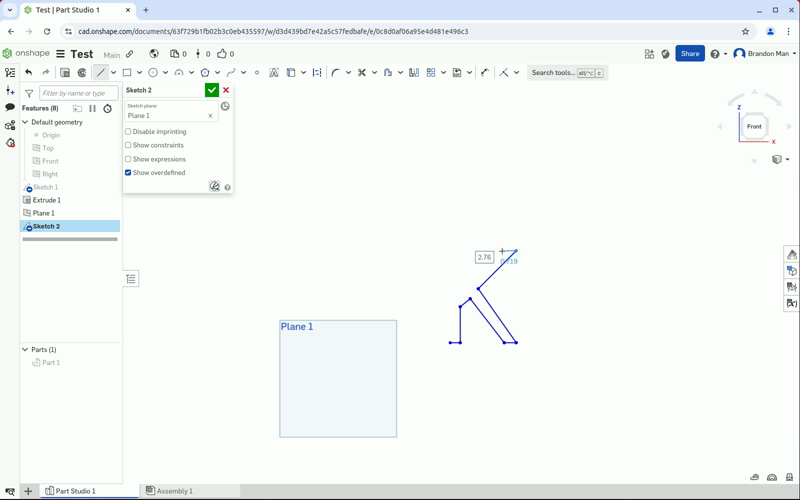
scroll(6)
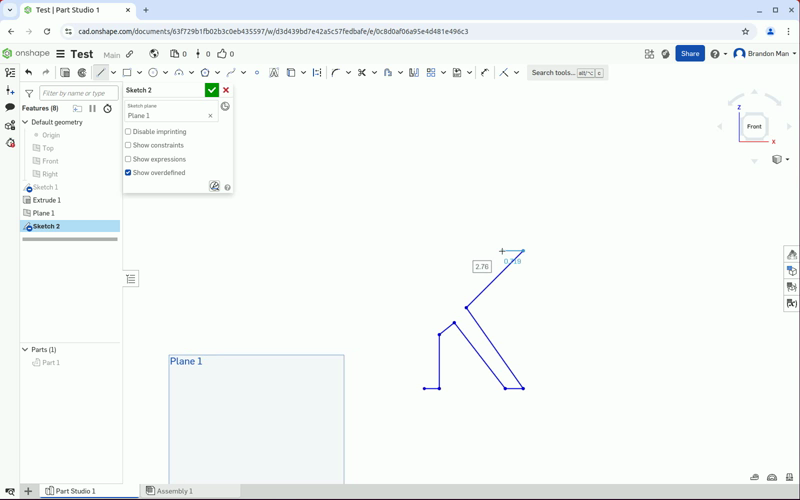
scroll(6)
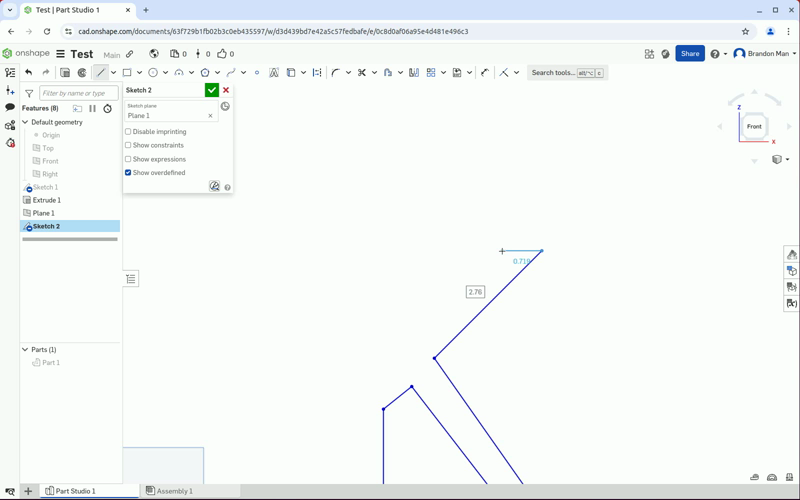
click(502, 250)
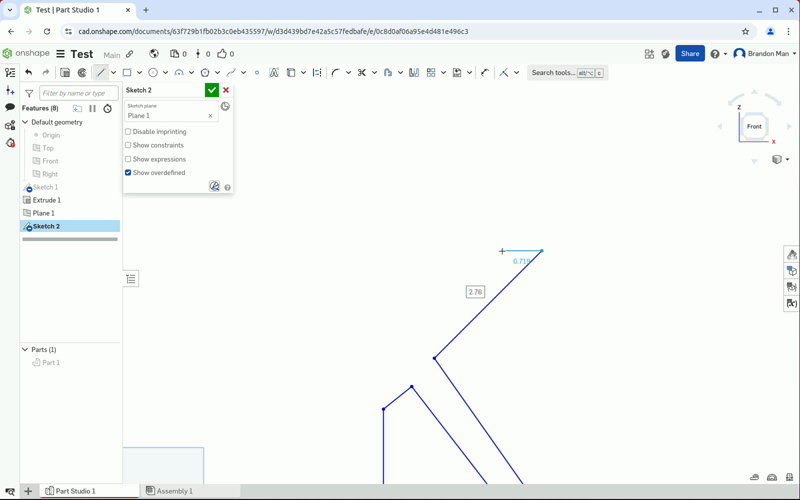
scroll(-6)
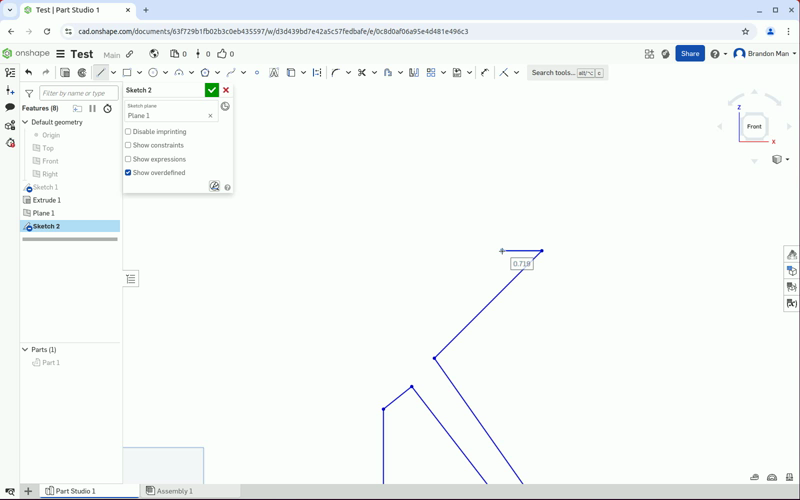
scroll(-6)
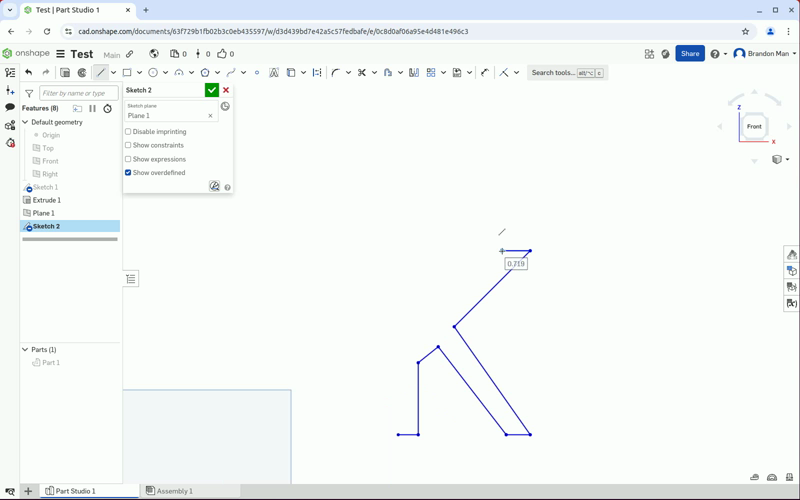
scroll(-6)
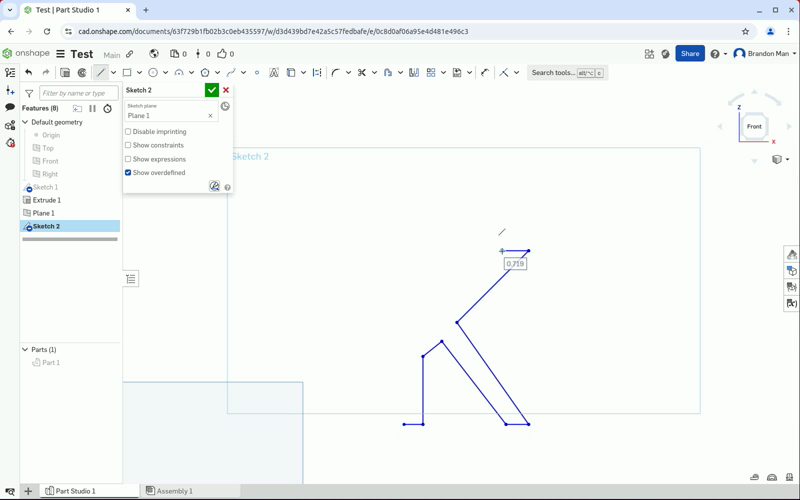
scroll(-6)
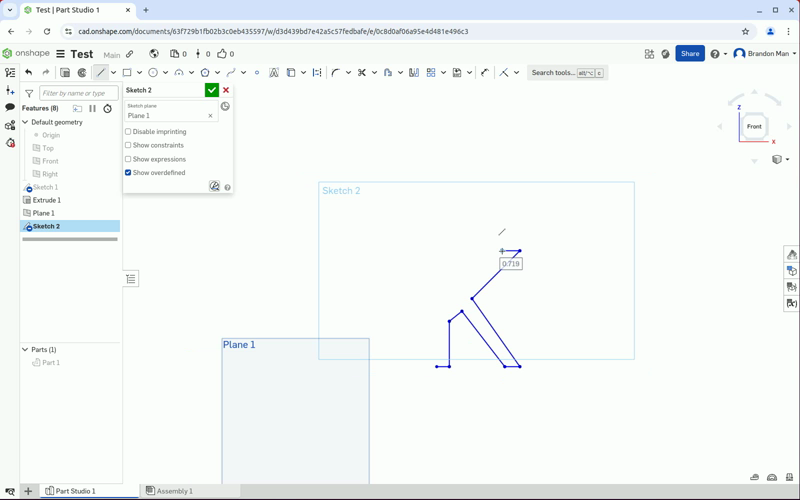
scroll(-6)
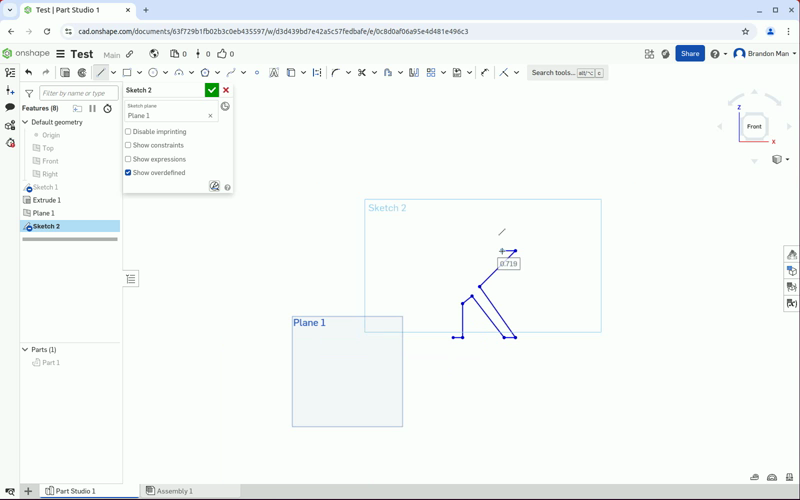
scroll(-6)
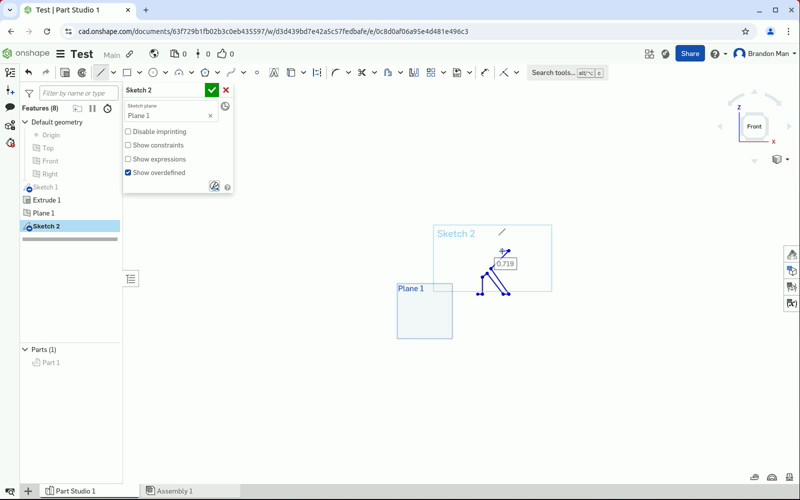
scroll(-6)
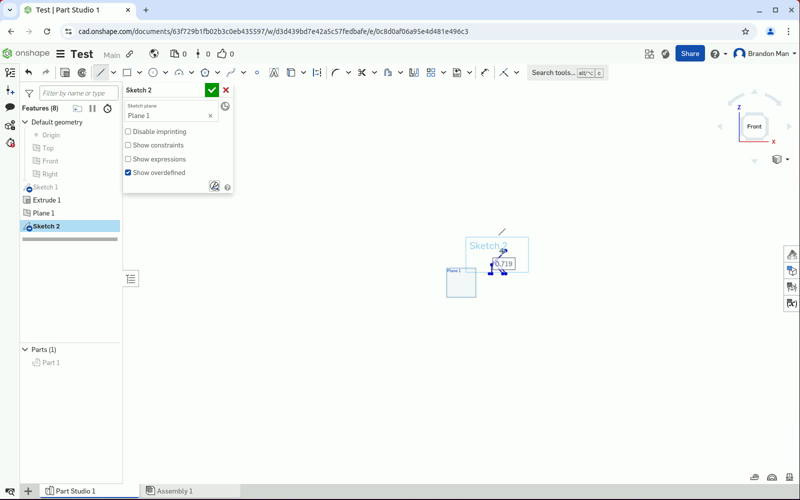
key_up(shift)
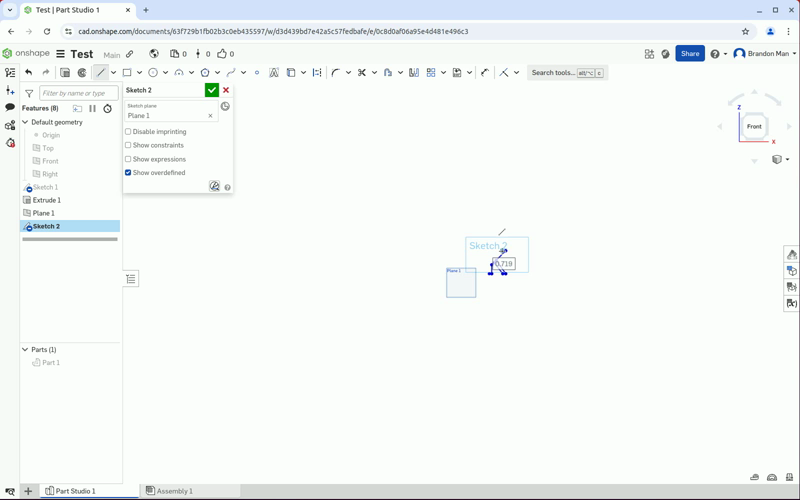
key_down(shift)
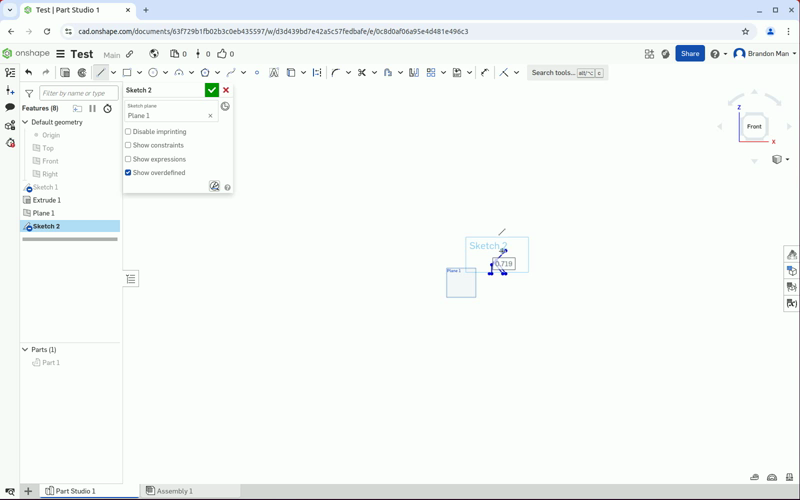
mouse_move(532, 250)
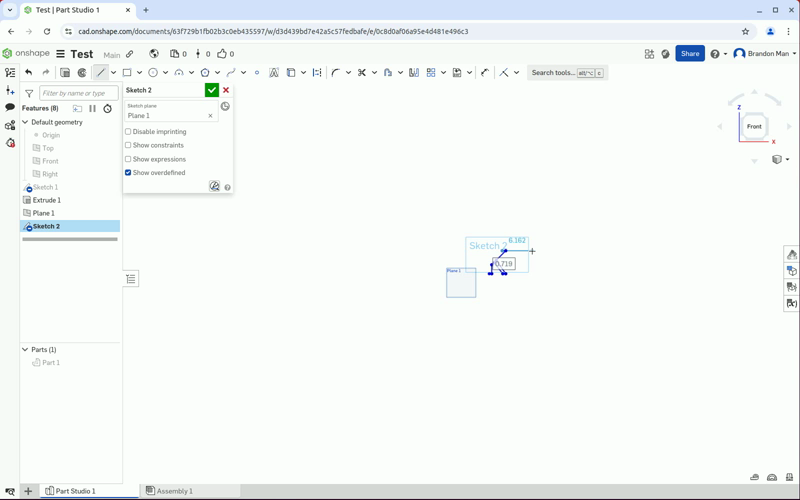
mouse_move(491, 261)
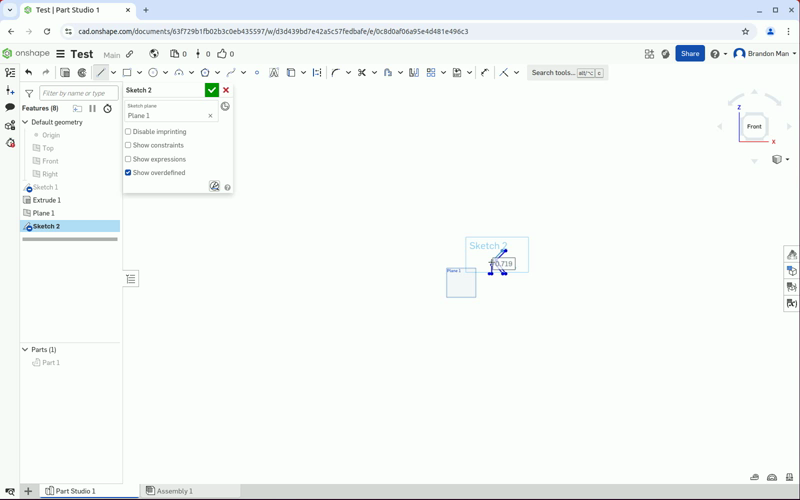
scroll(6)
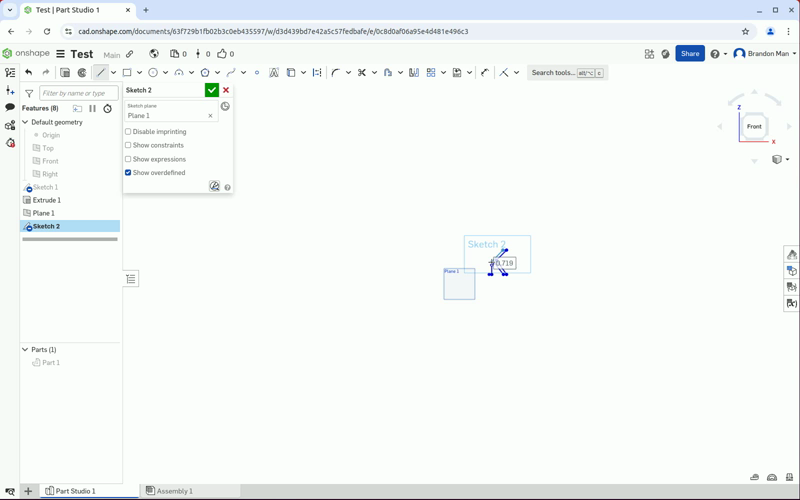
scroll(6)
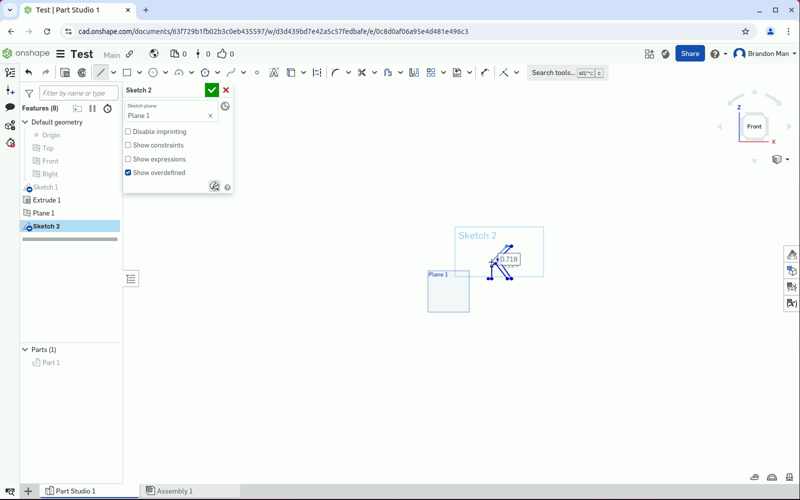
scroll(6)
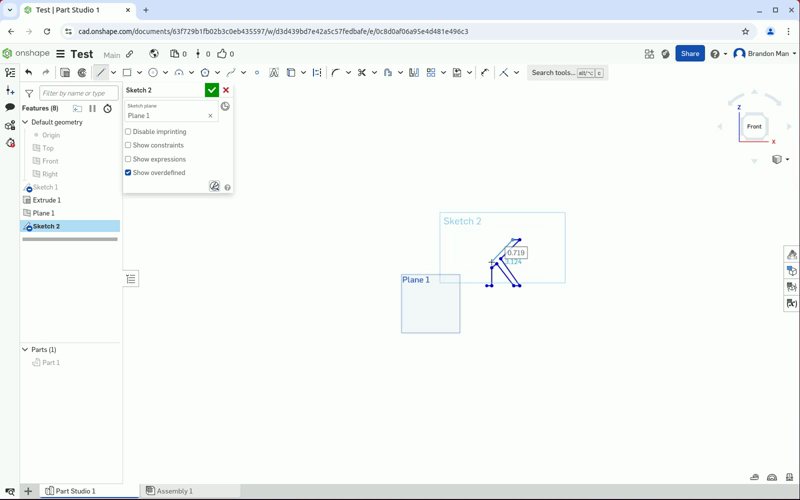
scroll(6)
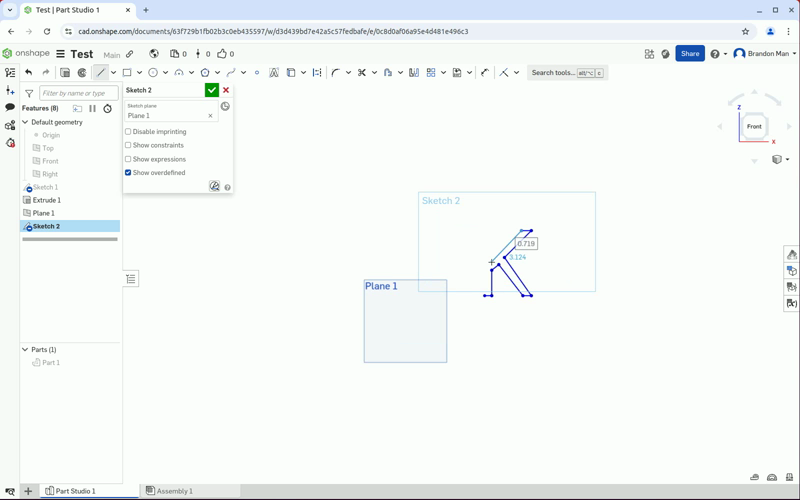
scroll(6)
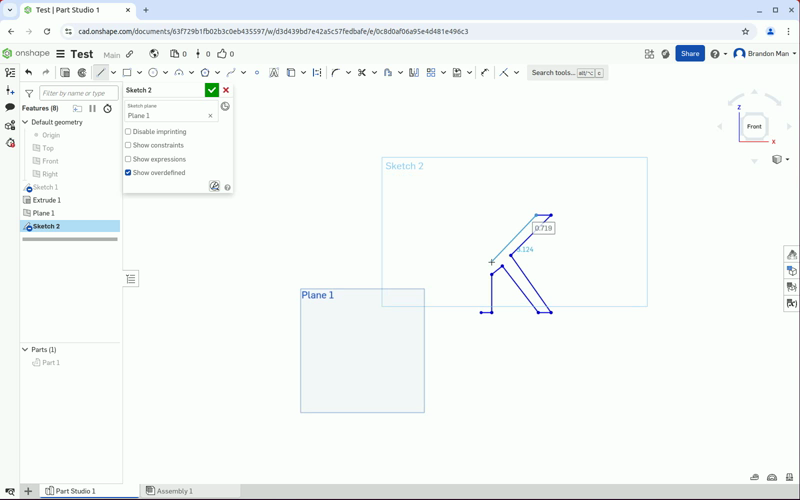
scroll(6)
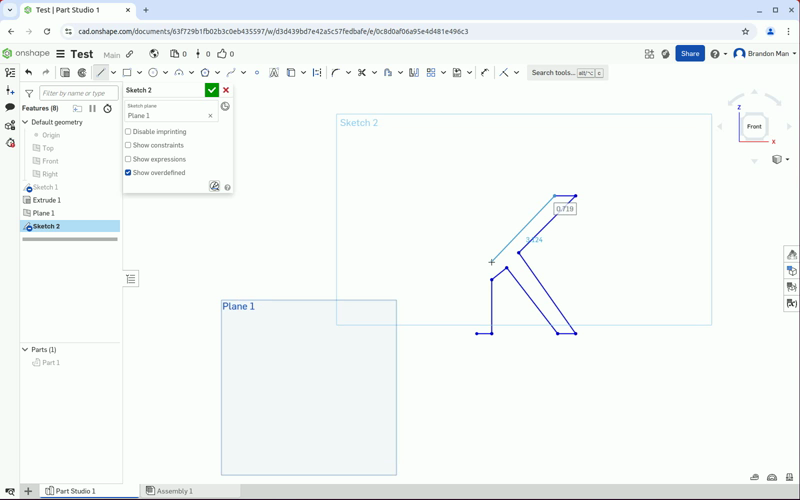
scroll(6)
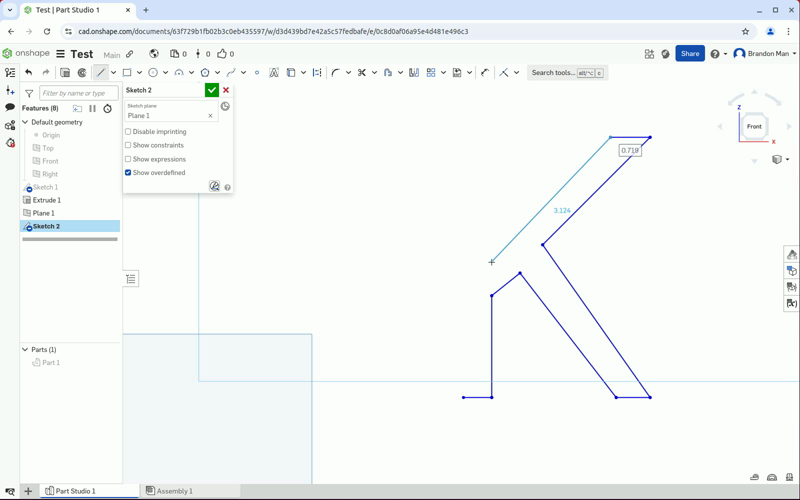
click(491, 261)
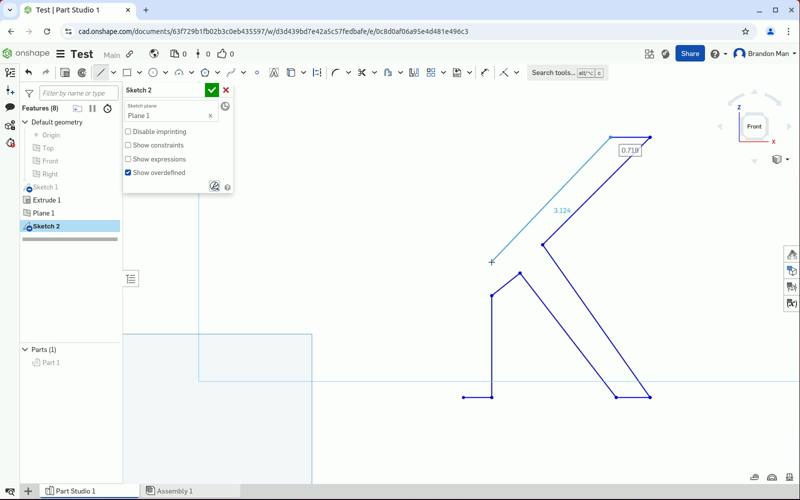
scroll(-6)
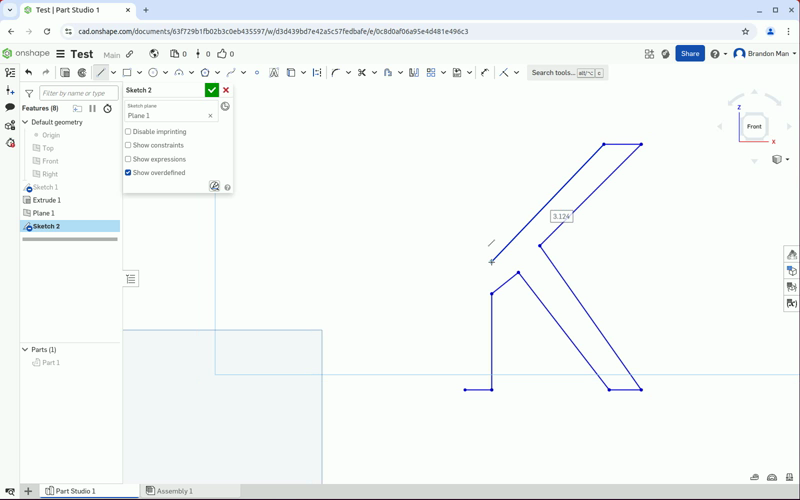
scroll(-6)
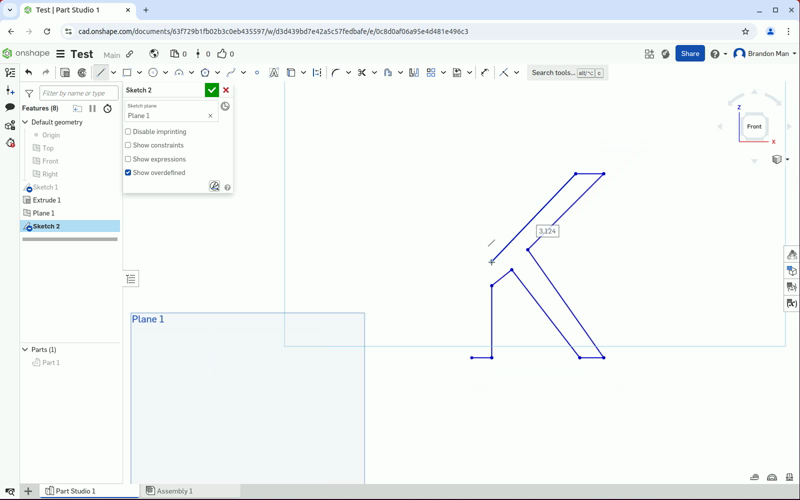
scroll(-6)
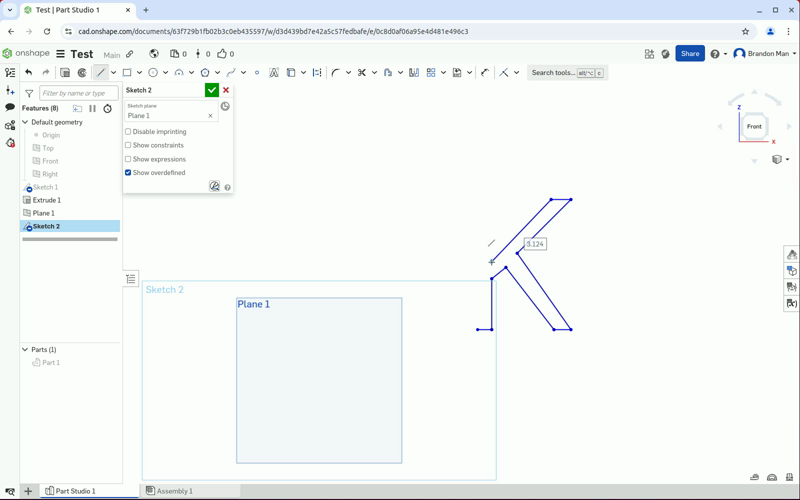
scroll(-6)
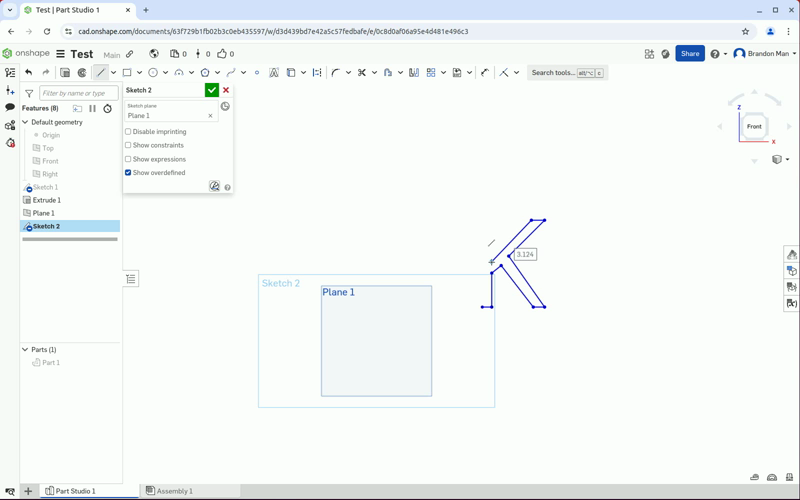
scroll(-6)
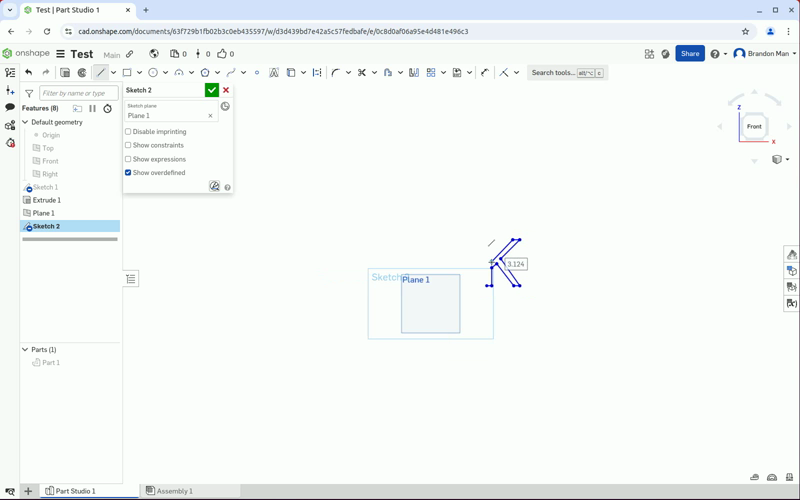
scroll(-6)
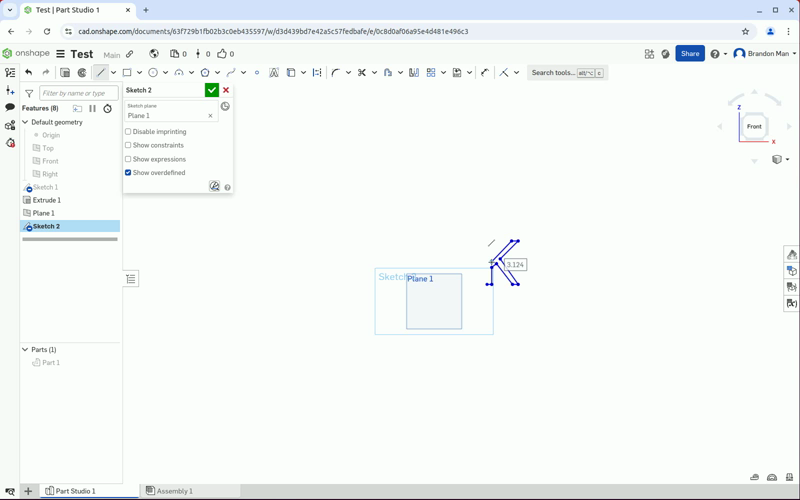
scroll(-6)
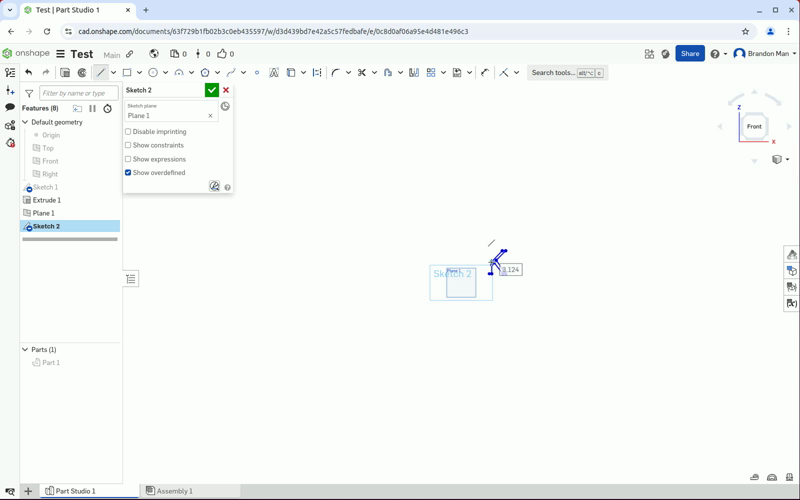
key_up(shift)
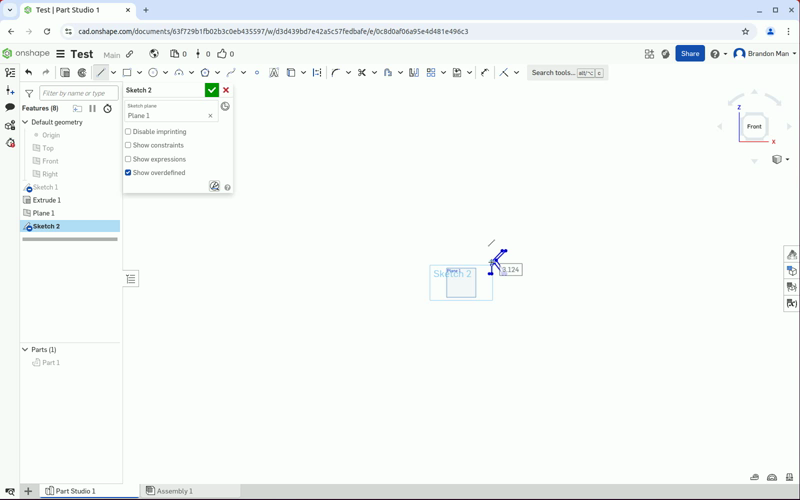
key_down(shift)
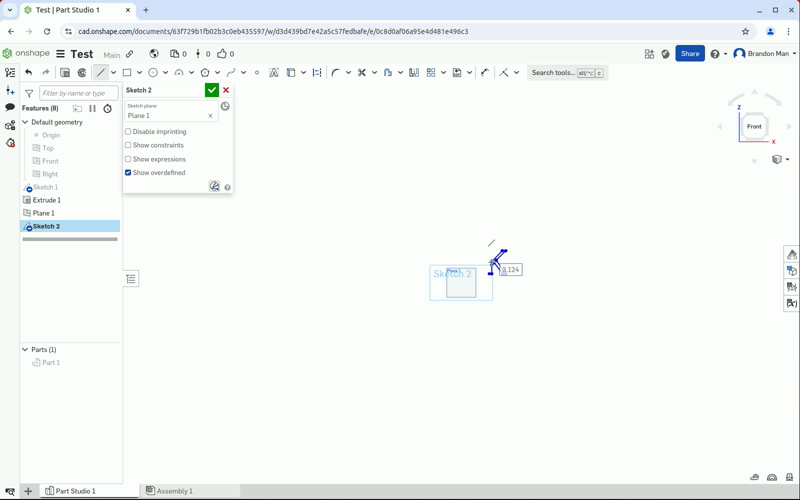
mouse_move(521, 261)
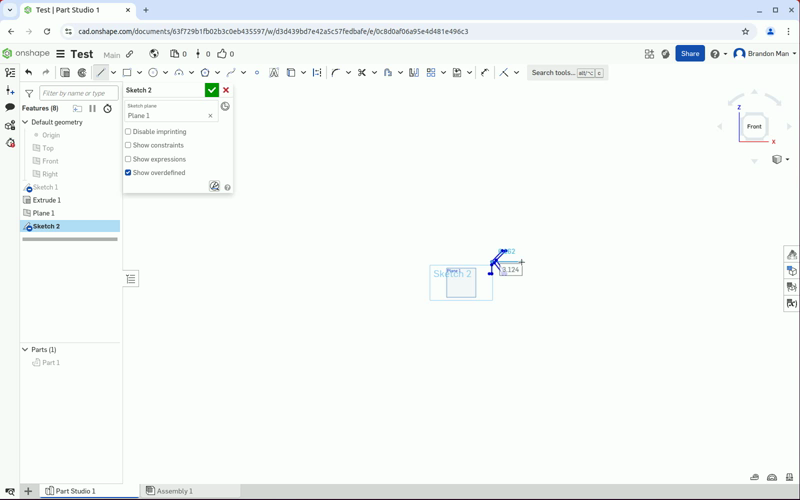
mouse_move(491, 250)
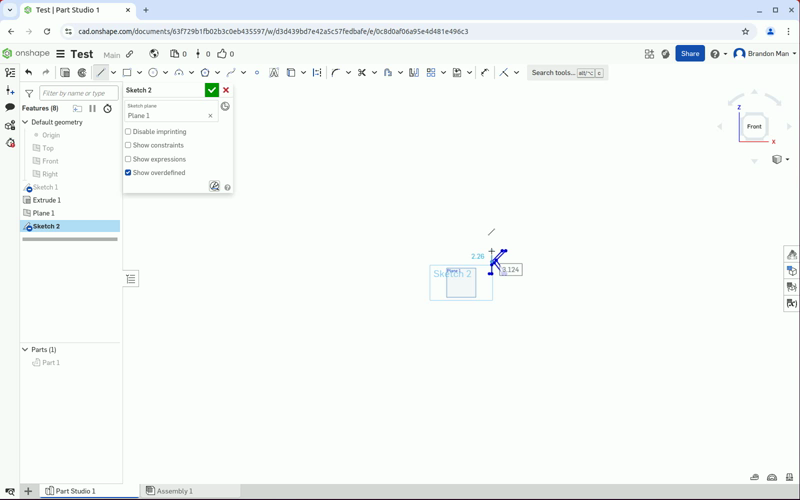
click(491, 250)
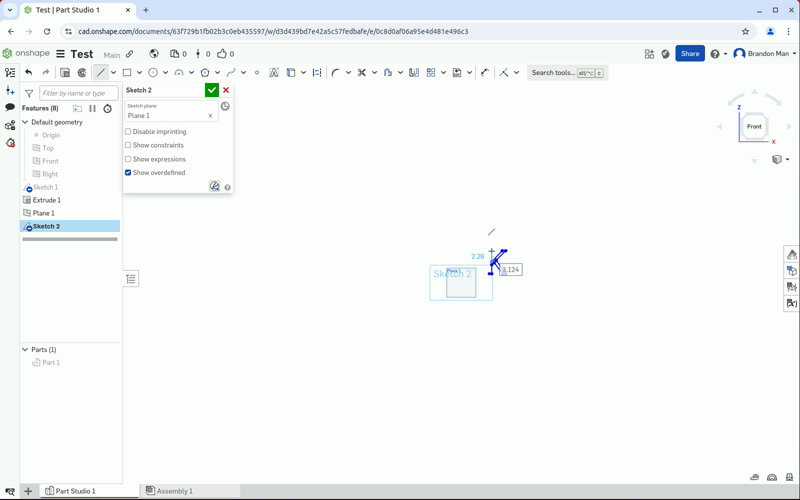
key_up(shift)
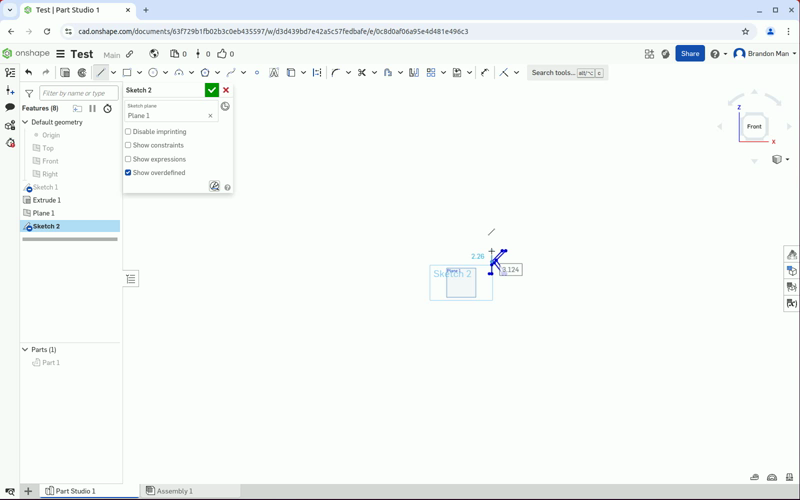
key_down(shift)
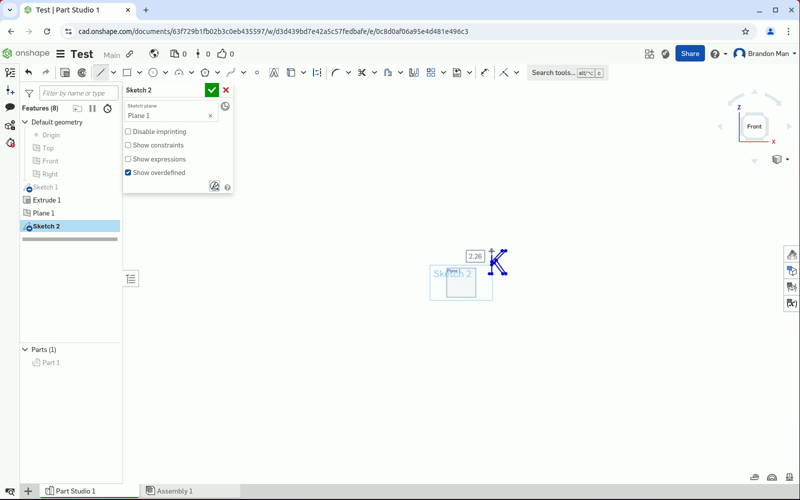
mouse_move(521, 250)
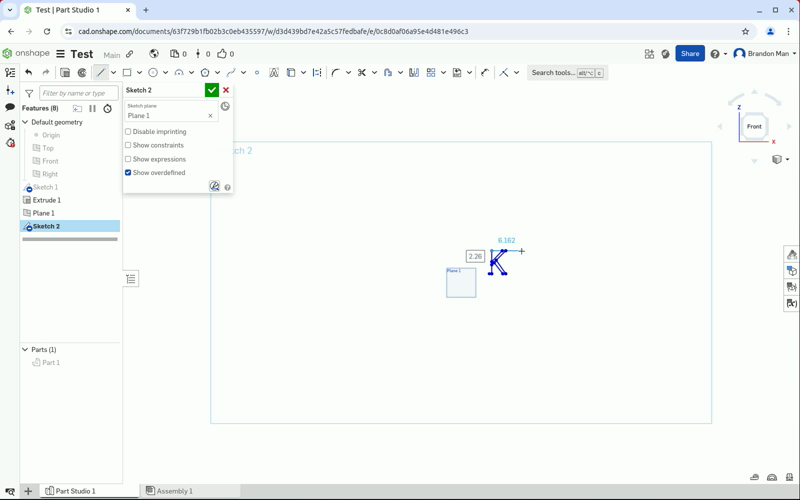
mouse_move(489, 250)
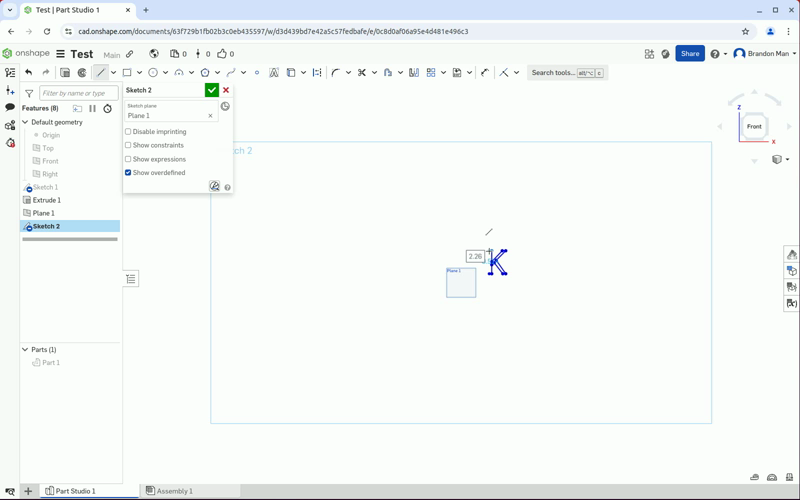
scroll(6)
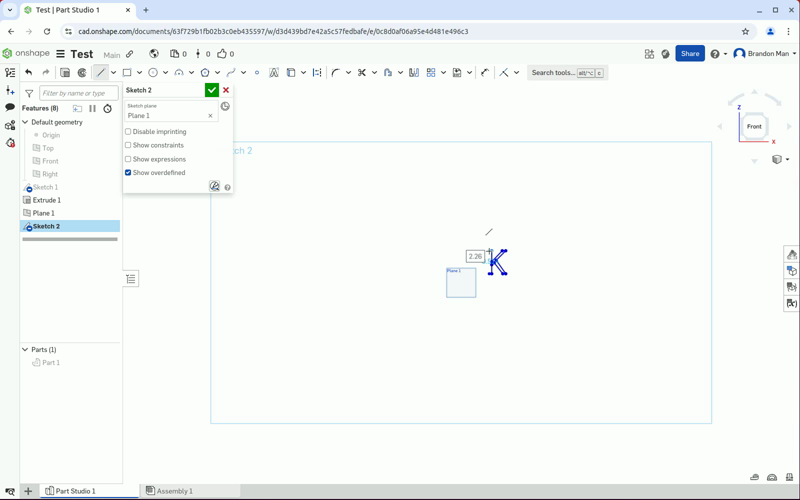
scroll(6)
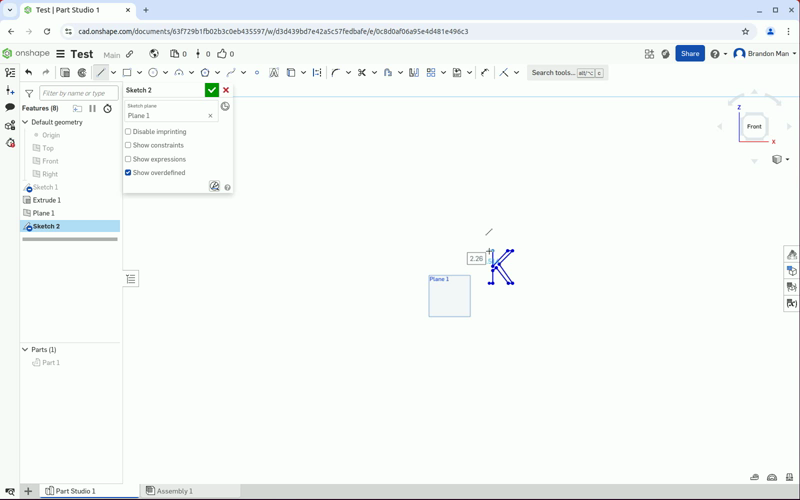
scroll(6)
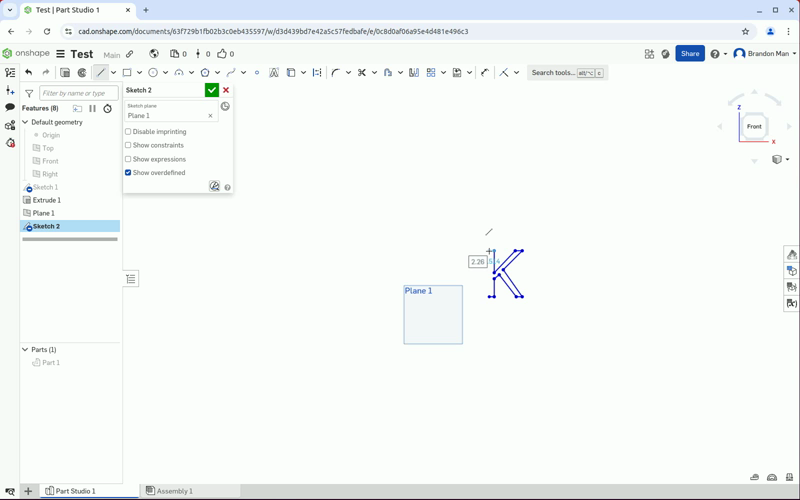
scroll(6)
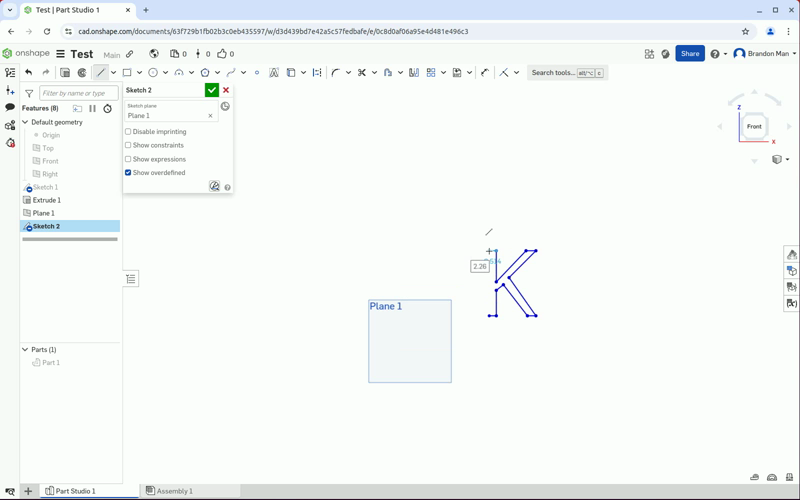
scroll(6)
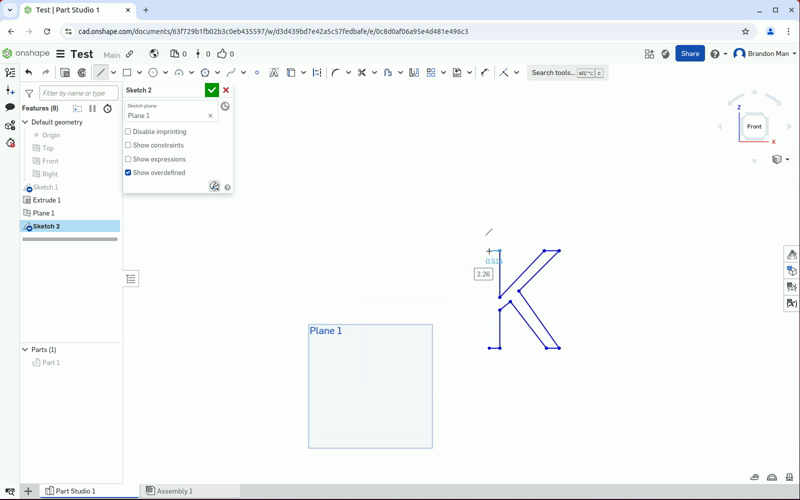
scroll(6)
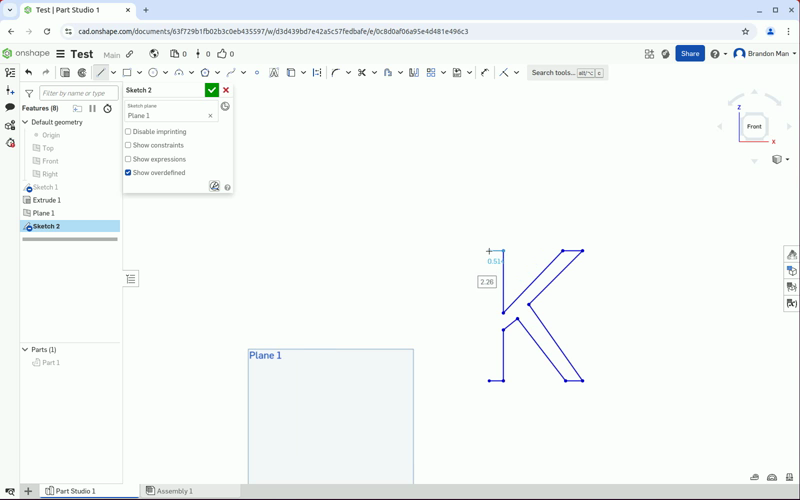
scroll(6)
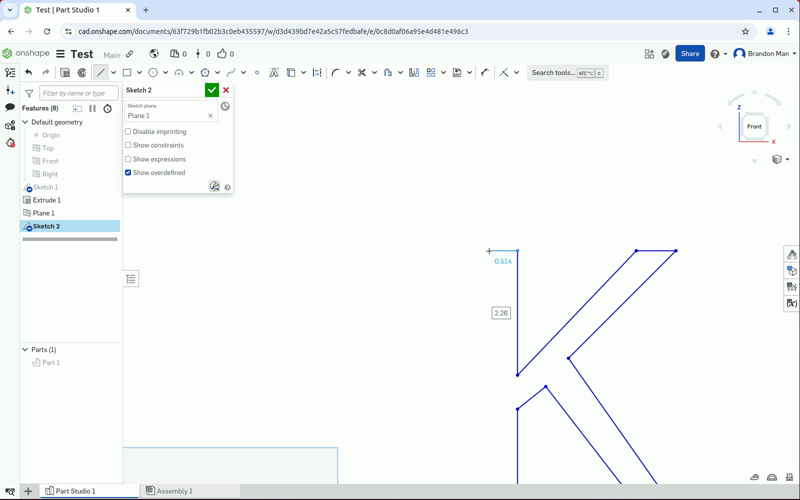
click(489, 250)
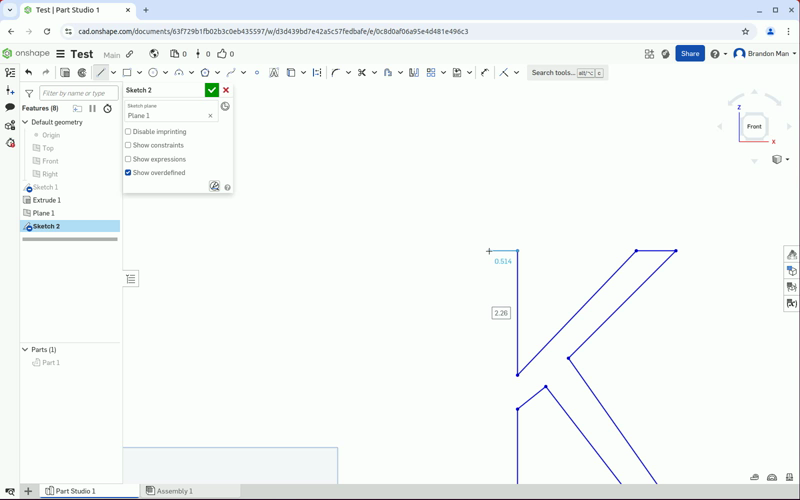
scroll(-6)
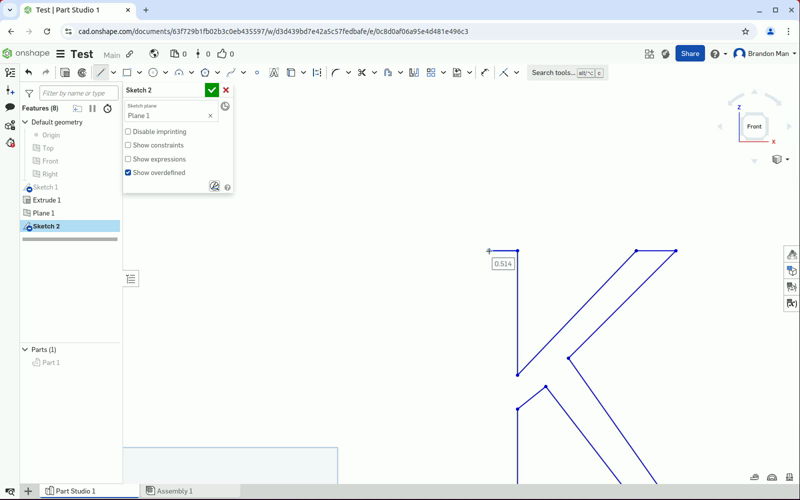
scroll(-6)
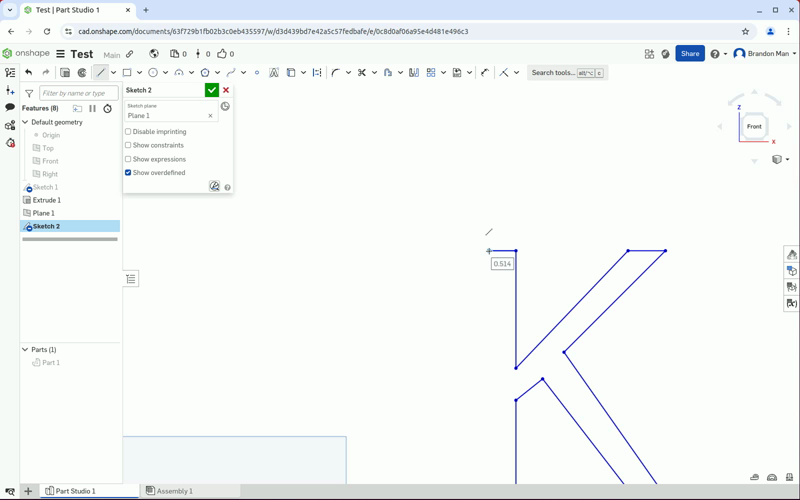
scroll(-6)
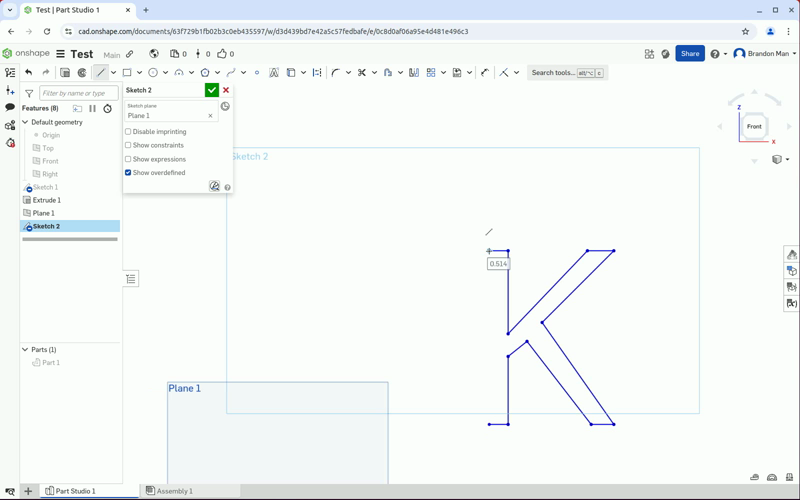
scroll(-6)
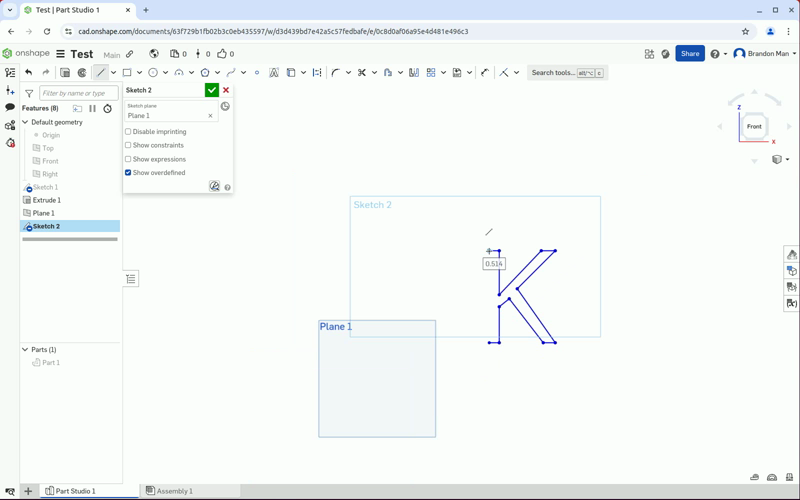
scroll(-6)
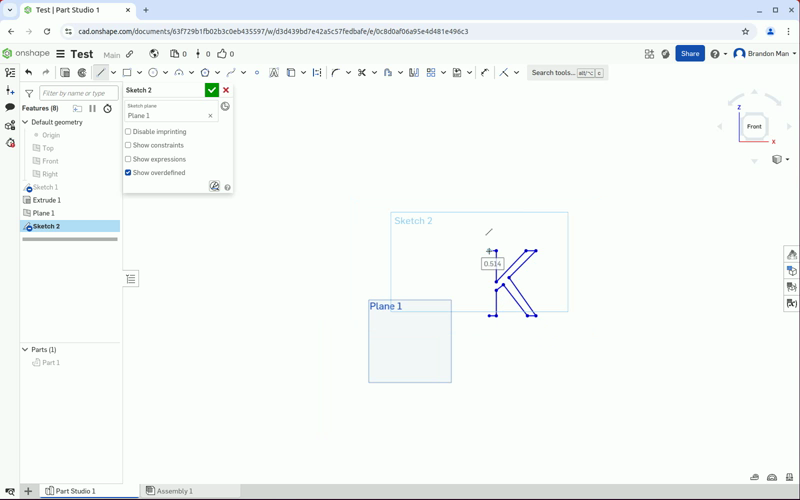
scroll(-6)
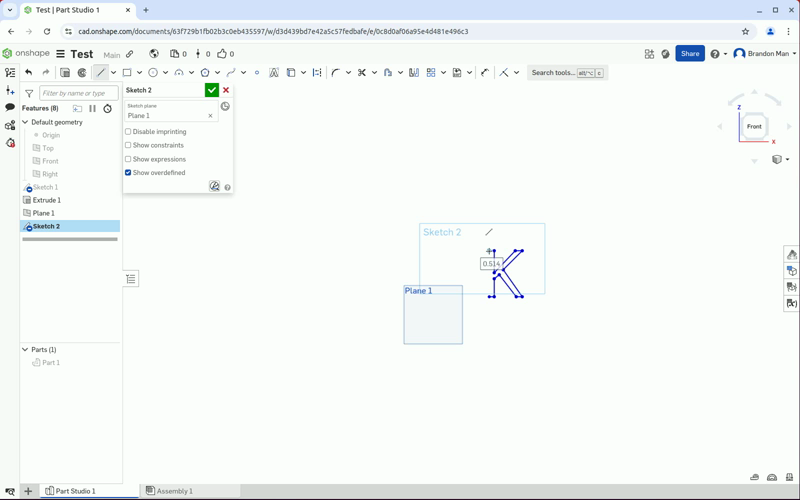
scroll(-6)
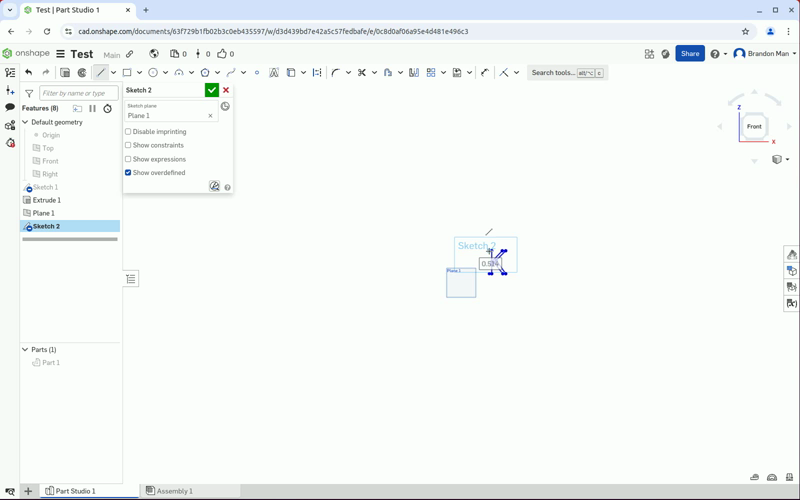
key_up(shift)
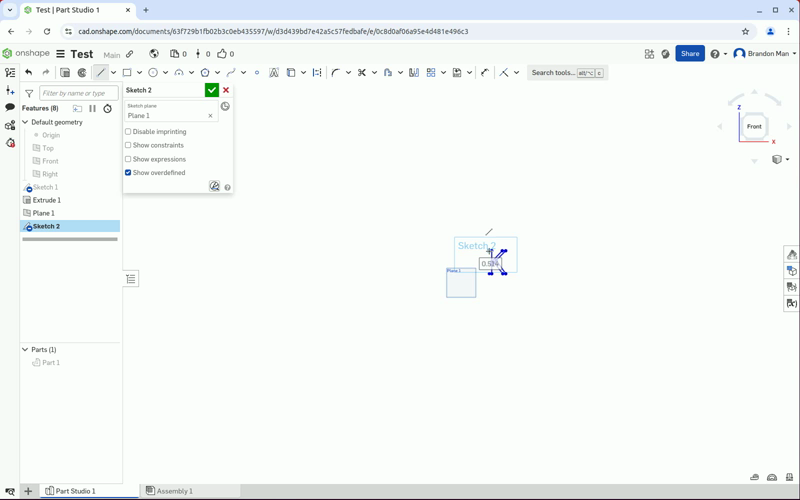
mouse_move(519, 250)
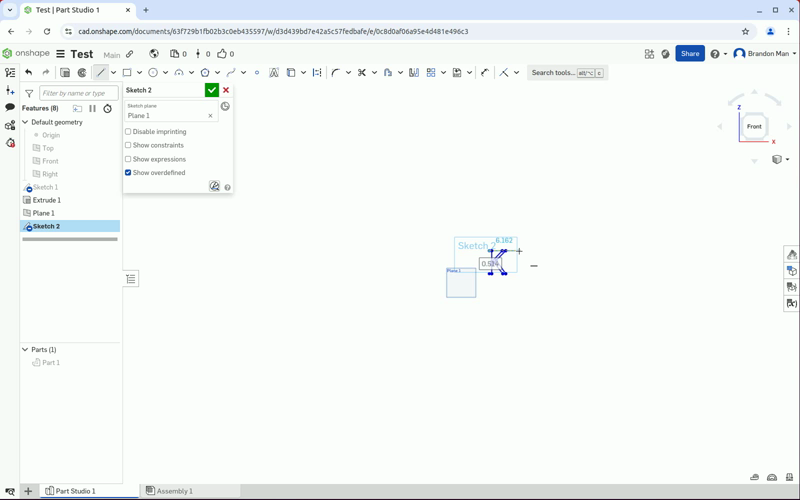
key_down(shift)
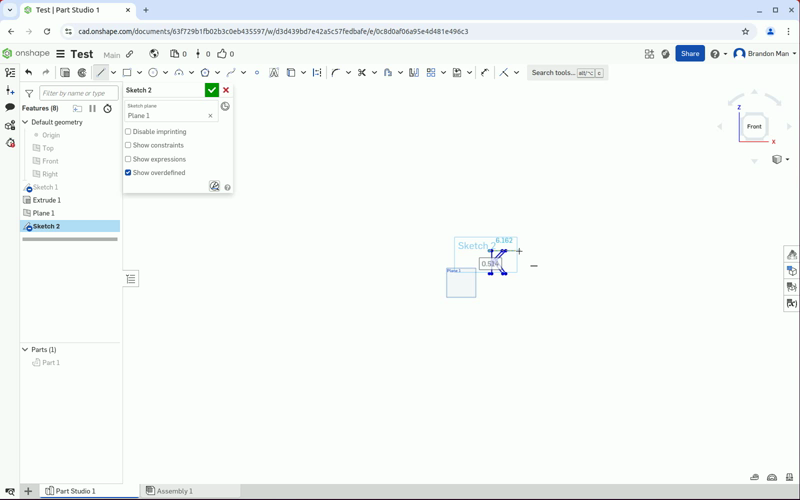
mouse_move(489, 273)
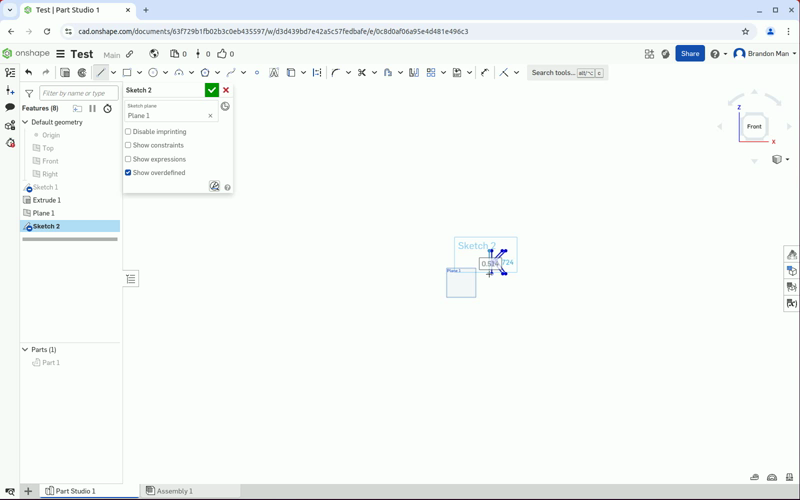
scroll(6)
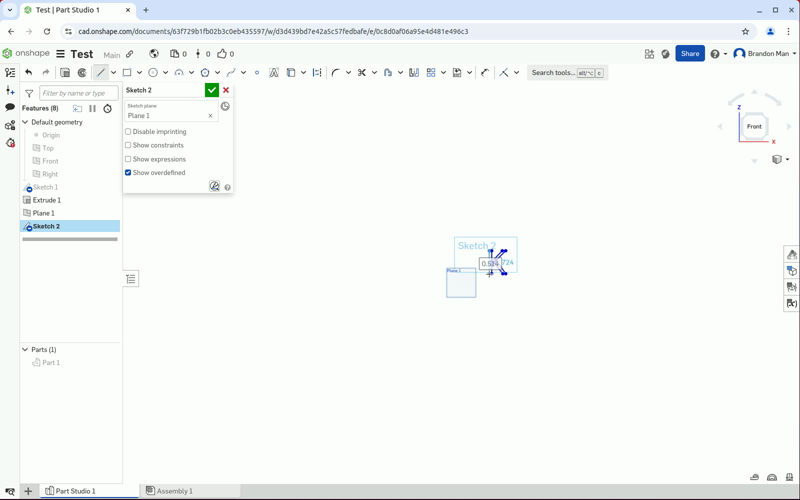
scroll(6)
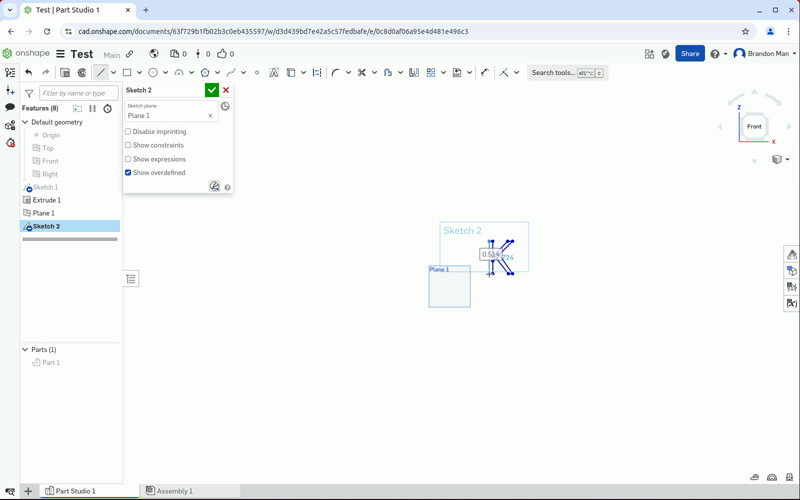
scroll(6)
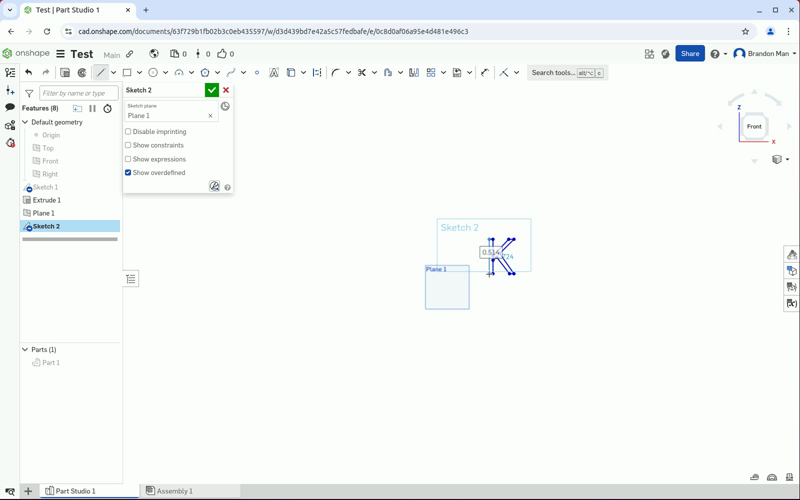
scroll(6)
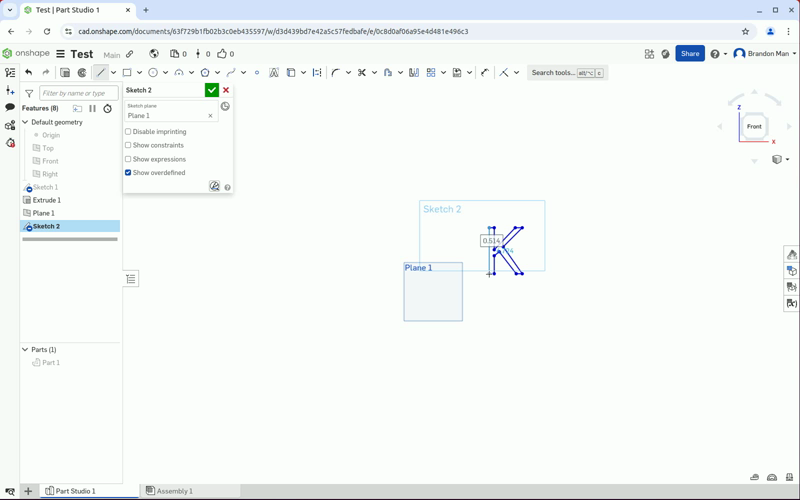
scroll(6)
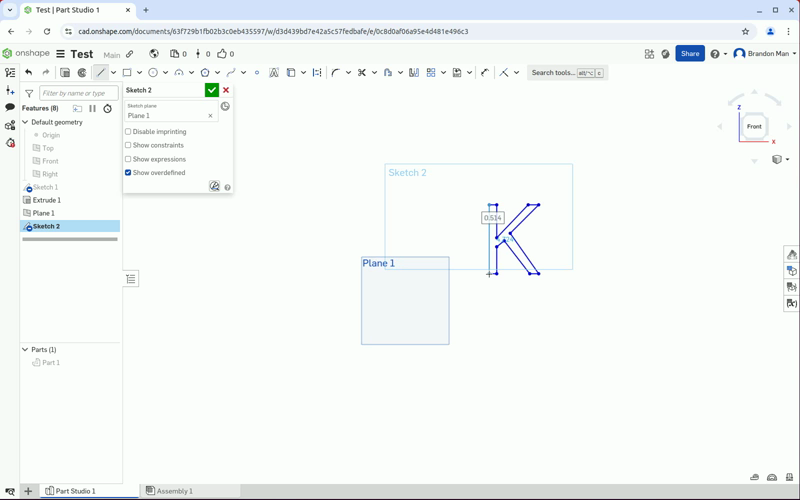
scroll(6)
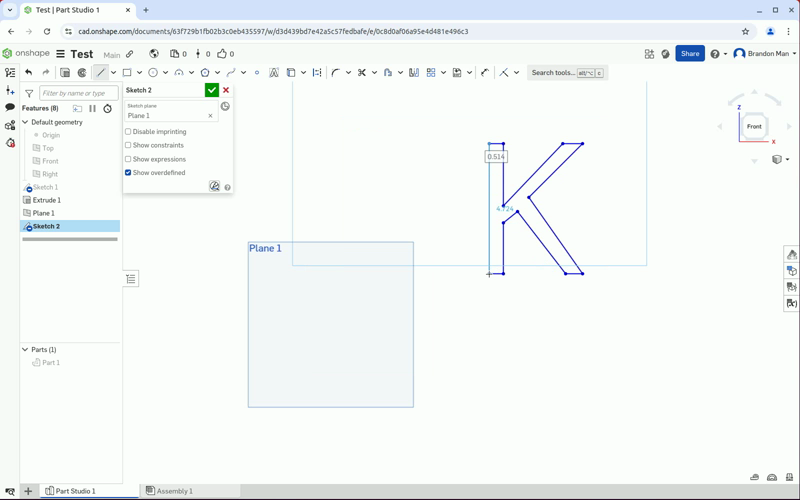
scroll(6)
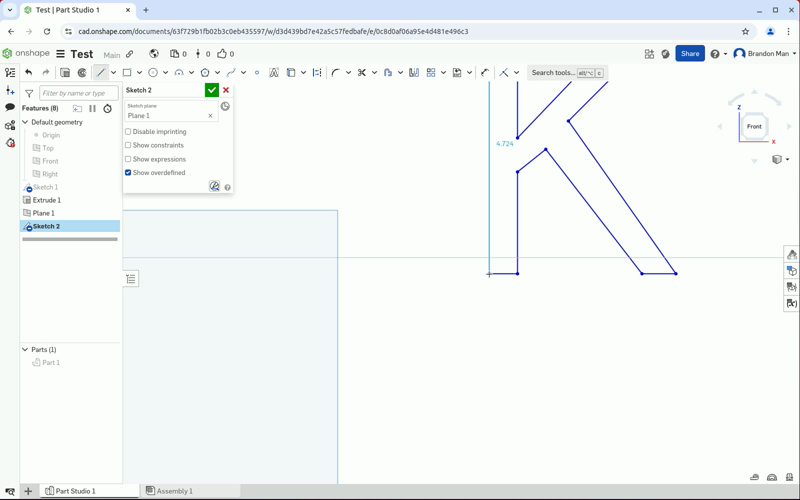
key_up(shift)
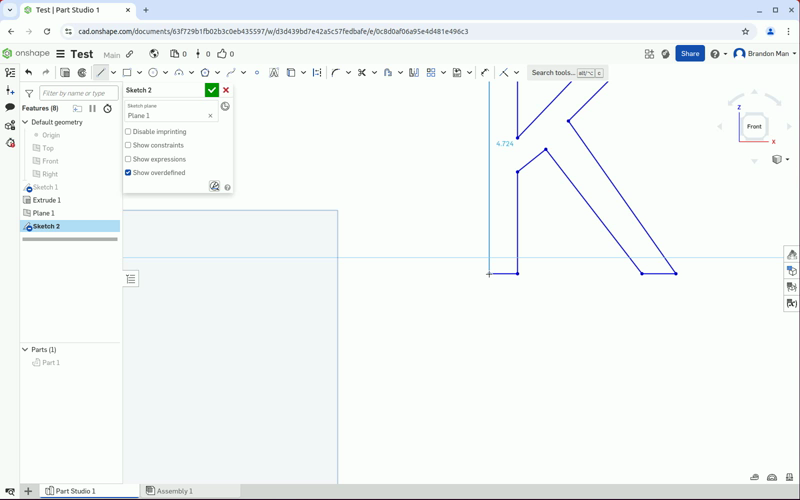
click(489, 273)
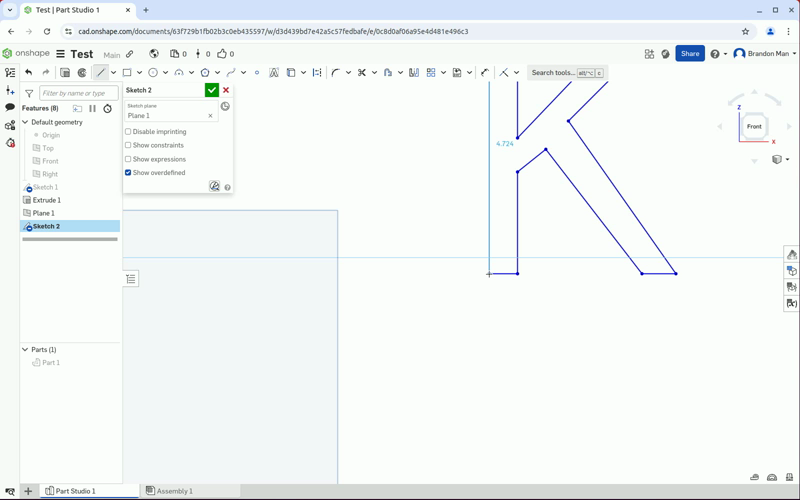
scroll(-6)
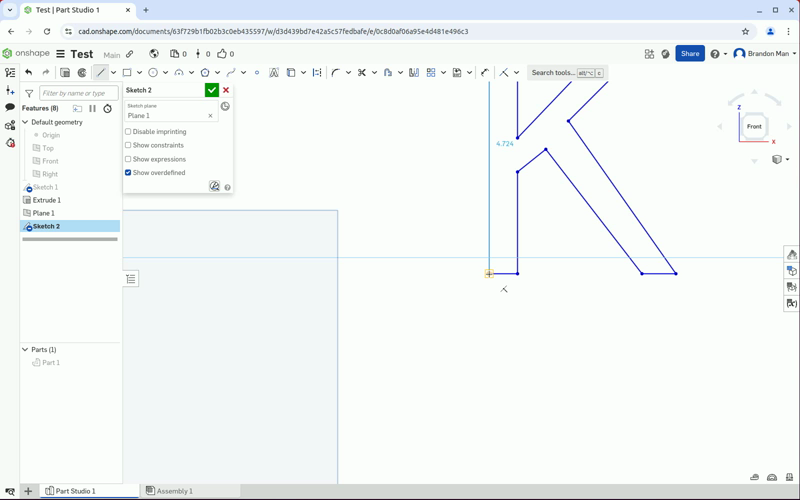
scroll(-6)
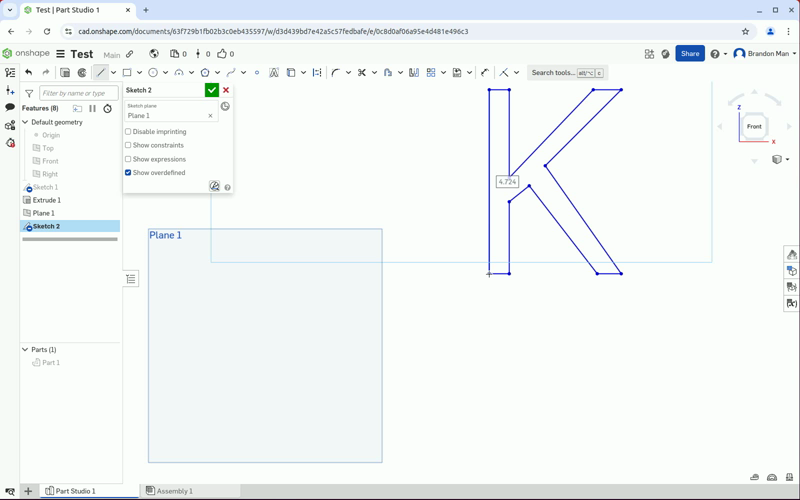
scroll(-6)
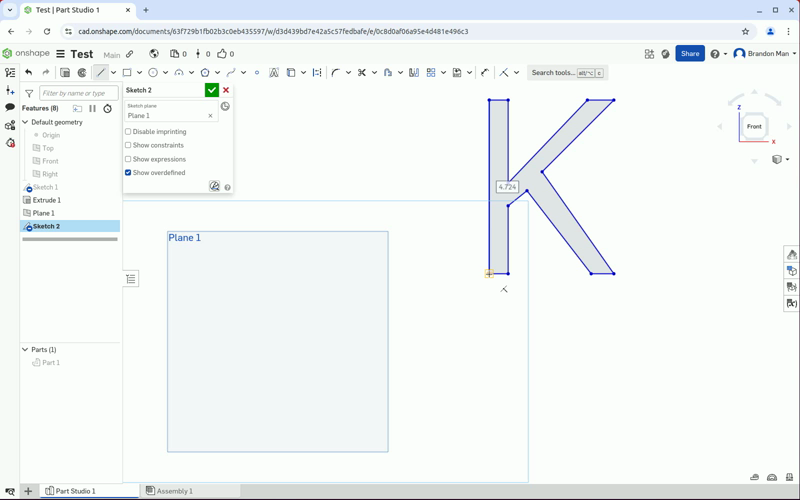
scroll(-6)
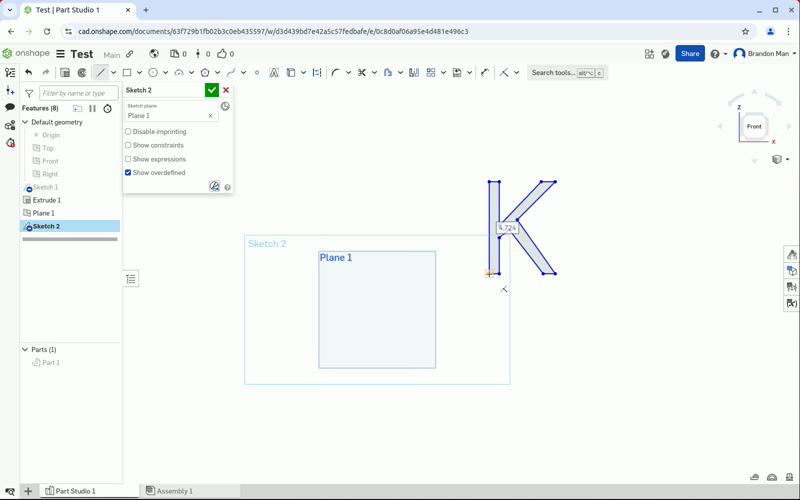
scroll(-6)
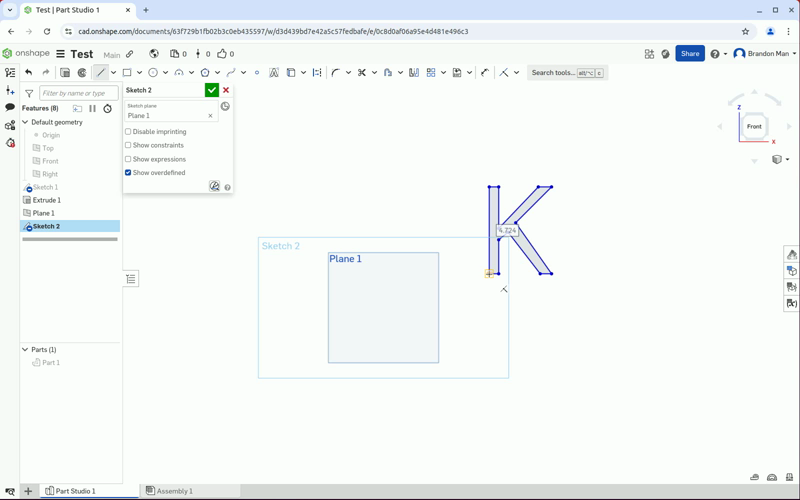
scroll(-6)
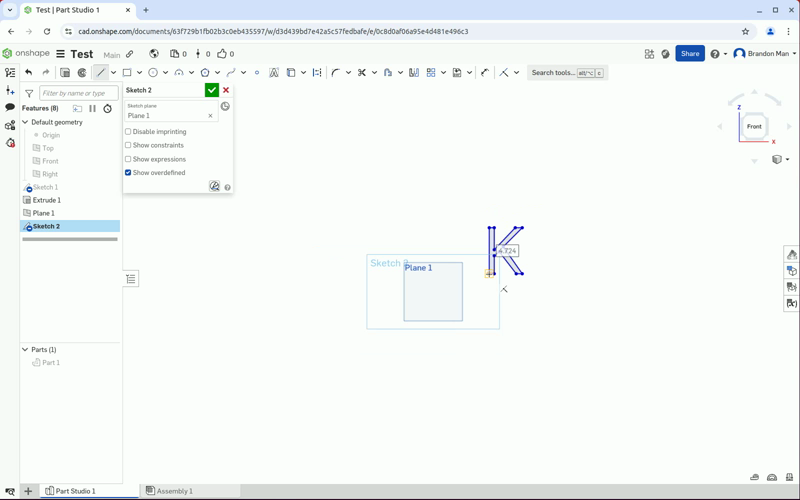
scroll(-6)
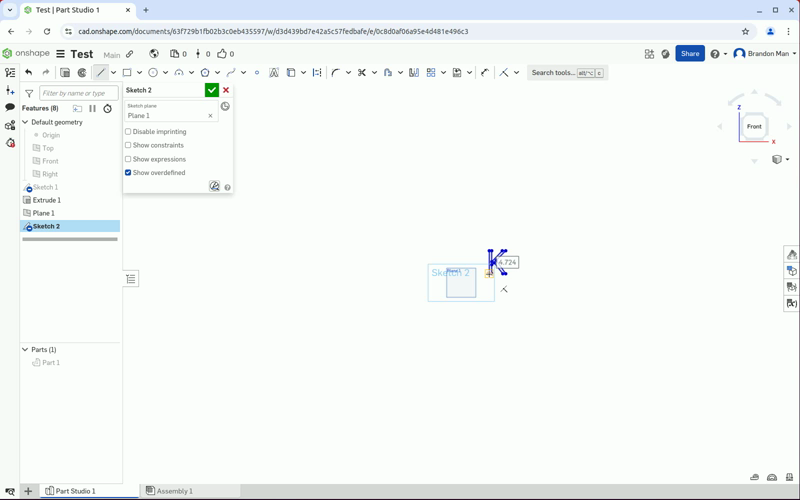
key(esc)
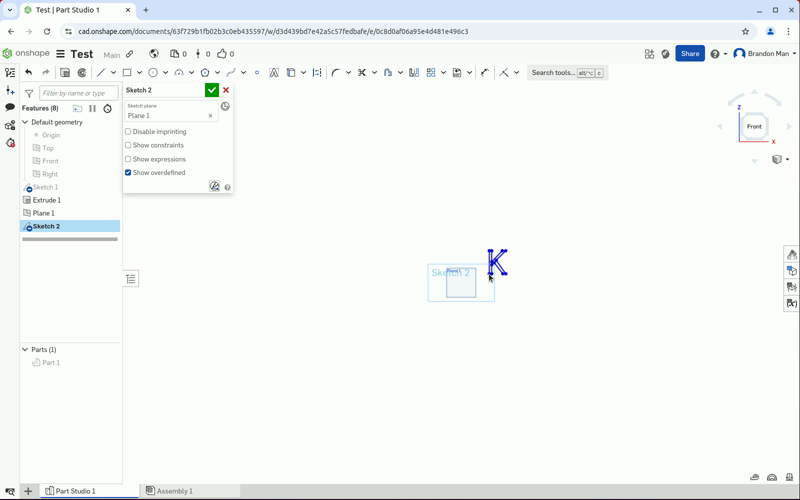
mouse_move(490, 251)
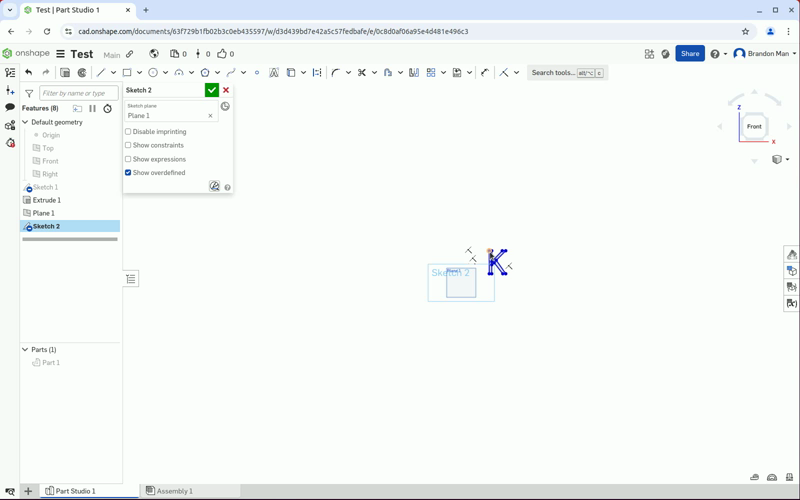
scroll(6)
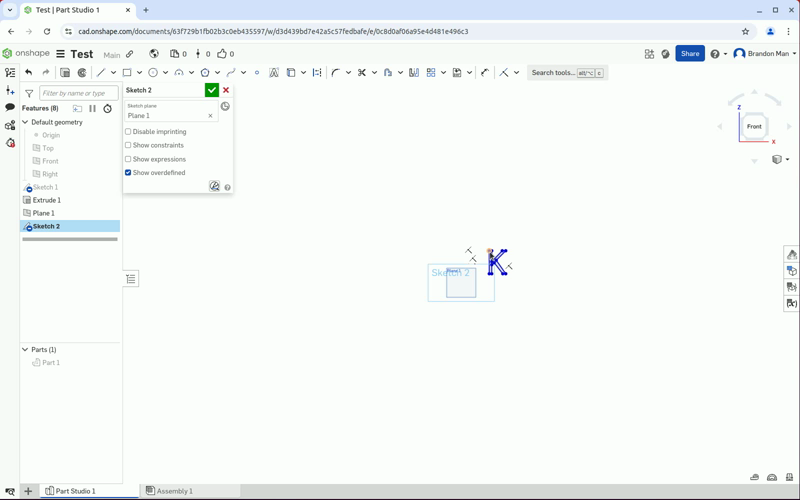
scroll(6)
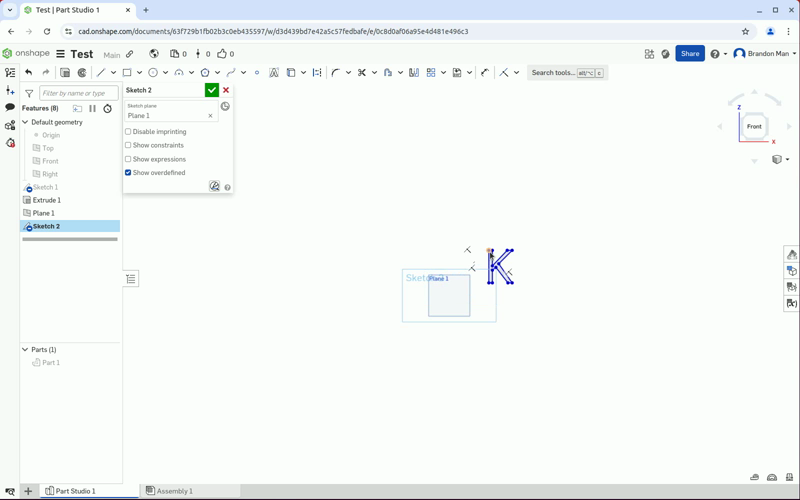
scroll(6)
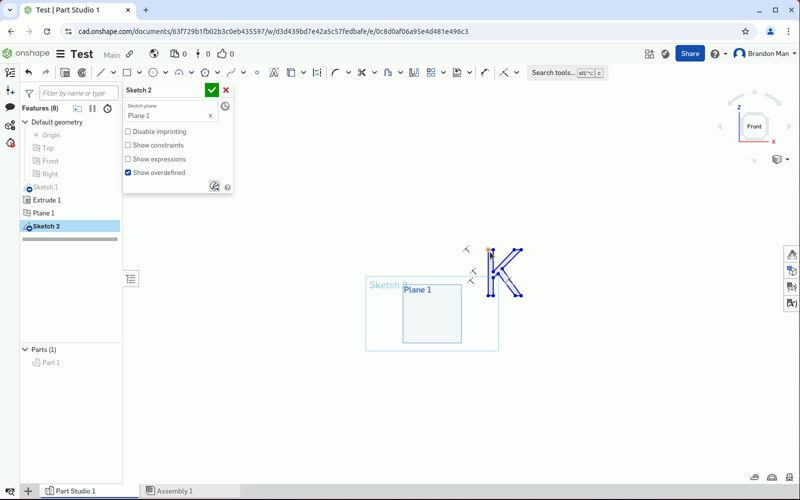
scroll(6)
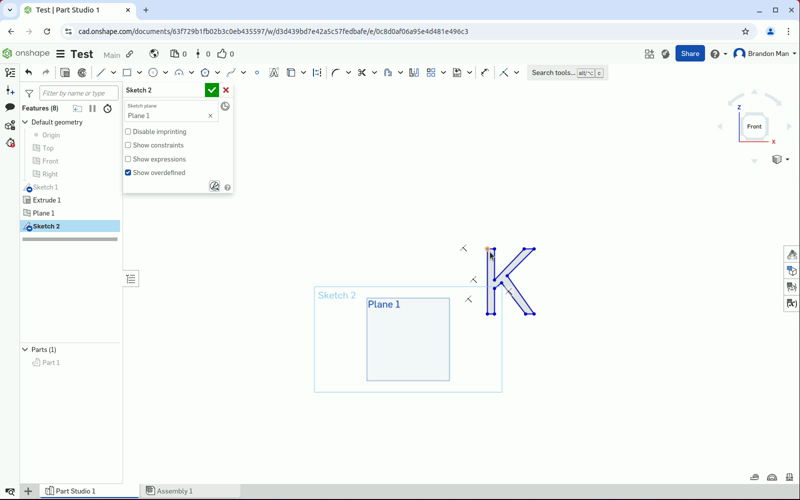
scroll(6)
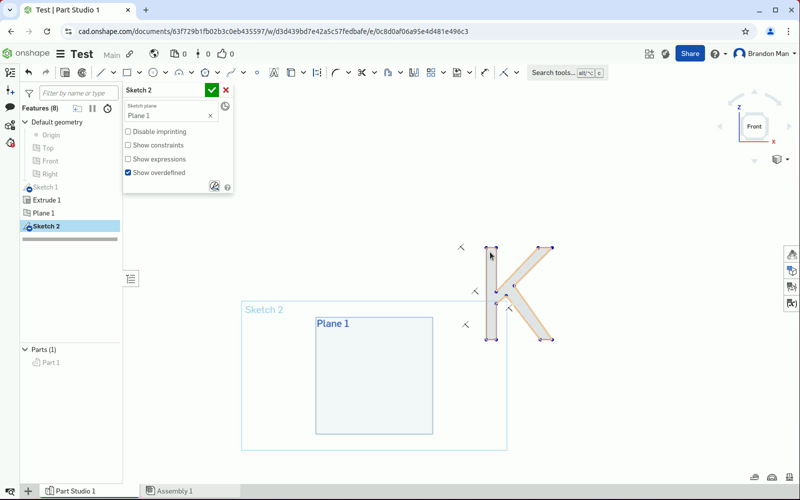
scroll(6)
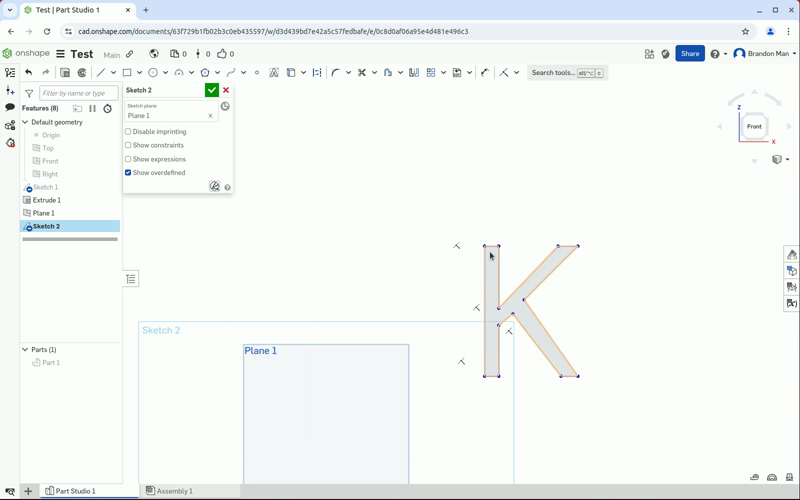
scroll(6)
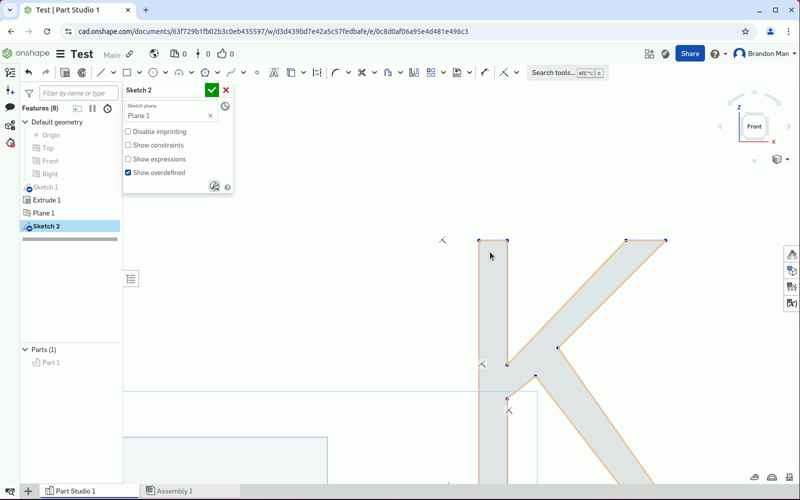
click(490, 251)
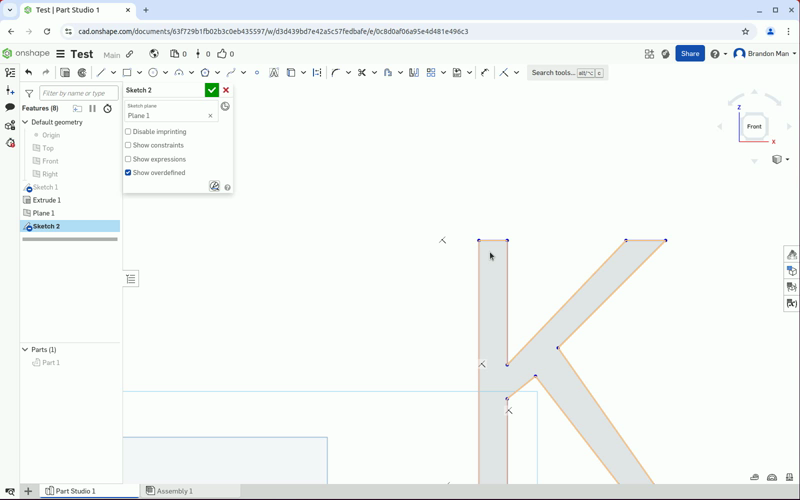
scroll(-6)
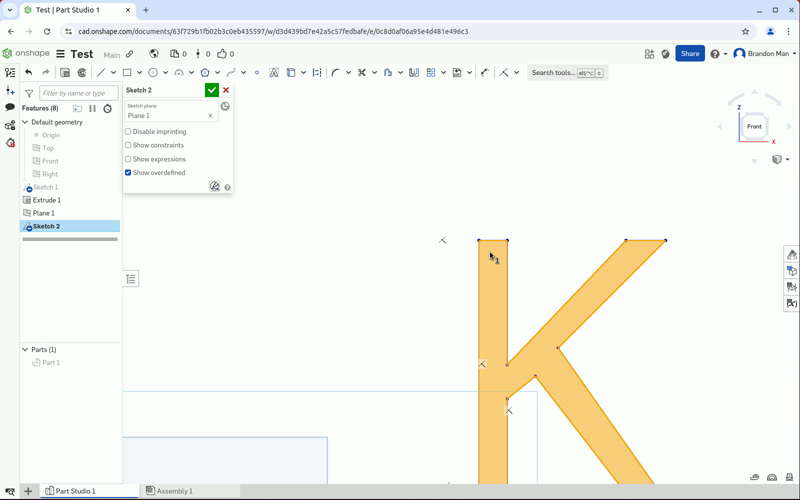
scroll(-6)
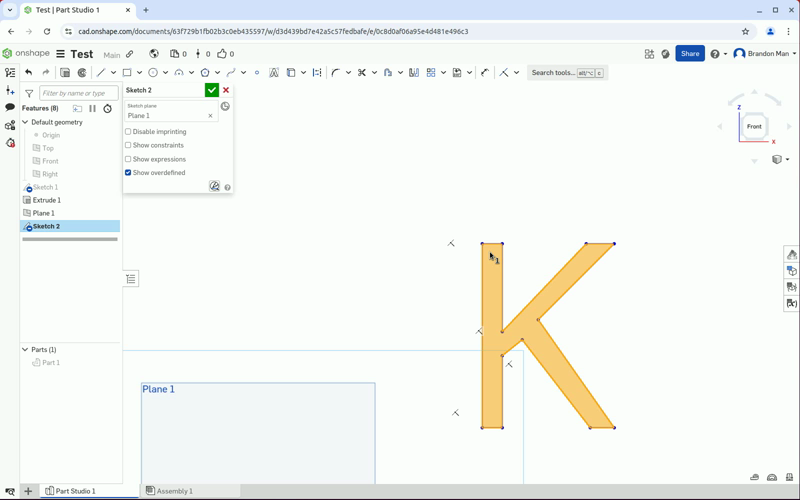
scroll(-6)
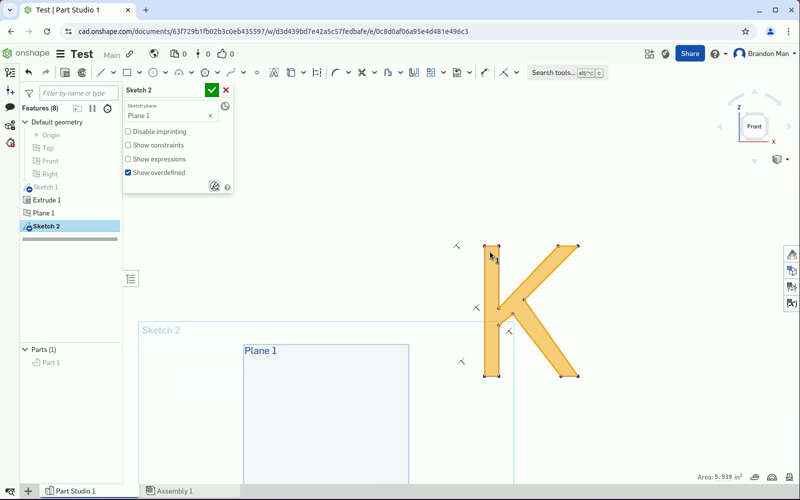
scroll(-6)
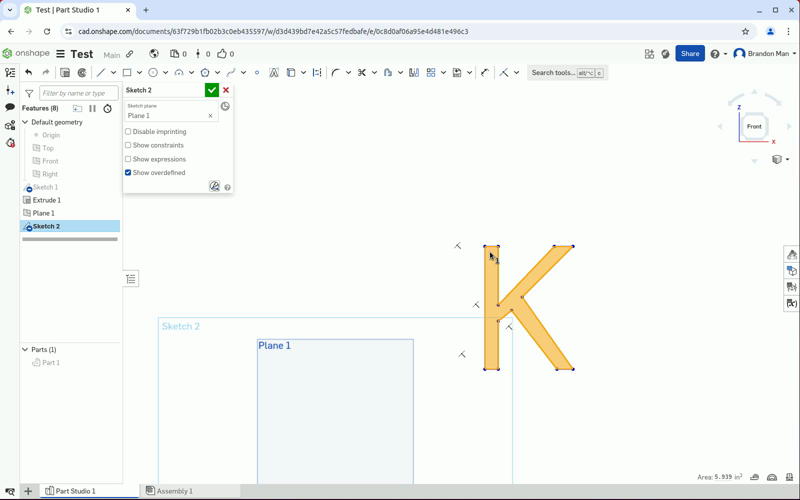
scroll(-6)
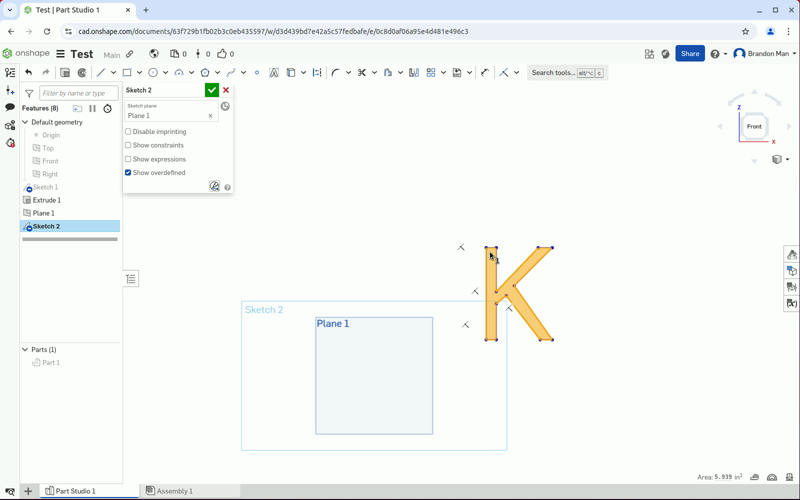
scroll(-6)
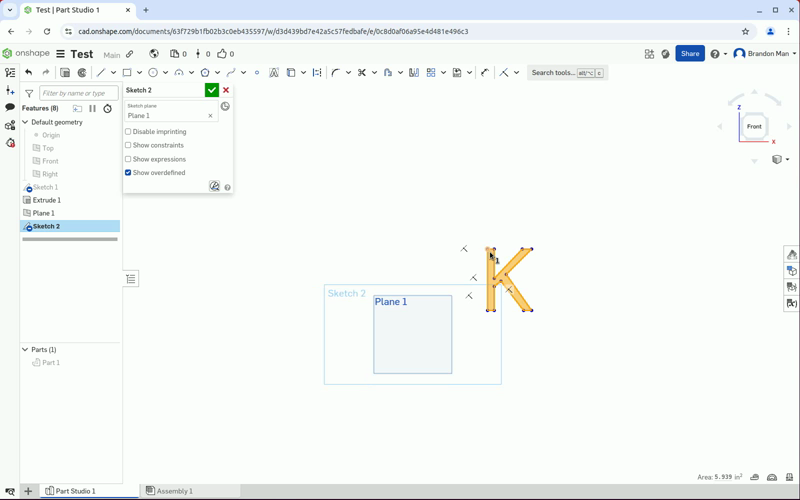
scroll(-6)
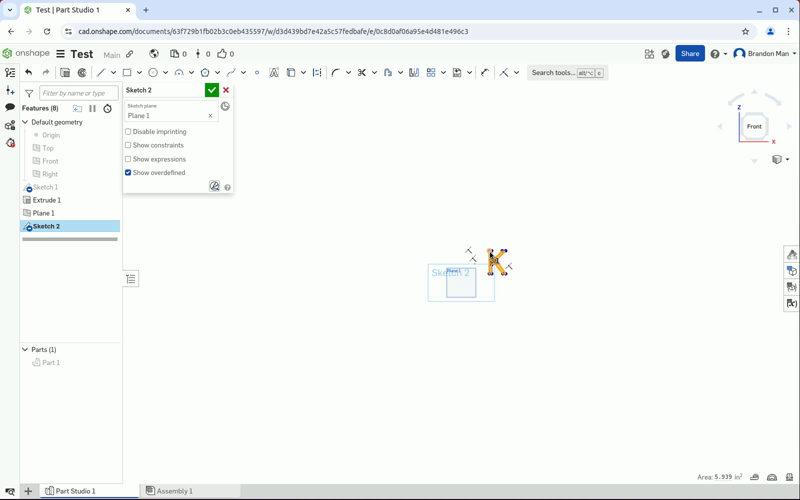
mouse_move(73, 352)
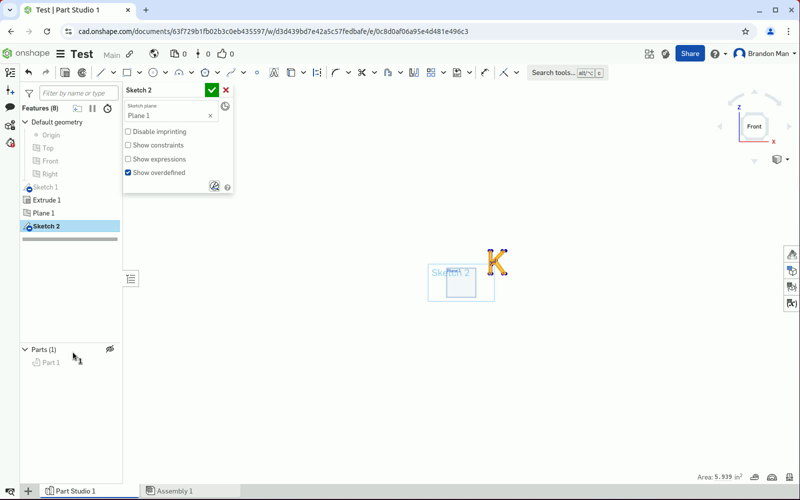
key(shift+y)
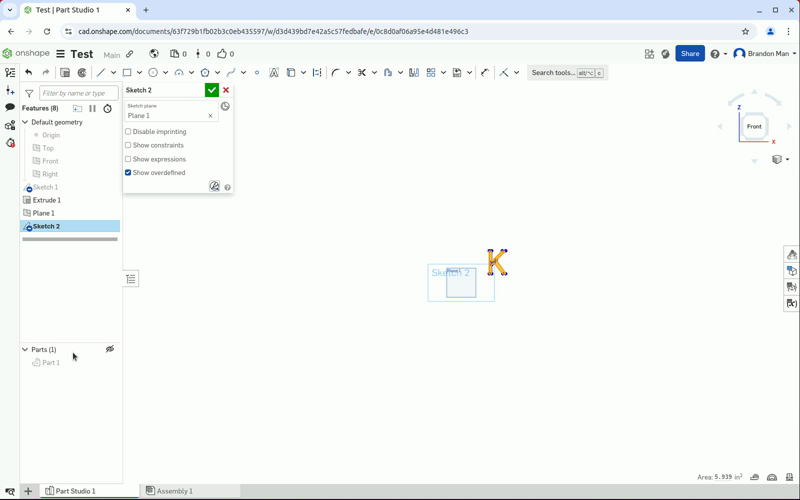
key(shift+e)
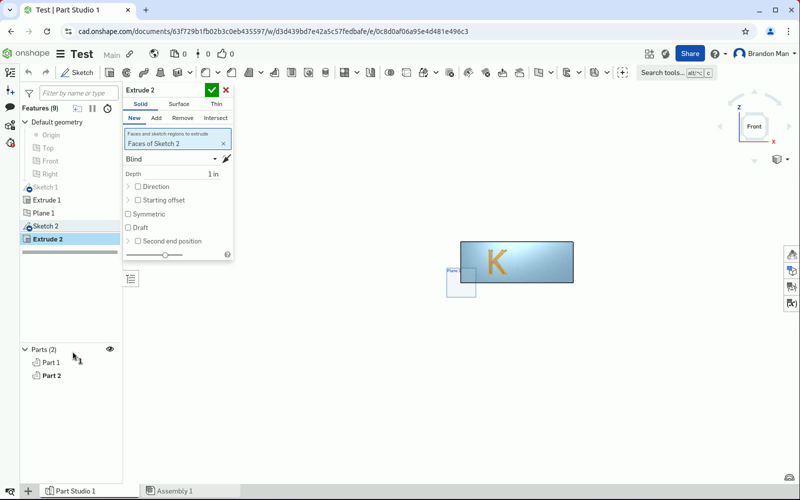
mouse_move(143, 106)
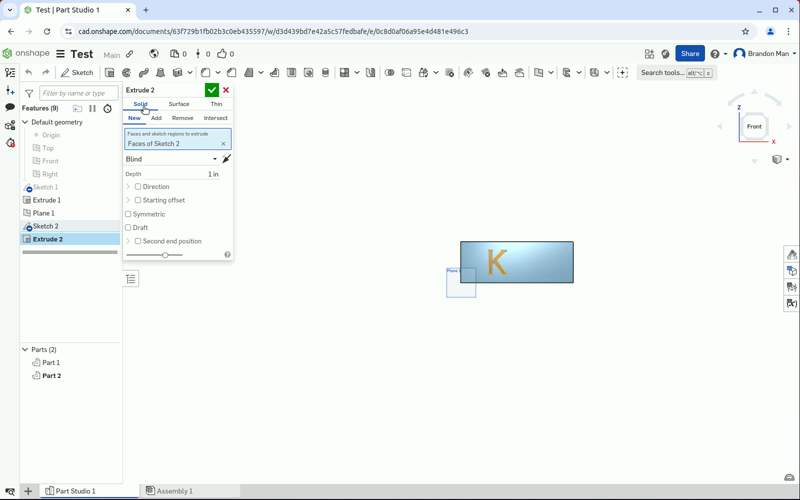
click(143, 106)
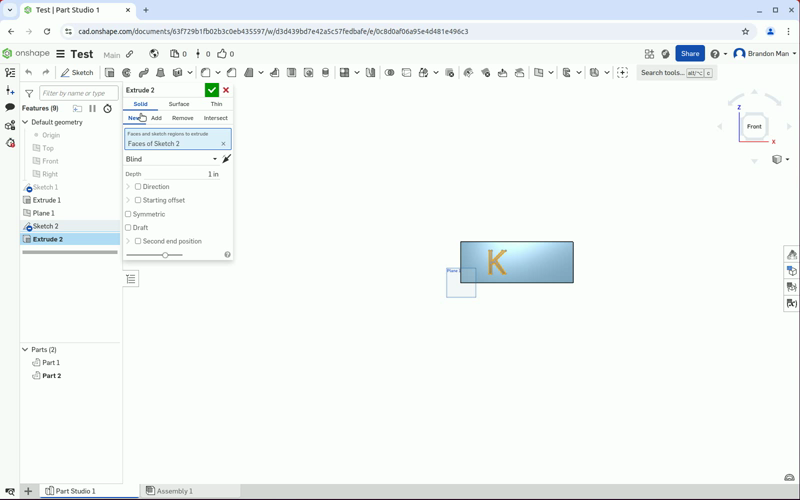
mouse_move(137, 120)
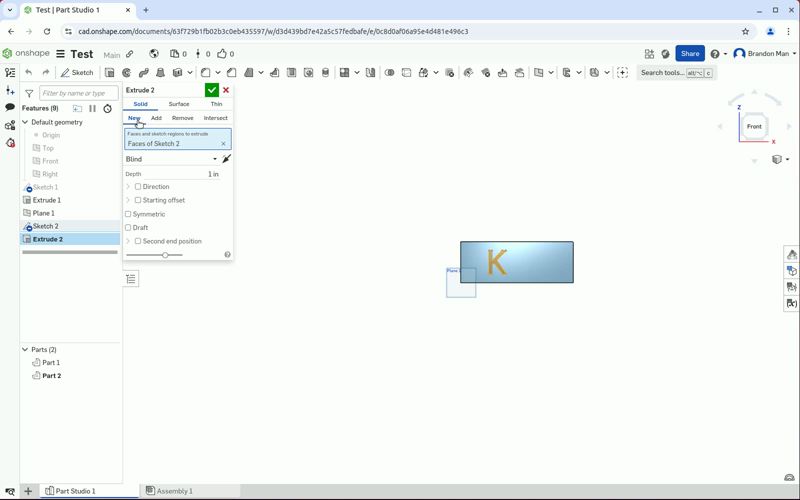
click(137, 120)
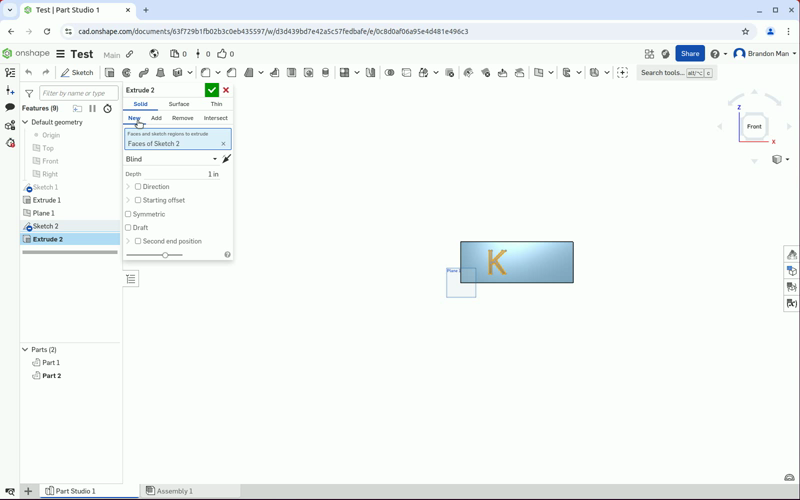
key(tab, 4)
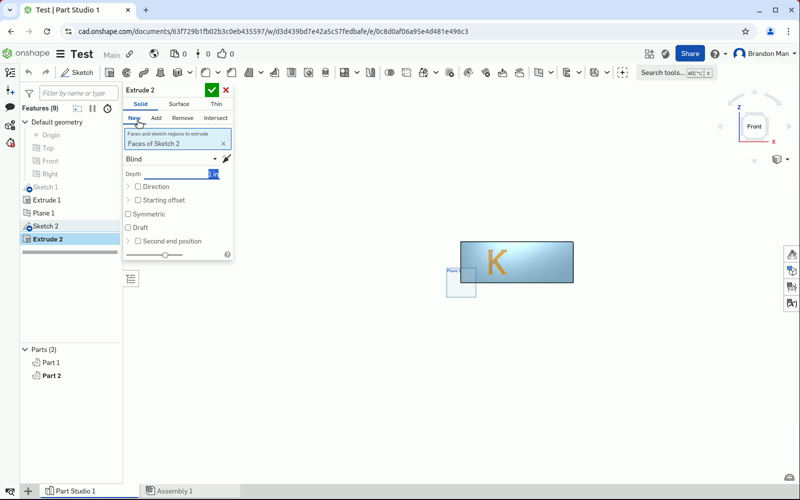
text(1.204)
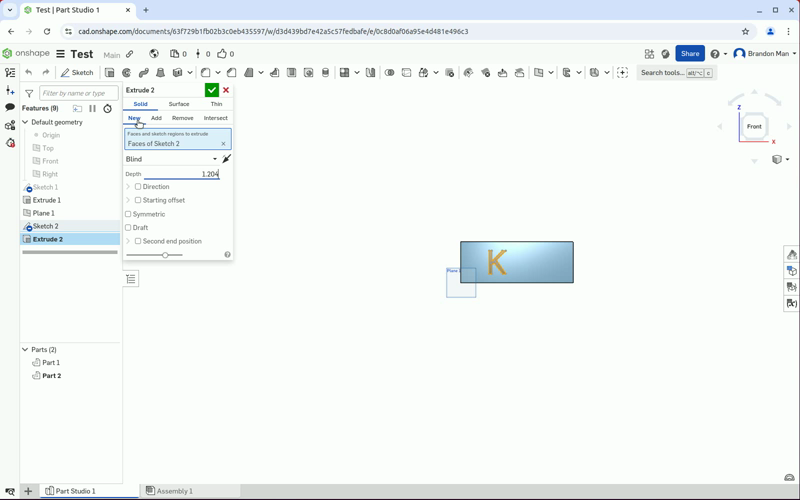
key(enter)
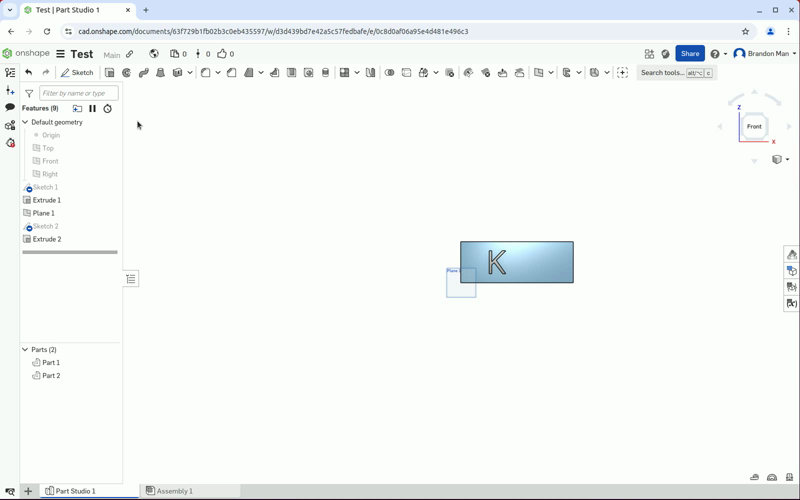
key(shift+h)
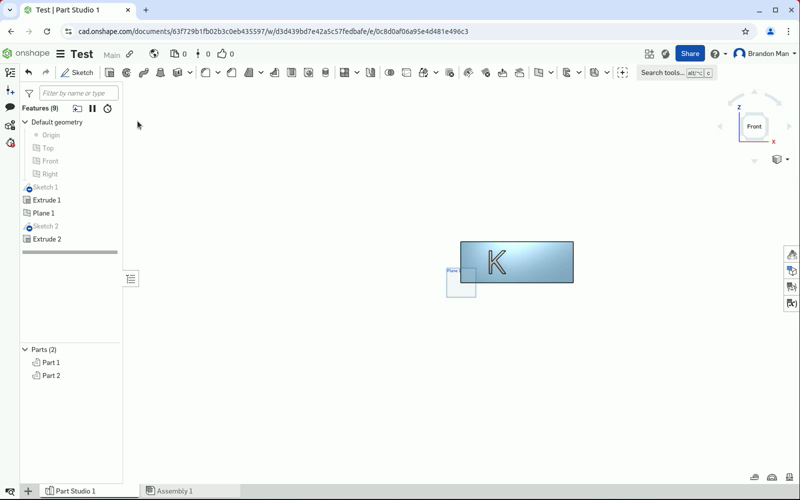
key(shift+h)
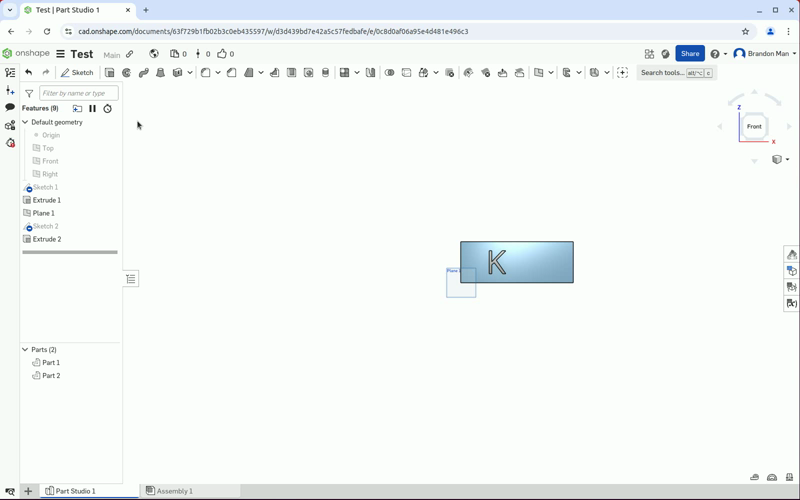
mouse_move(73, 189)
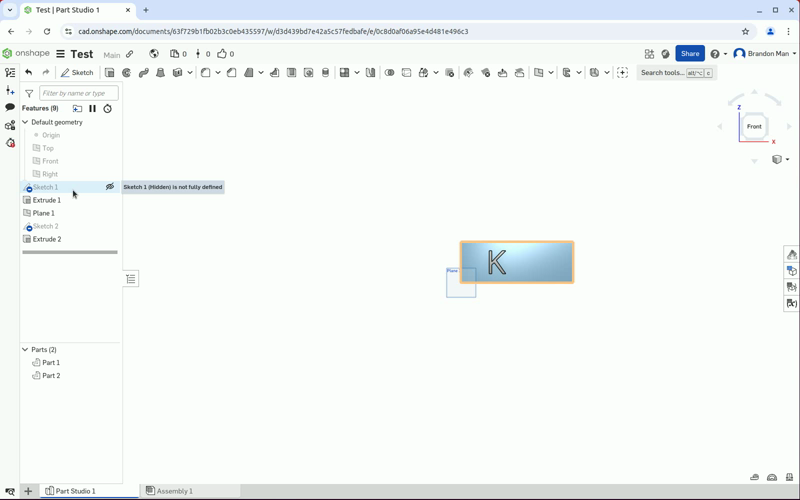
click(73, 189)
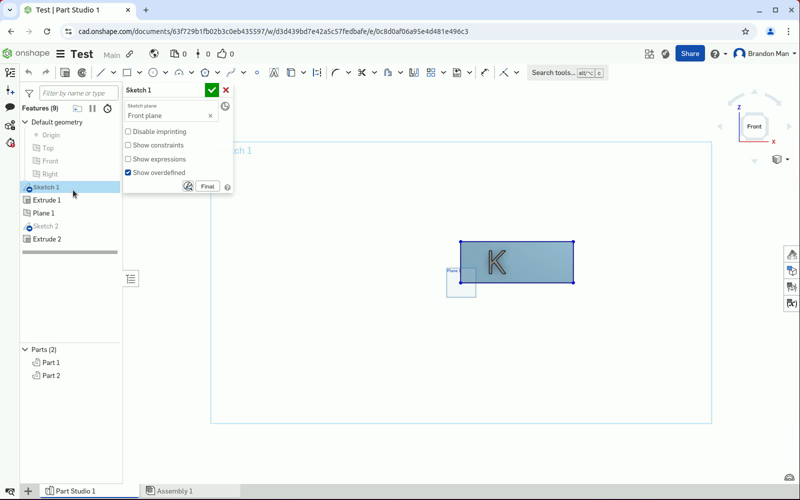
mouse_move(229, 92)
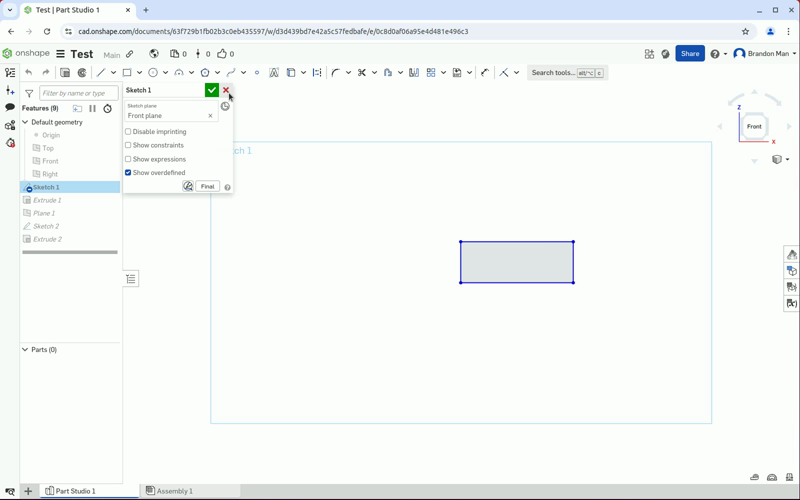
click(229, 92)
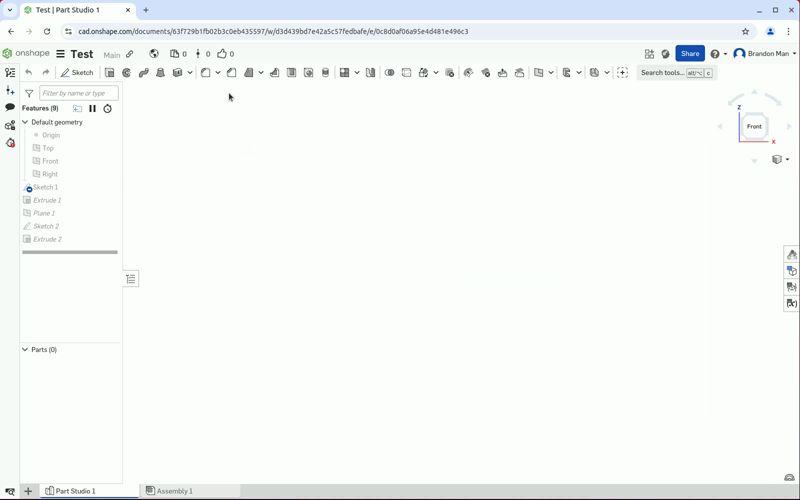
key(shift+s)
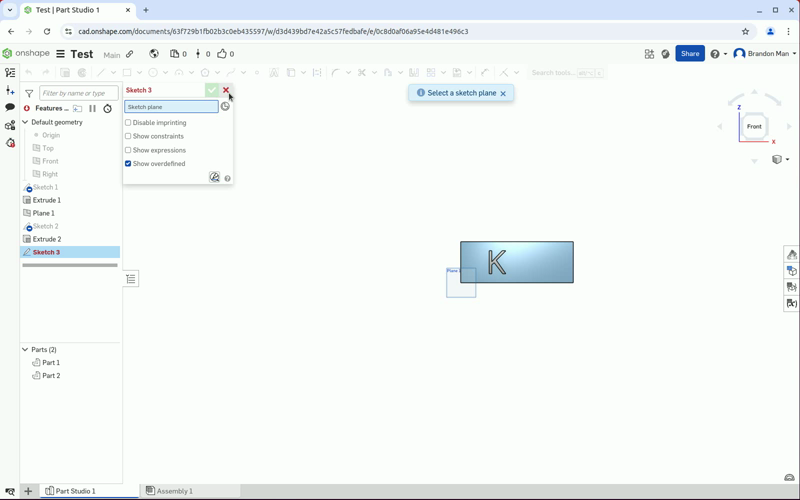
mouse_move(73, 215)
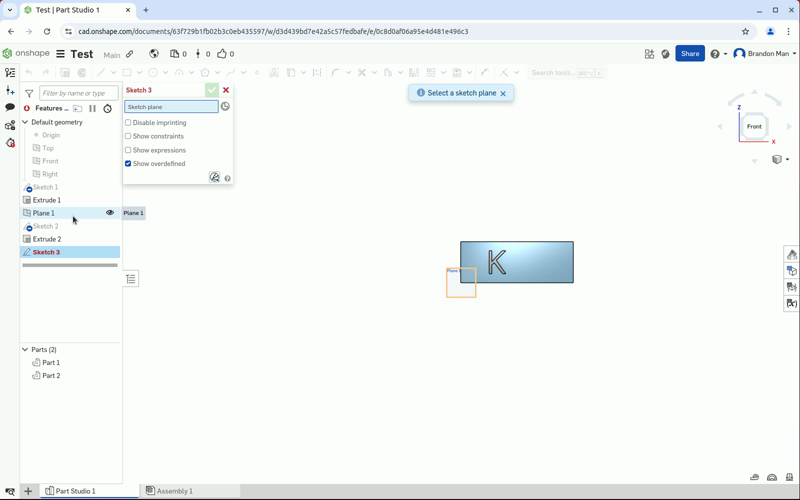
click(73, 215)
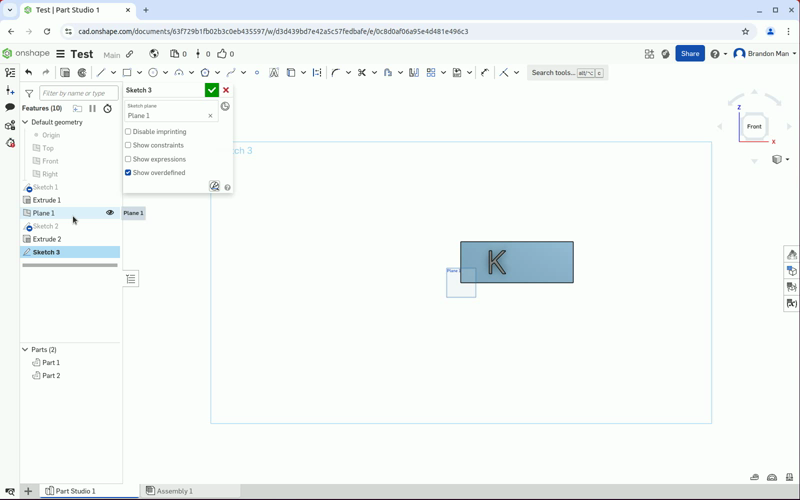
mouse_move(73, 352)
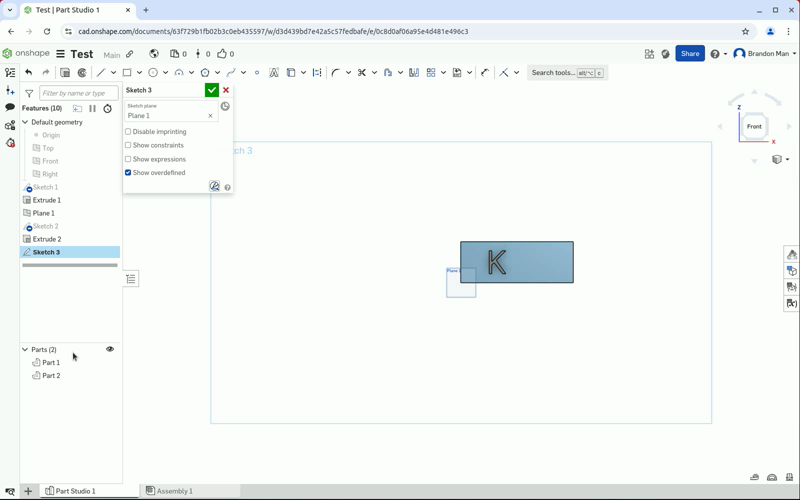
key(y)
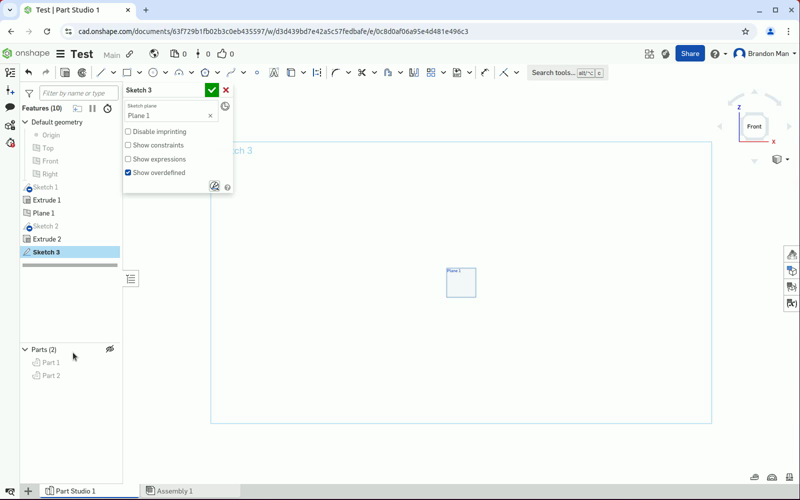
key(l)
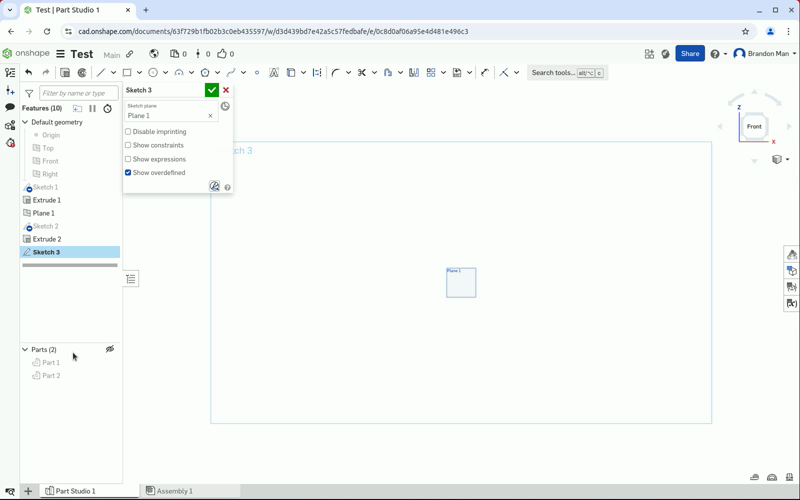
key_down(shift)
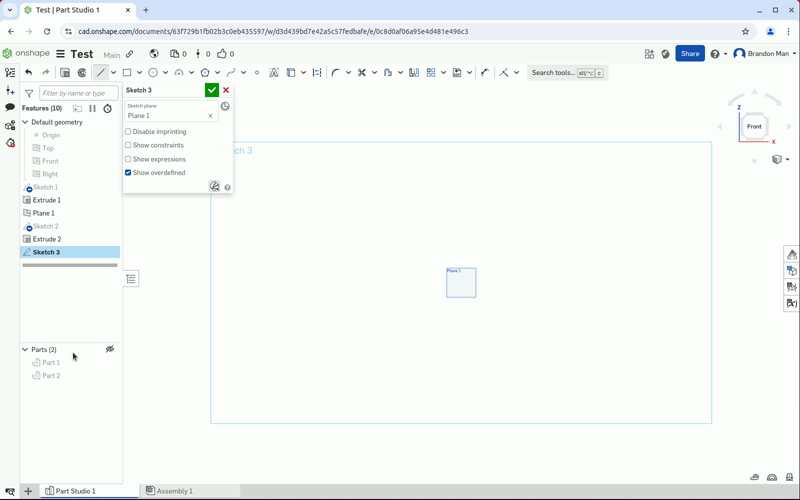
mouse_move(505, 253)
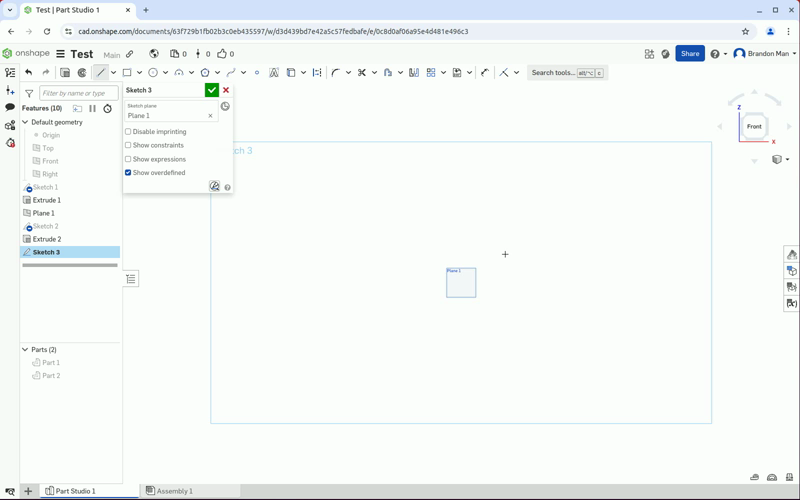
click(505, 253)
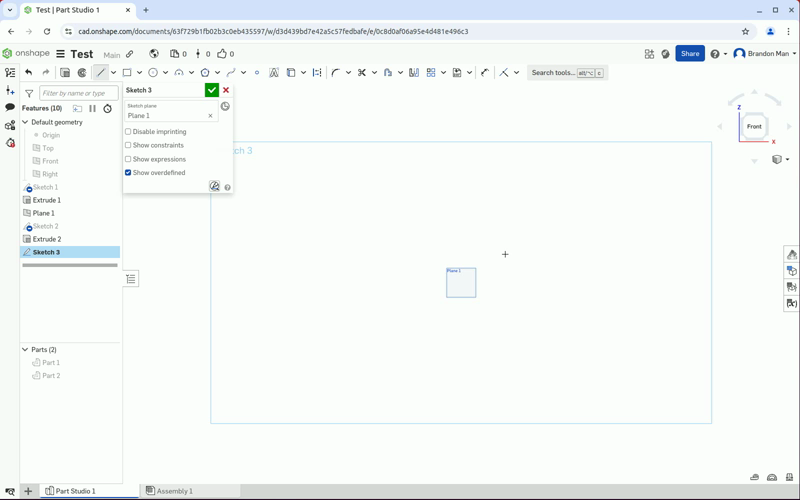
key_up(shift)
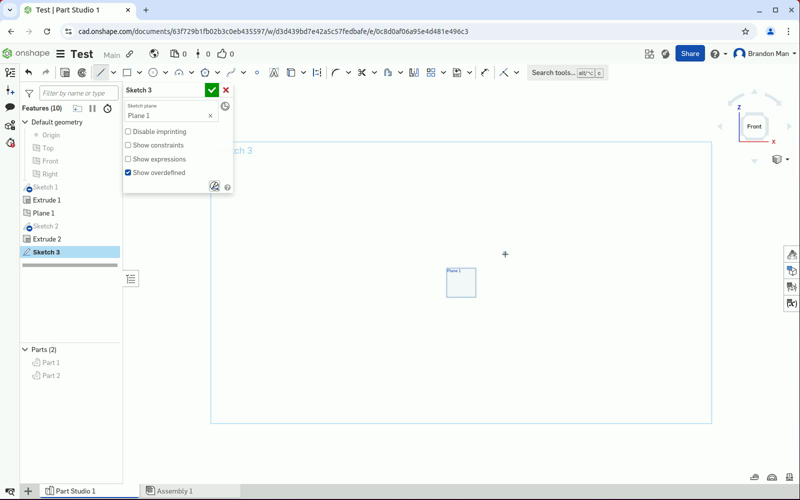
key_down(shift)
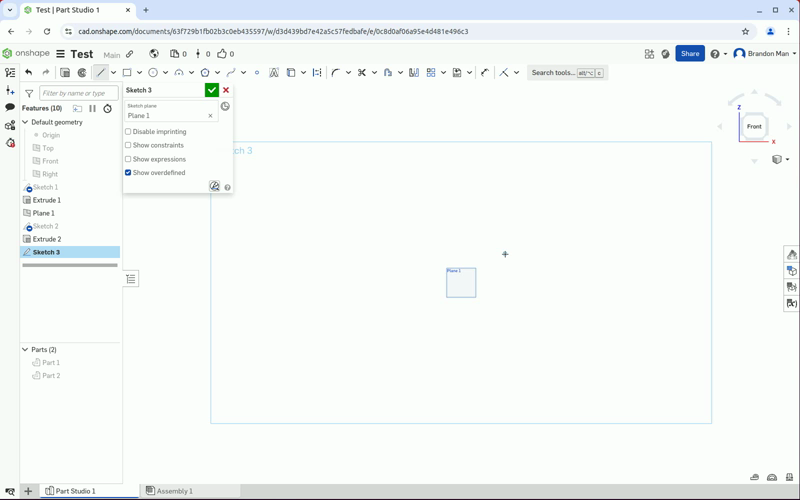
mouse_move(535, 253)
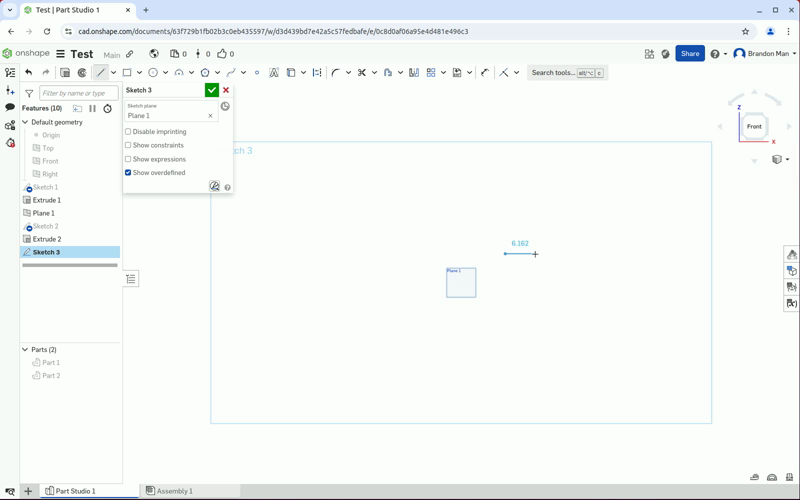
mouse_move(512, 253)
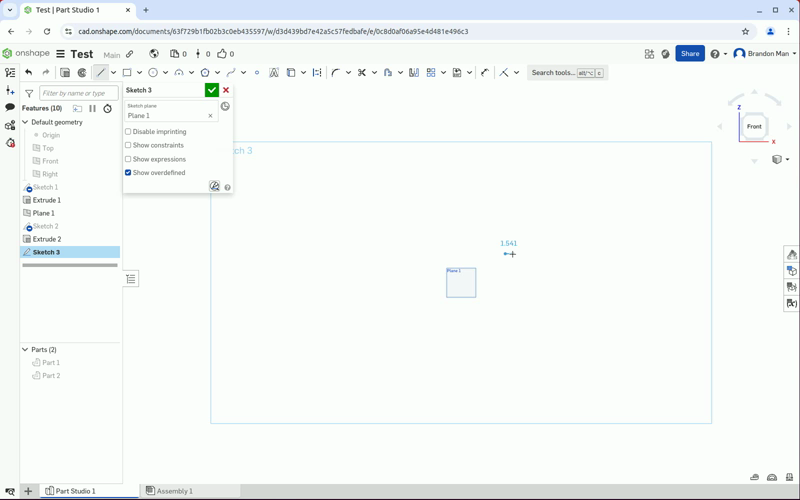
click(512, 253)
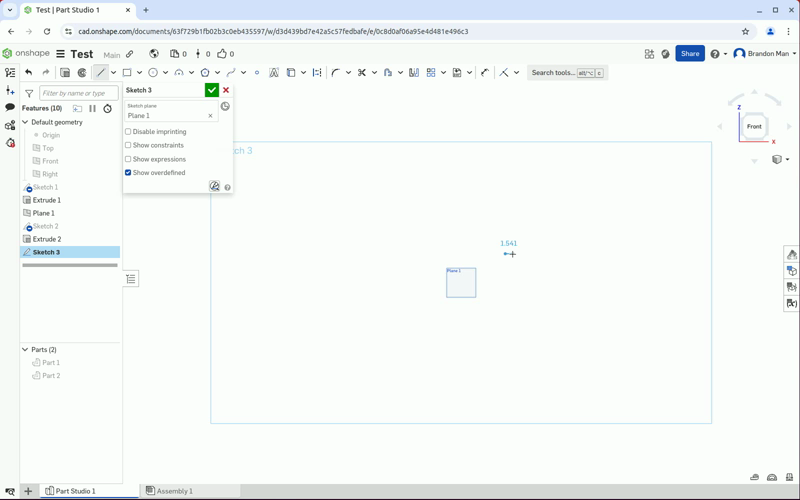
key_up(shift)
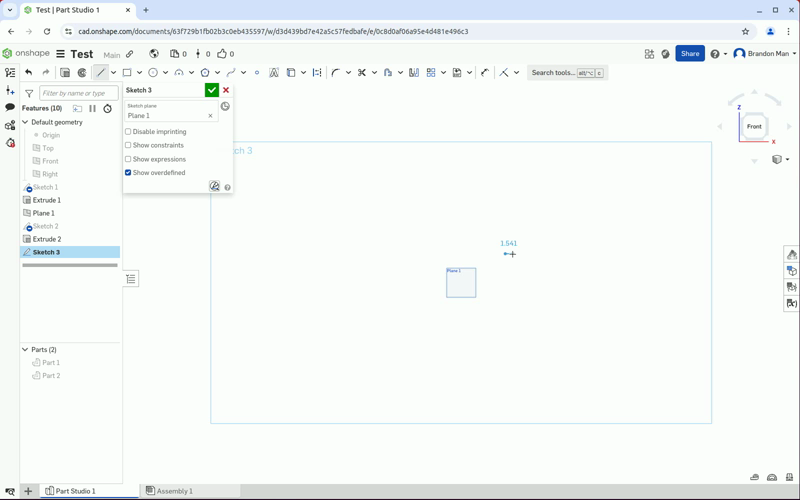
key_down(shift)
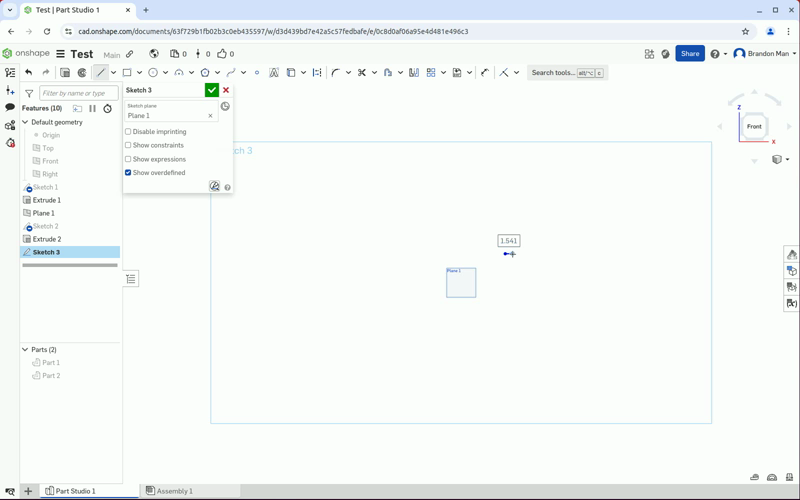
mouse_move(542, 253)
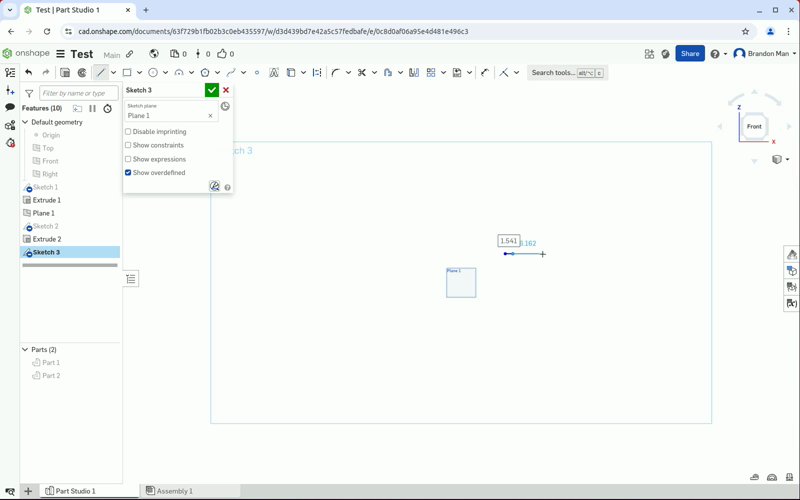
mouse_move(512, 274)
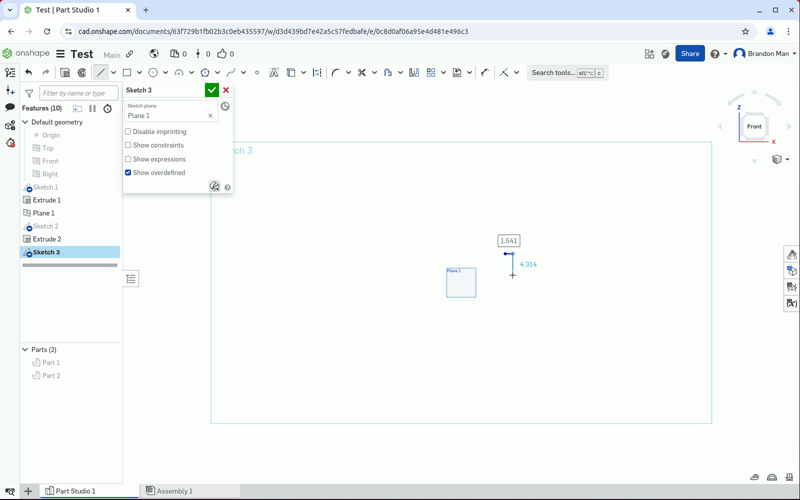
click(512, 274)
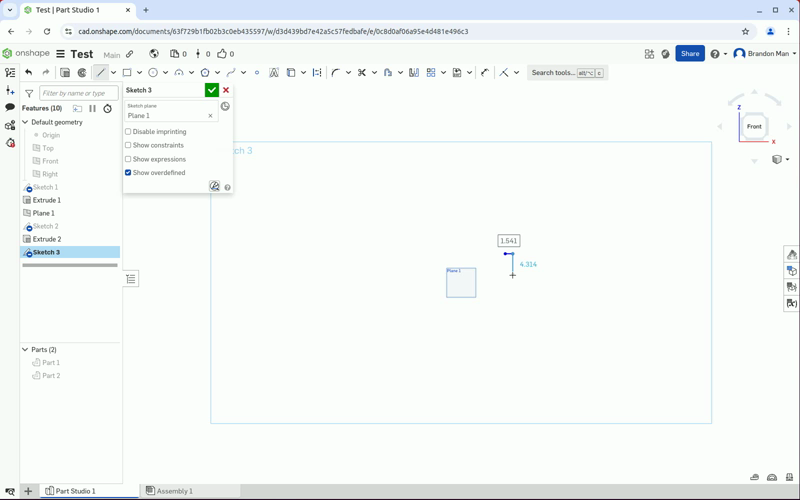
key_up(shift)
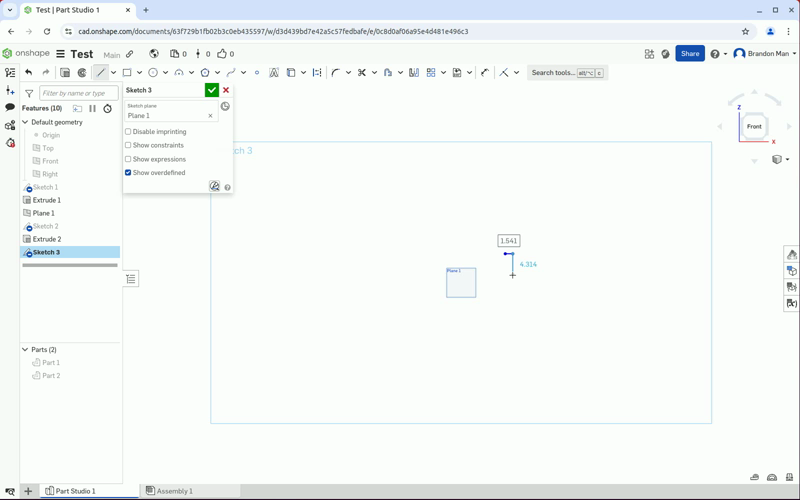
key_down(shift)
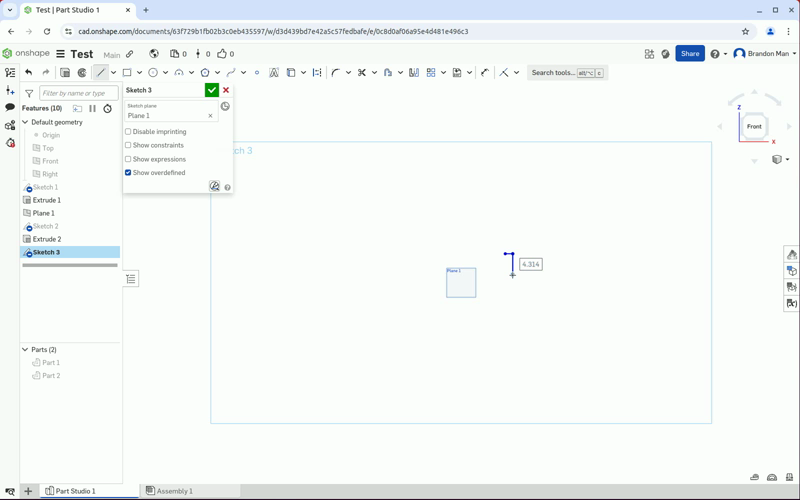
mouse_move(542, 274)
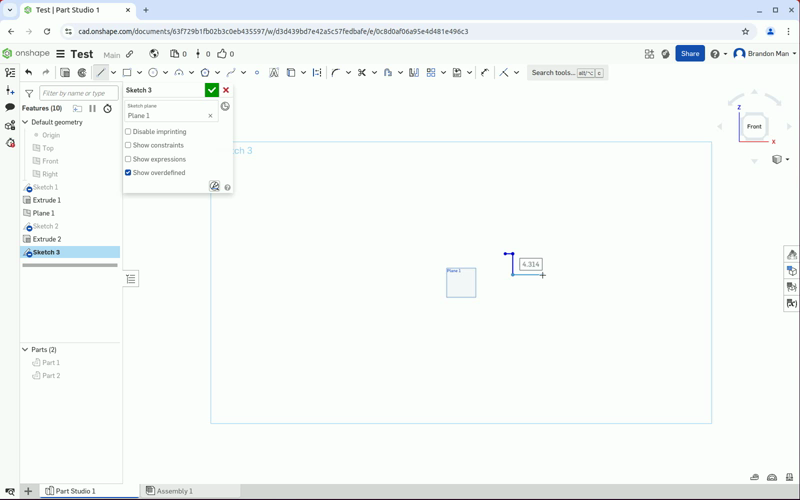
mouse_move(515, 274)
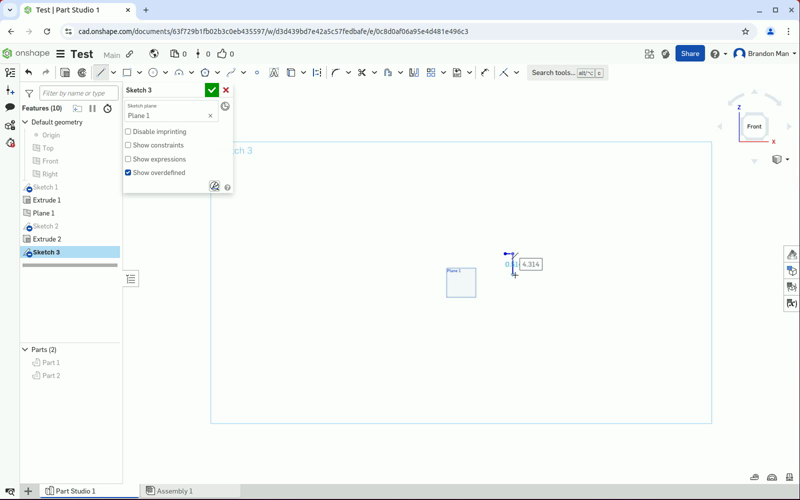
scroll(6)
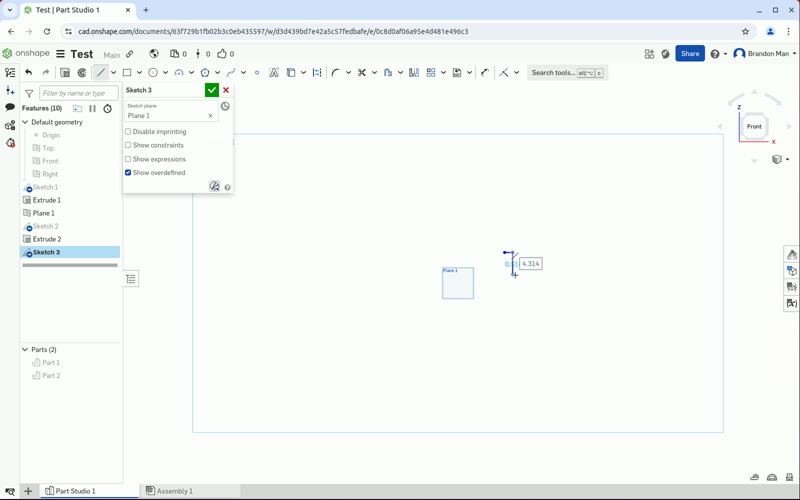
scroll(6)
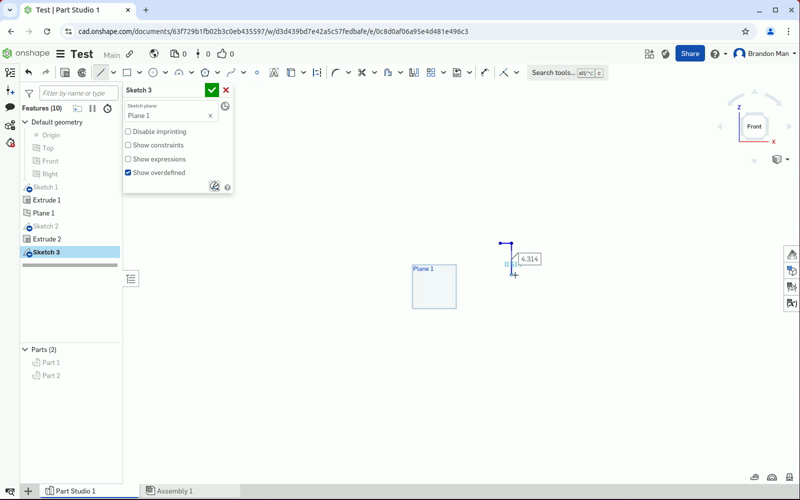
scroll(6)
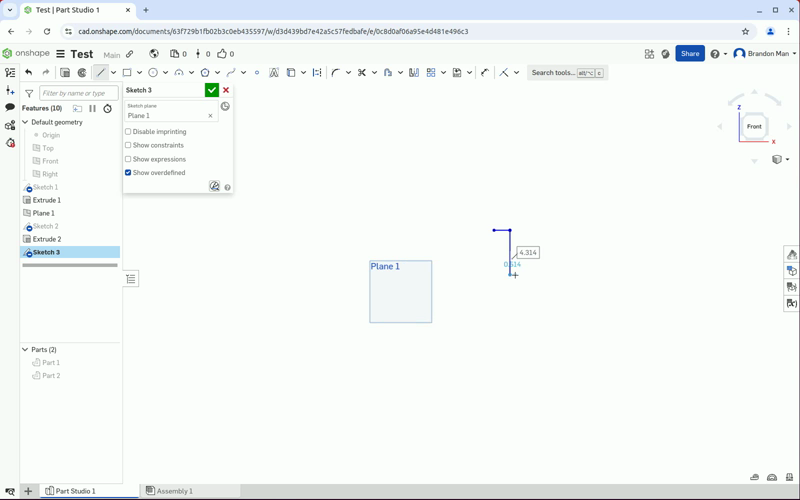
scroll(6)
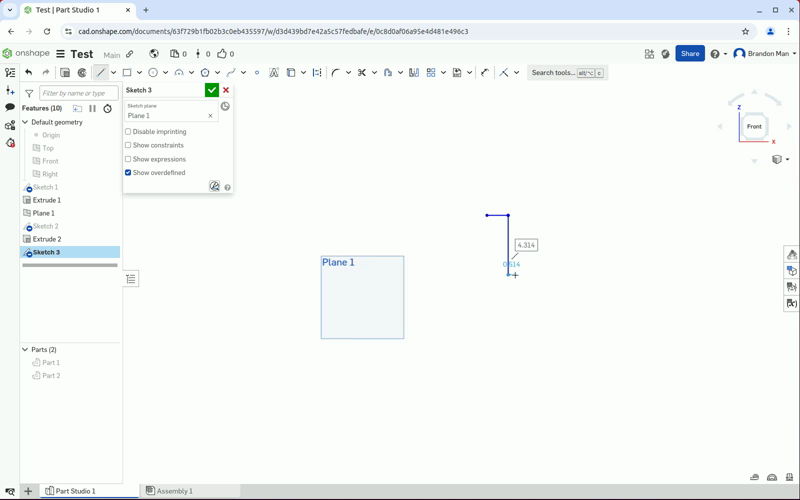
scroll(6)
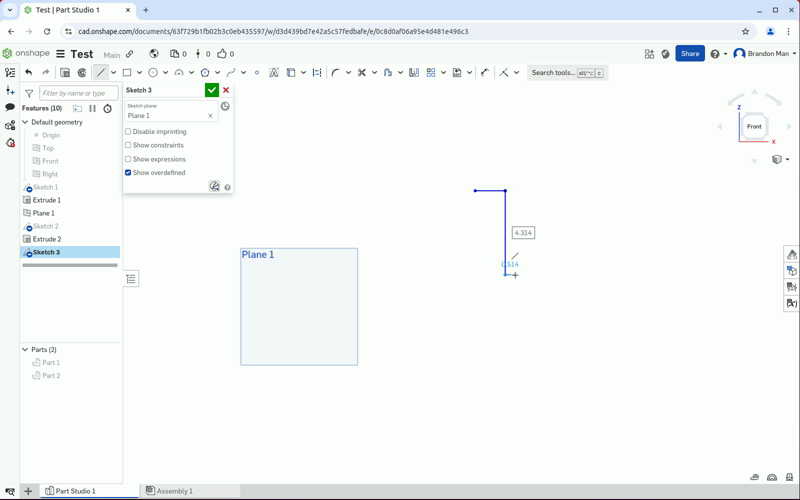
scroll(6)
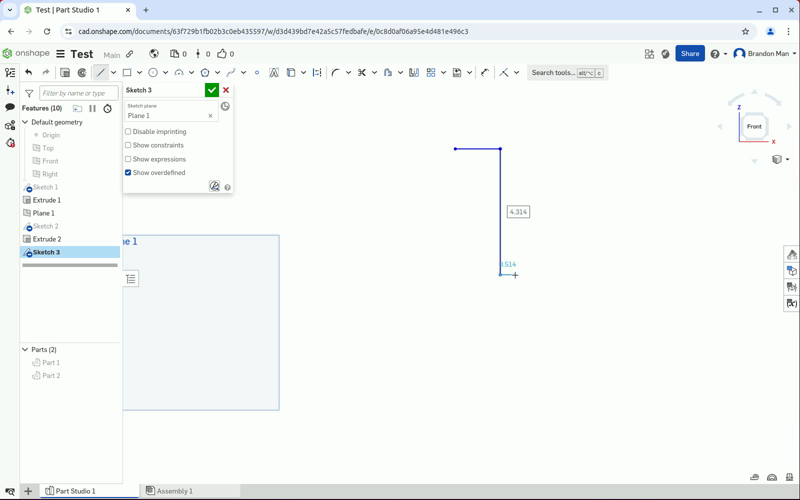
scroll(6)
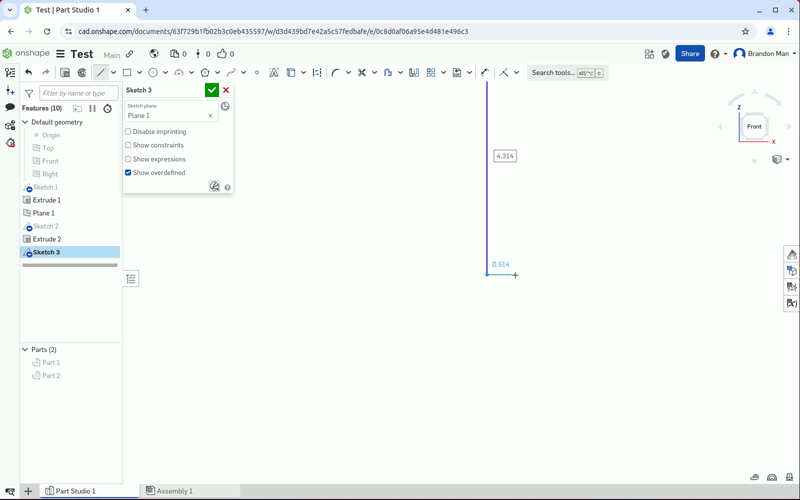
click(515, 274)
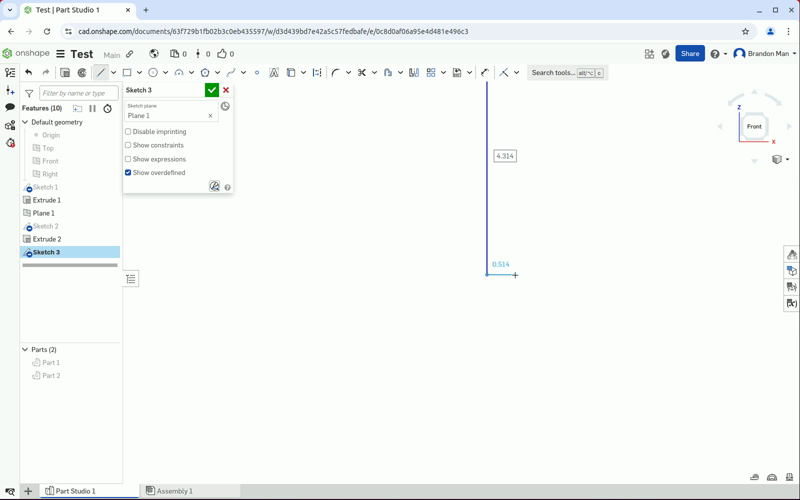
scroll(-6)
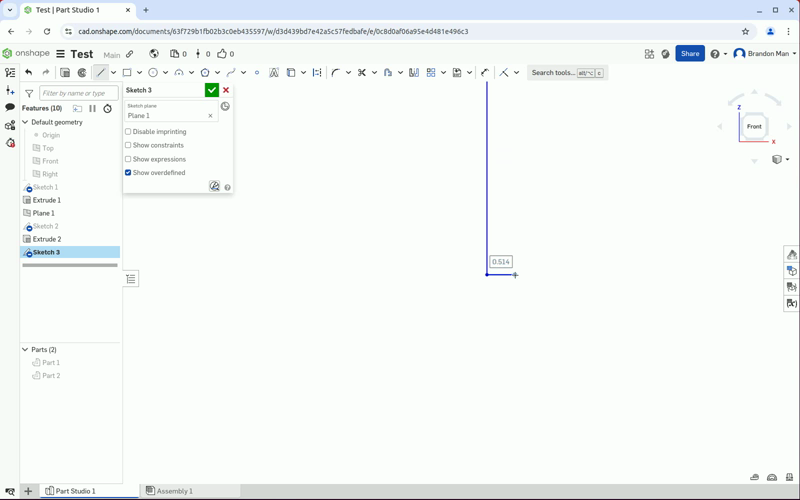
scroll(-6)
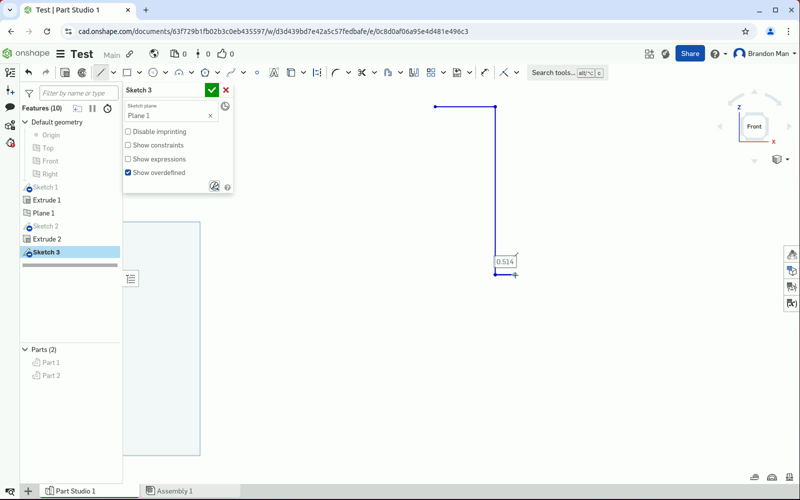
scroll(-6)
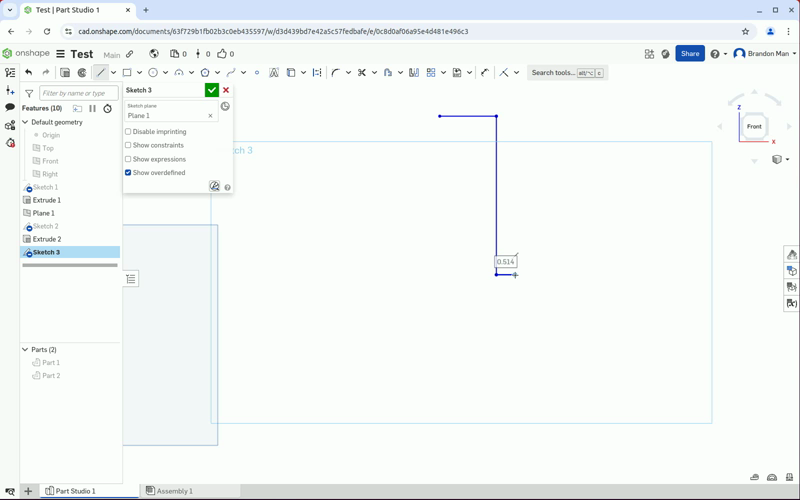
scroll(-6)
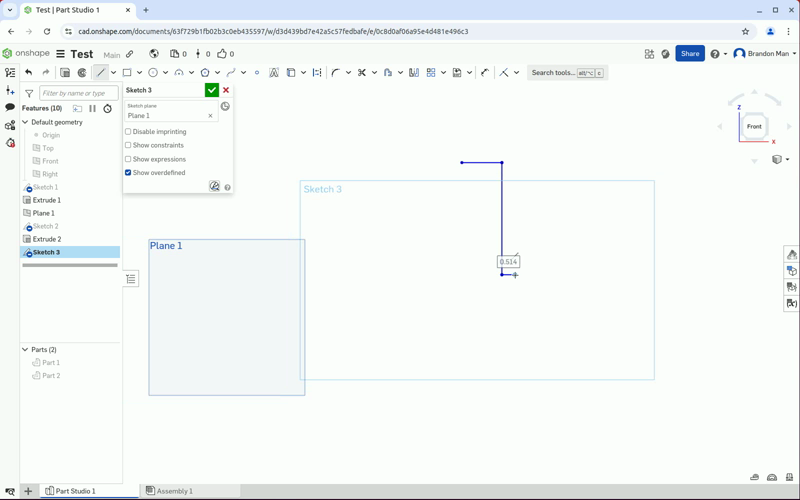
scroll(-6)
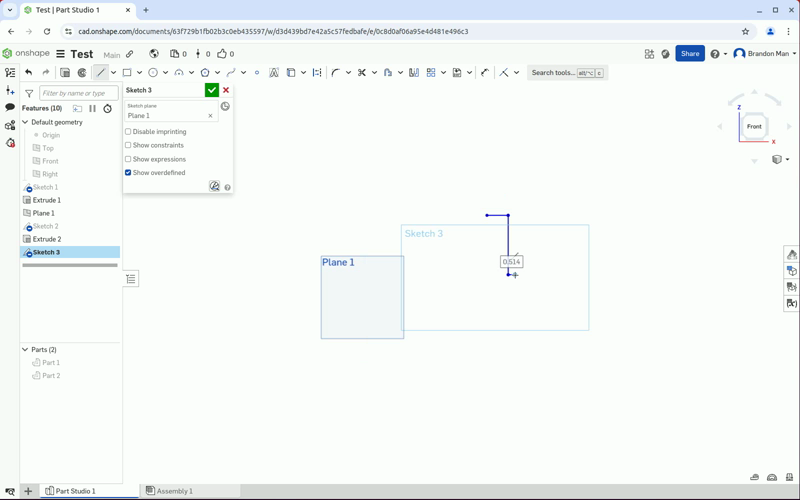
scroll(-6)
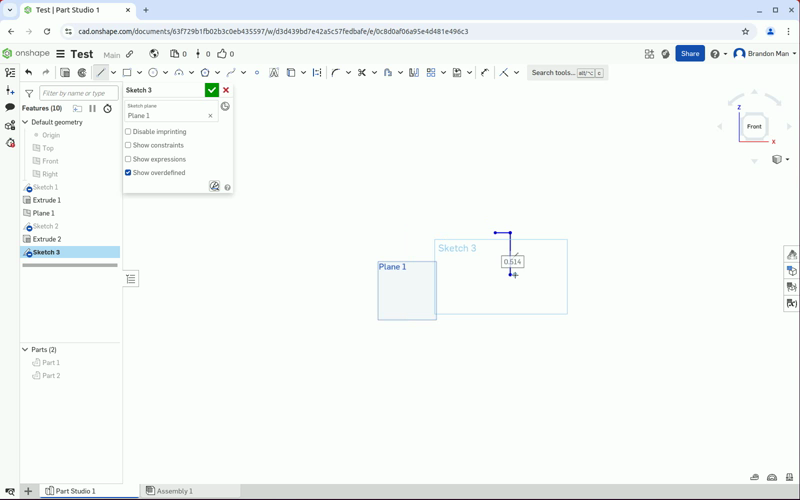
scroll(-6)
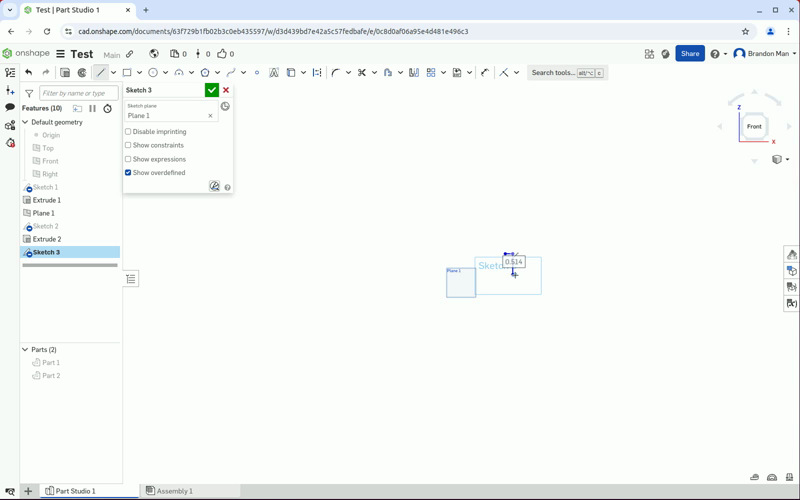
key_up(shift)
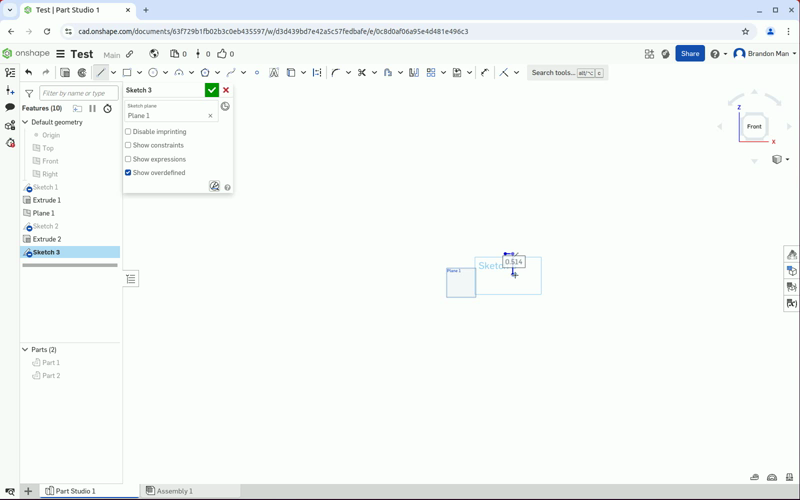
key_down(shift)
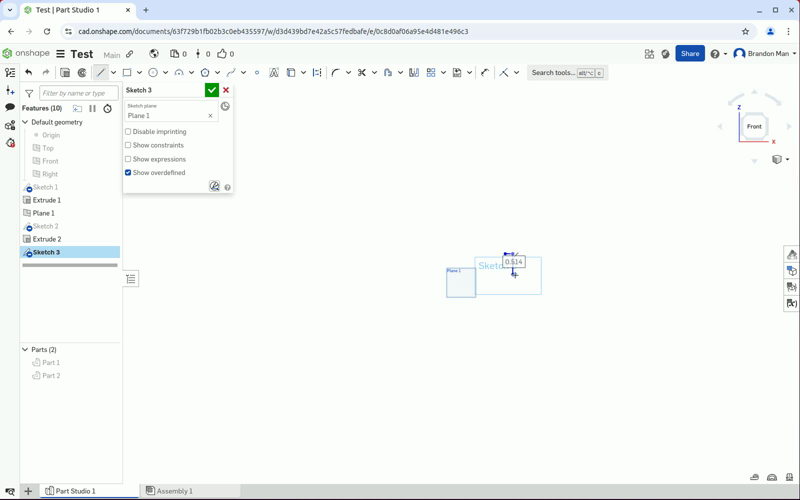
mouse_move(545, 274)
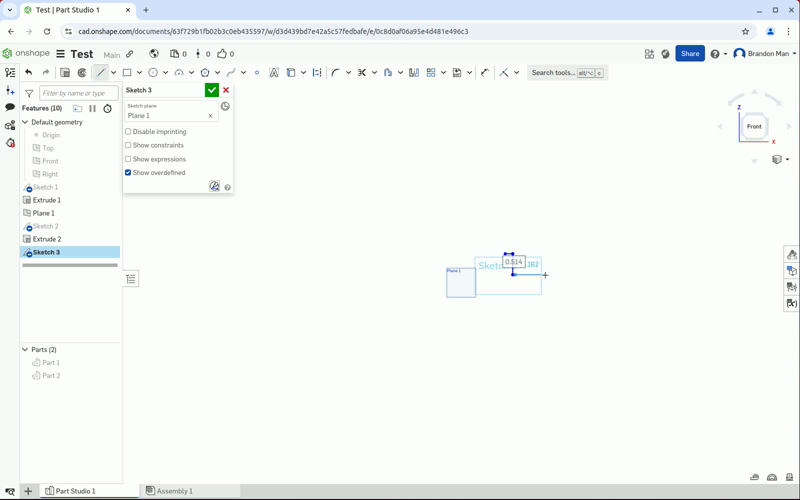
mouse_move(515, 253)
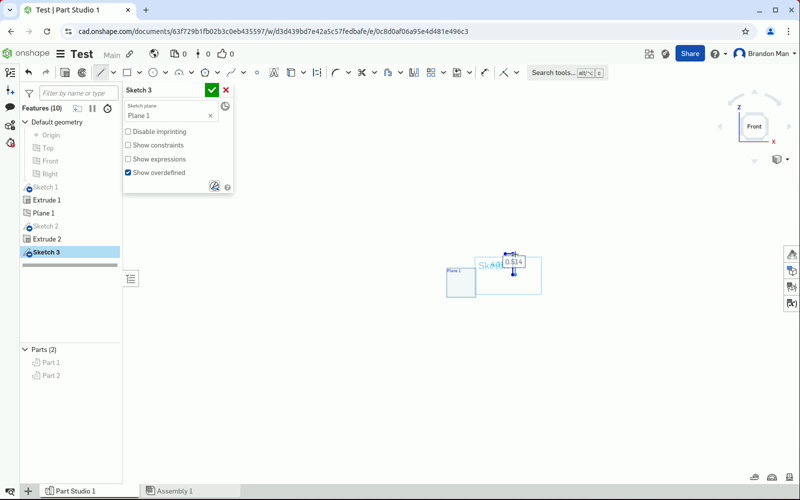
scroll(6)
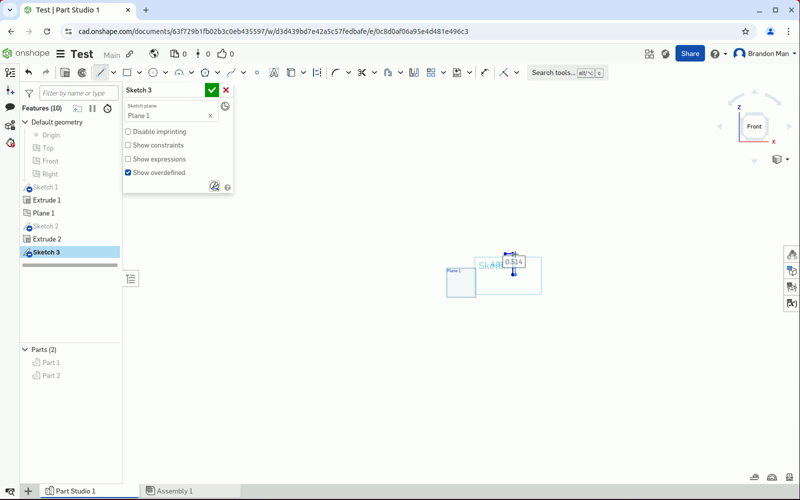
scroll(6)
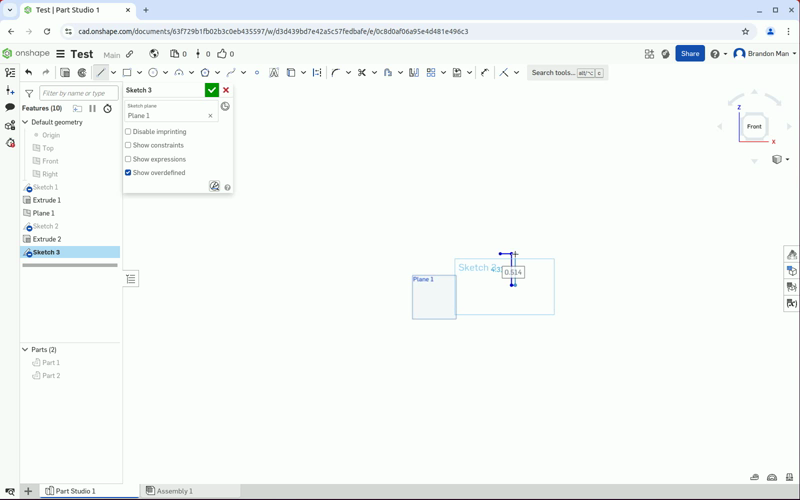
scroll(6)
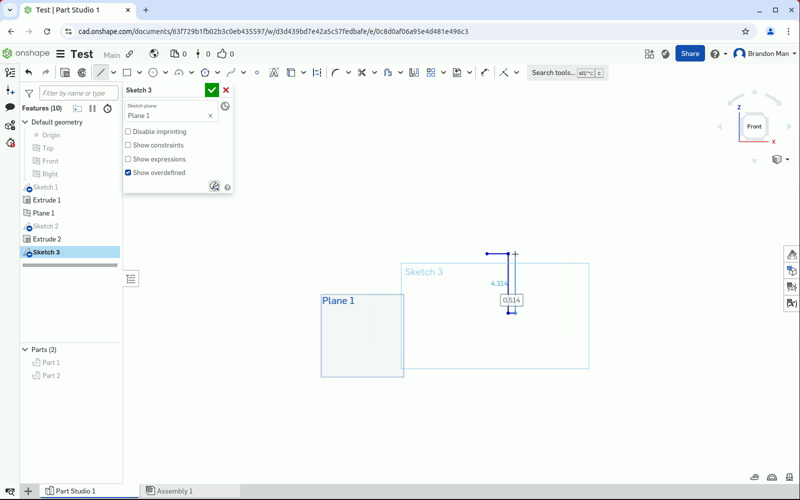
scroll(6)
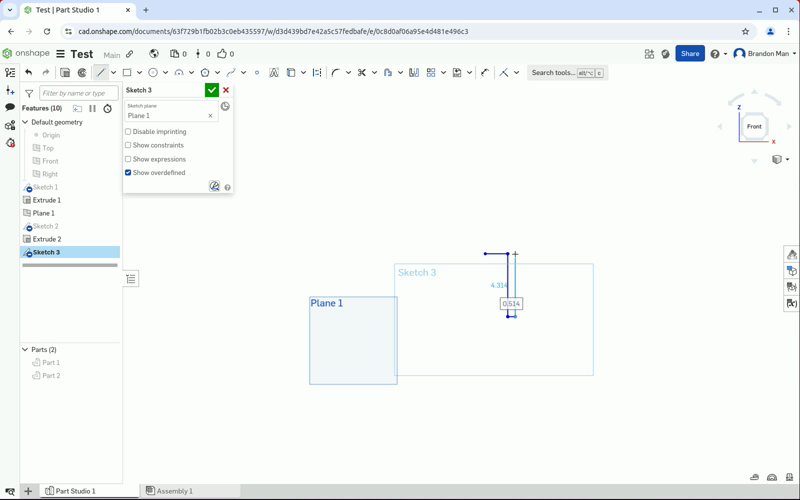
scroll(6)
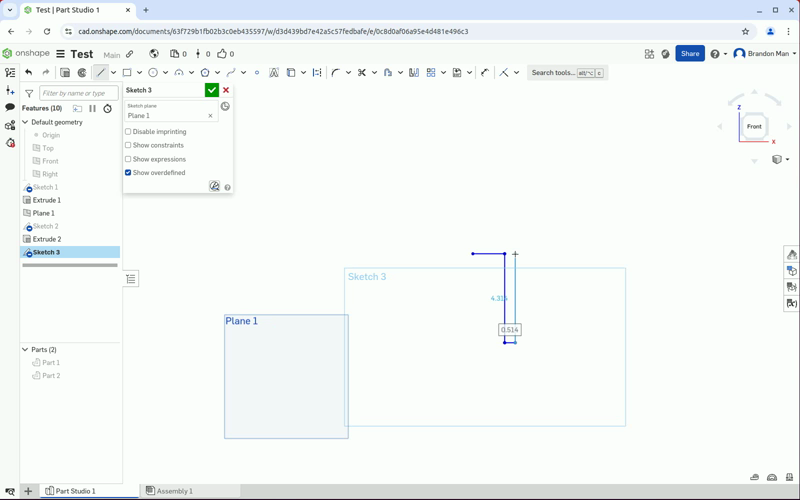
scroll(6)
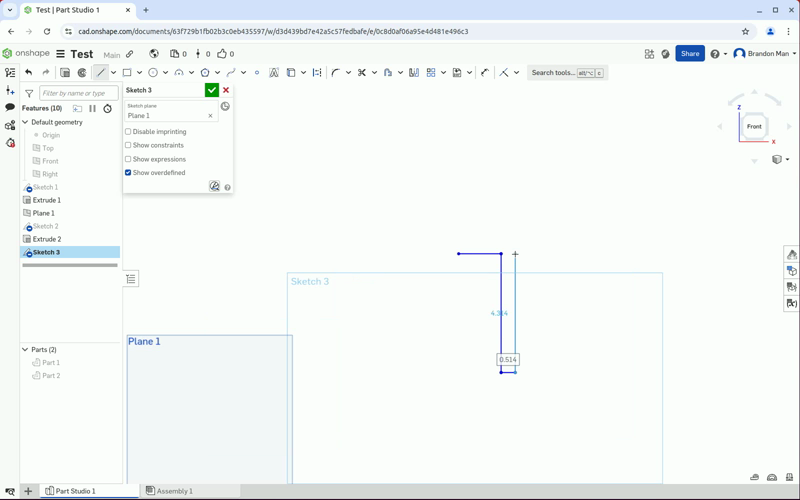
scroll(6)
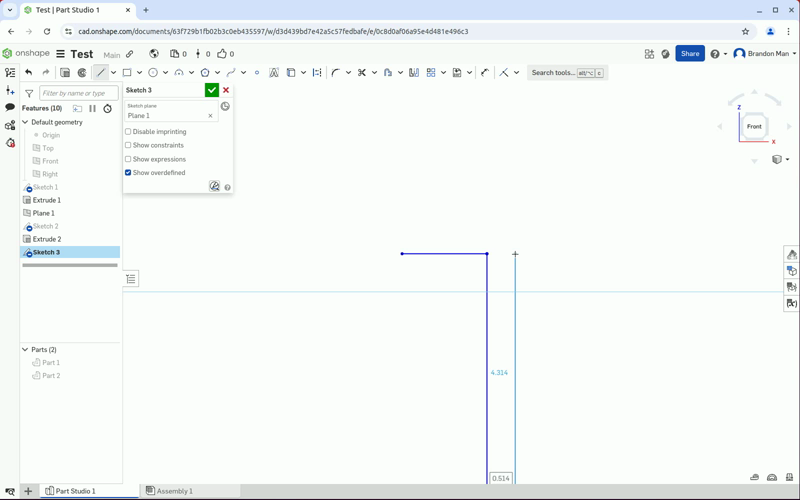
click(515, 253)
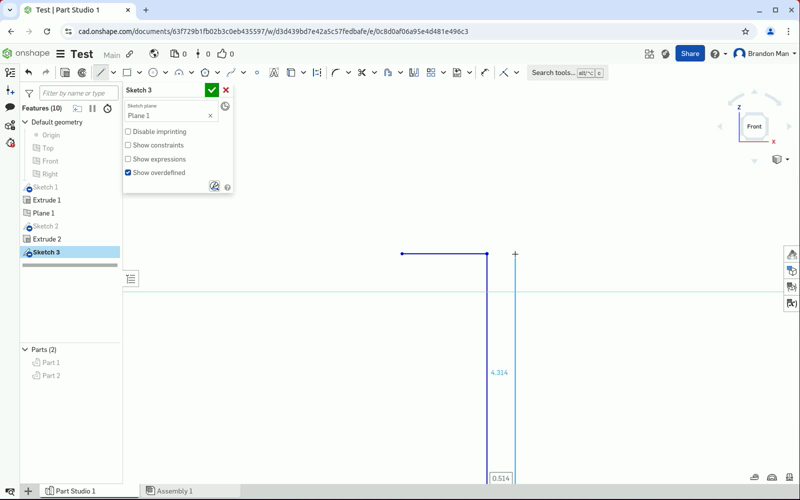
scroll(-6)
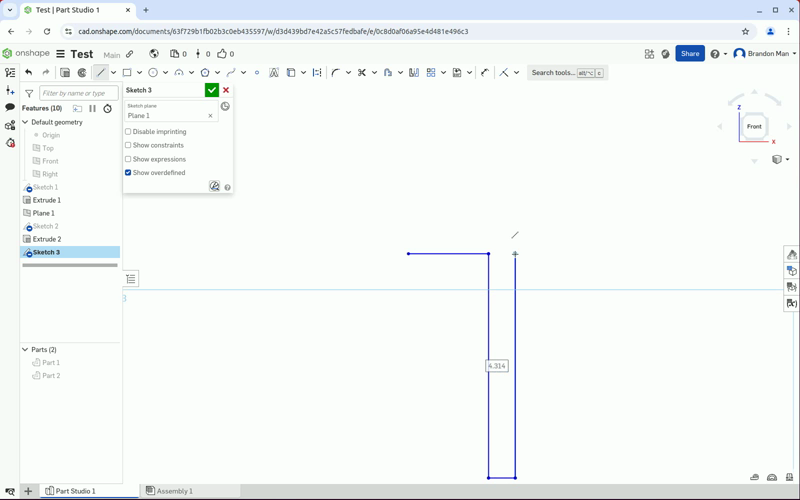
scroll(-6)
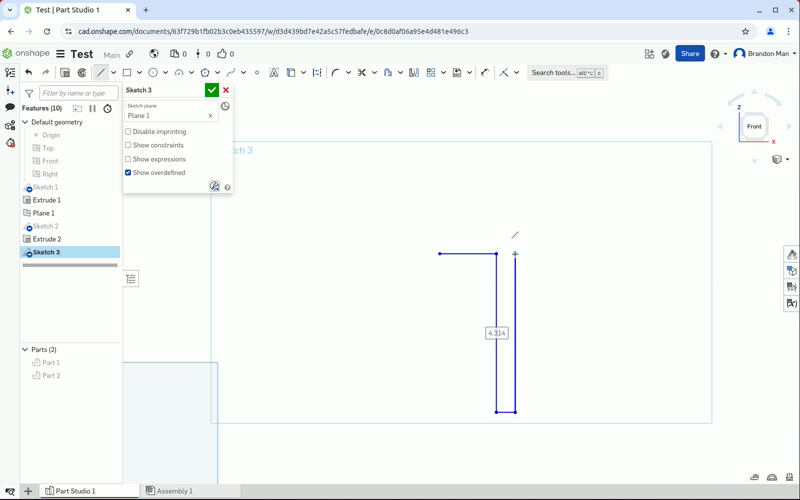
scroll(-6)
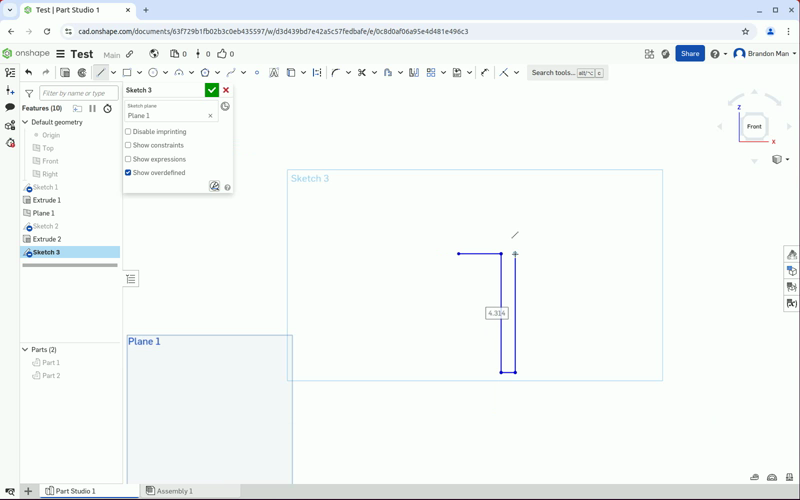
scroll(-6)
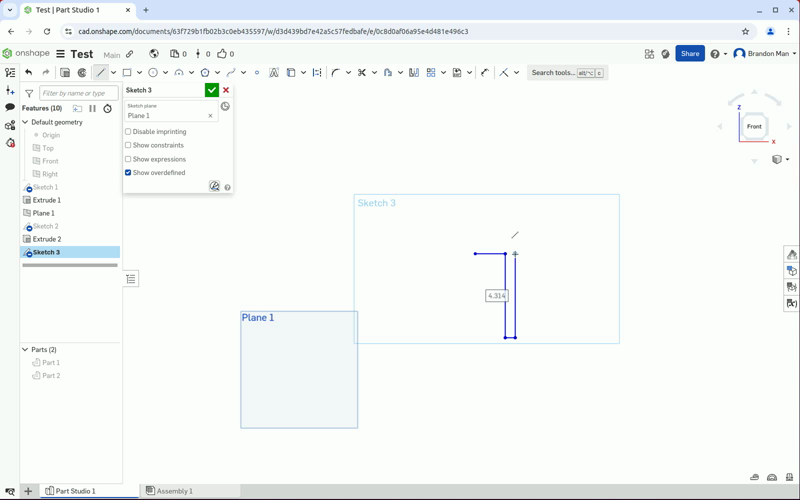
scroll(-6)
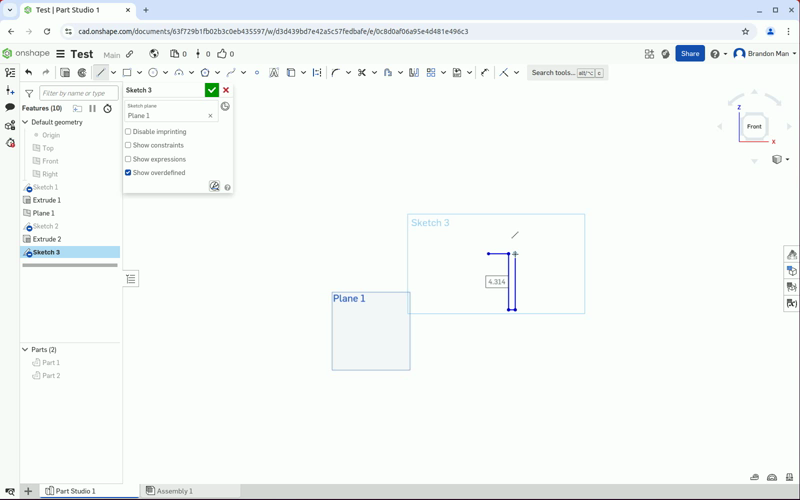
scroll(-6)
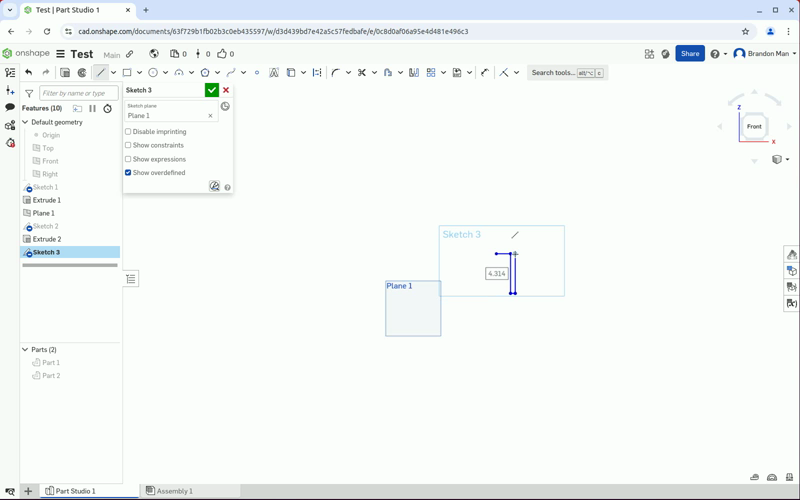
scroll(-6)
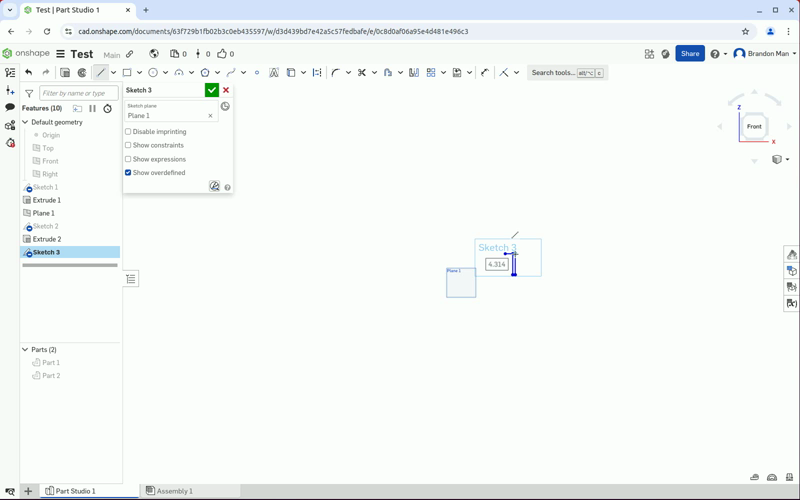
key_up(shift)
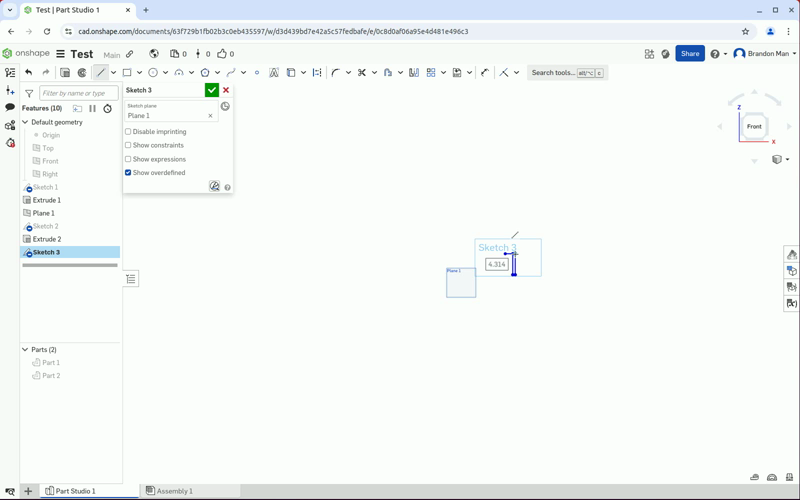
key_down(shift)
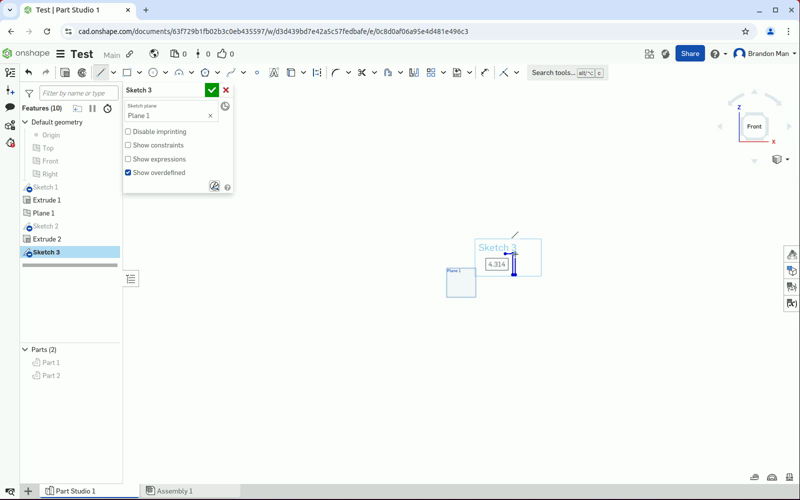
mouse_move(545, 253)
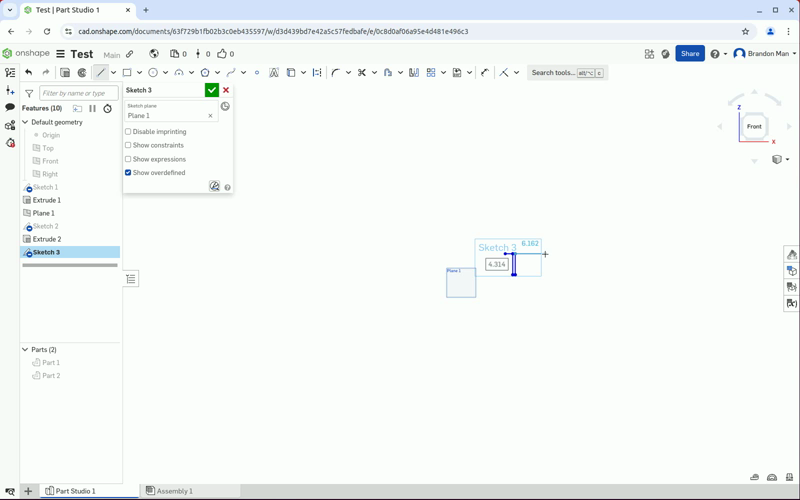
mouse_move(522, 253)
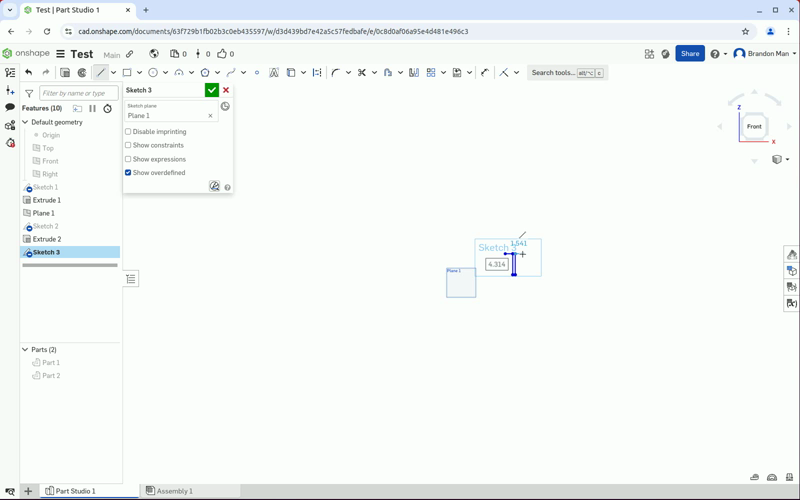
scroll(6)
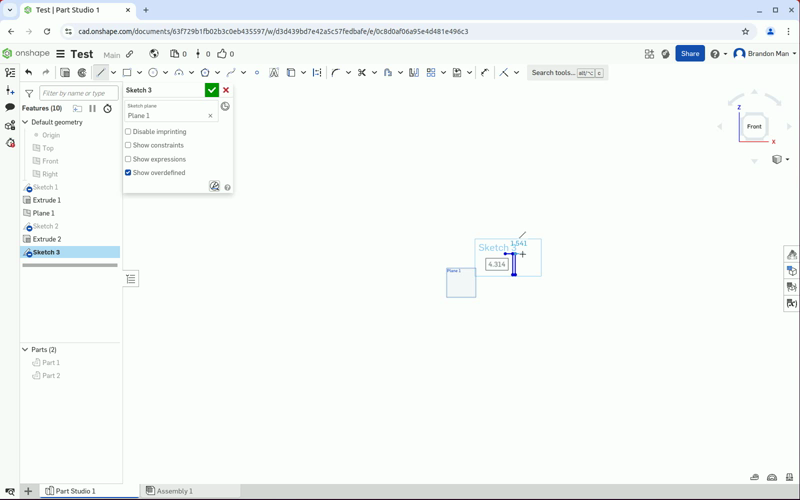
scroll(6)
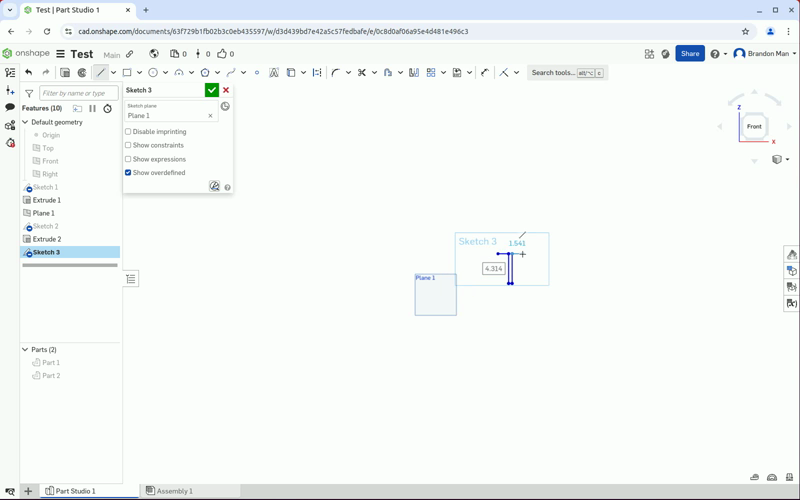
scroll(6)
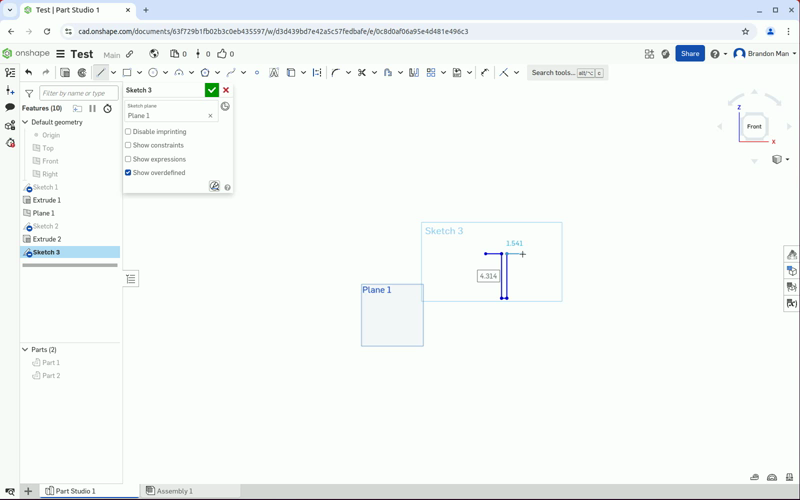
scroll(6)
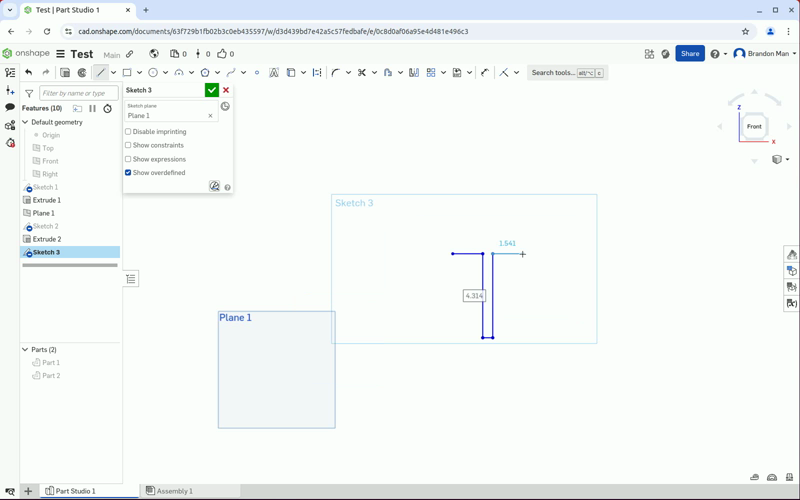
scroll(6)
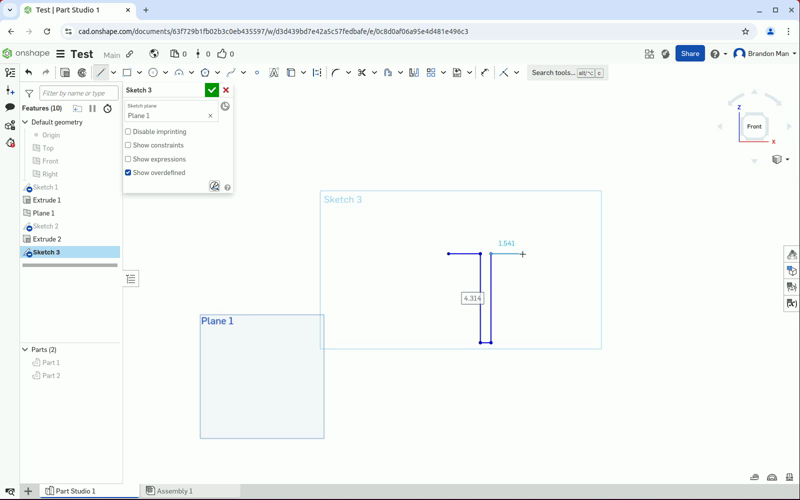
scroll(6)
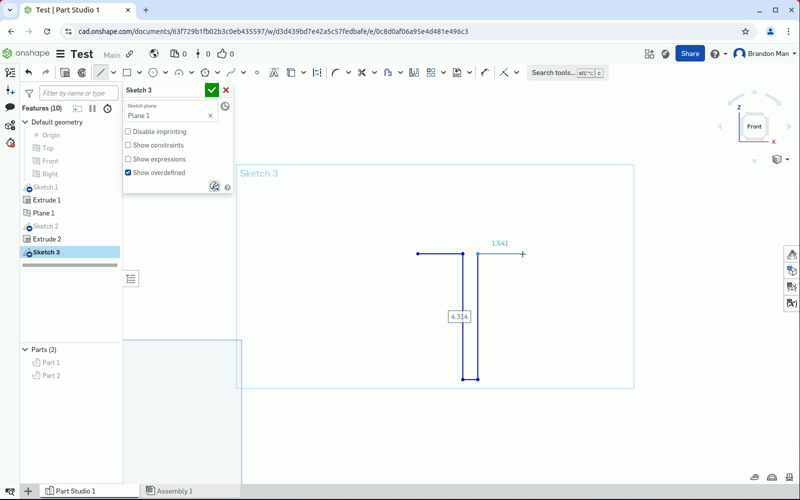
scroll(6)
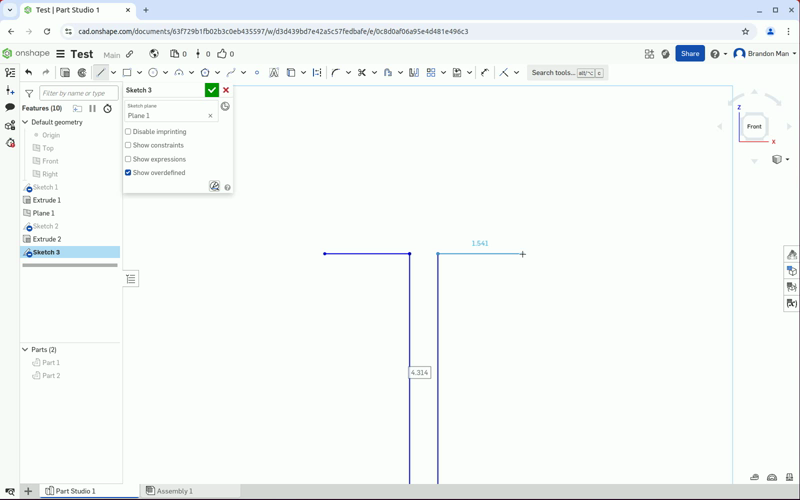
click(522, 253)
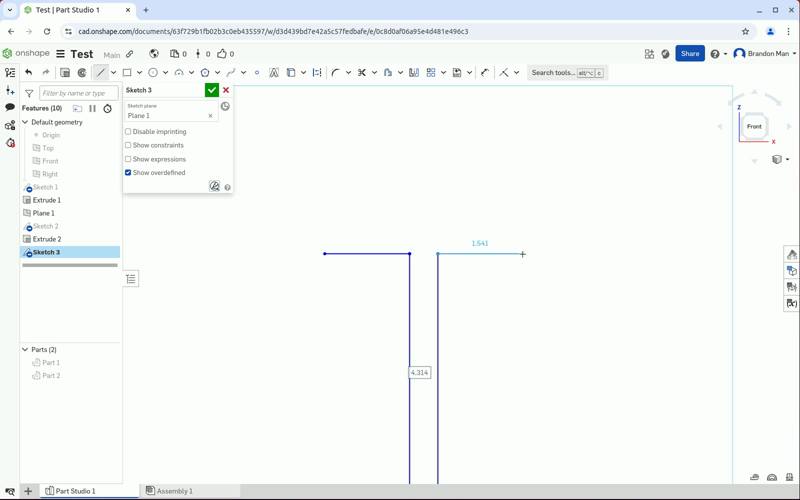
scroll(-6)
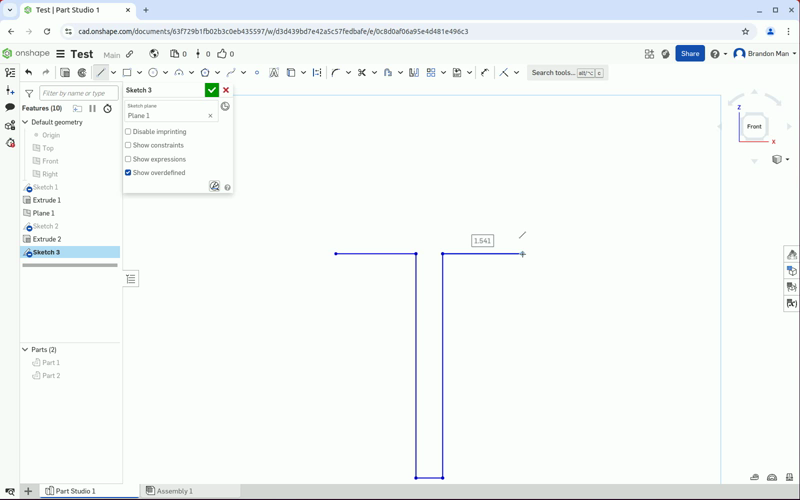
scroll(-6)
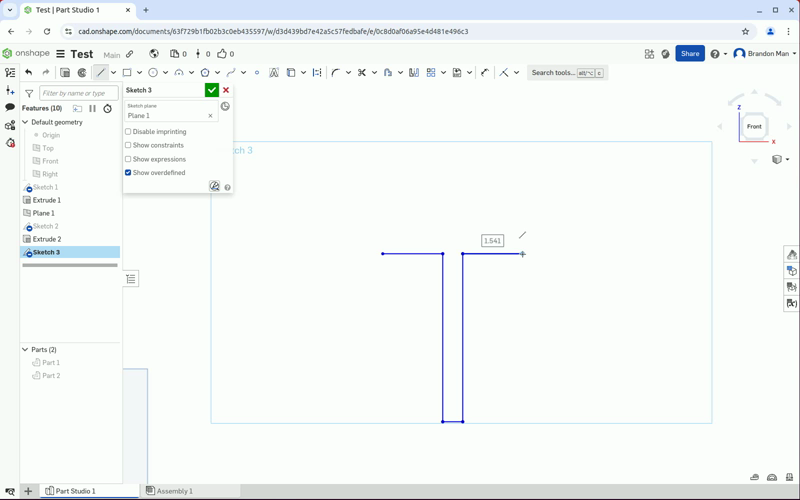
scroll(-6)
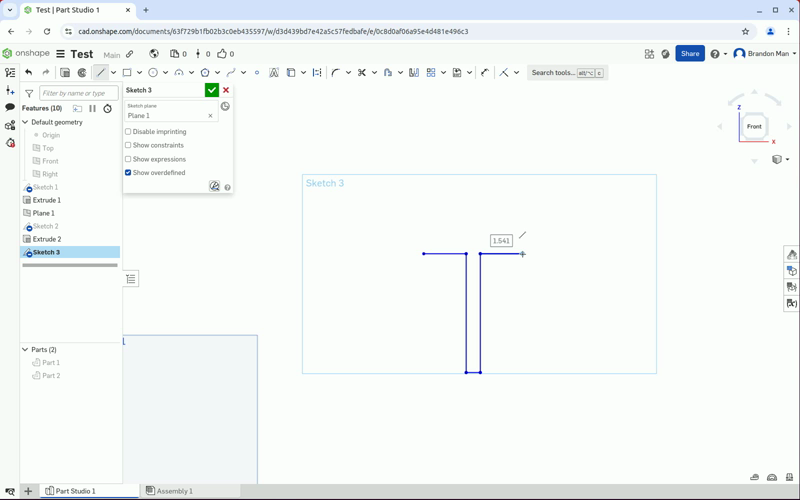
scroll(-6)
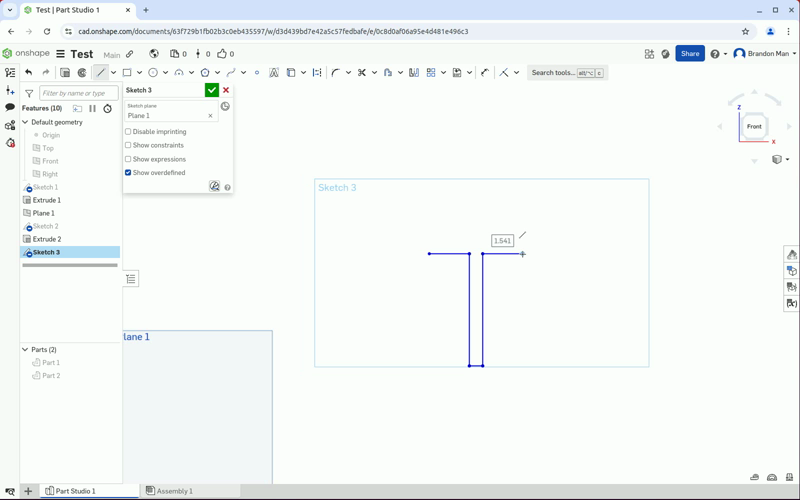
scroll(-6)
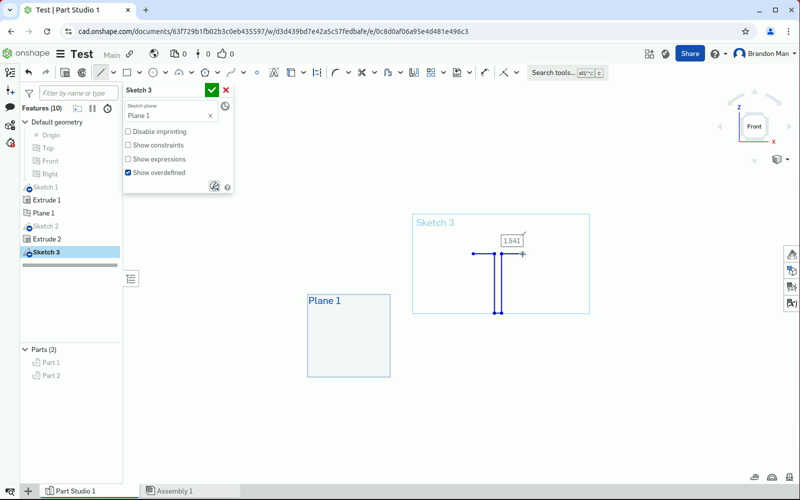
scroll(-6)
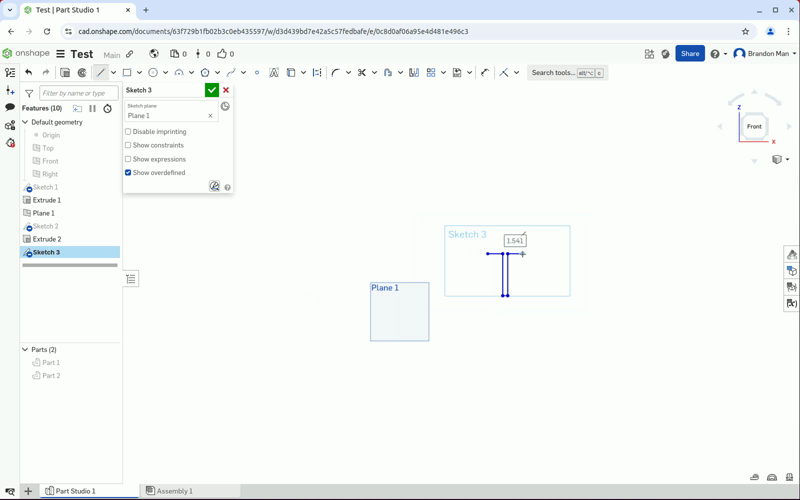
scroll(-6)
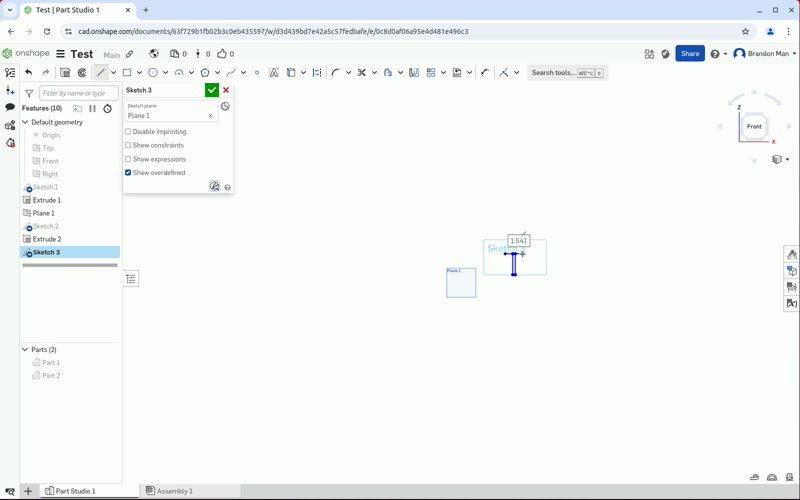
key_up(shift)
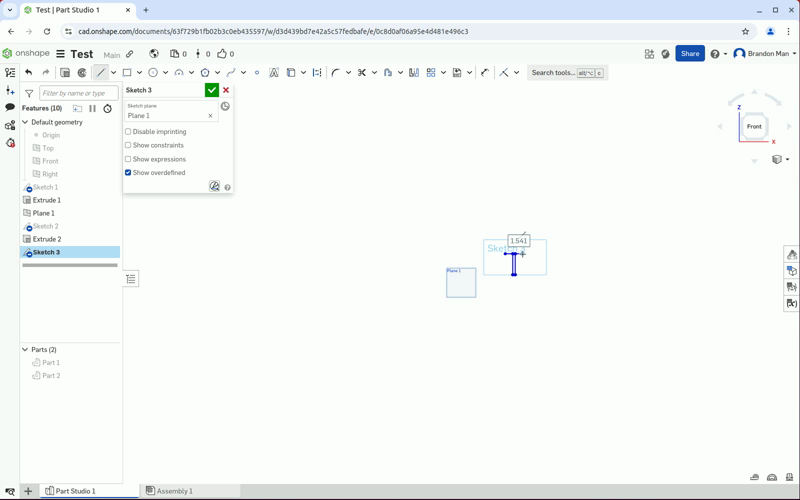
key_down(shift)
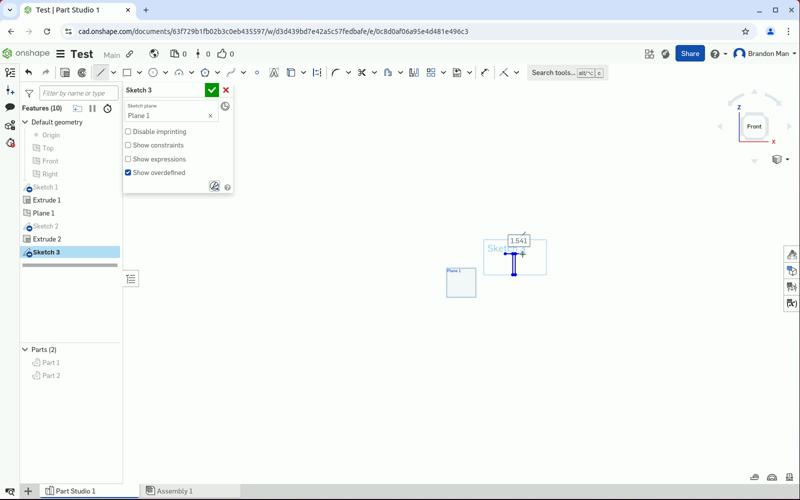
mouse_move(552, 253)
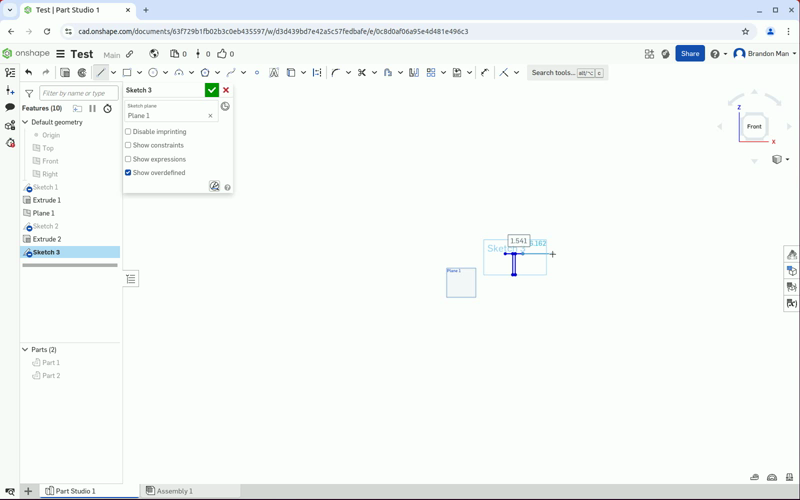
mouse_move(522, 251)
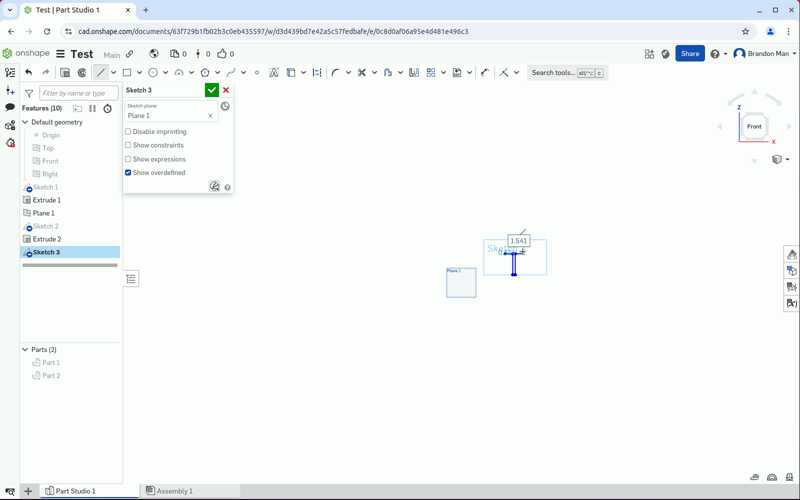
scroll(6)
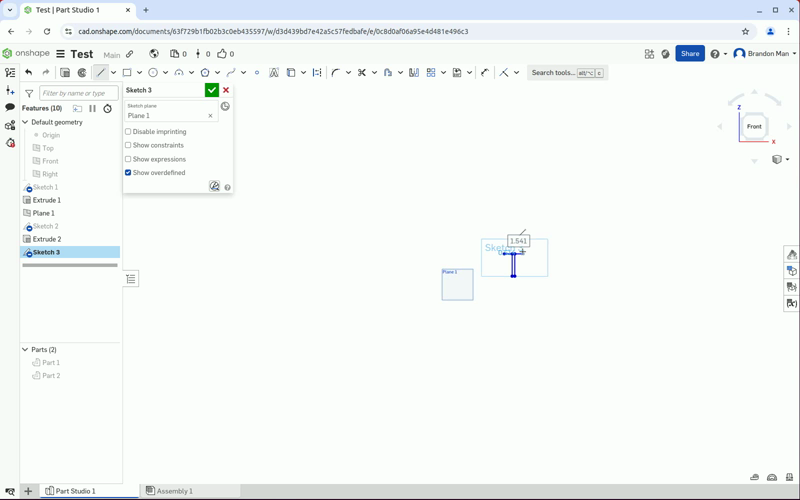
scroll(6)
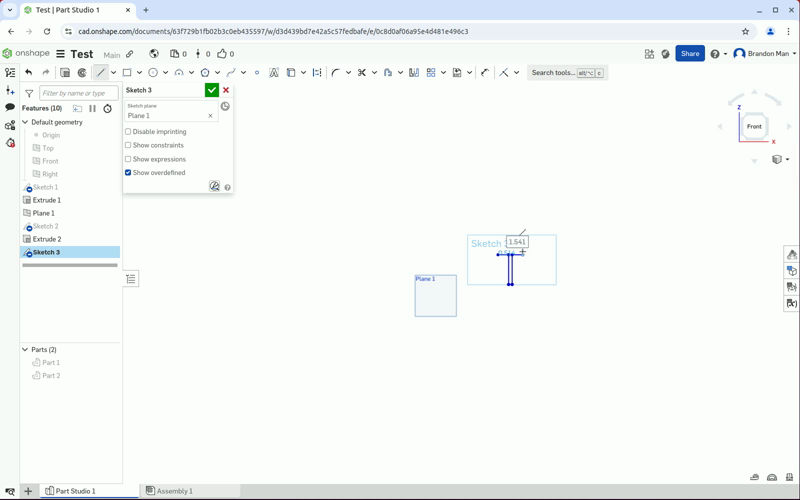
scroll(6)
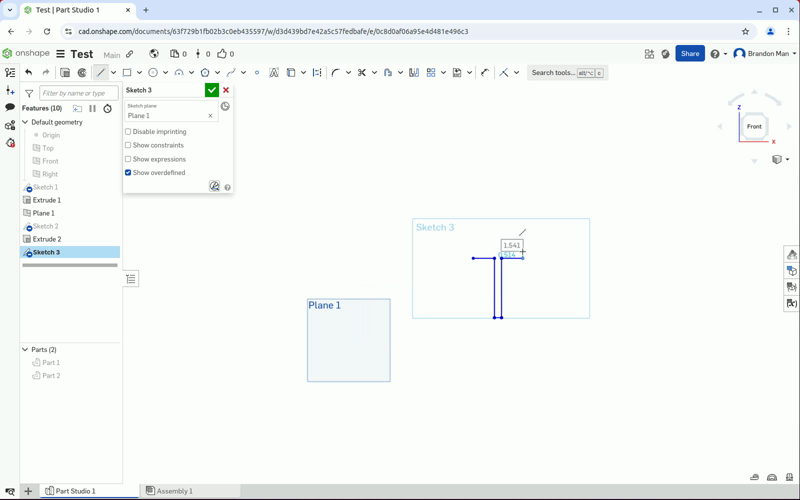
scroll(6)
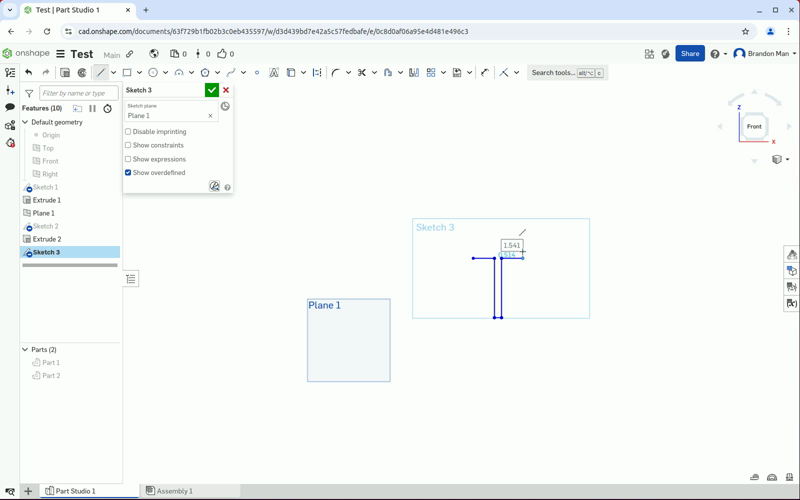
scroll(6)
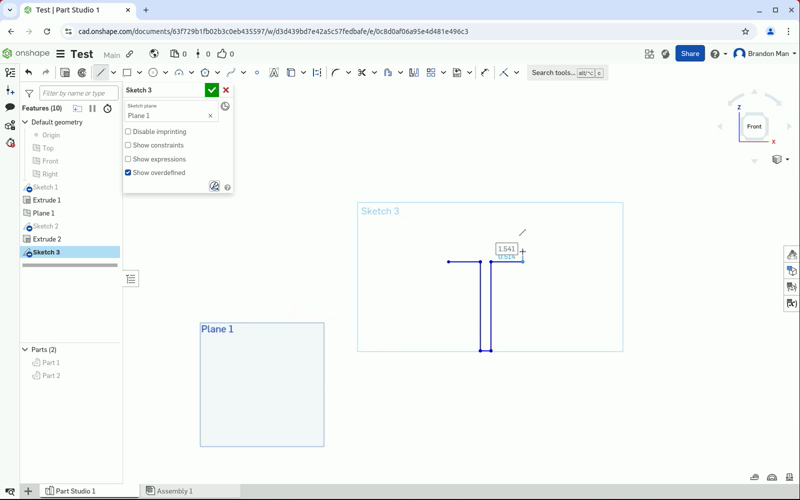
scroll(6)
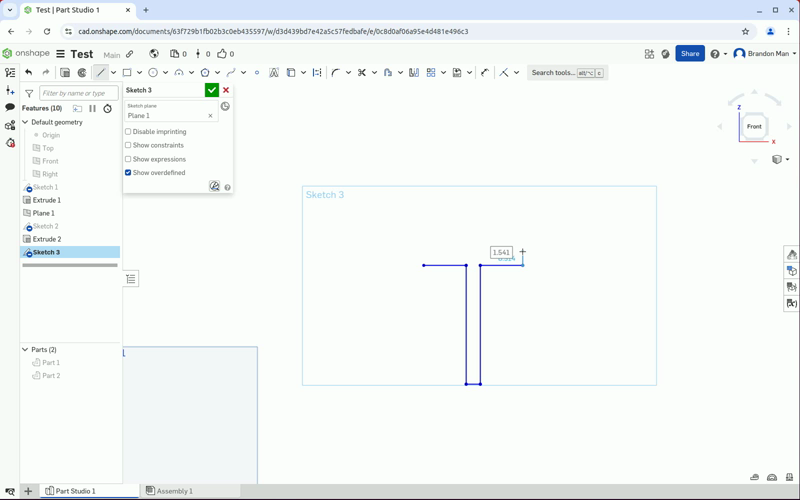
scroll(6)
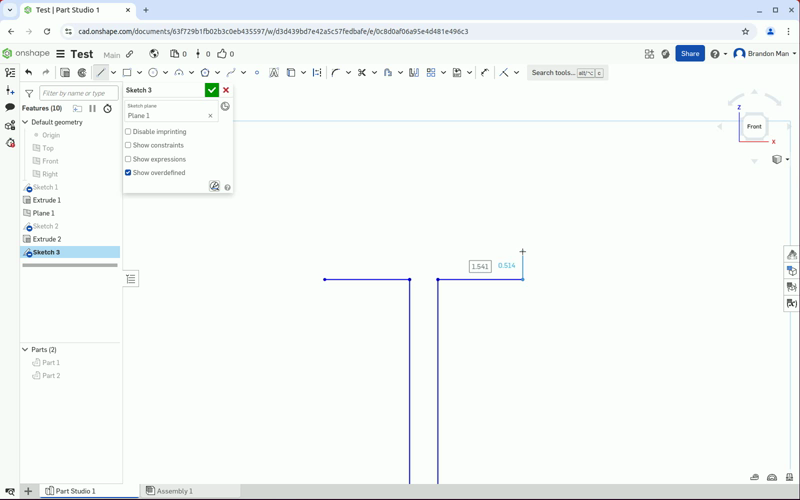
click(522, 251)
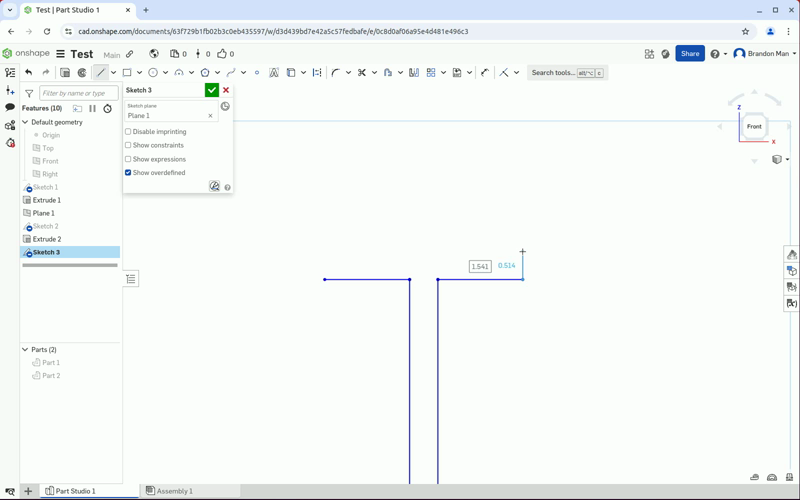
scroll(-6)
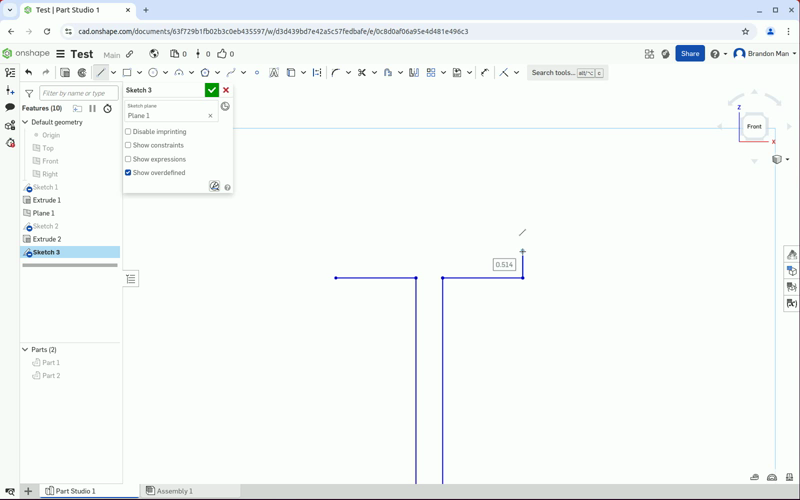
scroll(-6)
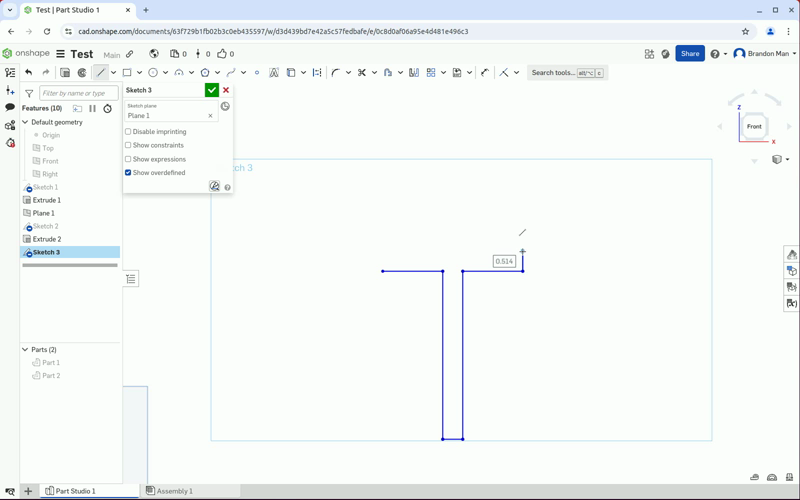
scroll(-6)
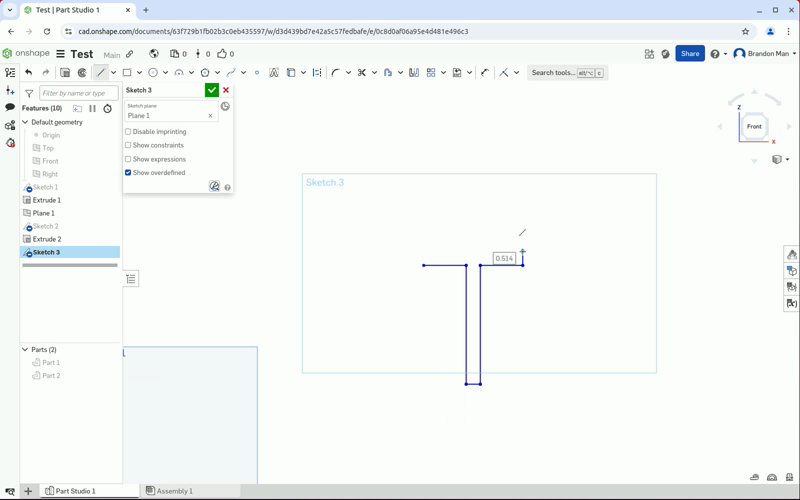
scroll(-6)
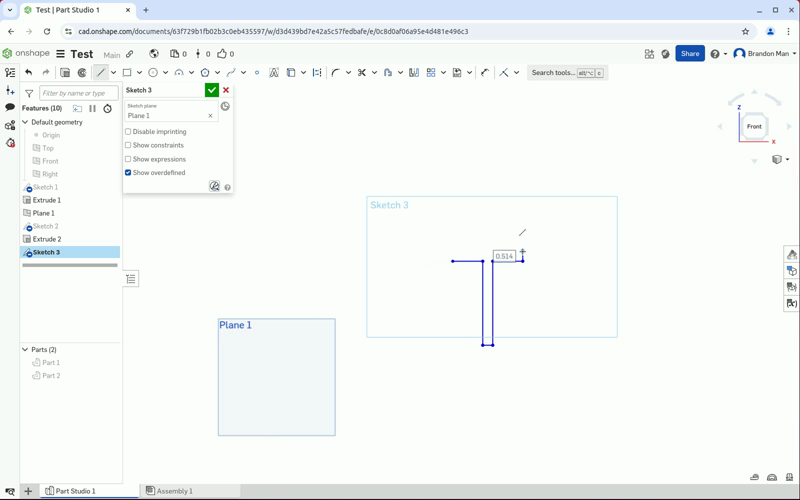
scroll(-6)
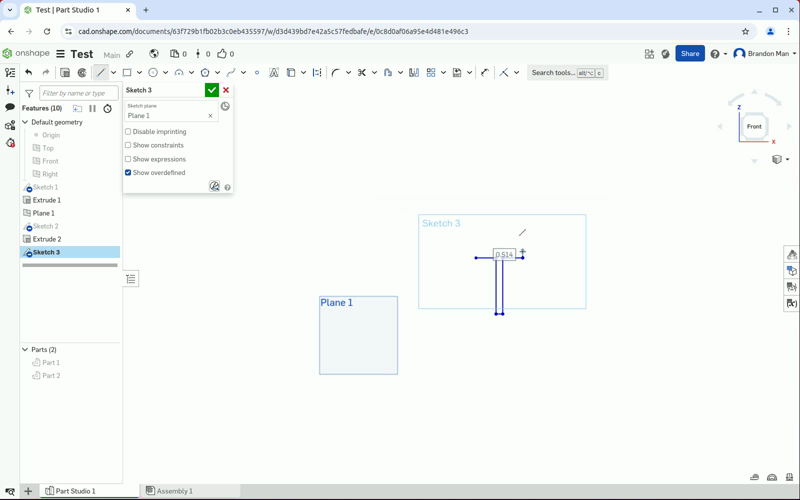
scroll(-6)
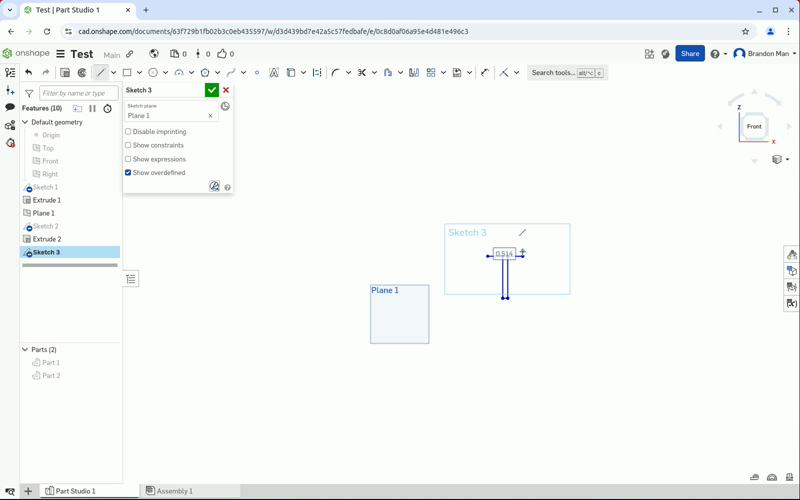
scroll(-6)
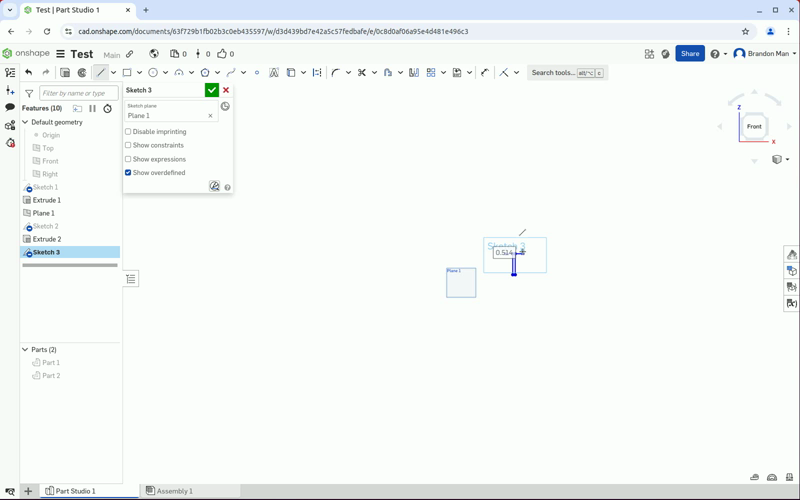
key_up(shift)
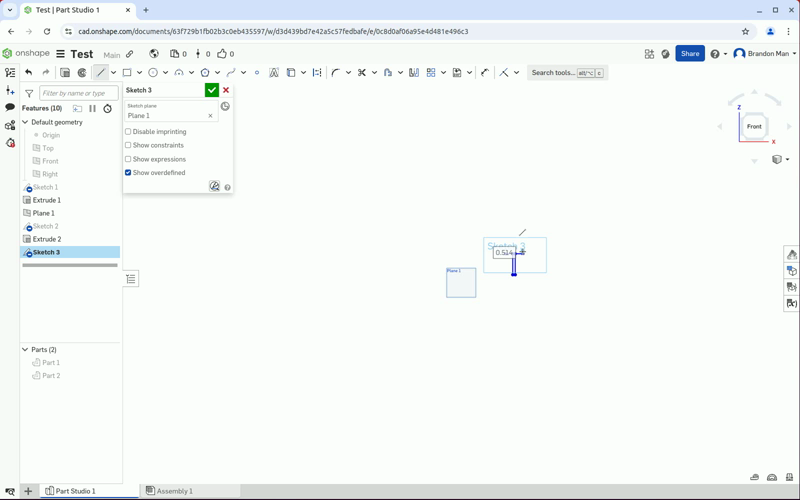
key_down(shift)
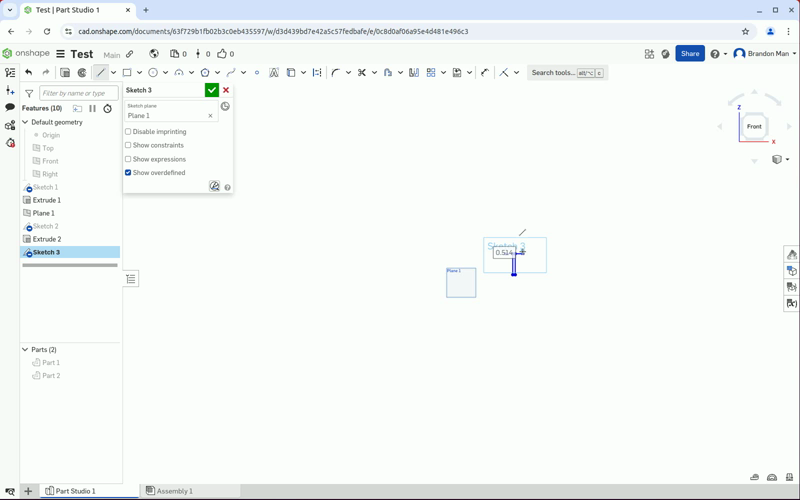
mouse_move(552, 251)
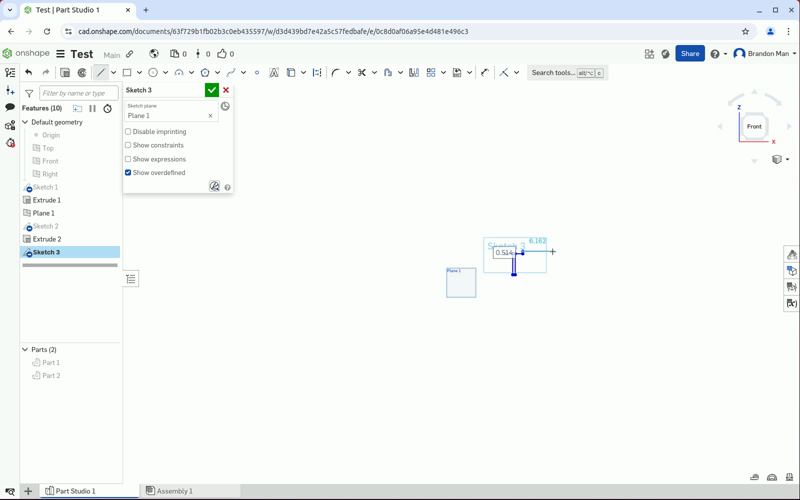
mouse_move(505, 251)
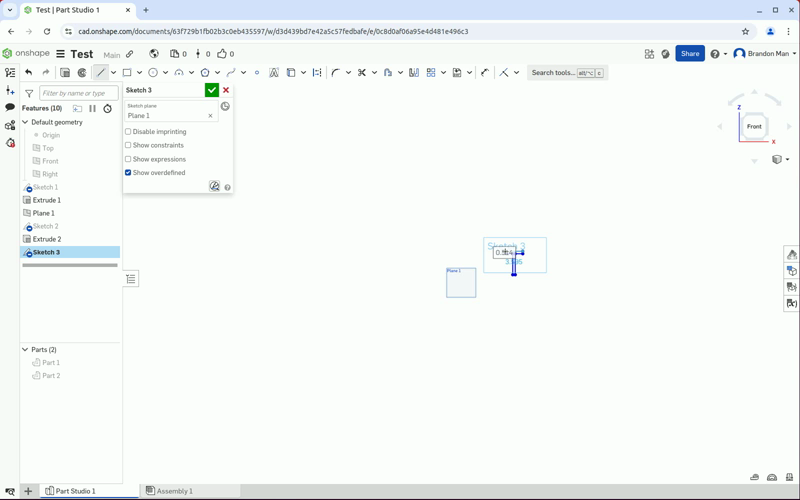
scroll(6)
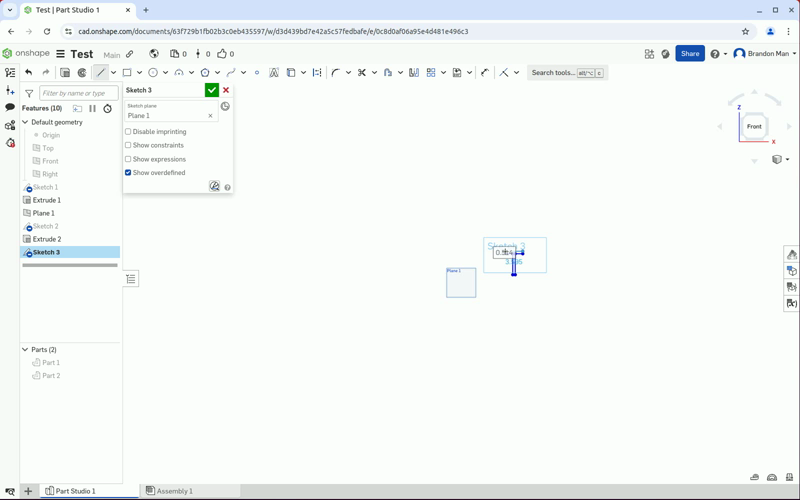
scroll(6)
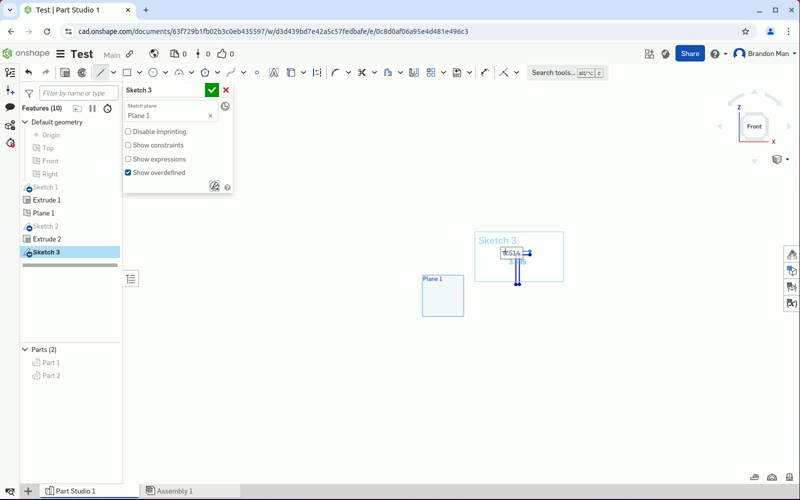
scroll(6)
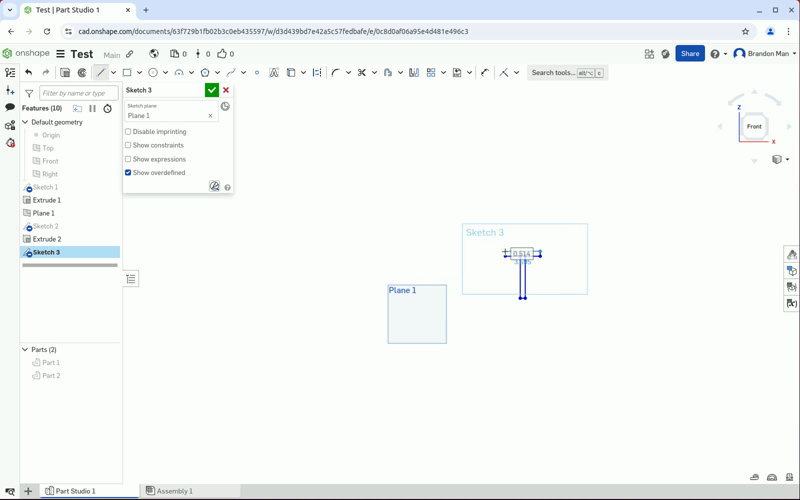
scroll(6)
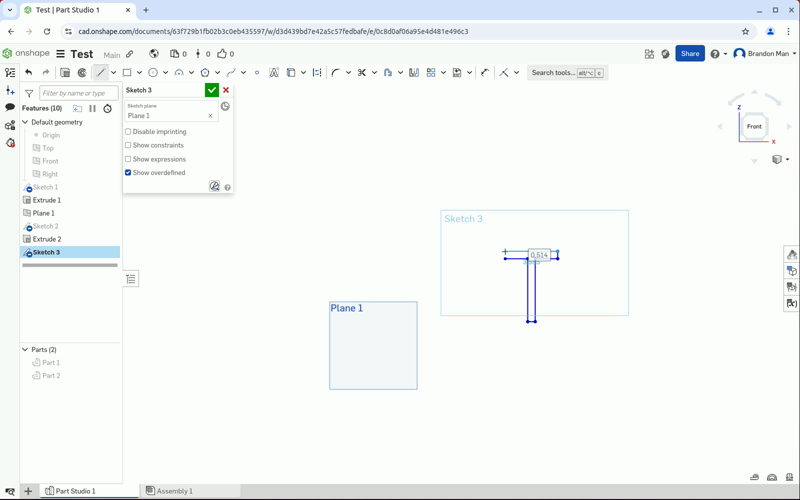
scroll(6)
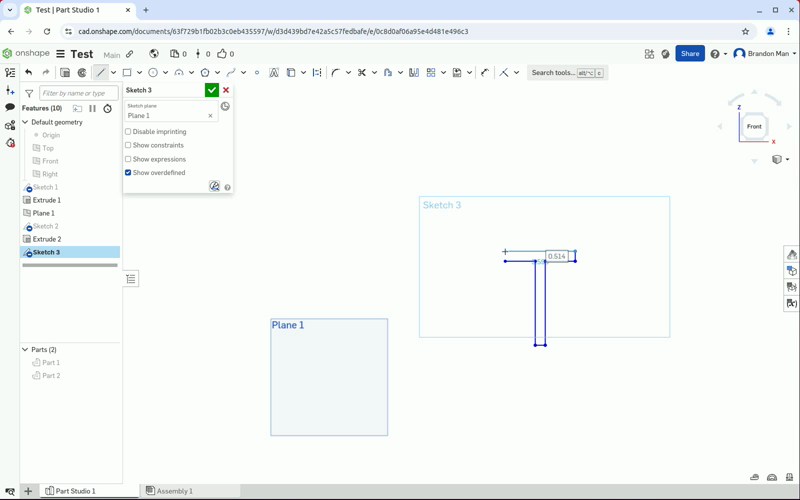
scroll(6)
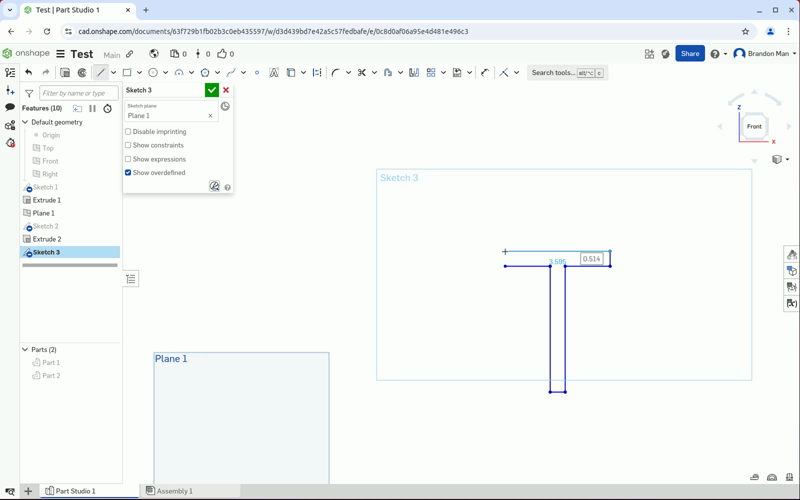
scroll(6)
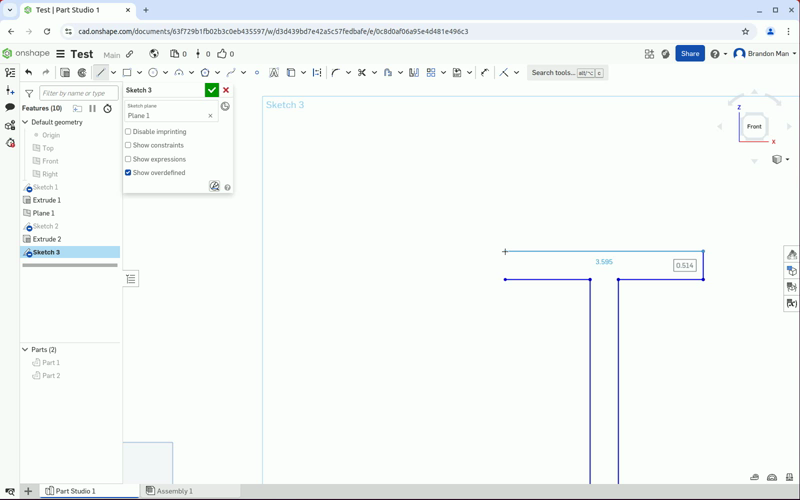
click(505, 251)
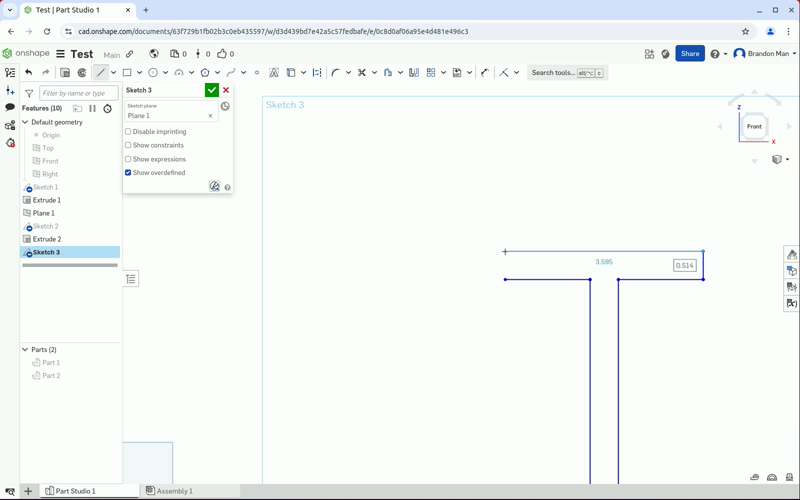
scroll(-6)
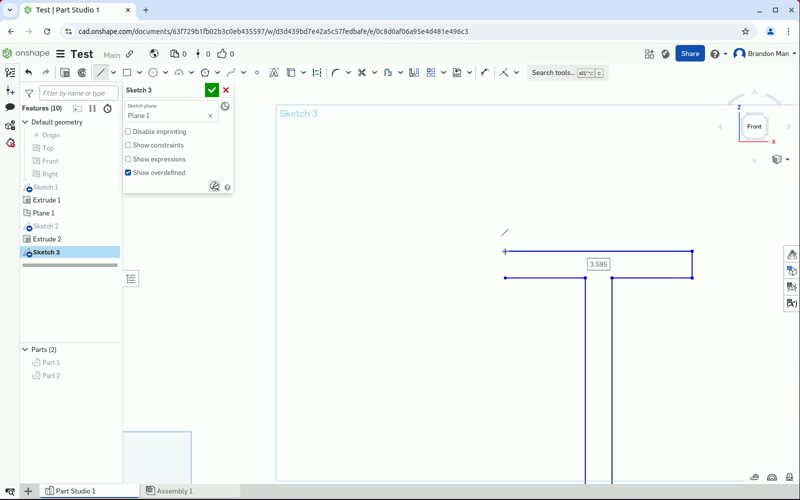
scroll(-6)
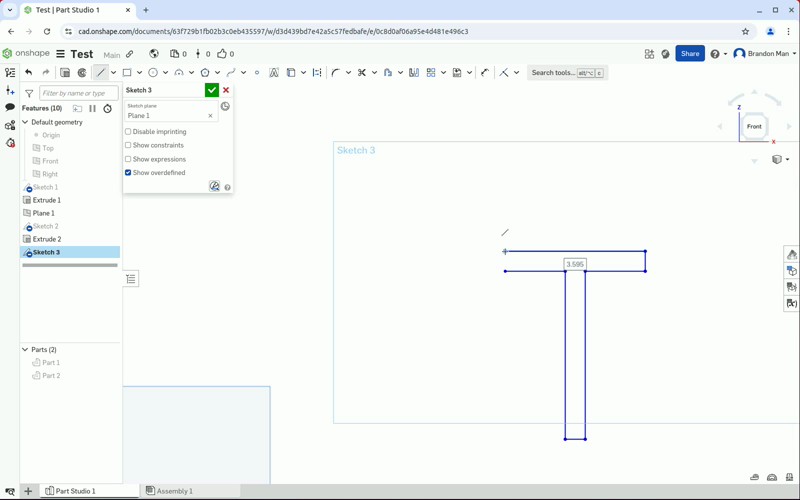
scroll(-6)
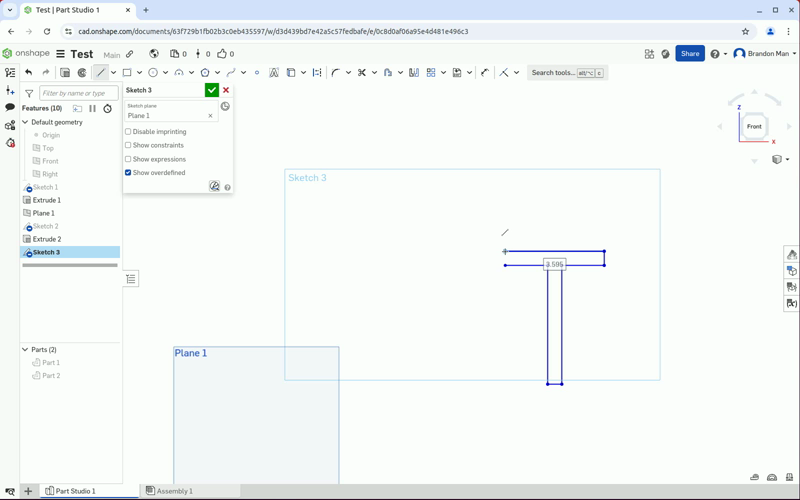
scroll(-6)
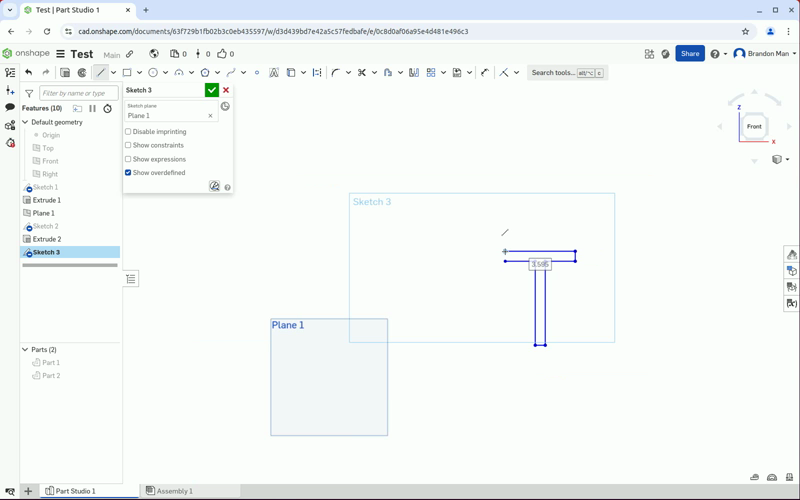
scroll(-6)
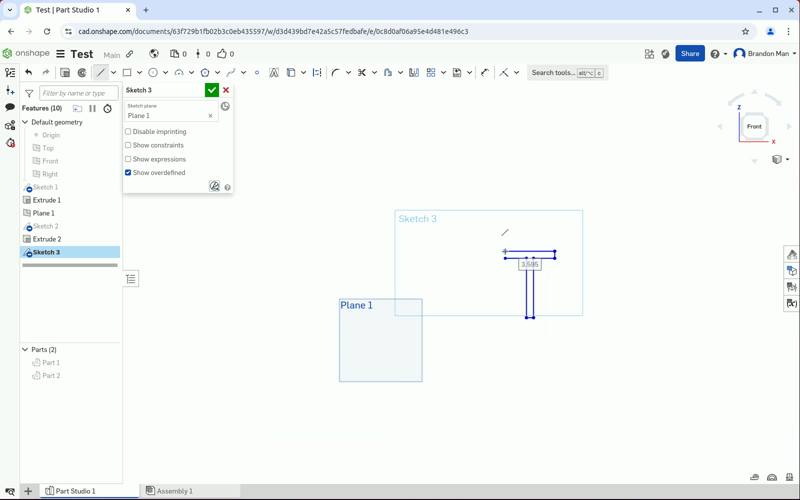
scroll(-6)
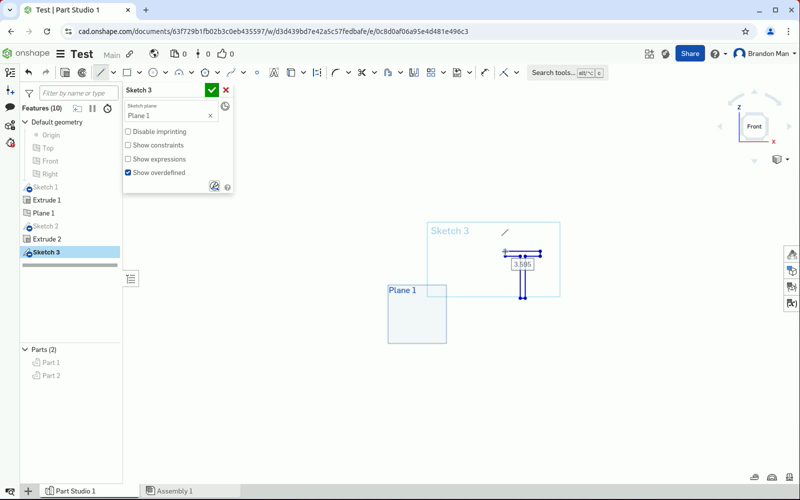
scroll(-6)
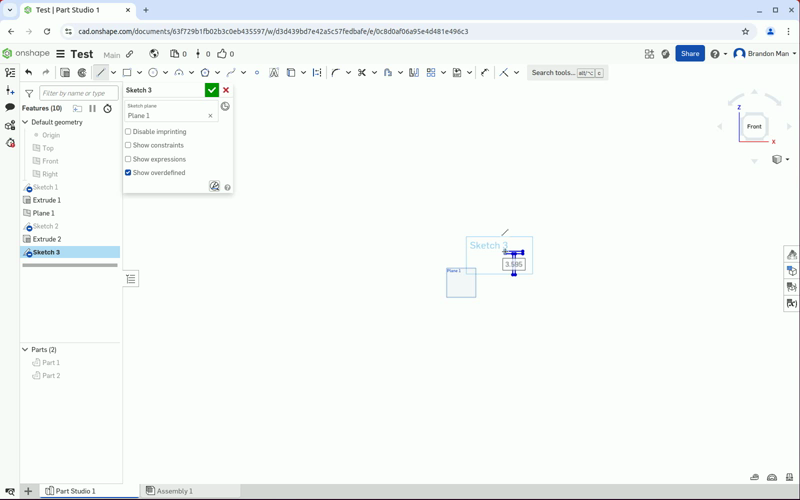
key_up(shift)
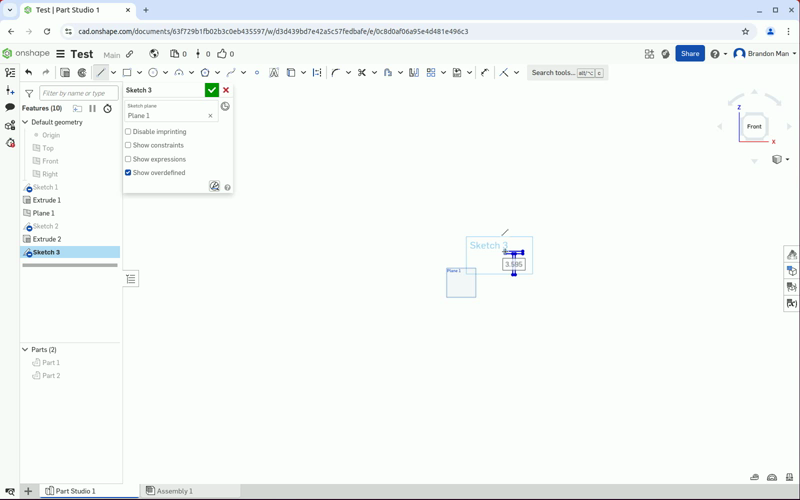
mouse_move(535, 251)
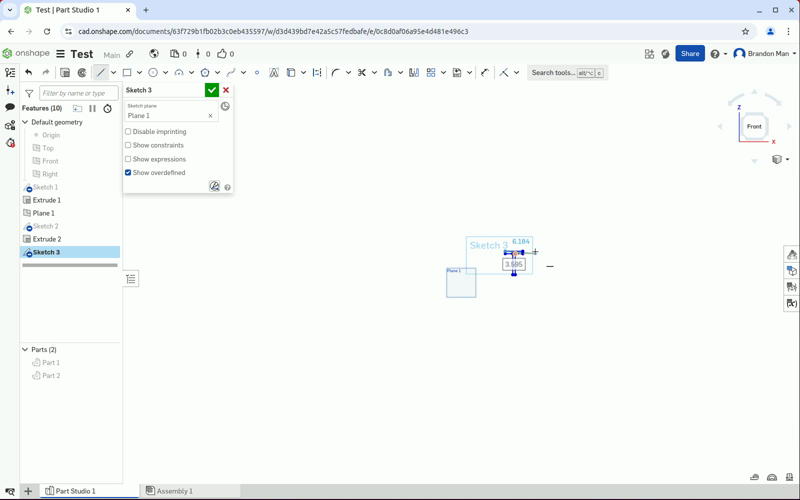
key_down(shift)
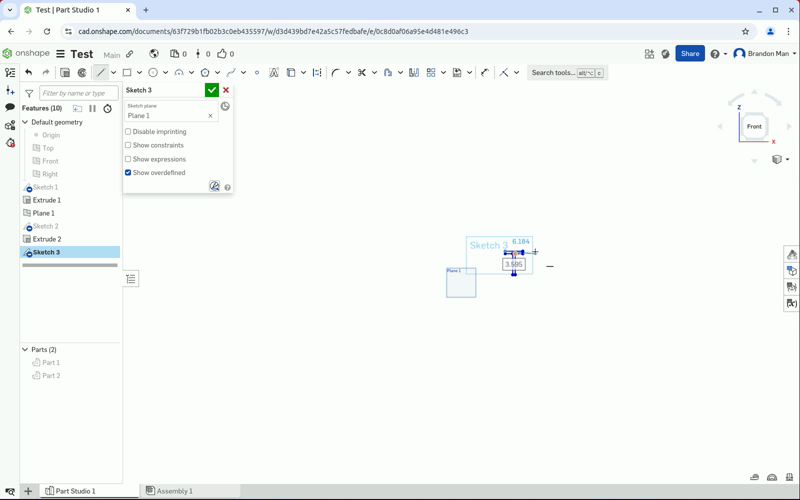
mouse_move(505, 253)
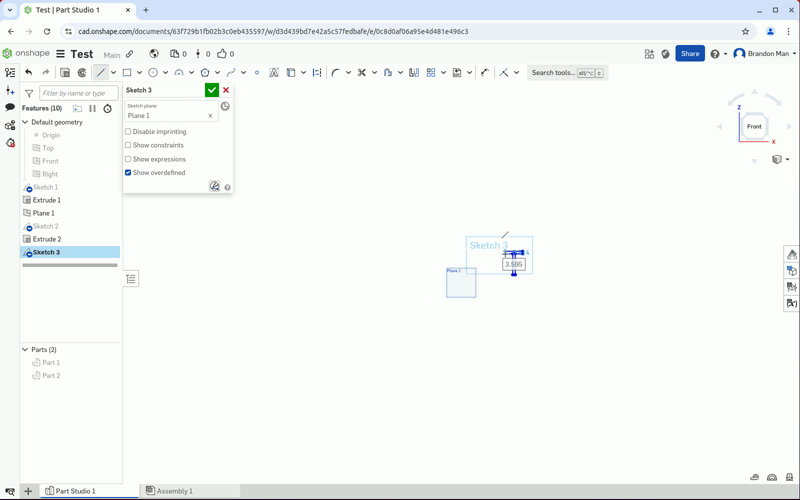
scroll(6)
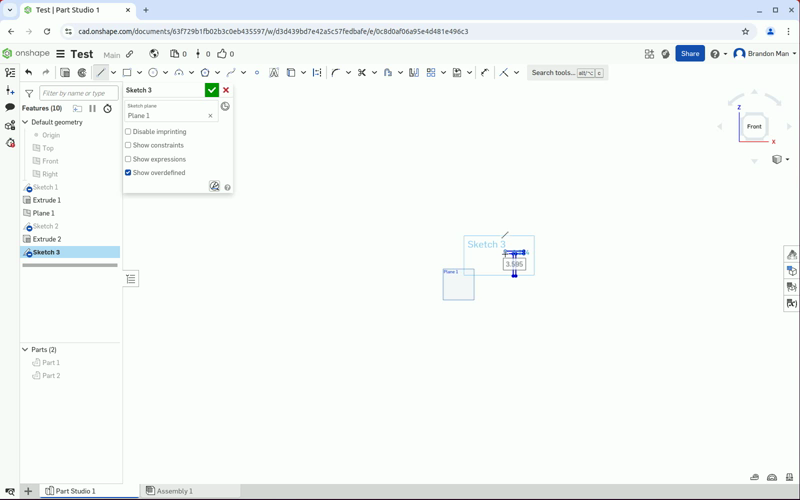
scroll(6)
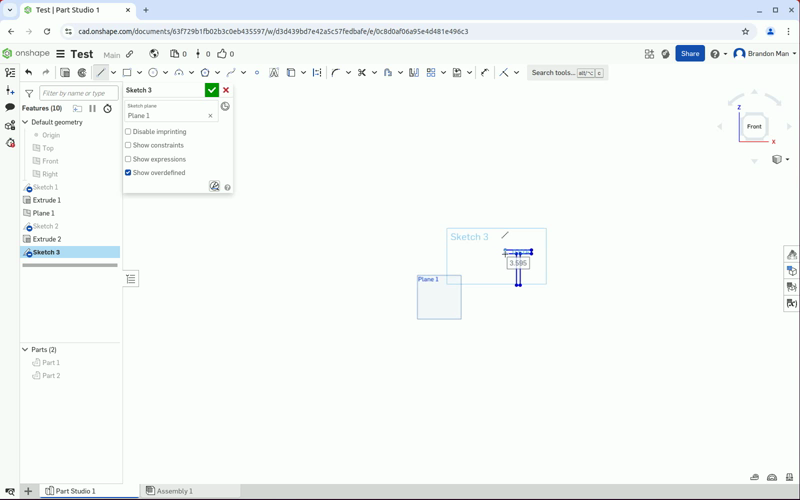
scroll(6)
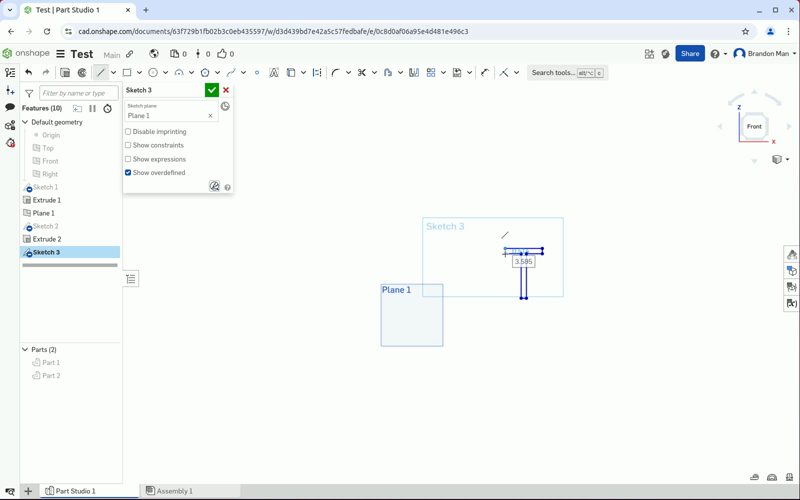
scroll(6)
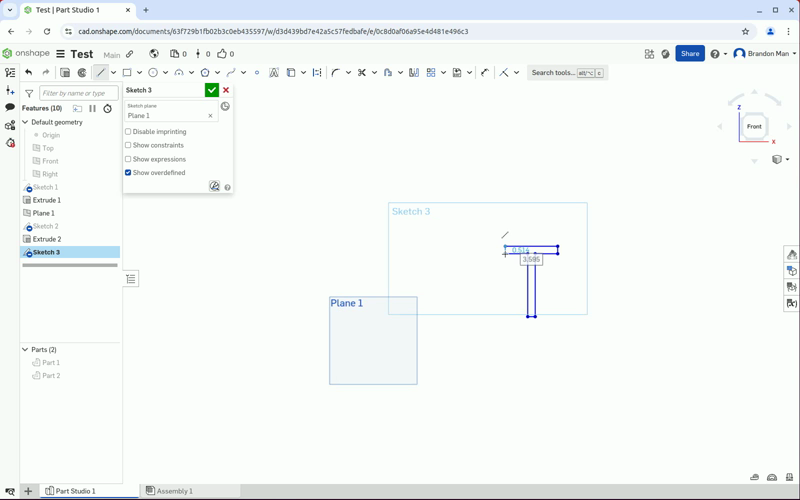
scroll(6)
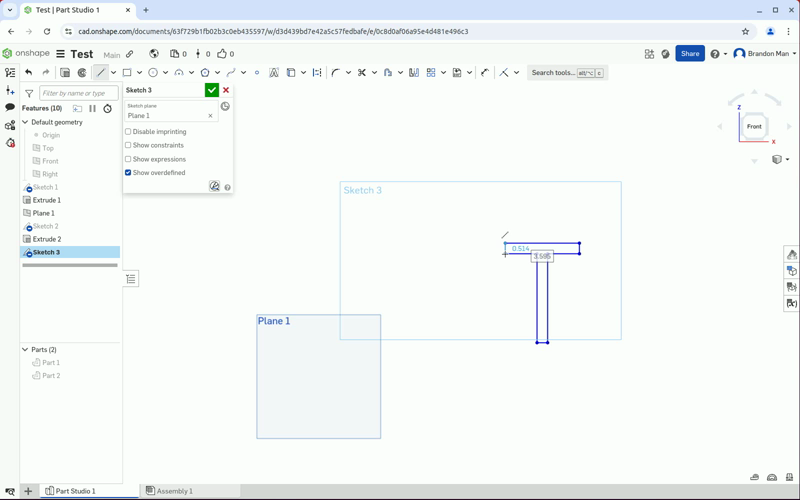
scroll(6)
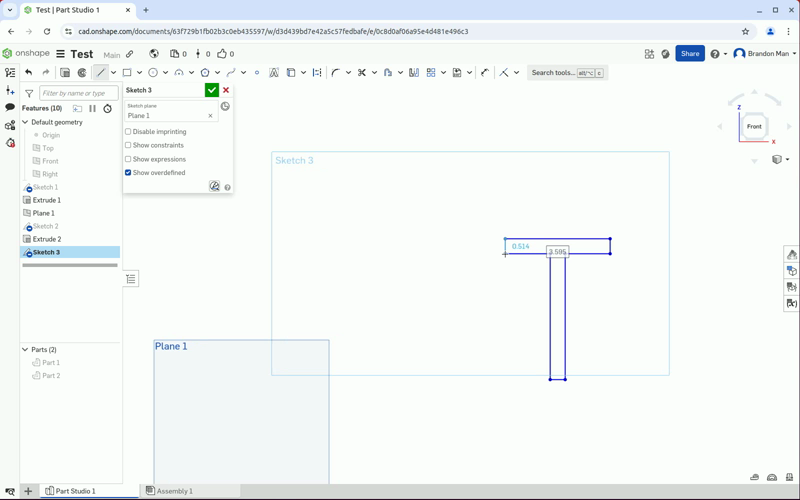
scroll(6)
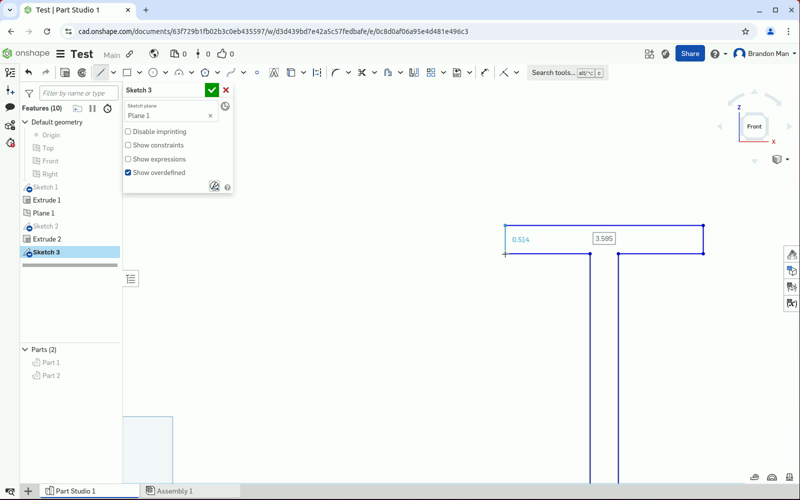
key_up(shift)
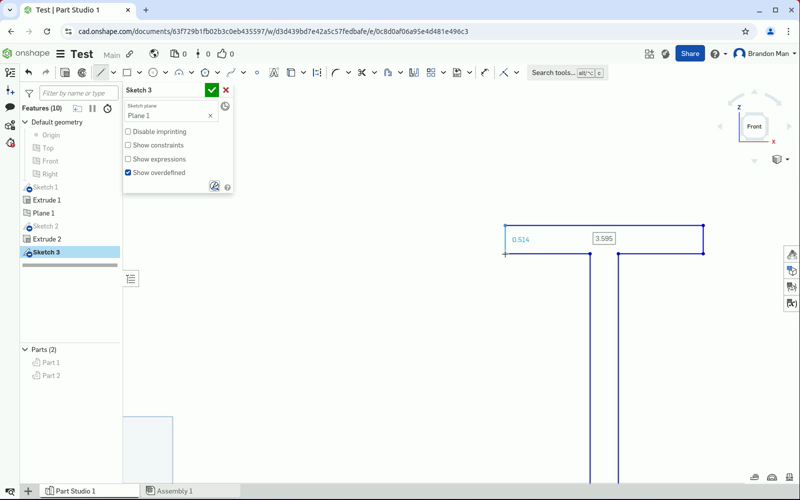
click(505, 253)
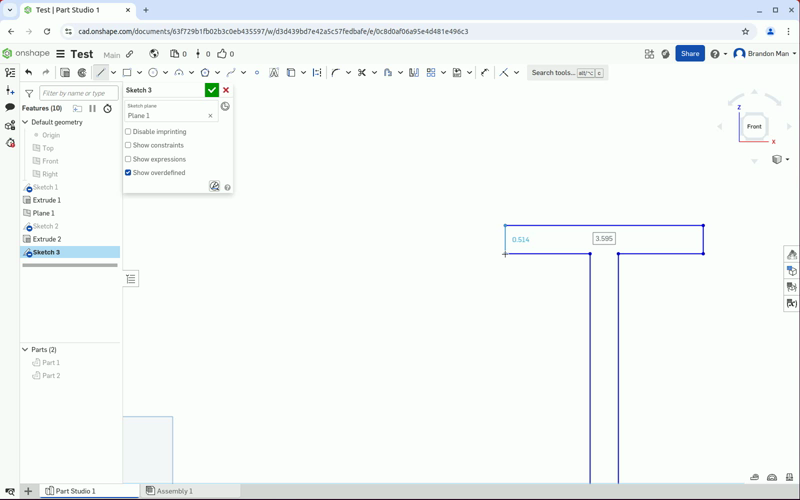
scroll(-6)
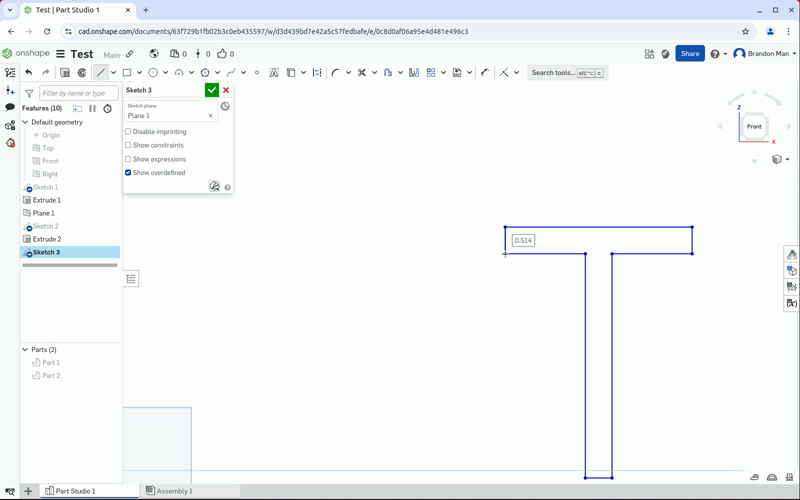
scroll(-6)
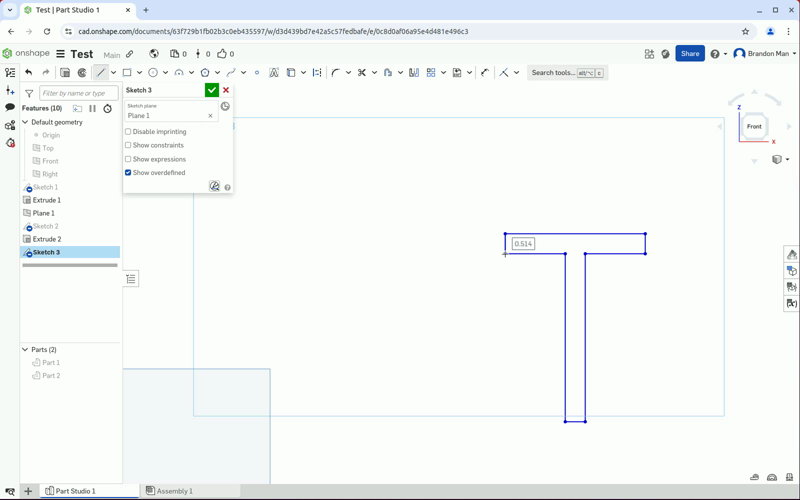
scroll(-6)
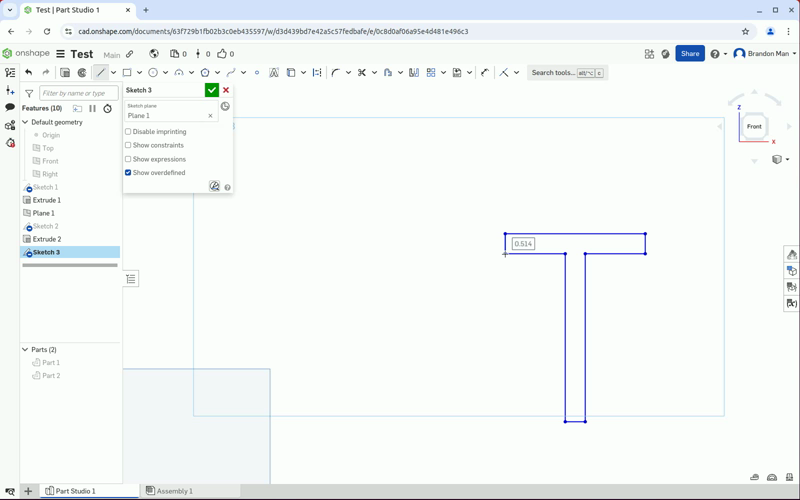
scroll(-6)
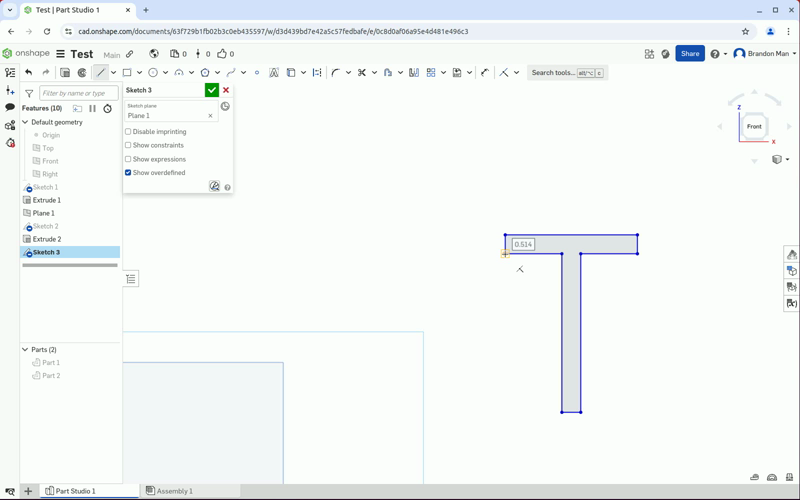
scroll(-6)
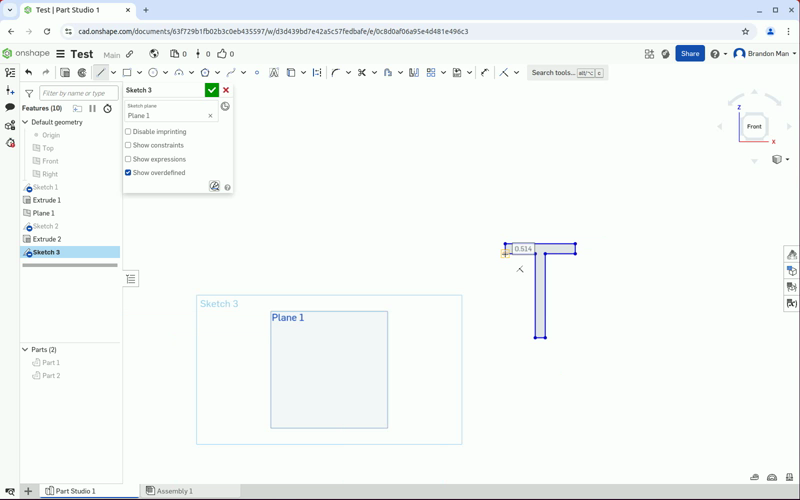
scroll(-6)
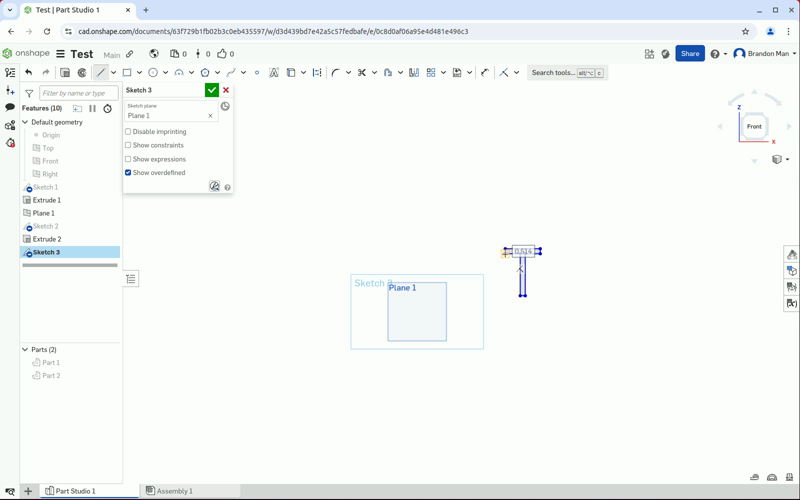
scroll(-6)
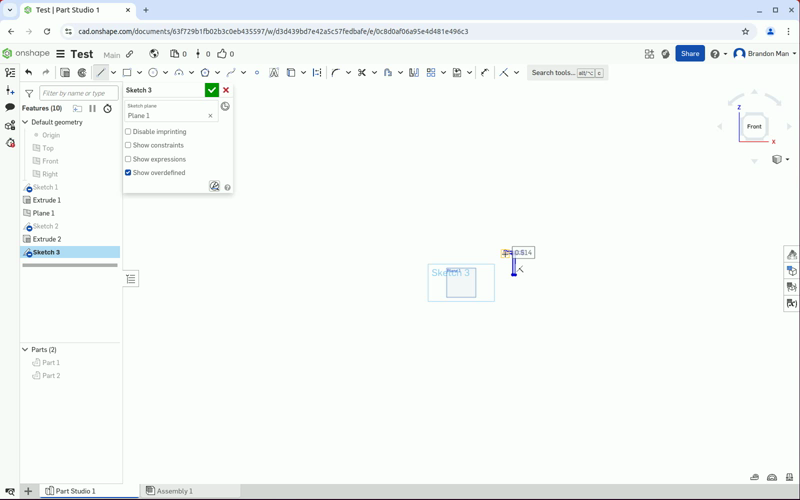
key(esc)
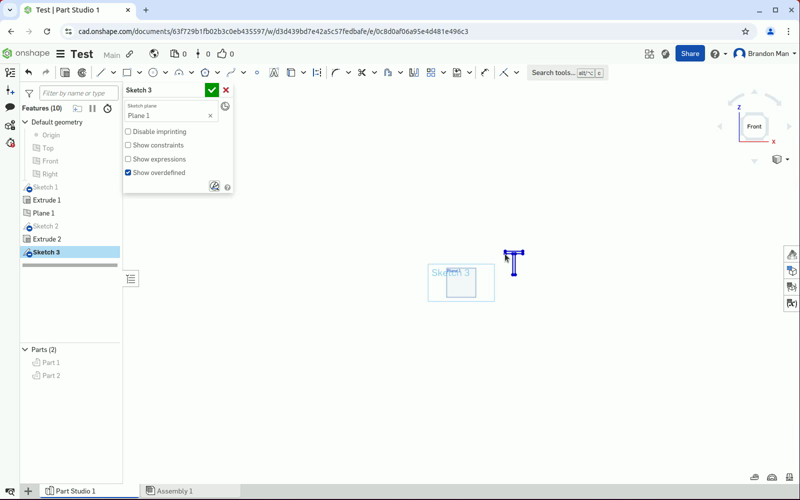
mouse_move(506, 253)
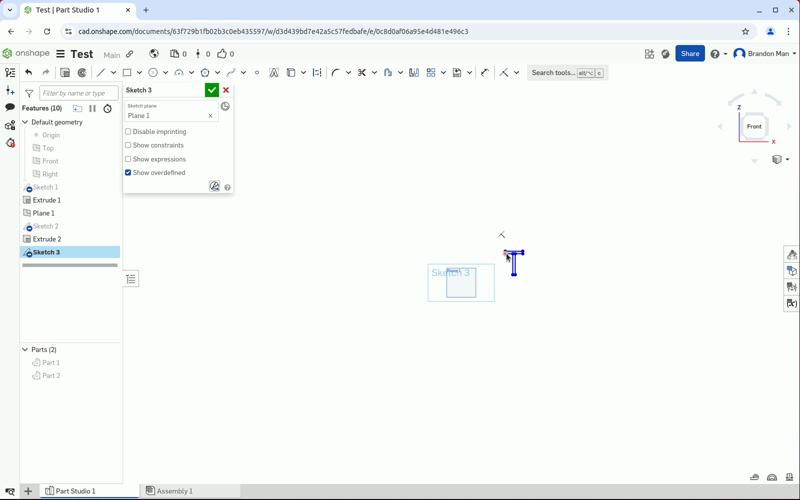
scroll(6)
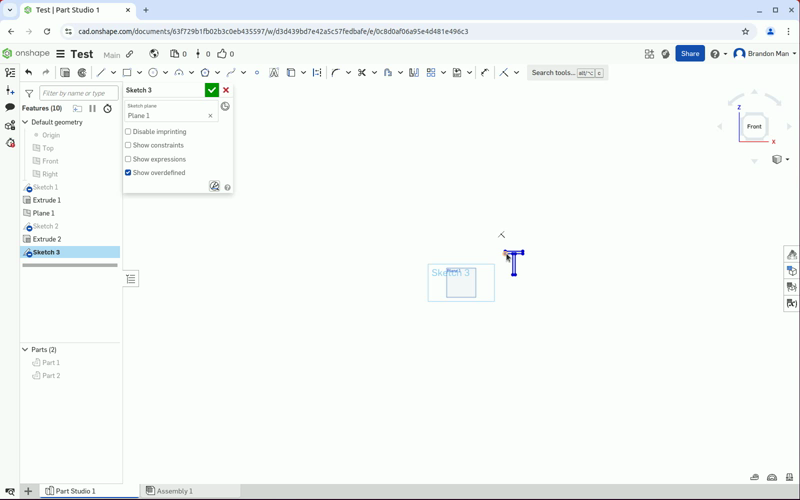
scroll(6)
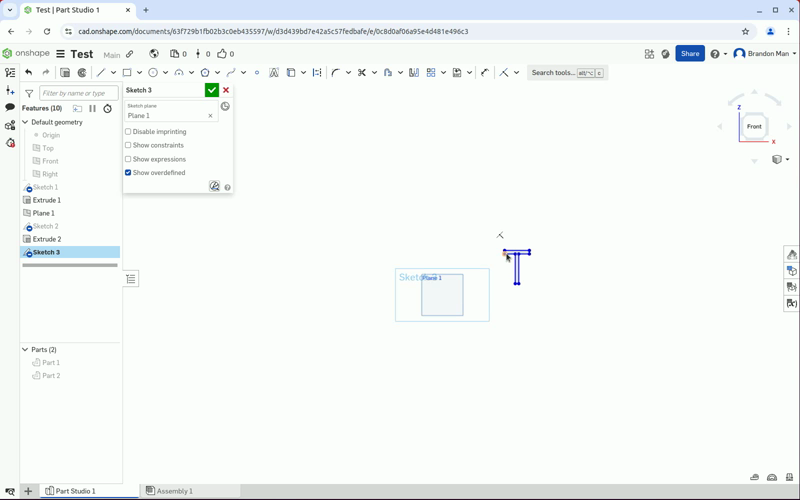
scroll(6)
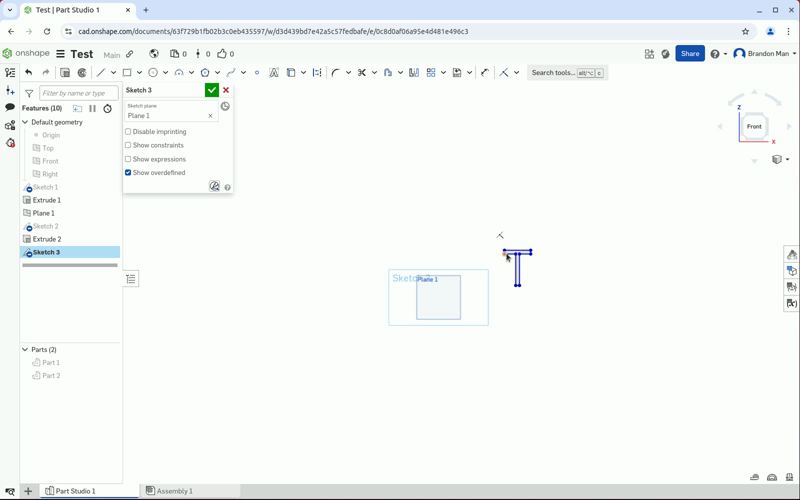
scroll(6)
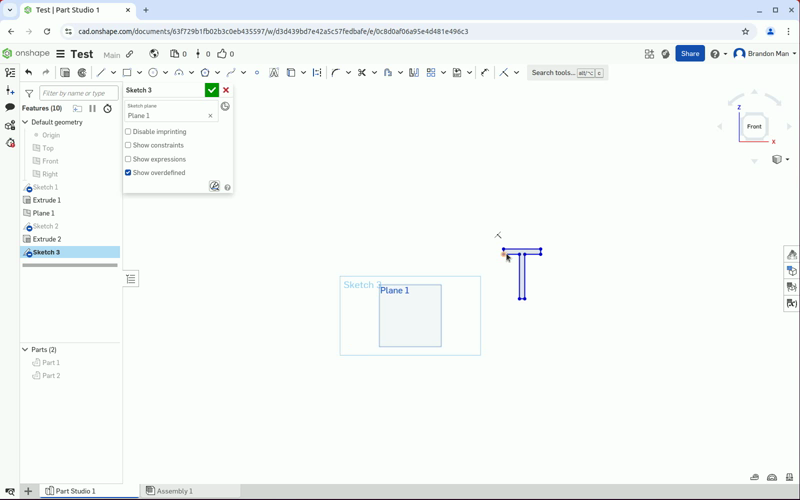
scroll(6)
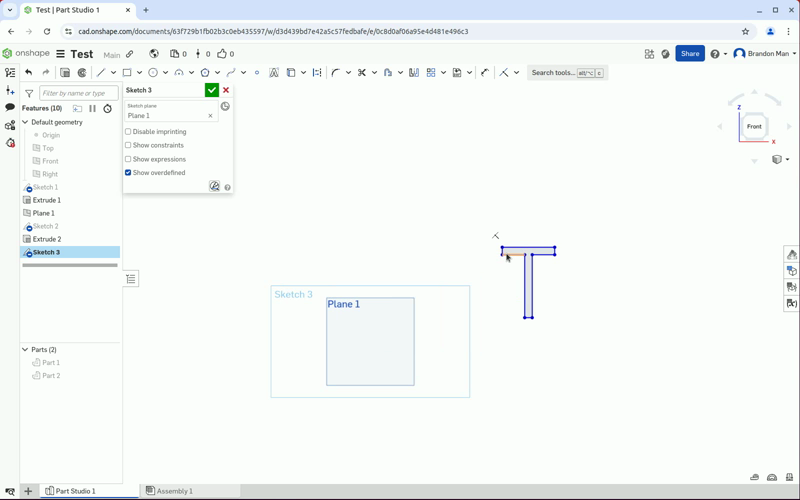
scroll(6)
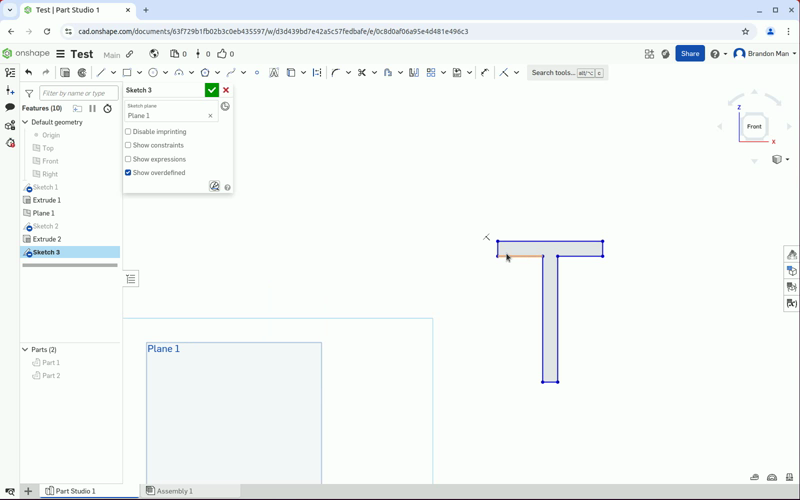
scroll(6)
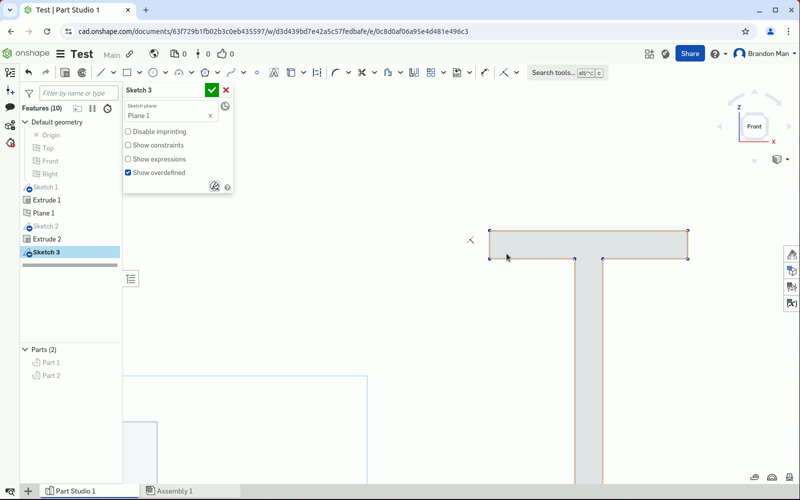
click(506, 253)
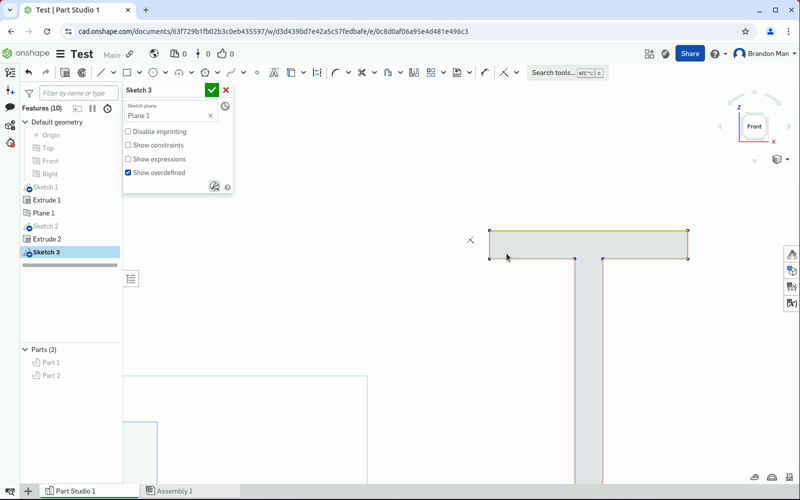
scroll(-6)
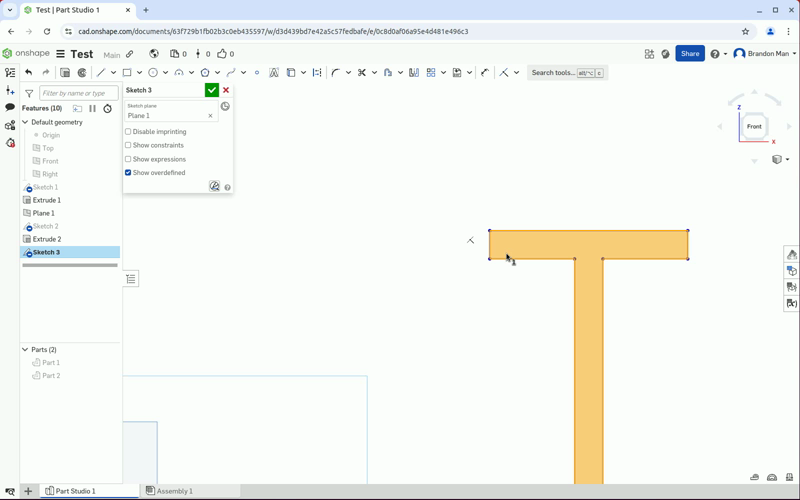
scroll(-6)
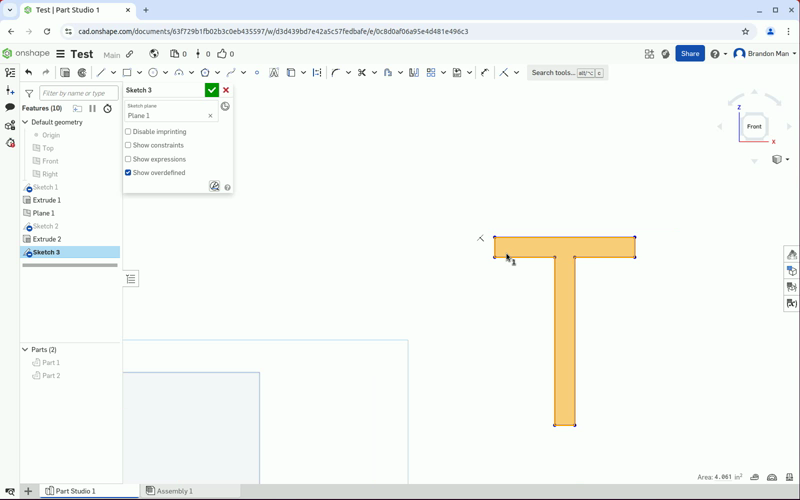
scroll(-6)
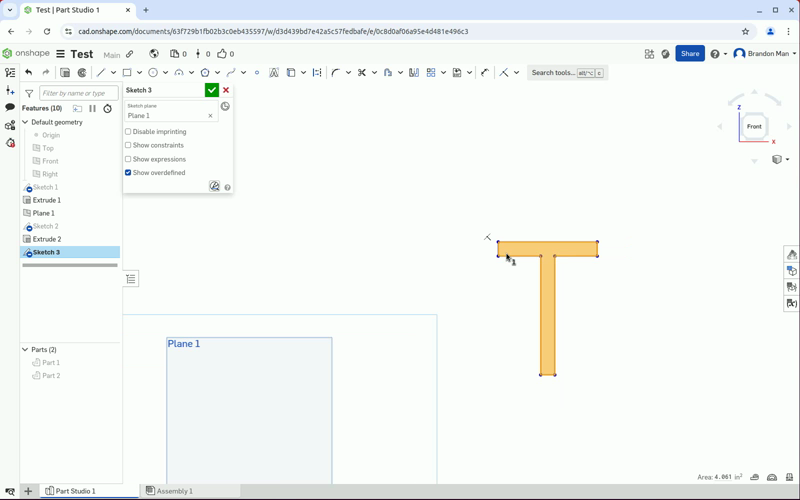
scroll(-6)
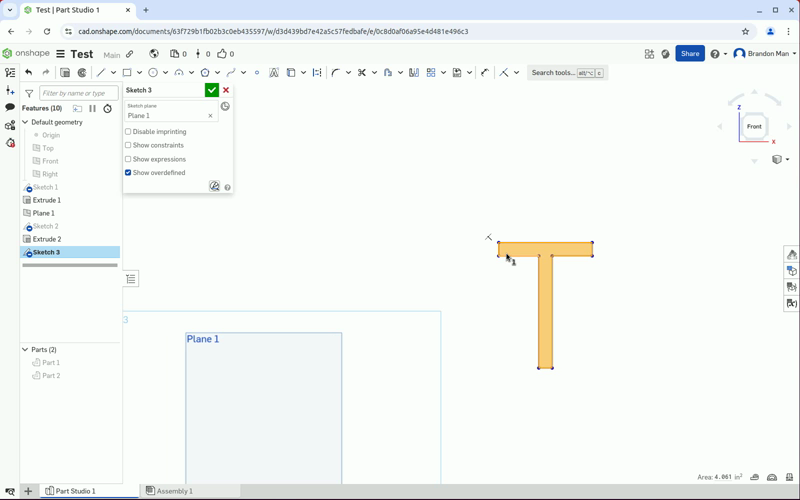
scroll(-6)
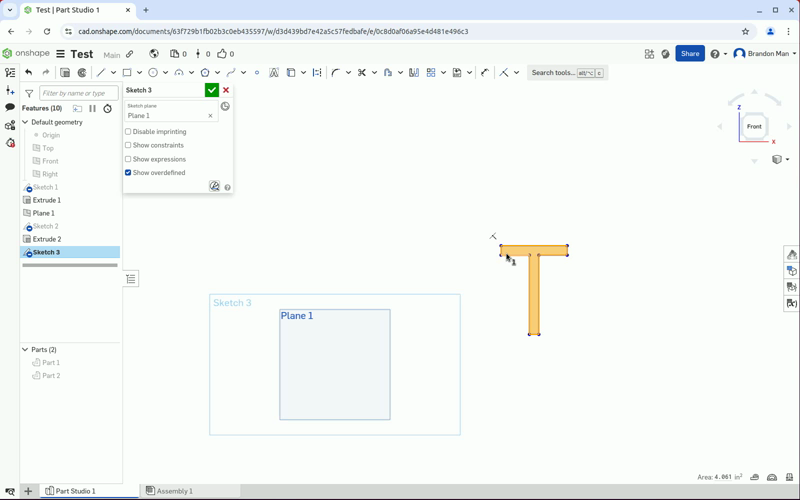
scroll(-6)
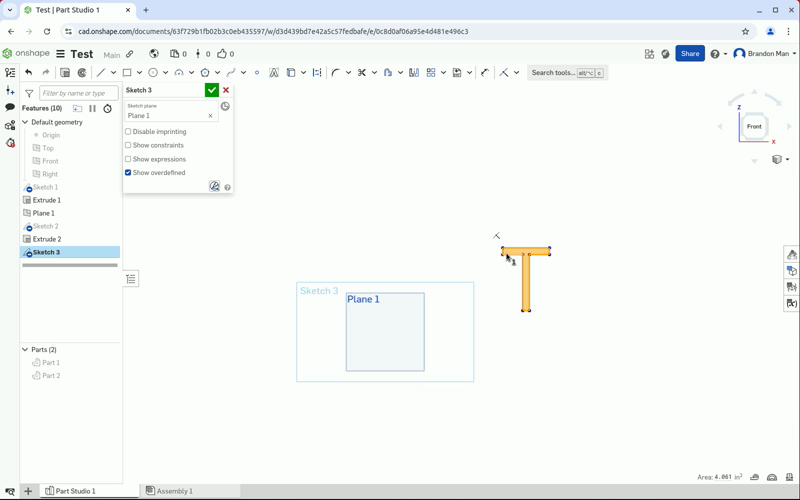
scroll(-6)
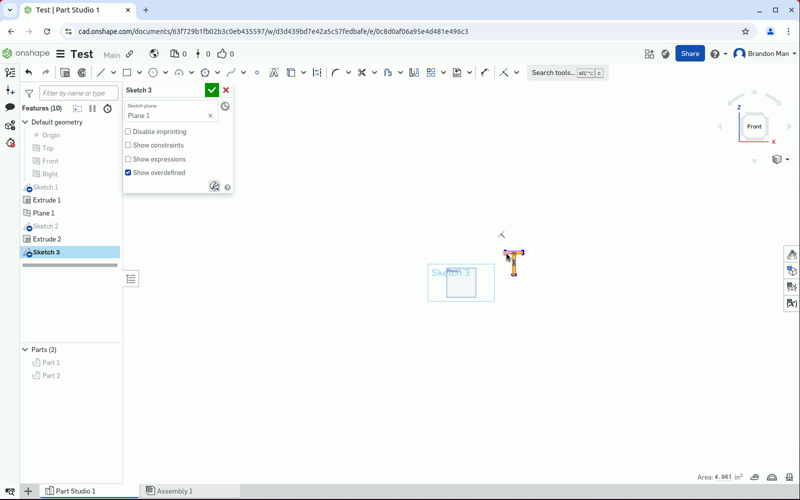
mouse_move(73, 352)
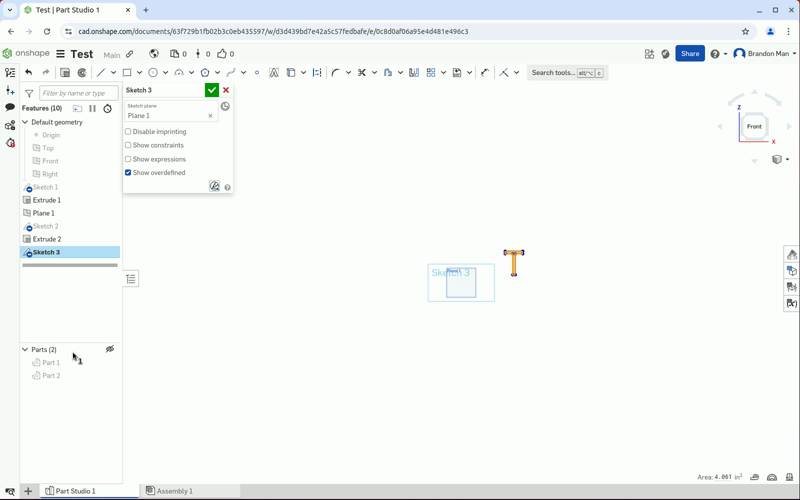
key(shift+y)
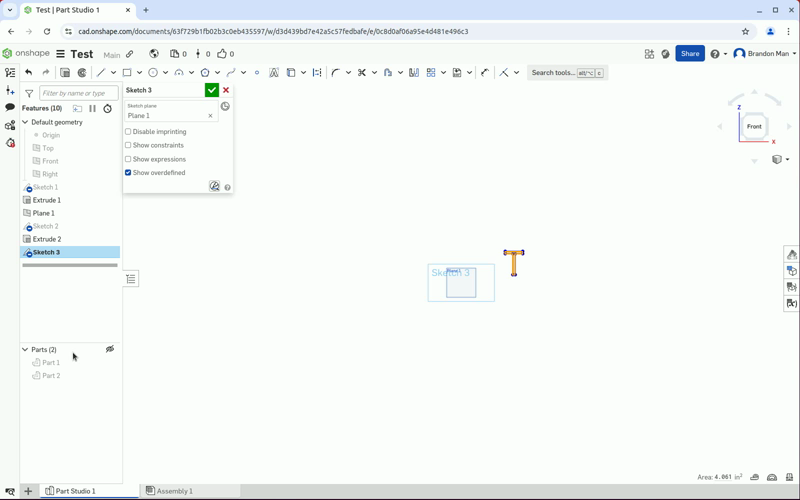
key(shift+e)
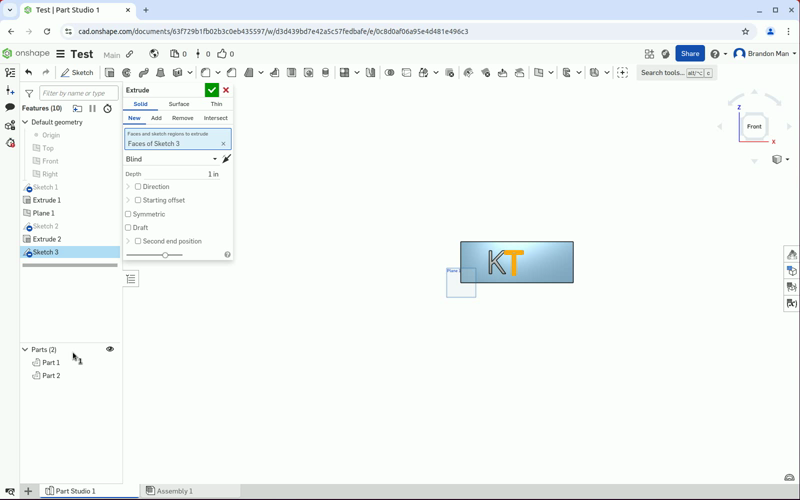
mouse_move(143, 106)
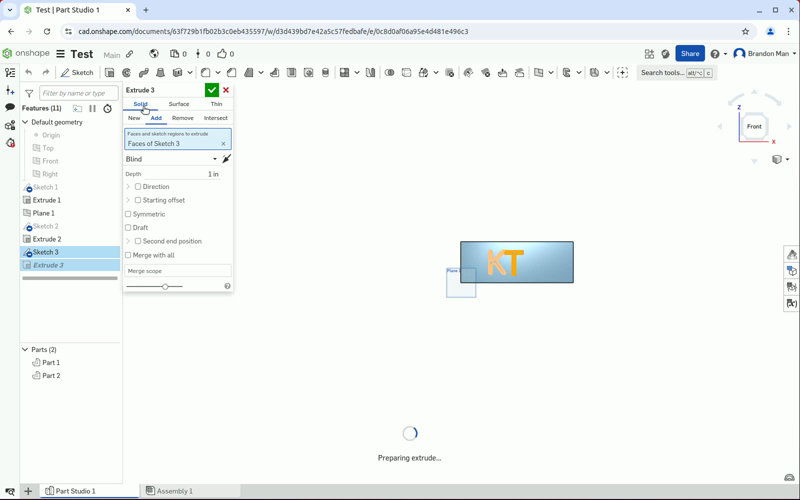
click(143, 106)
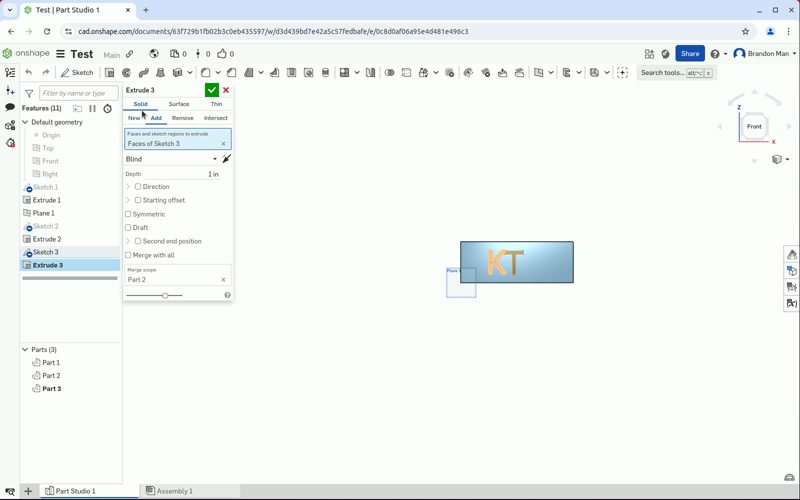
mouse_move(137, 120)
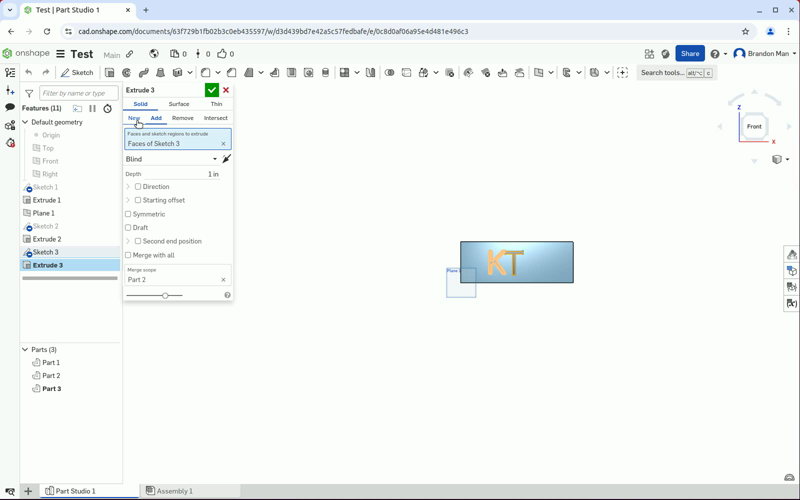
click(137, 120)
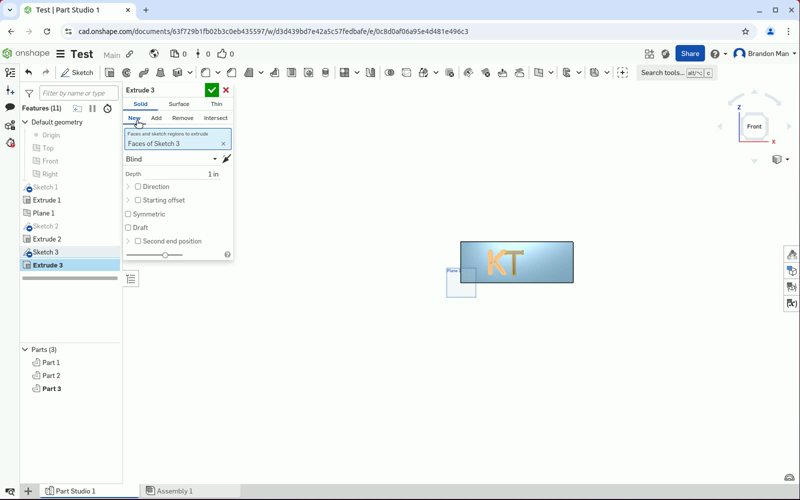
key(tab, 4)
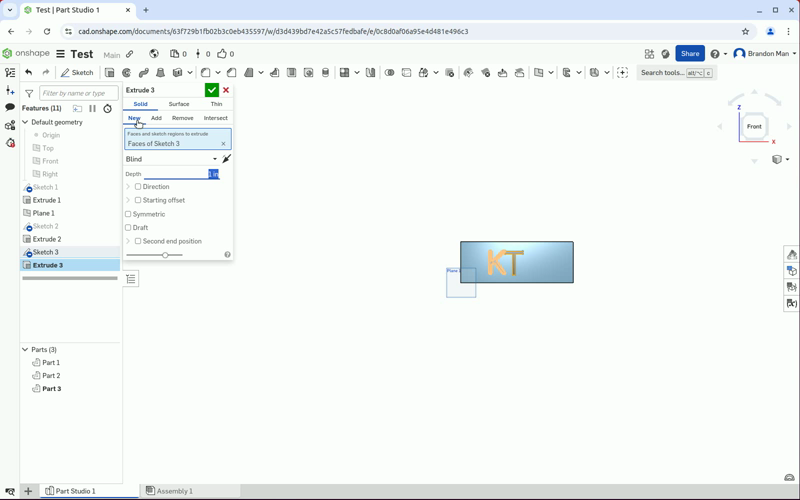
text(1.204)
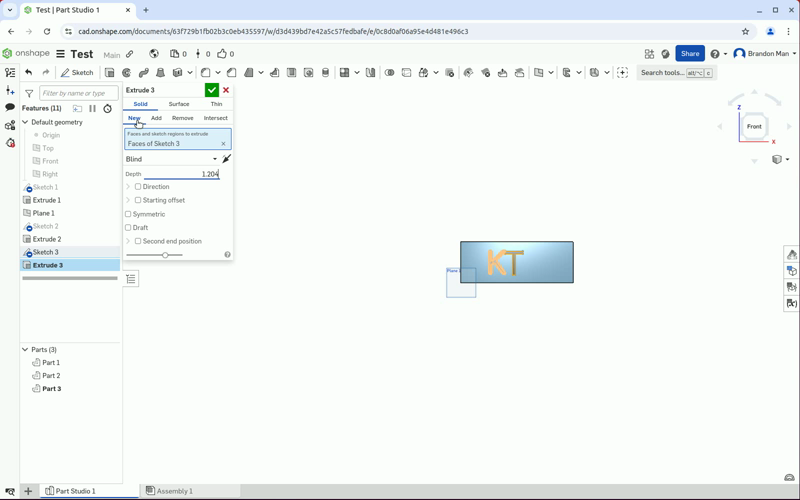
key(enter)
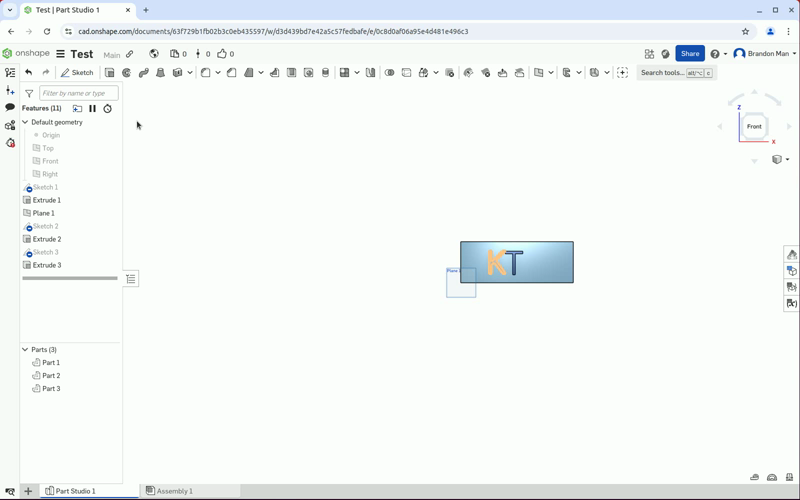
key(shift+h)
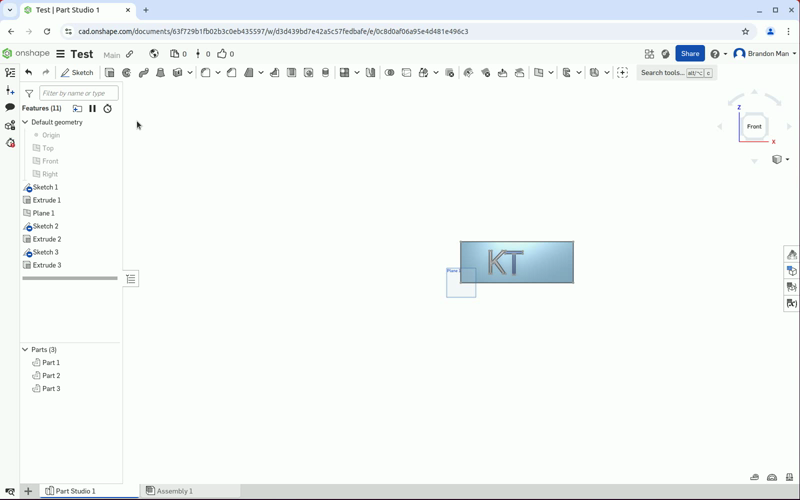
key(shift+h)
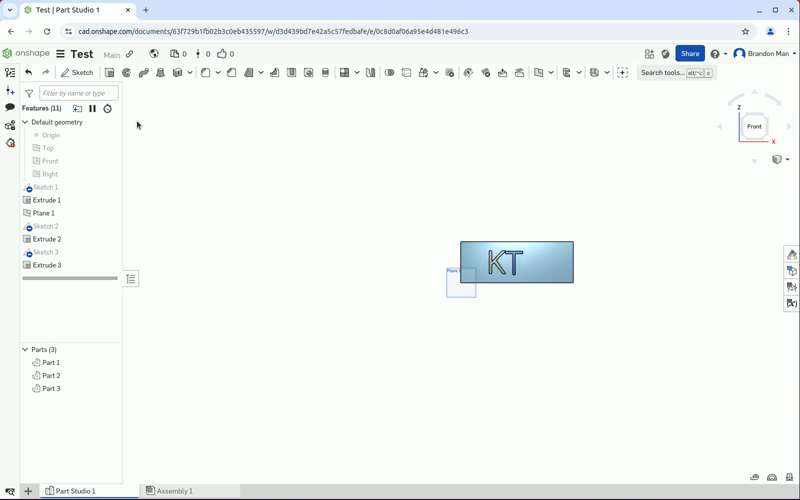
mouse_move(73, 189)
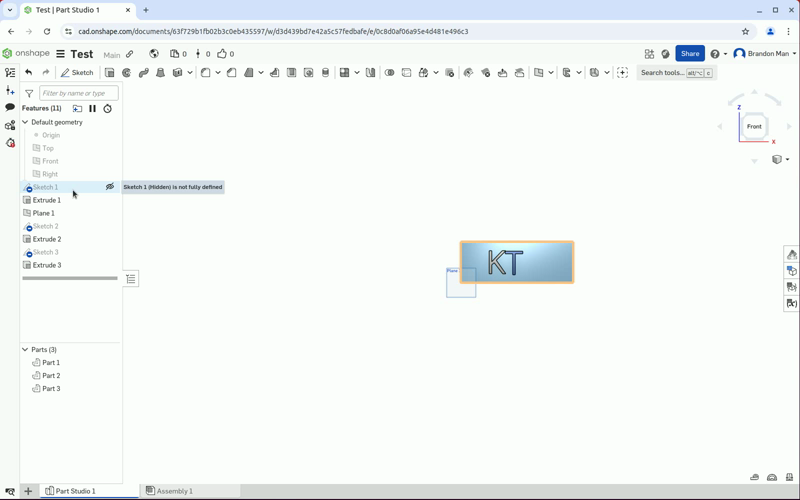
click(73, 189)
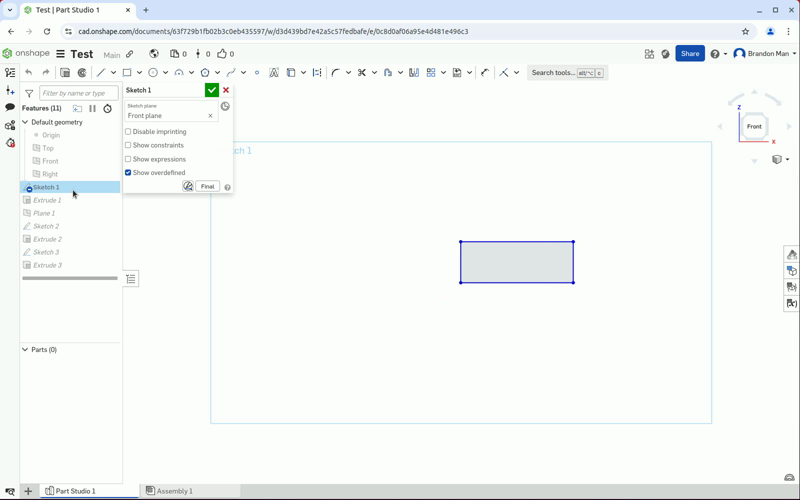
mouse_move(229, 92)
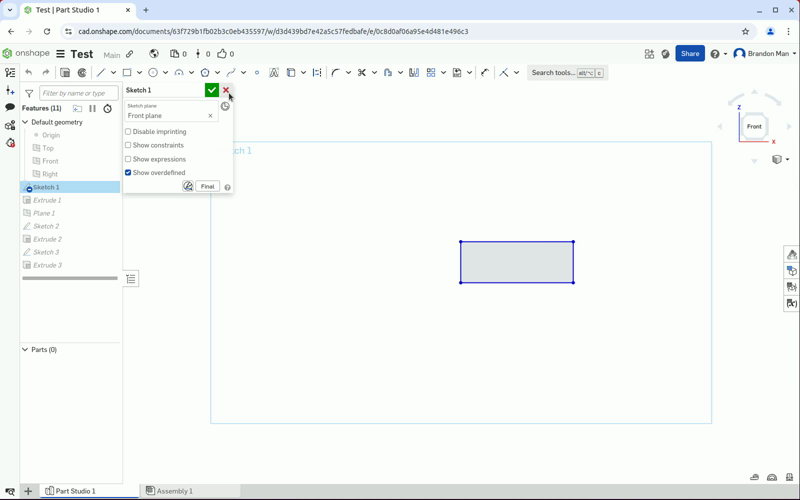
click(229, 92)
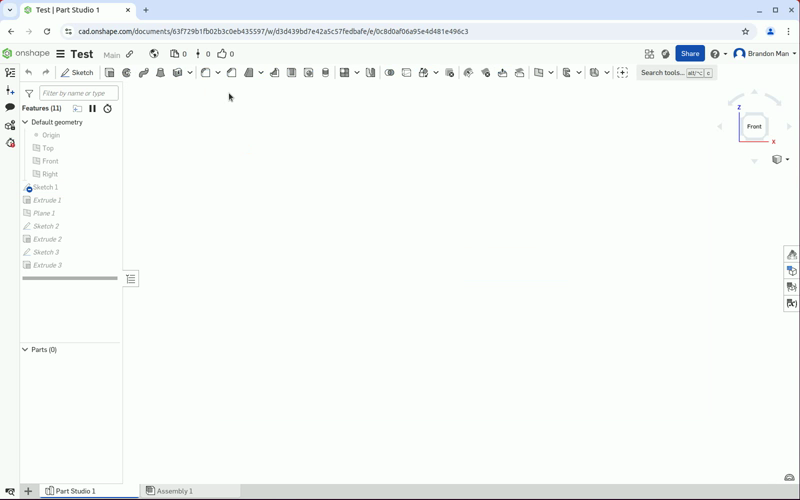
key(shift+s)
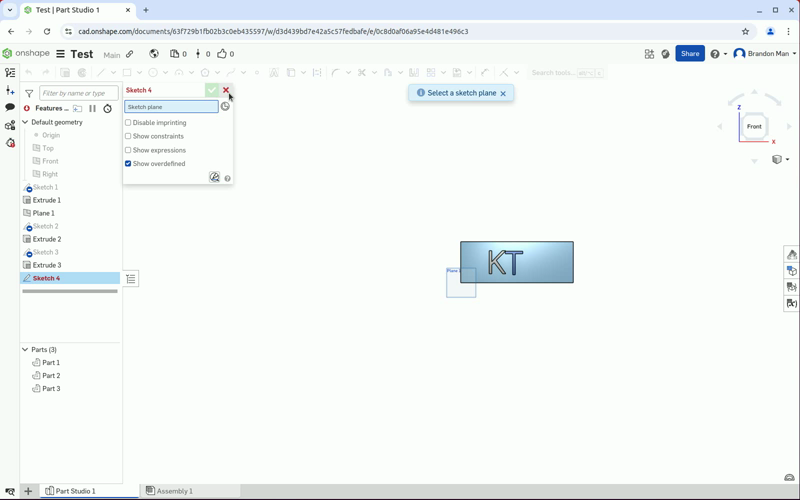
mouse_move(73, 215)
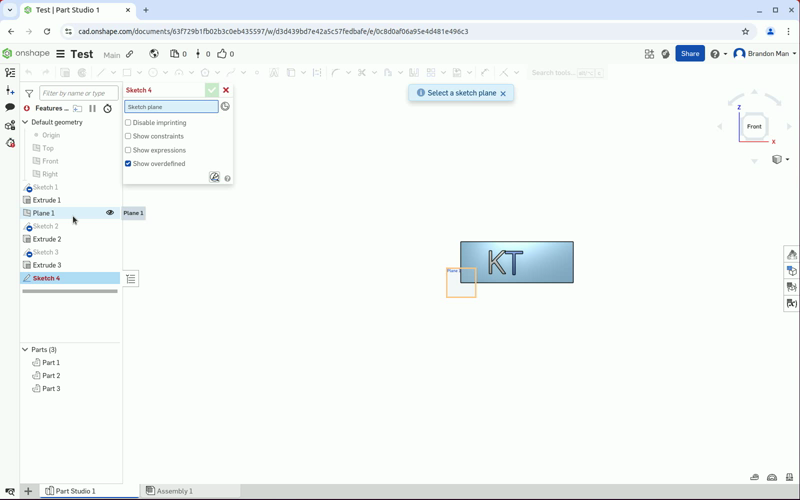
click(73, 215)
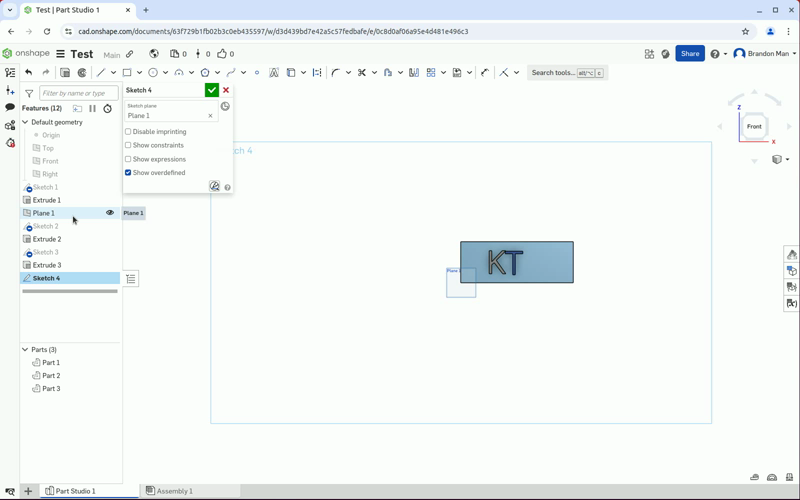
mouse_move(73, 352)
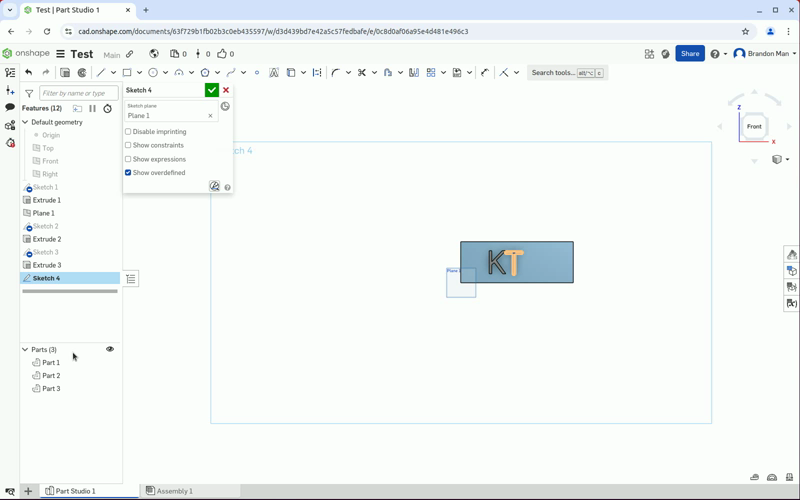
key(y)
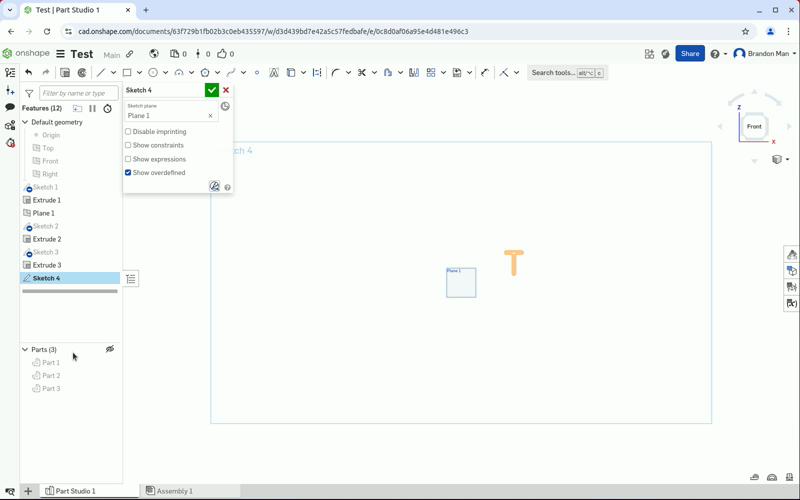
key(l)
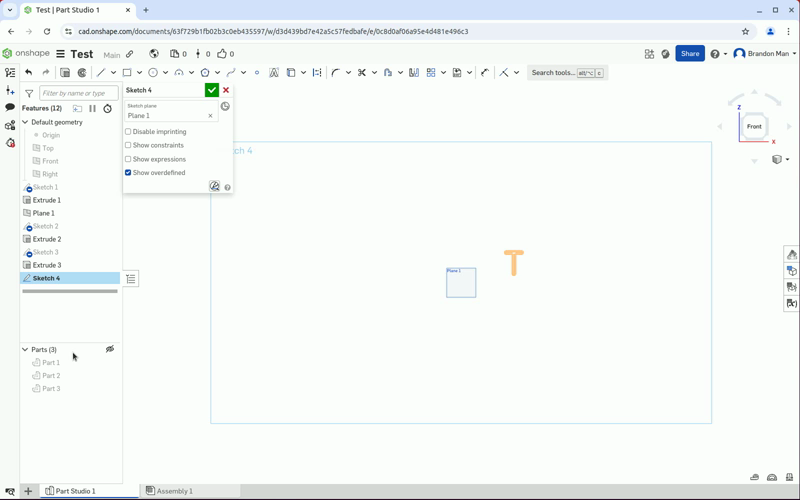
key_down(shift)
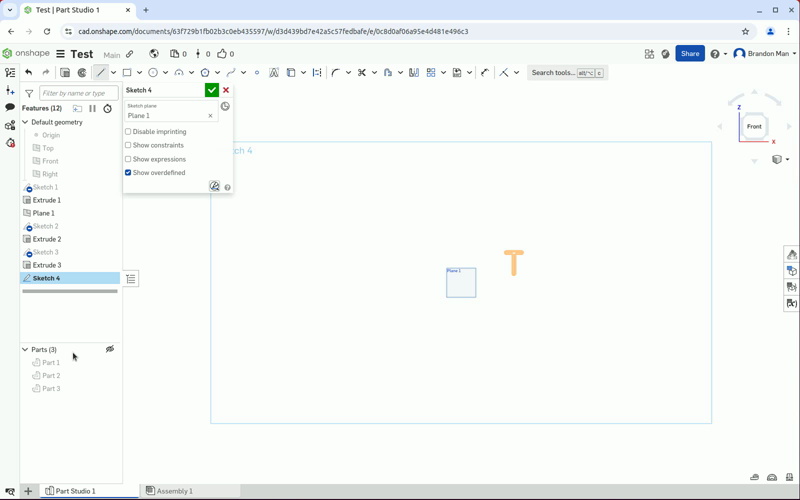
mouse_move(521, 251)
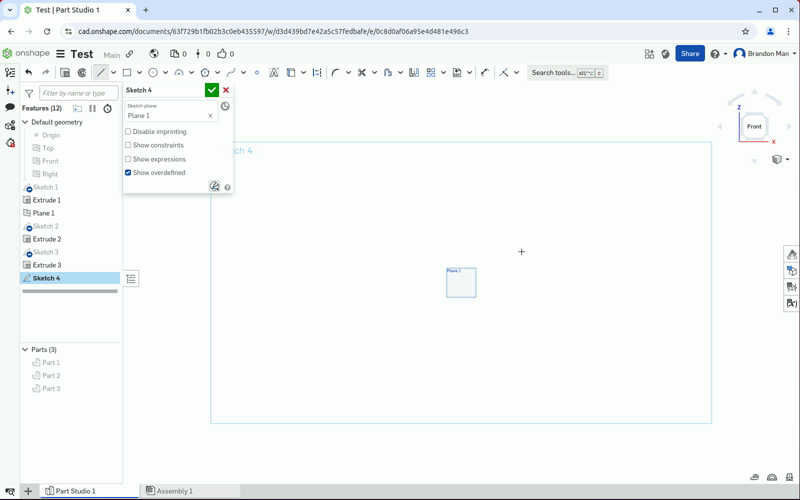
click(521, 251)
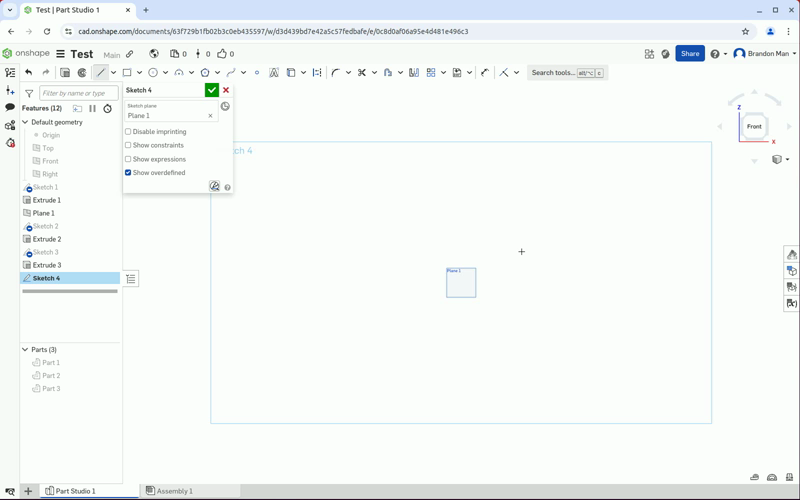
key_up(shift)
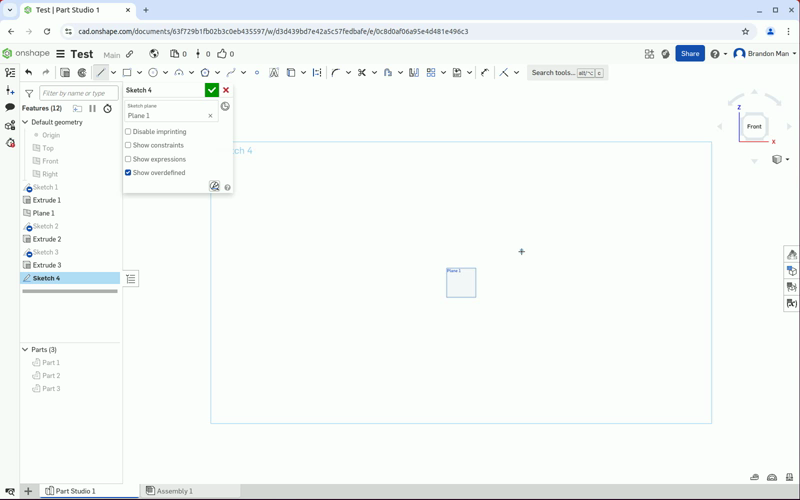
key_down(shift)
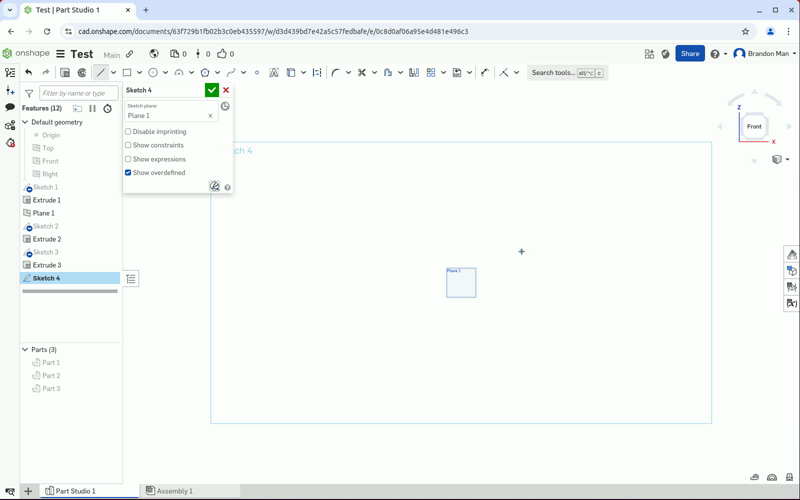
mouse_move(551, 251)
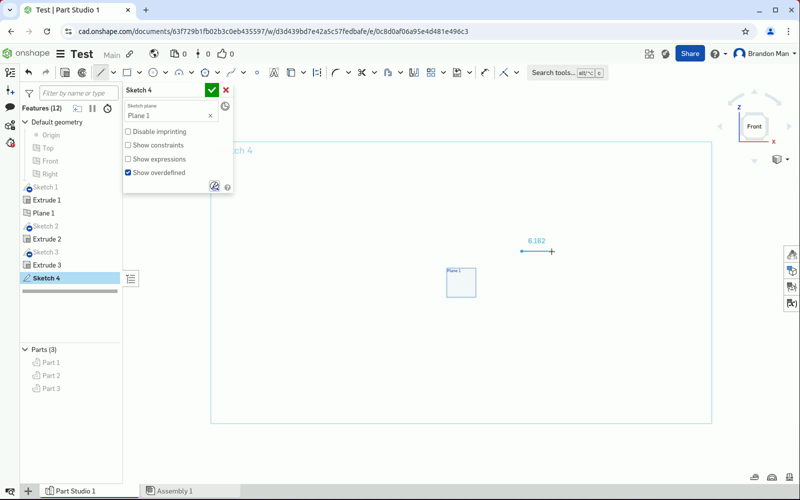
mouse_move(529, 265)
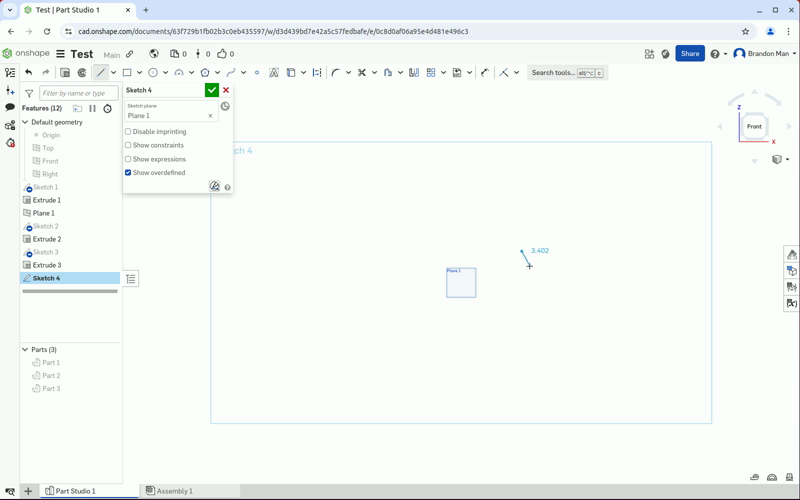
click(529, 265)
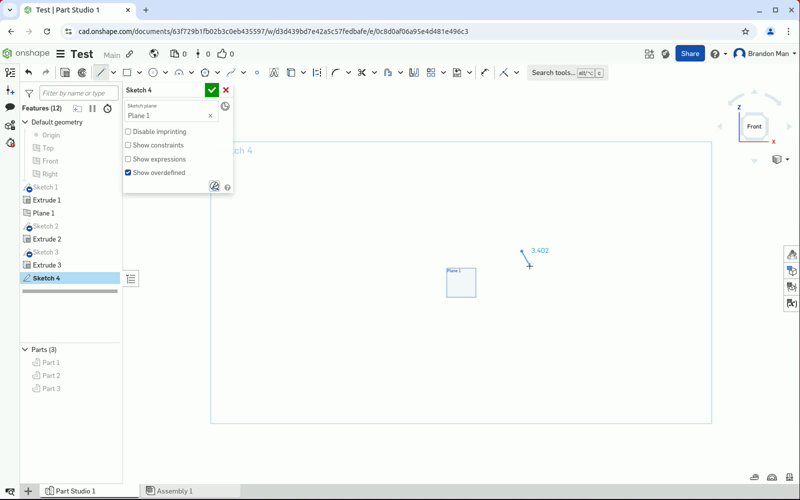
key_up(shift)
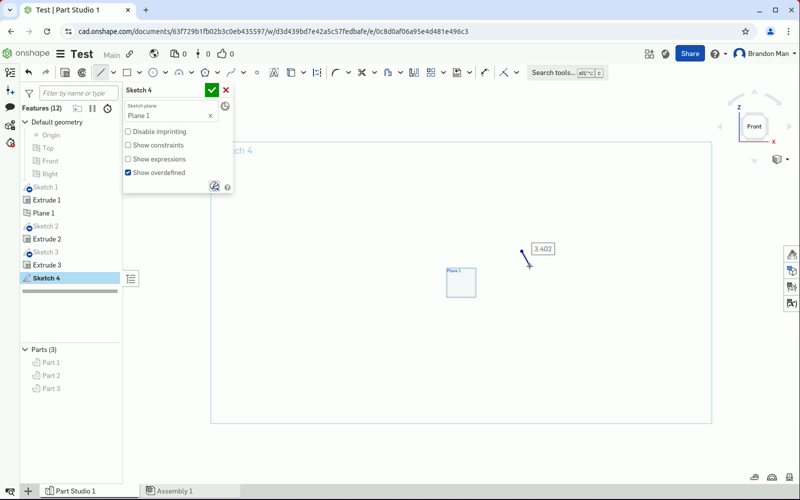
key_down(shift)
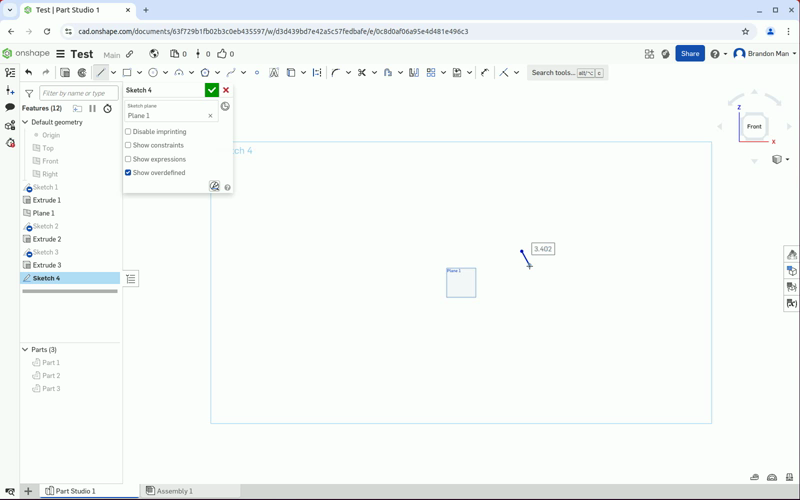
mouse_move(559, 265)
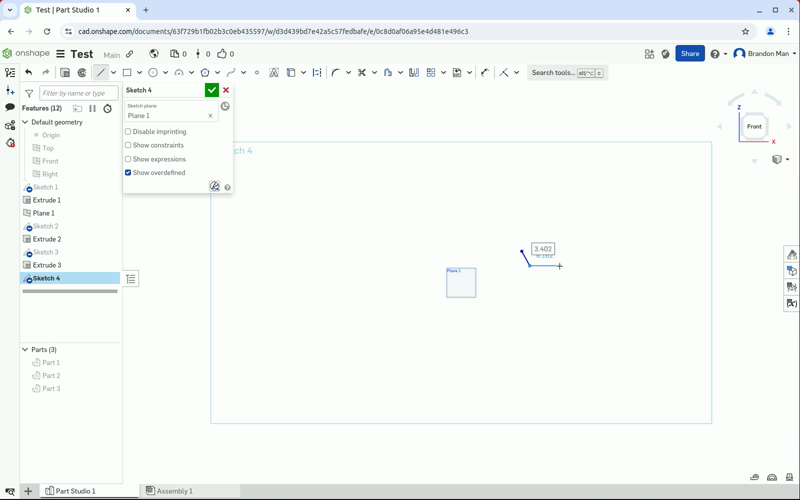
mouse_move(529, 274)
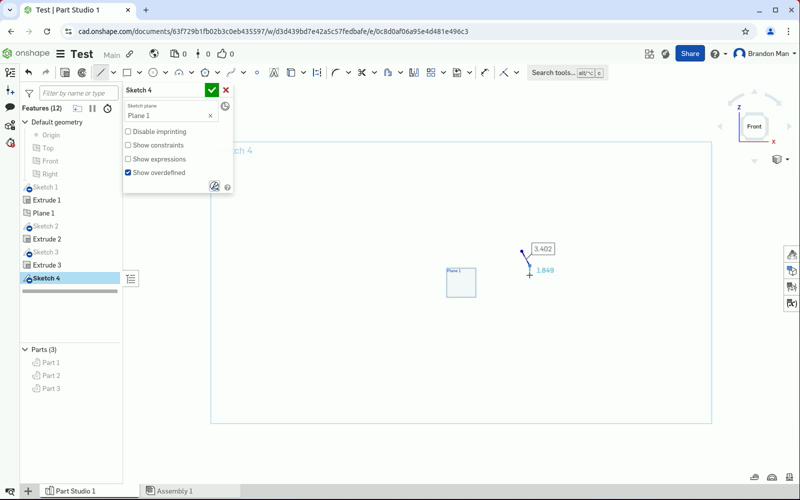
click(529, 274)
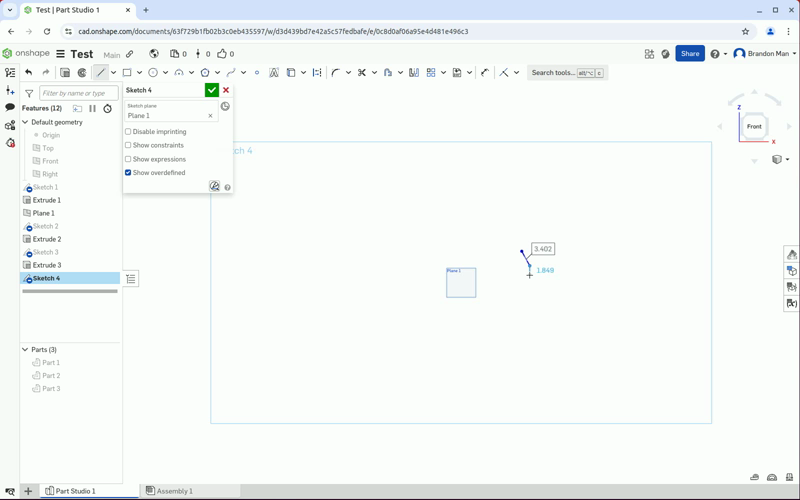
key_up(shift)
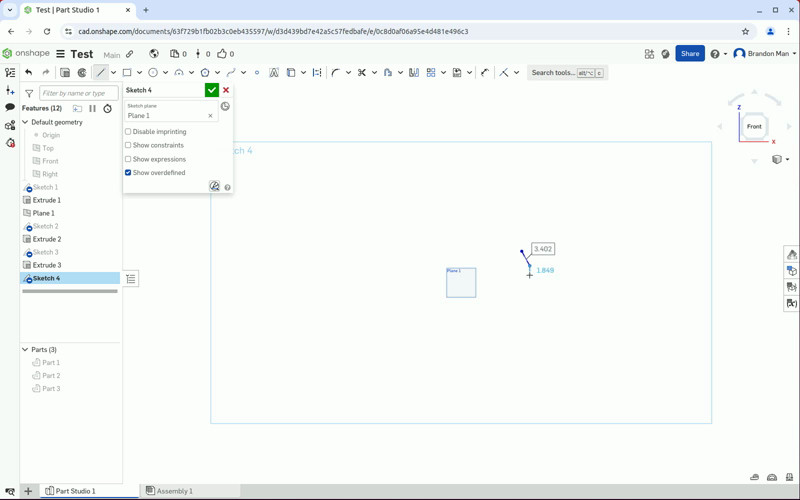
key_down(shift)
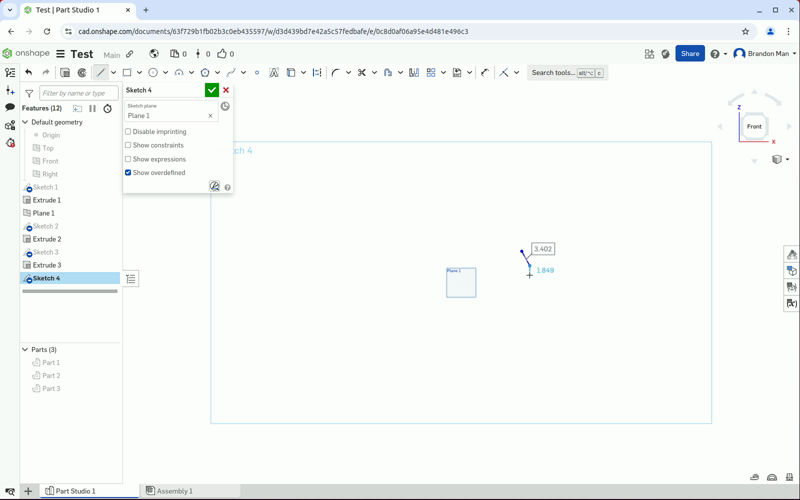
mouse_move(559, 274)
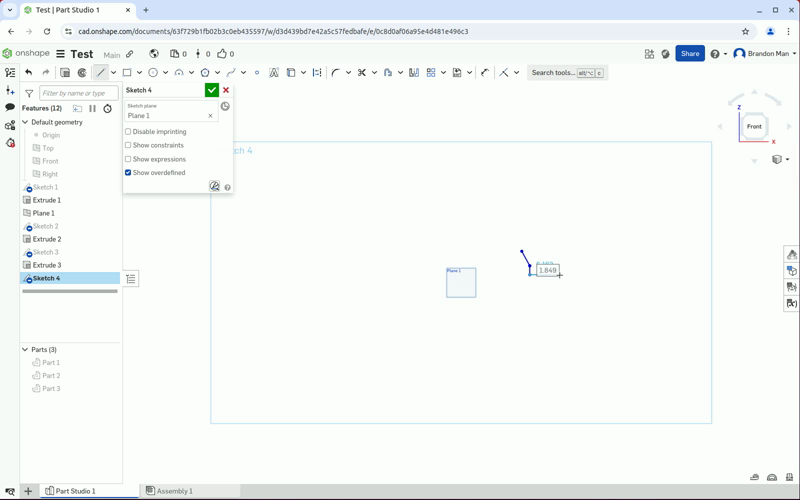
mouse_move(532, 274)
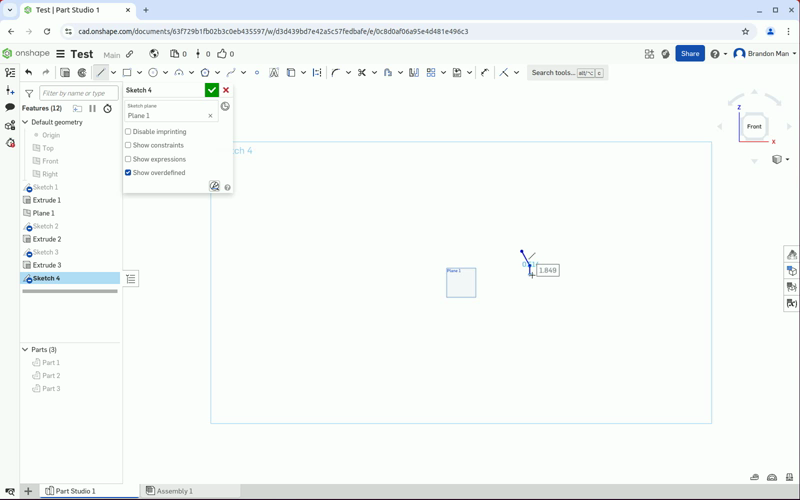
scroll(6)
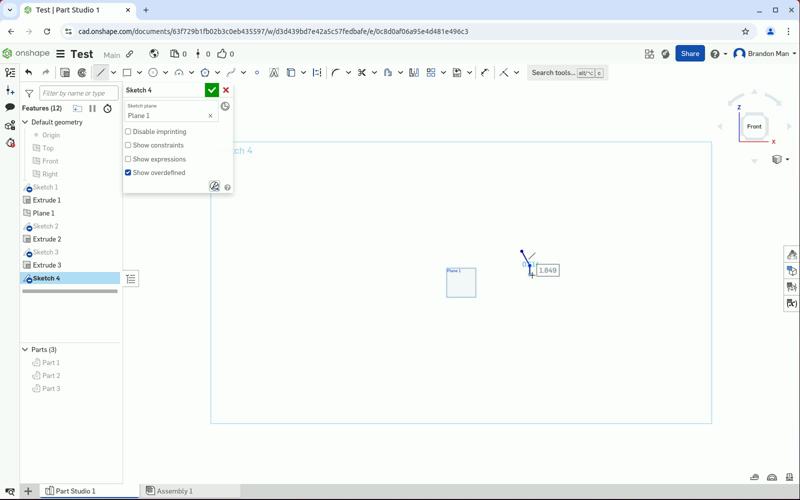
scroll(6)
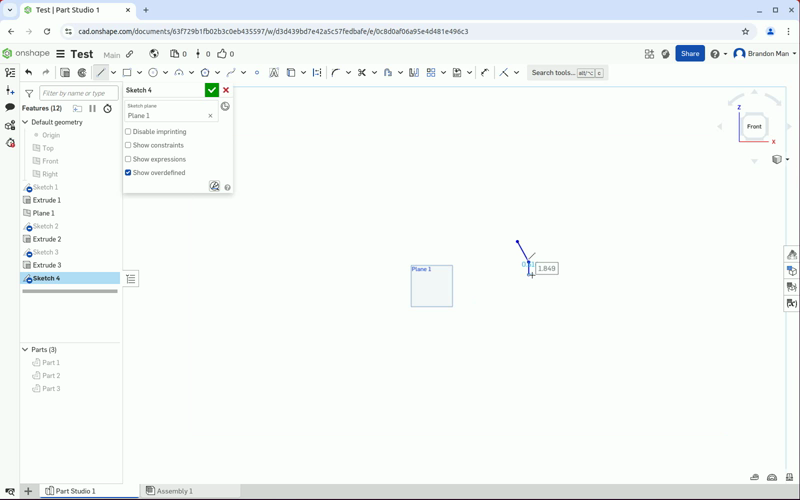
scroll(6)
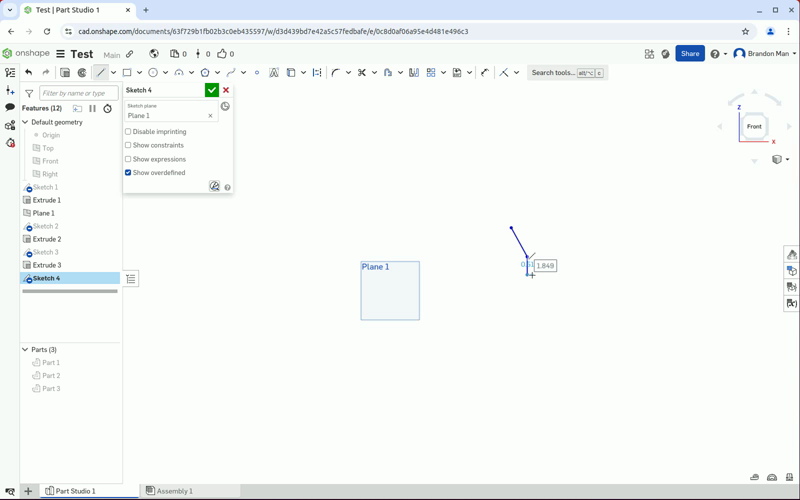
scroll(6)
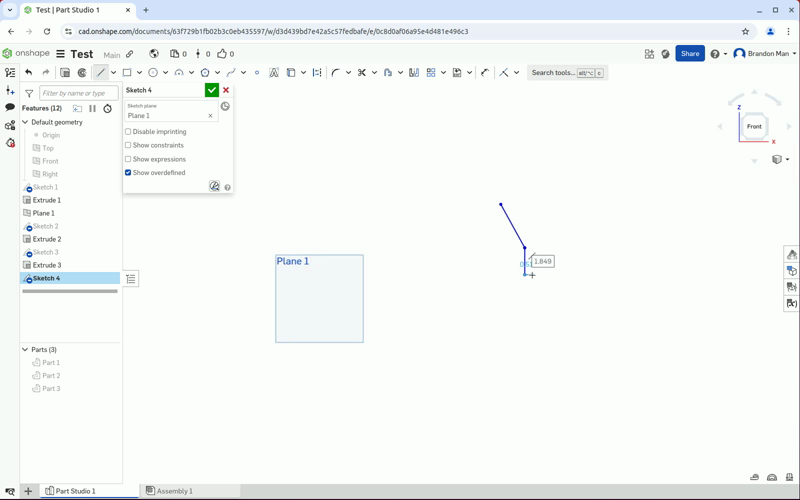
scroll(6)
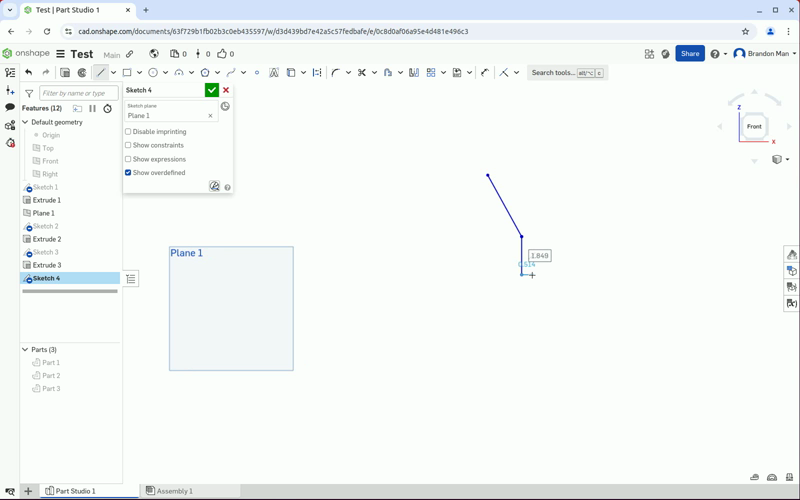
scroll(6)
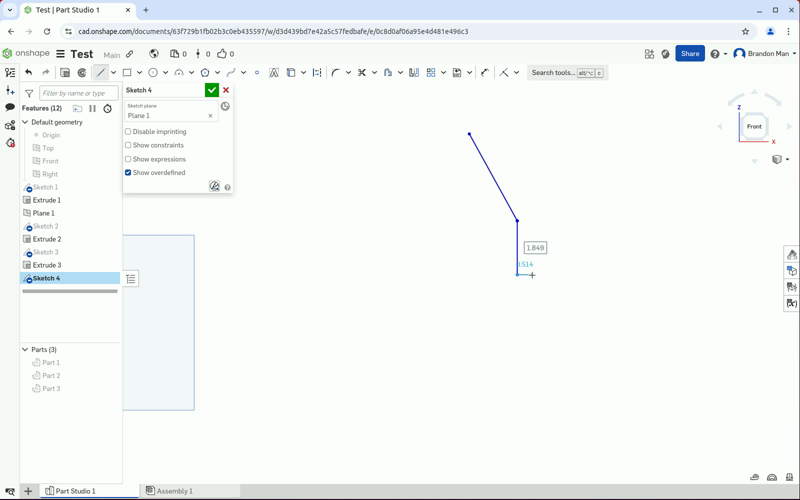
scroll(6)
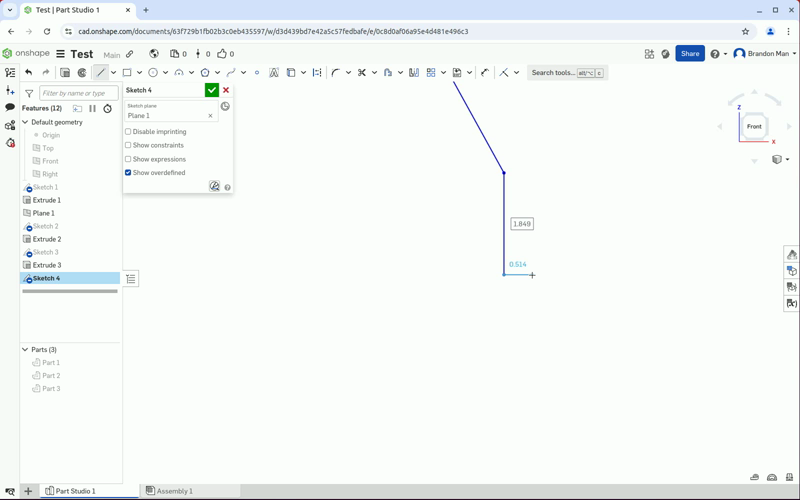
click(532, 274)
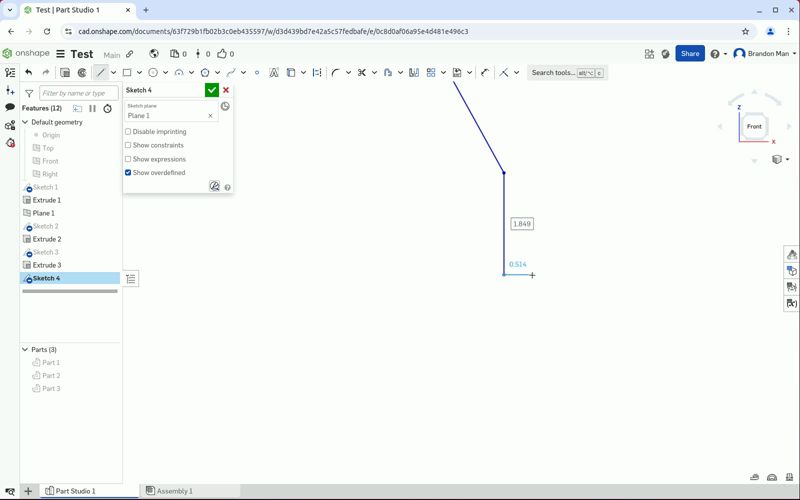
scroll(-6)
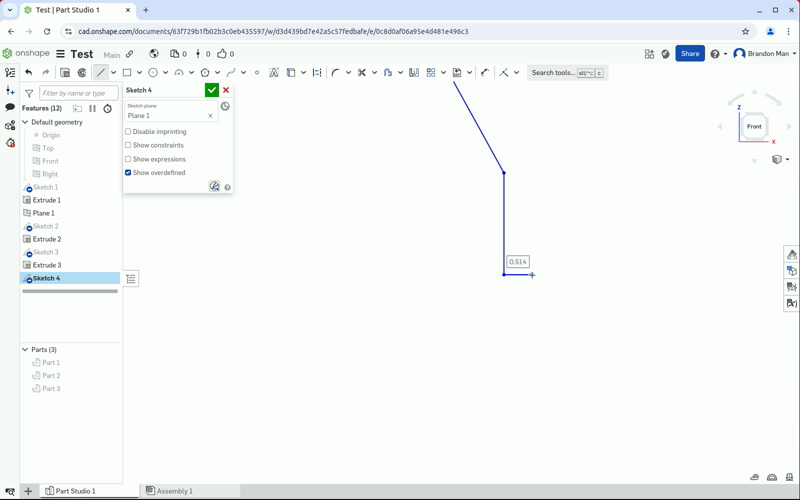
scroll(-6)
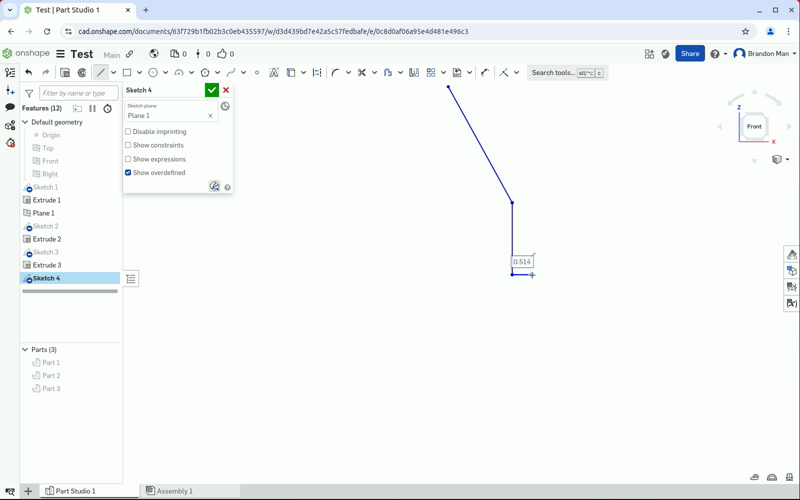
scroll(-6)
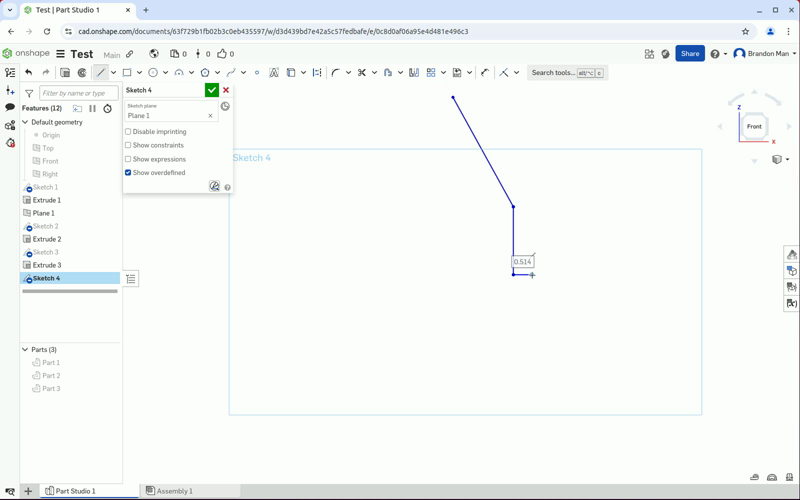
scroll(-6)
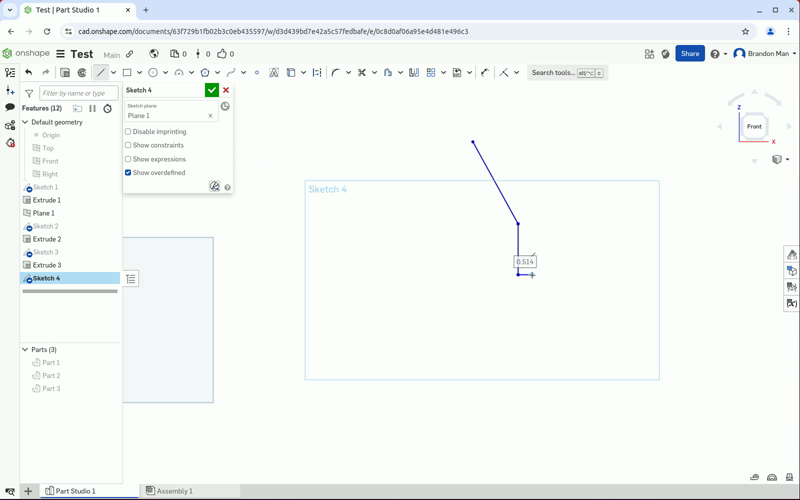
scroll(-6)
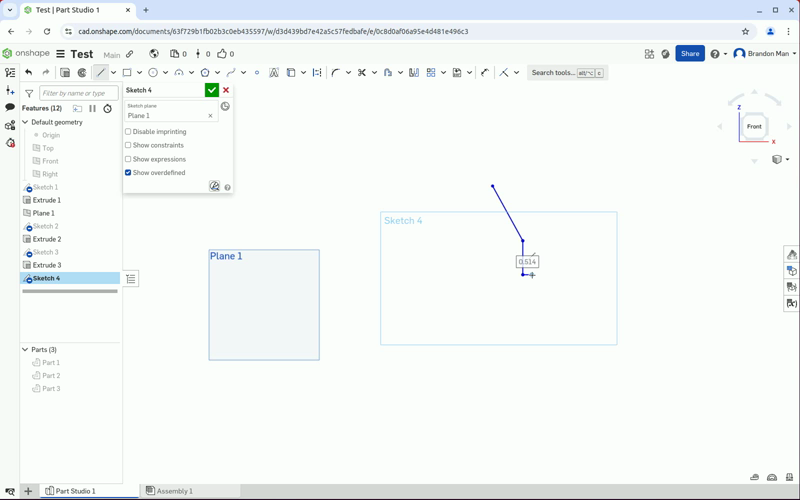
scroll(-6)
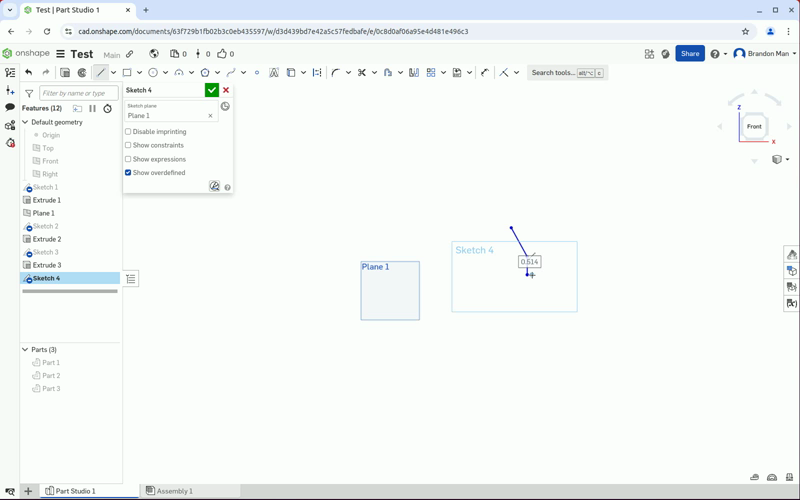
scroll(-6)
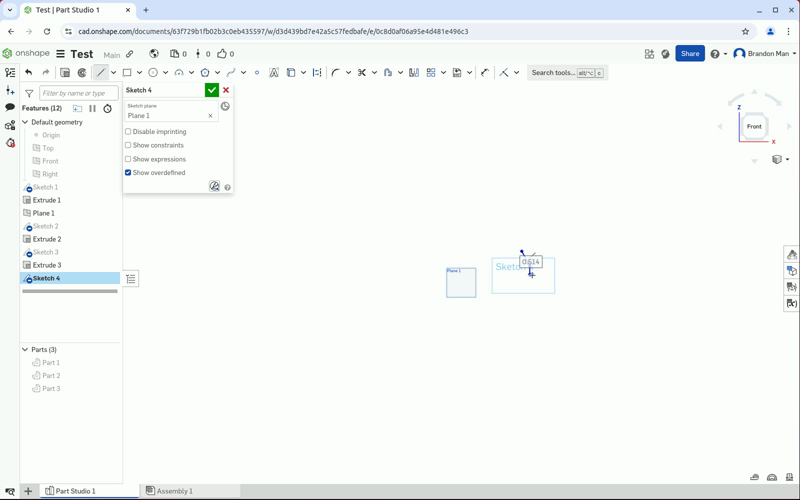
key_up(shift)
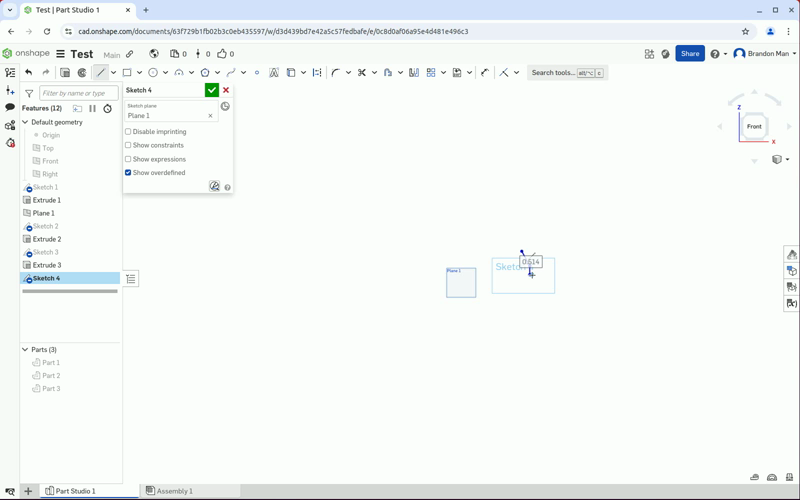
key_down(shift)
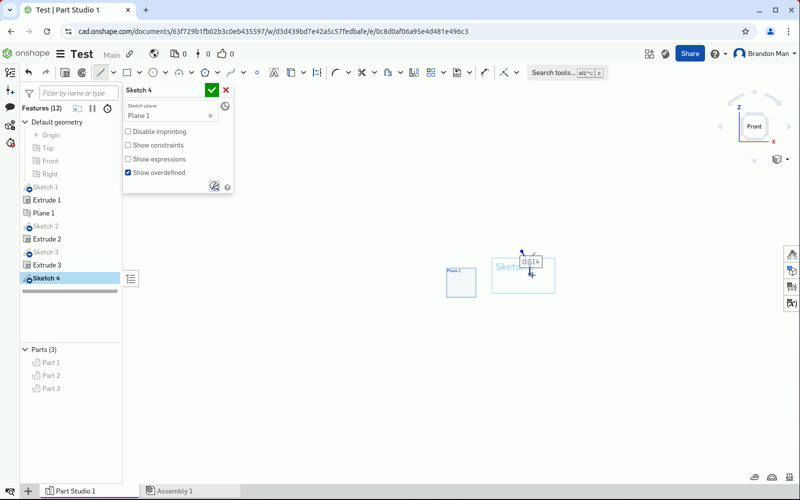
mouse_move(562, 274)
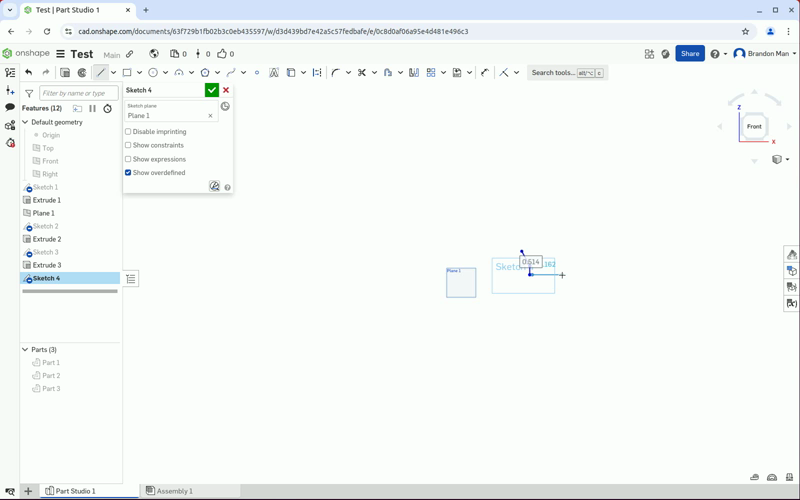
mouse_move(532, 265)
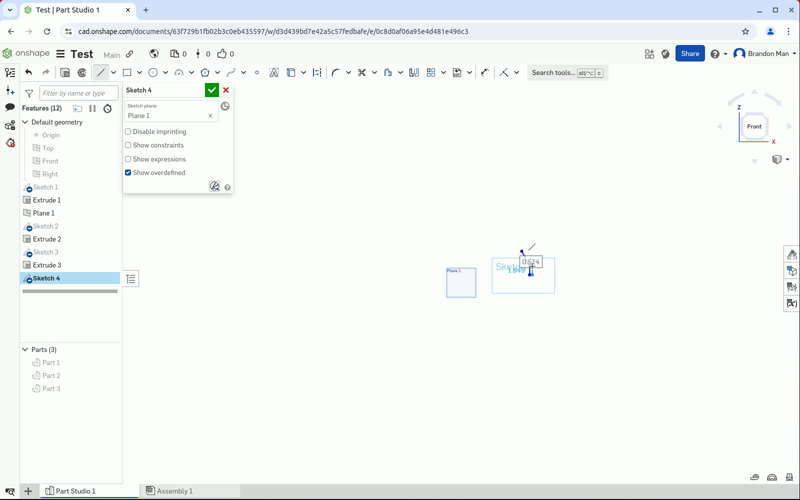
scroll(6)
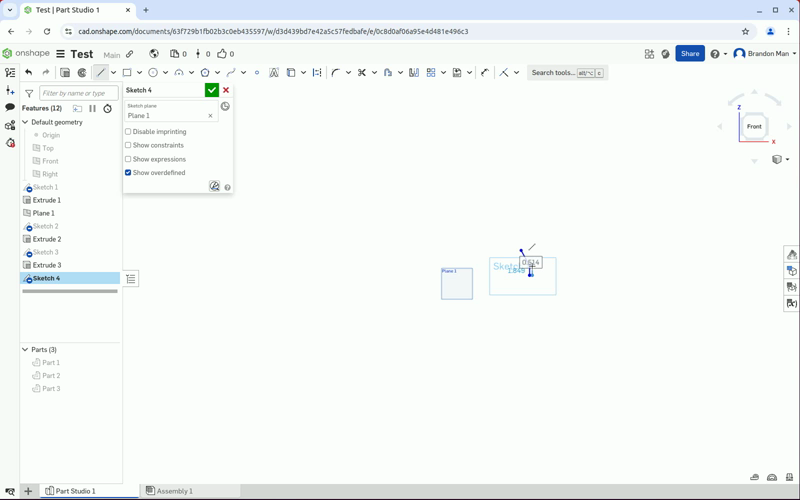
scroll(6)
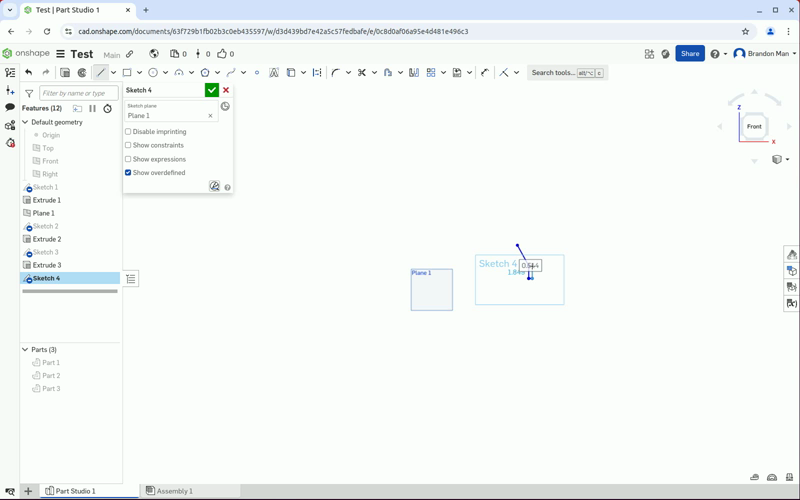
scroll(6)
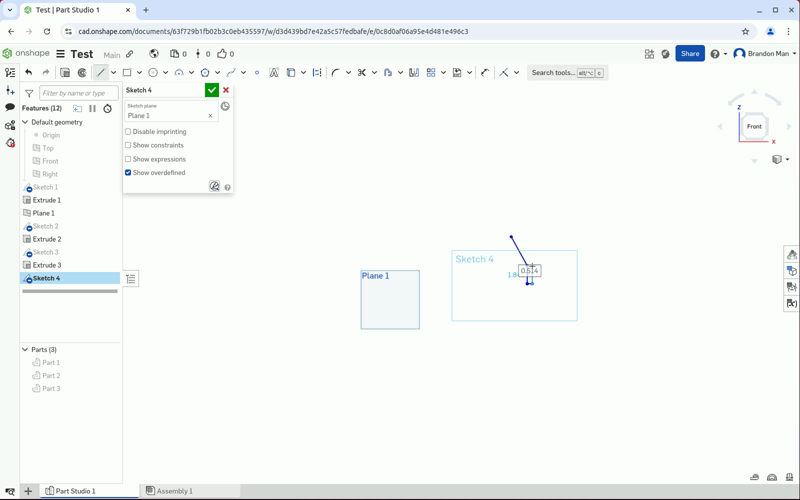
scroll(6)
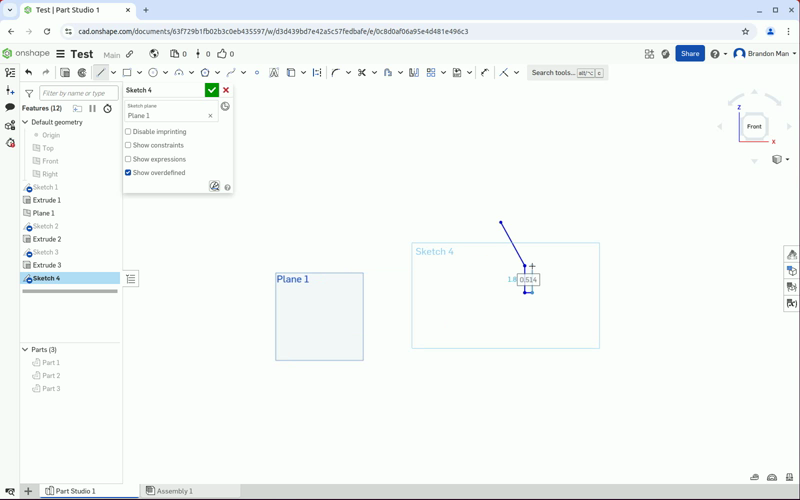
scroll(6)
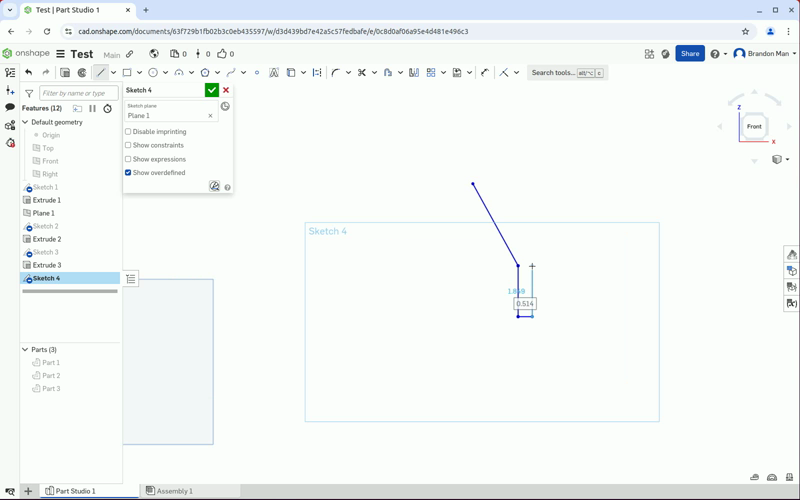
scroll(6)
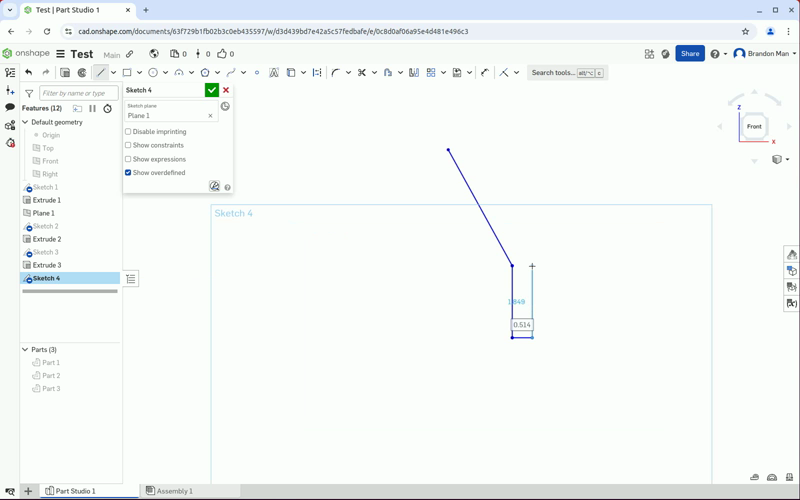
scroll(6)
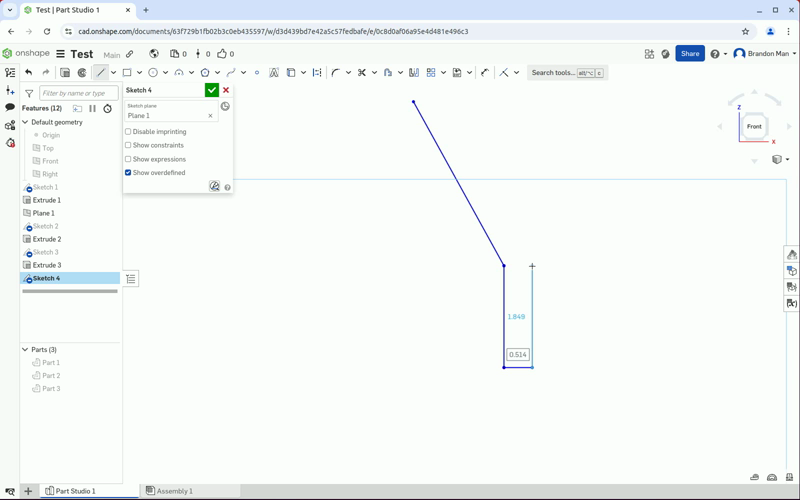
click(532, 265)
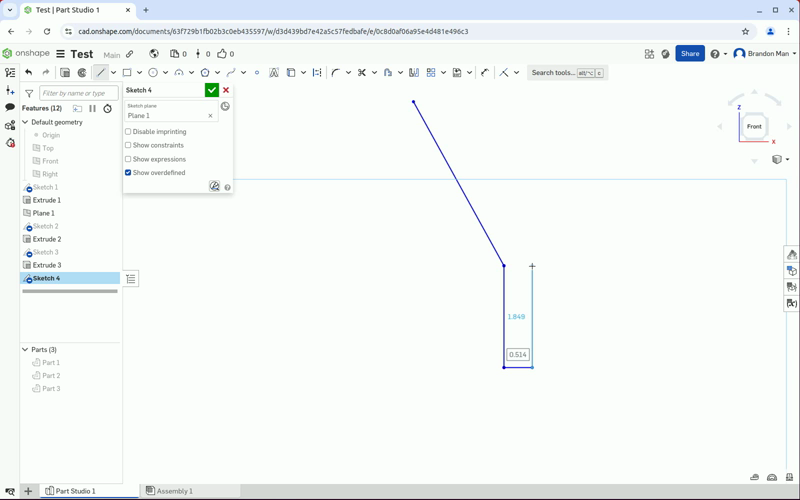
scroll(-6)
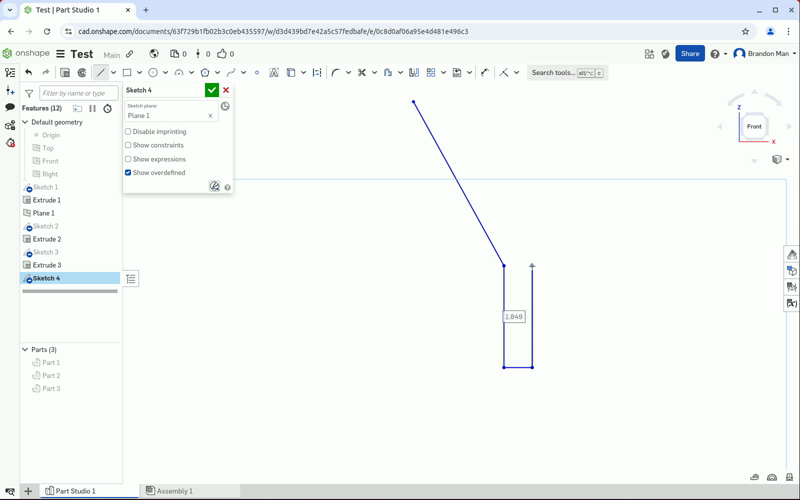
scroll(-6)
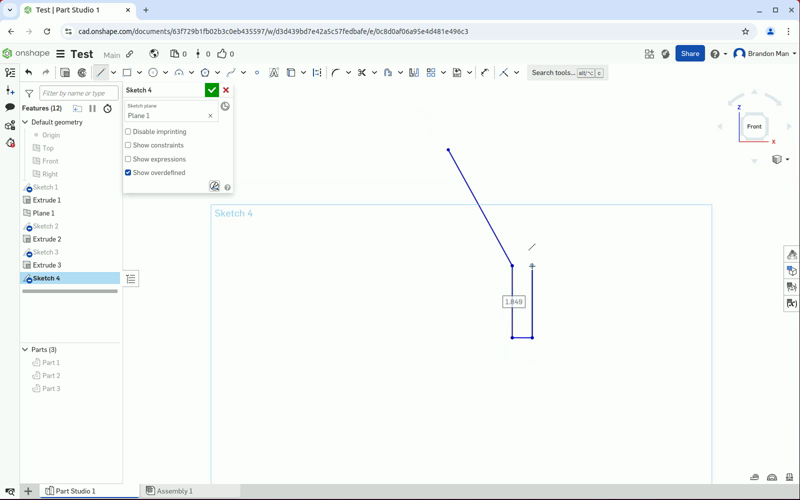
scroll(-6)
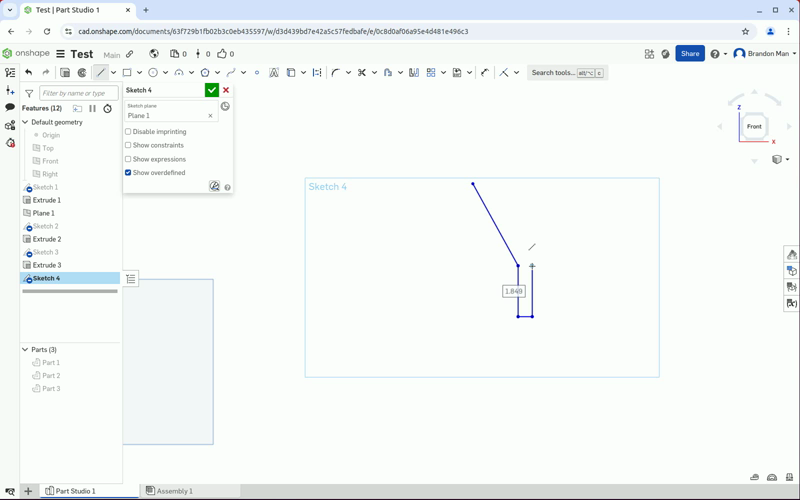
scroll(-6)
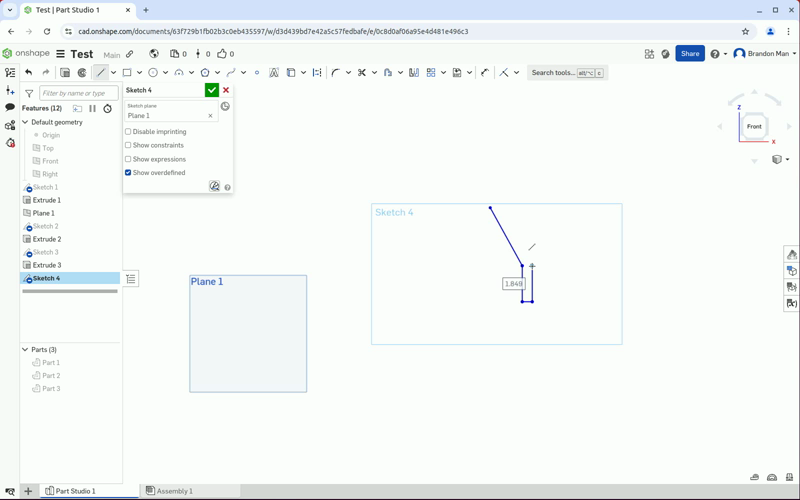
scroll(-6)
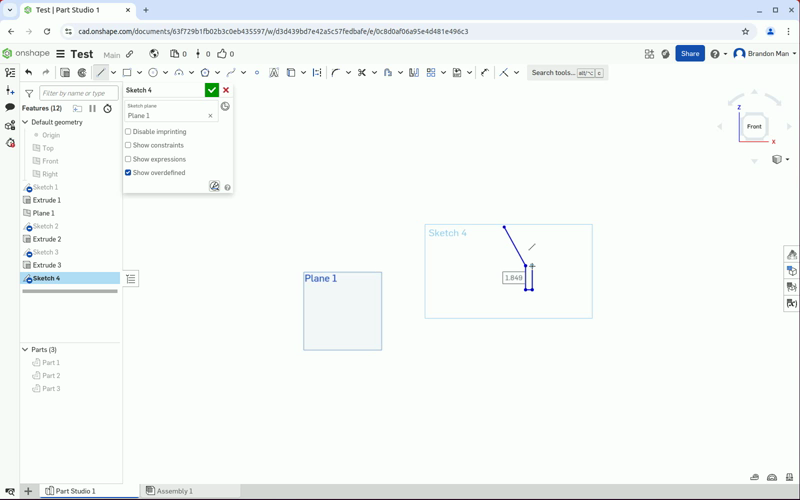
scroll(-6)
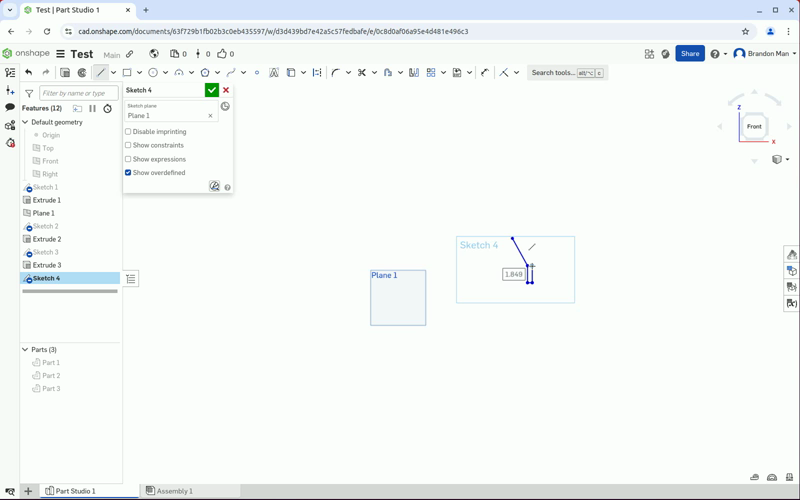
scroll(-6)
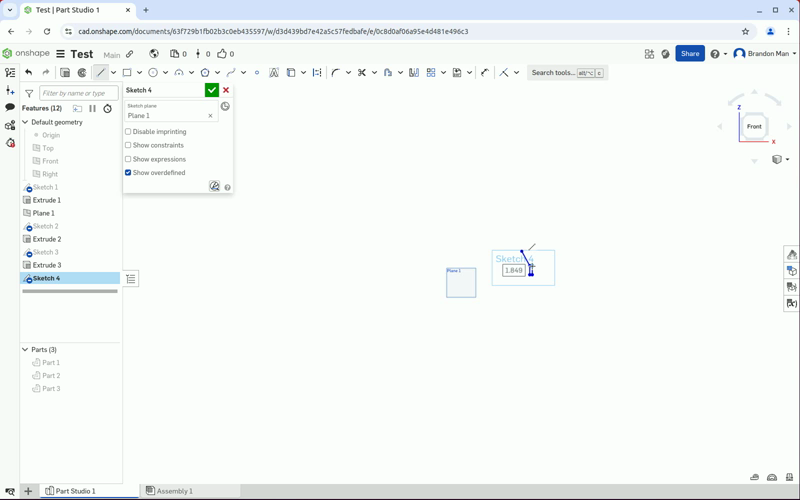
key_up(shift)
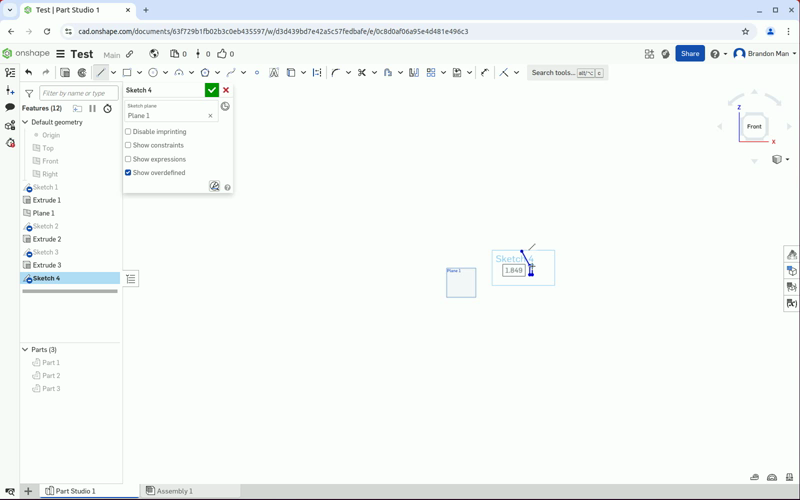
key_down(shift)
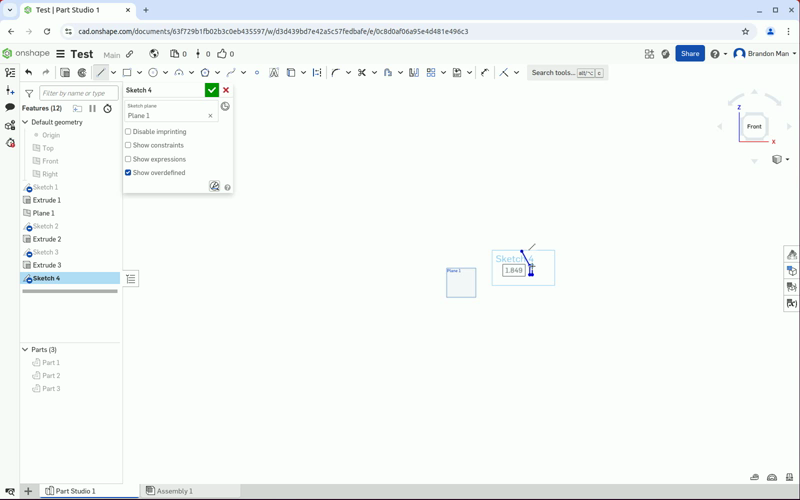
mouse_move(562, 265)
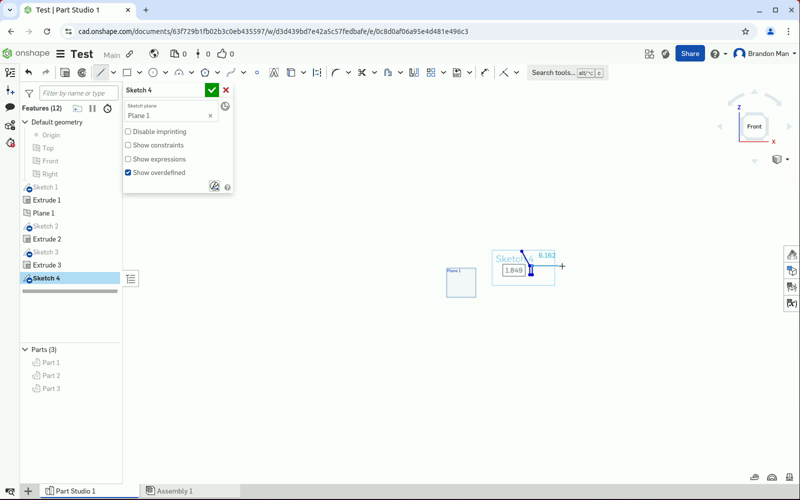
mouse_move(540, 251)
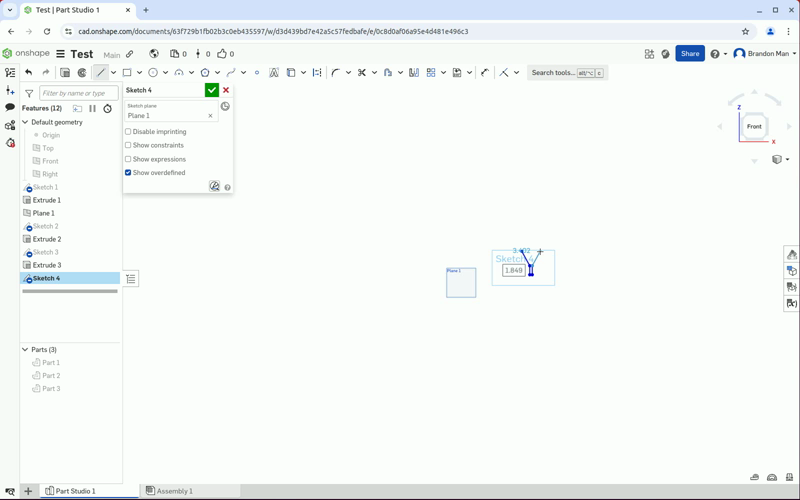
click(540, 251)
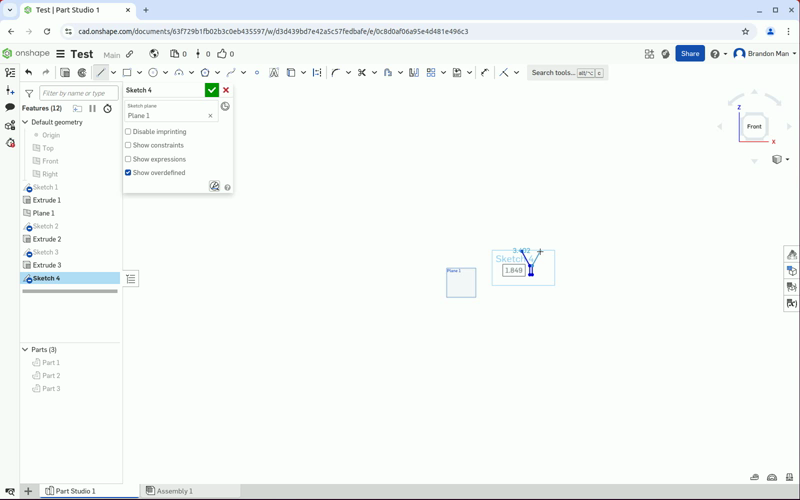
key_up(shift)
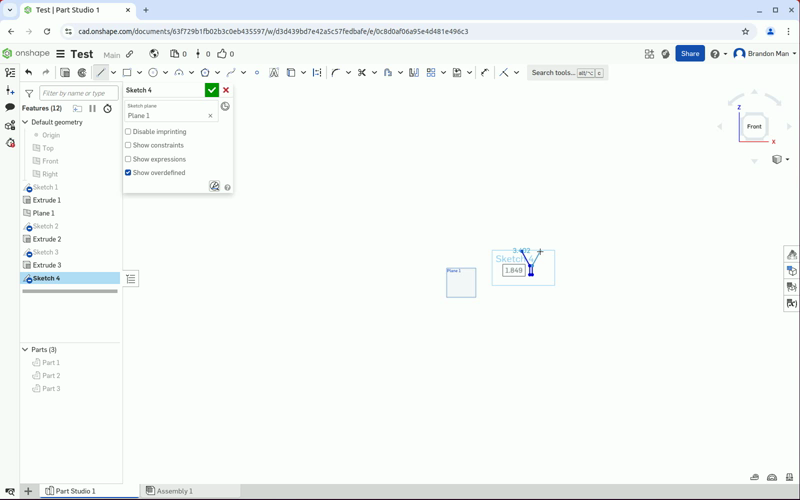
key_down(shift)
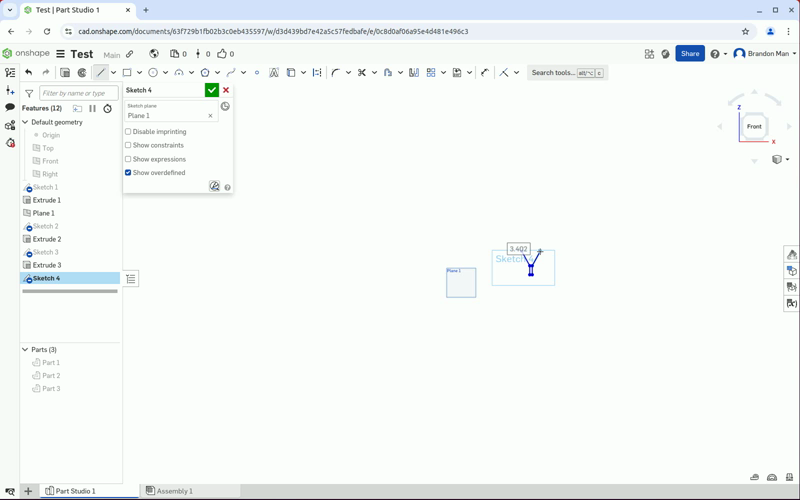
mouse_move(570, 251)
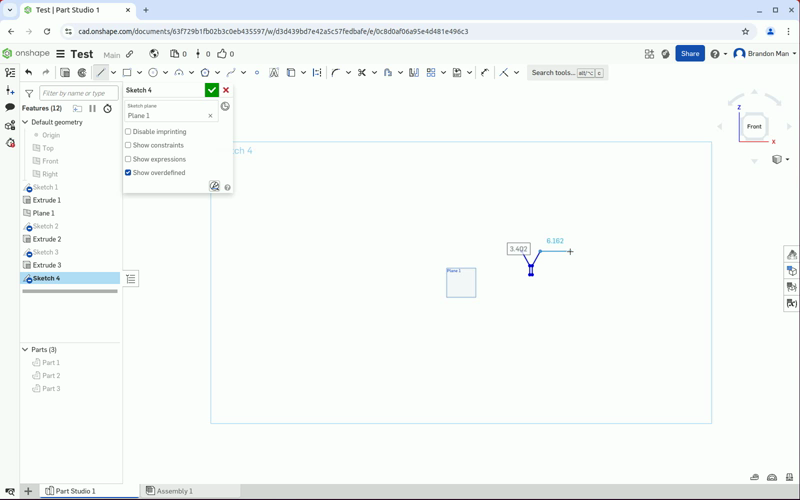
mouse_move(537, 251)
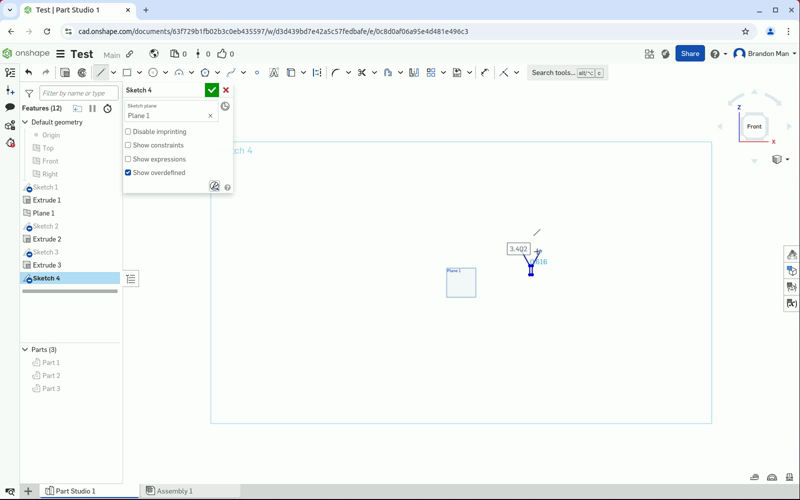
scroll(6)
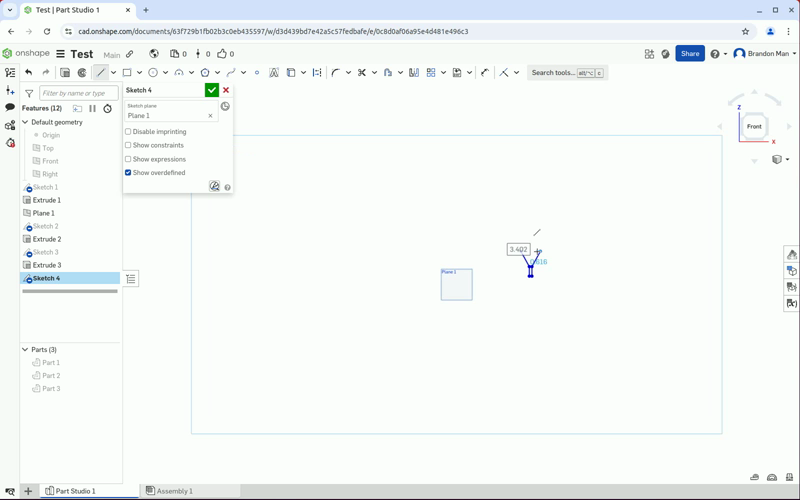
scroll(6)
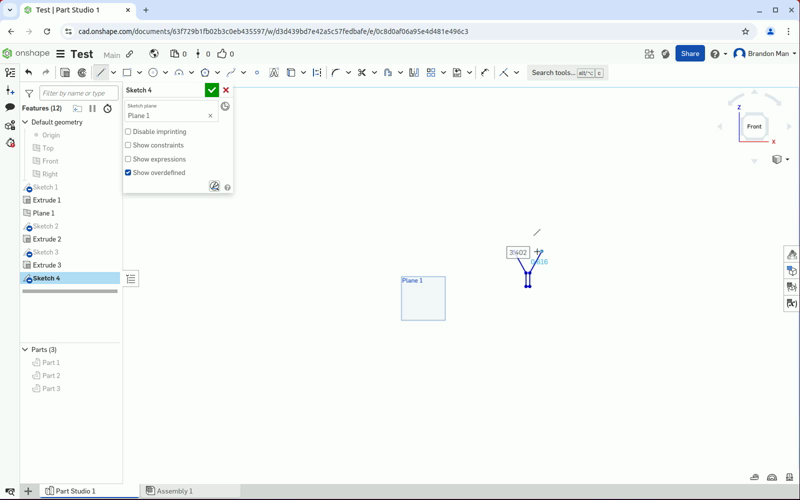
scroll(6)
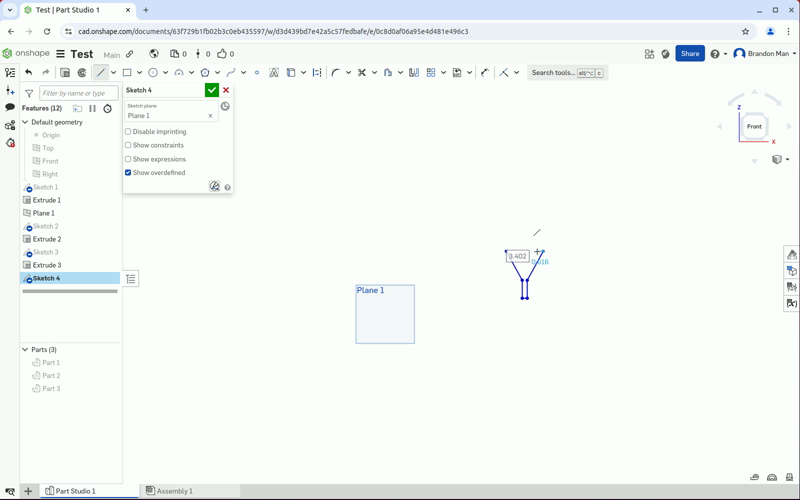
scroll(6)
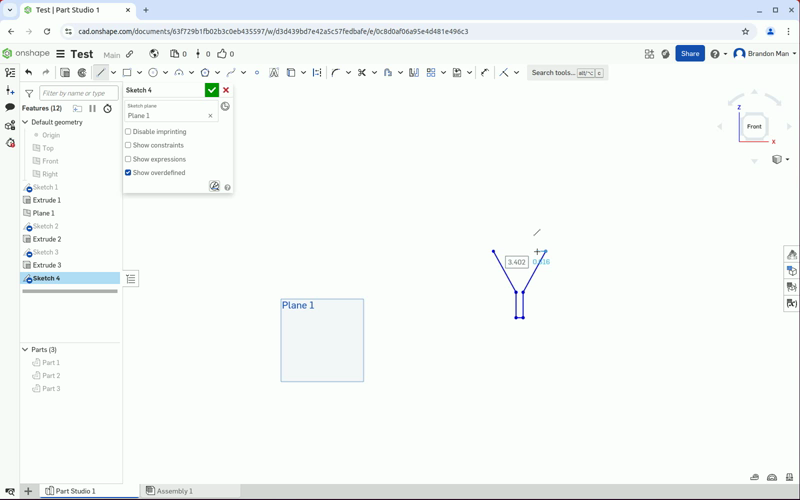
scroll(6)
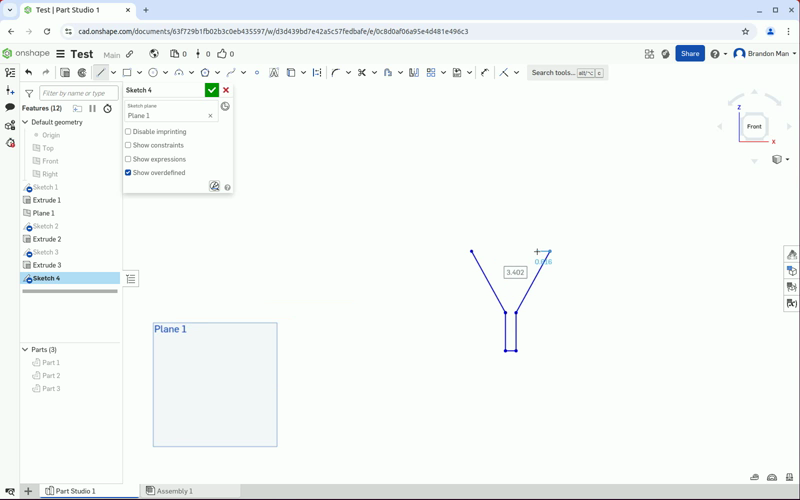
scroll(6)
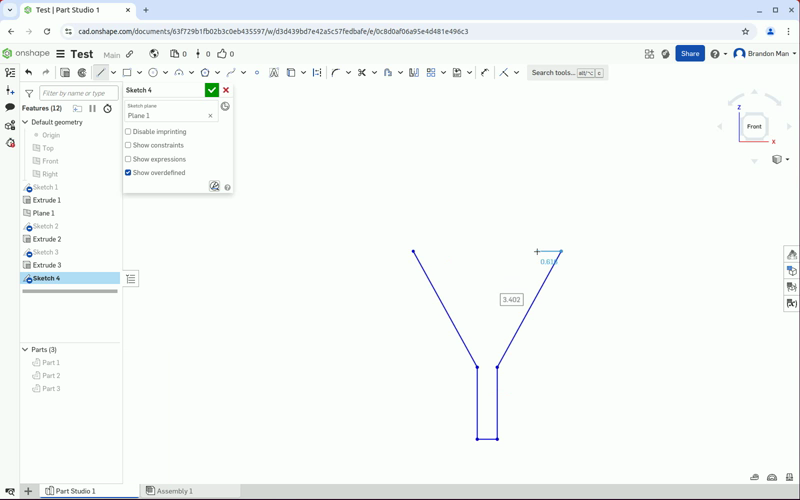
scroll(6)
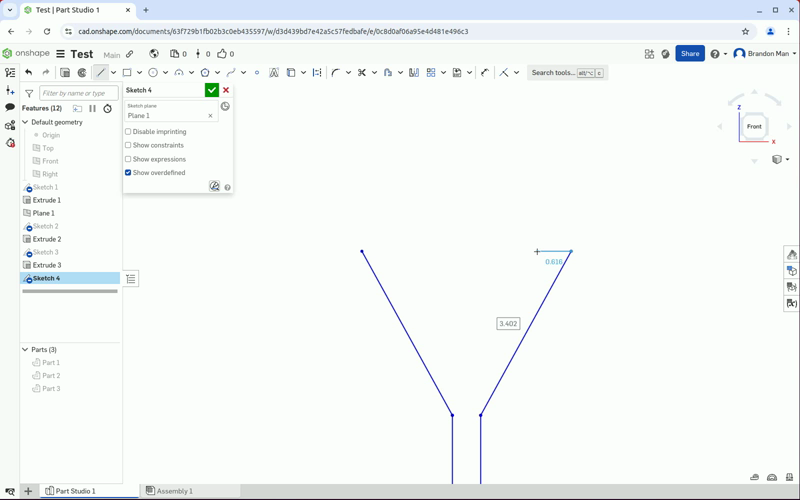
click(537, 251)
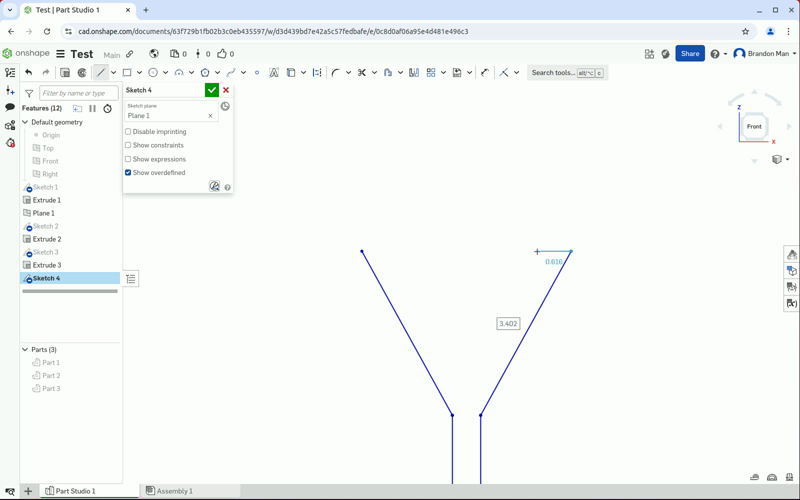
scroll(-6)
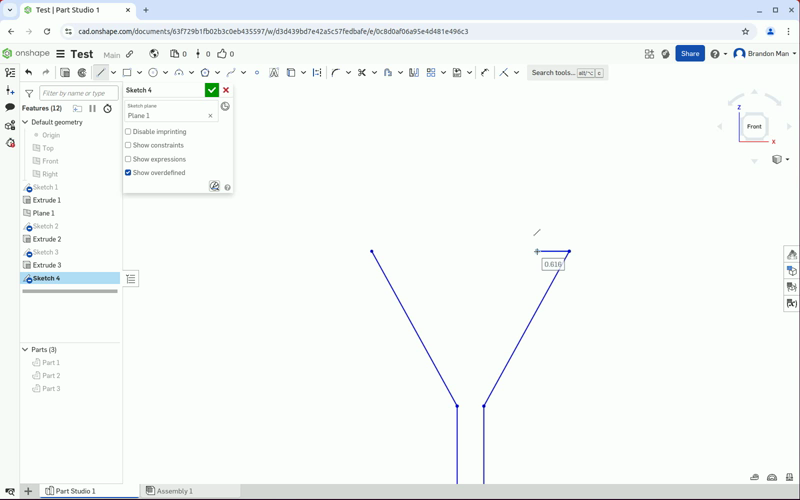
scroll(-6)
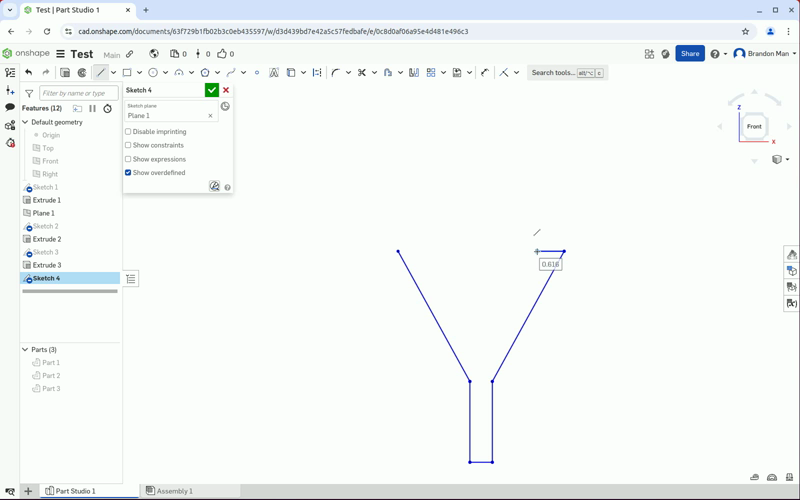
scroll(-6)
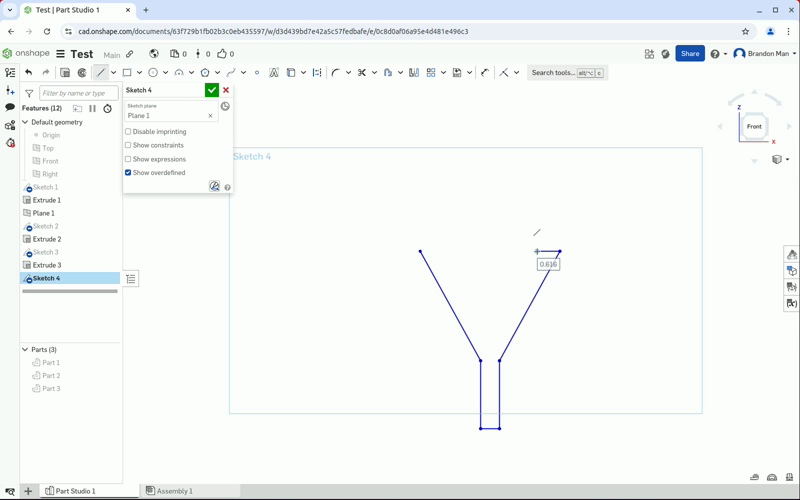
scroll(-6)
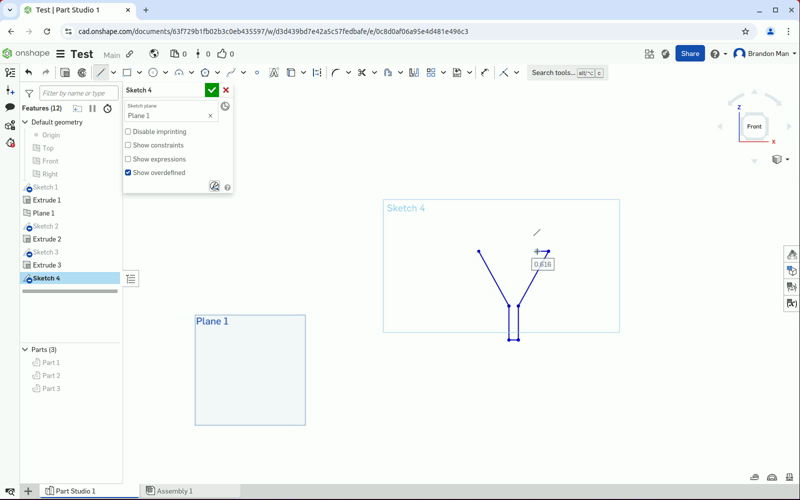
scroll(-6)
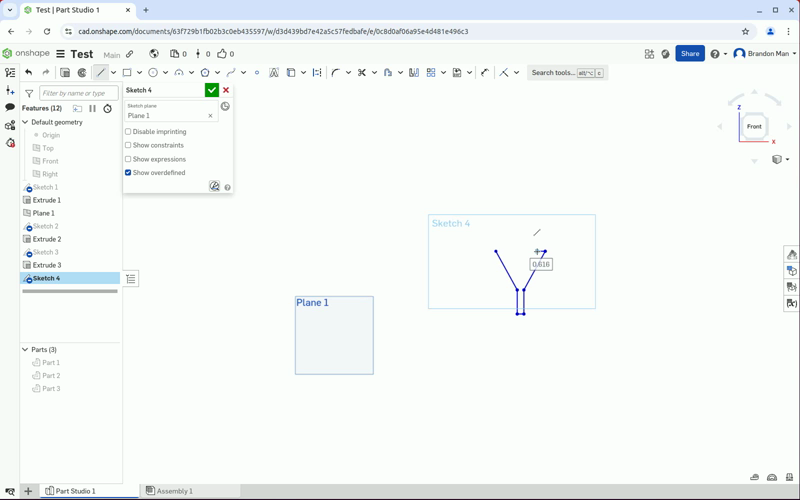
scroll(-6)
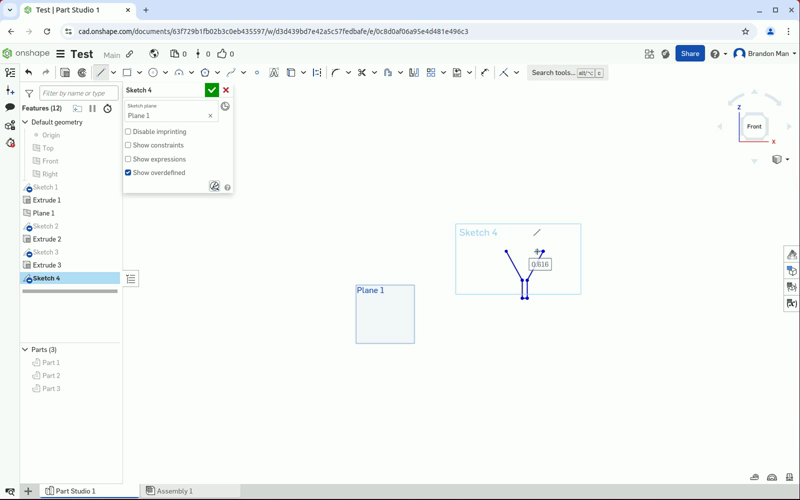
scroll(-6)
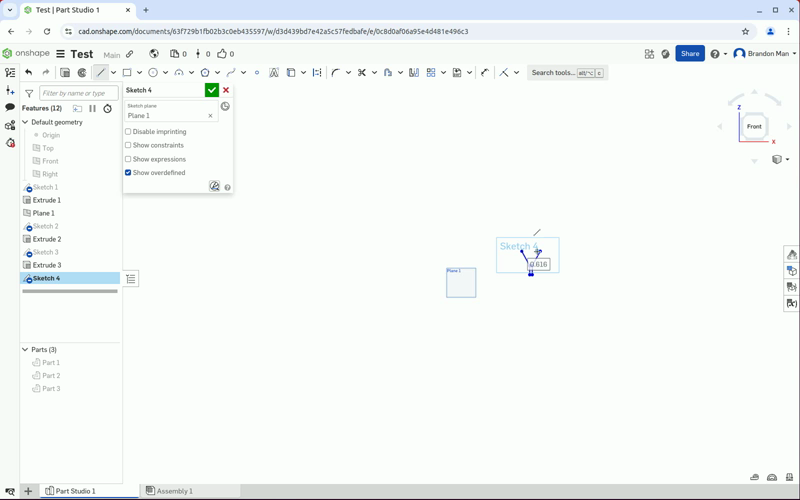
key_up(shift)
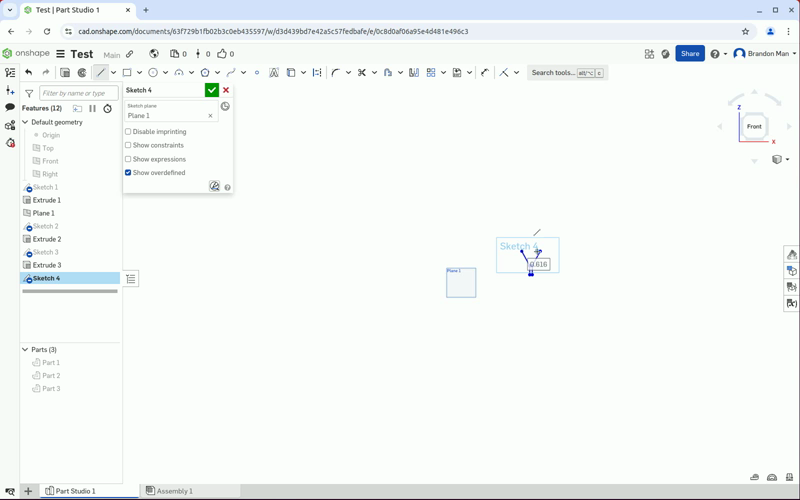
key_down(shift)
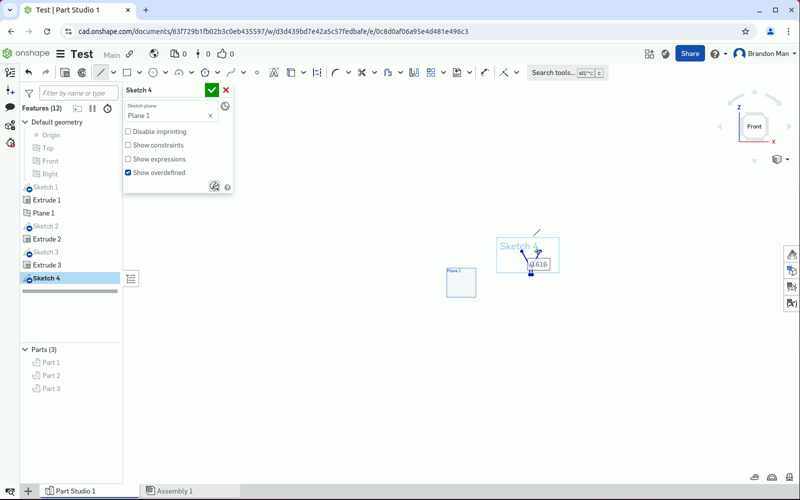
mouse_move(567, 251)
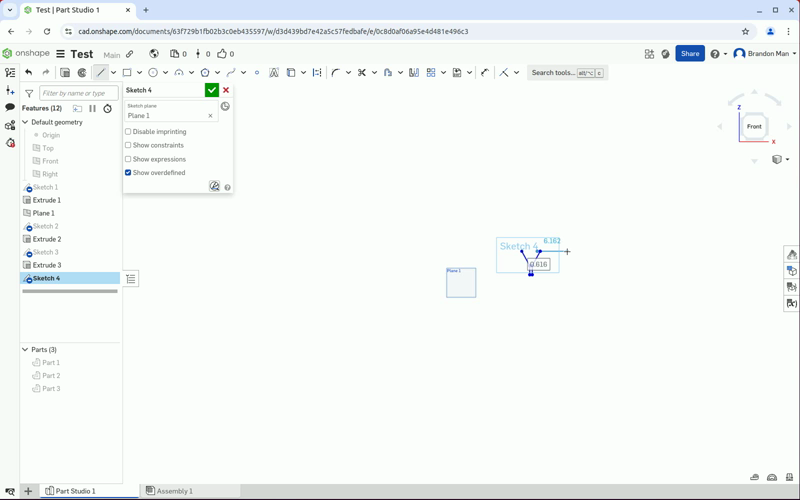
mouse_move(530, 263)
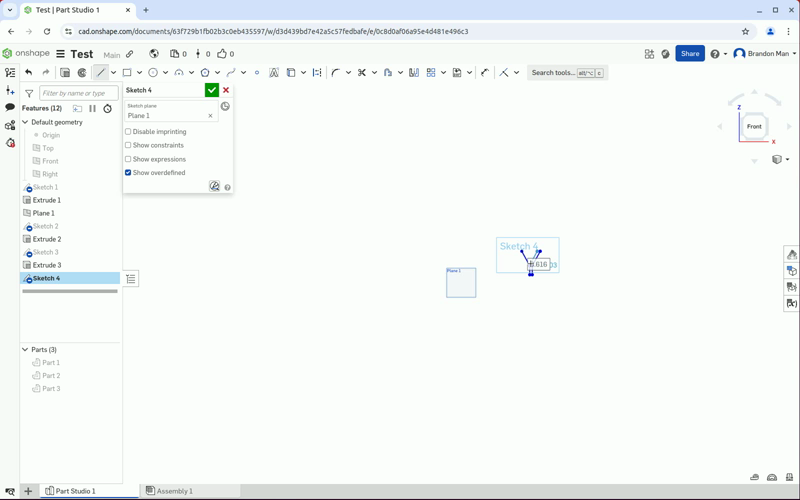
scroll(6)
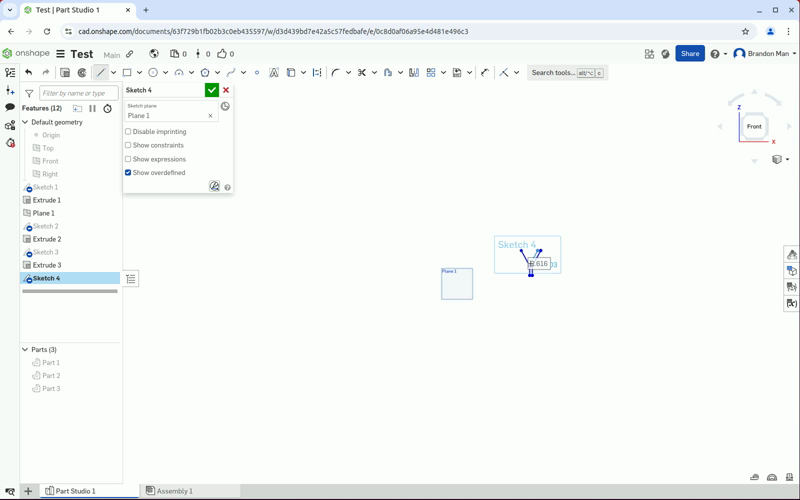
scroll(6)
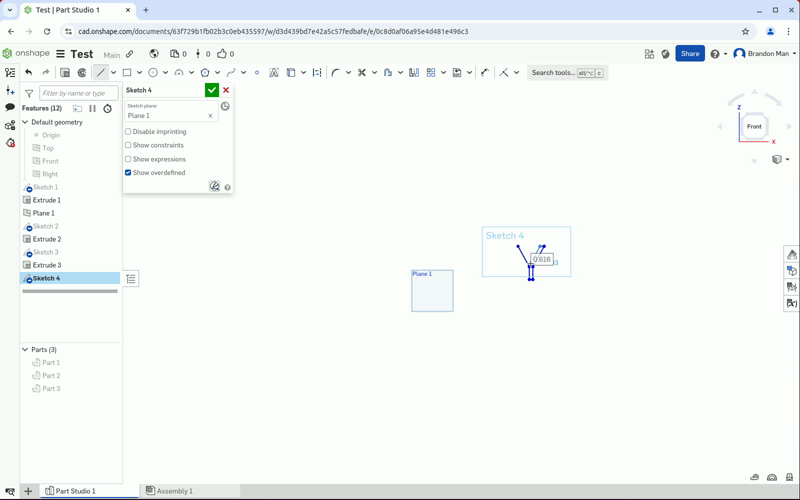
scroll(6)
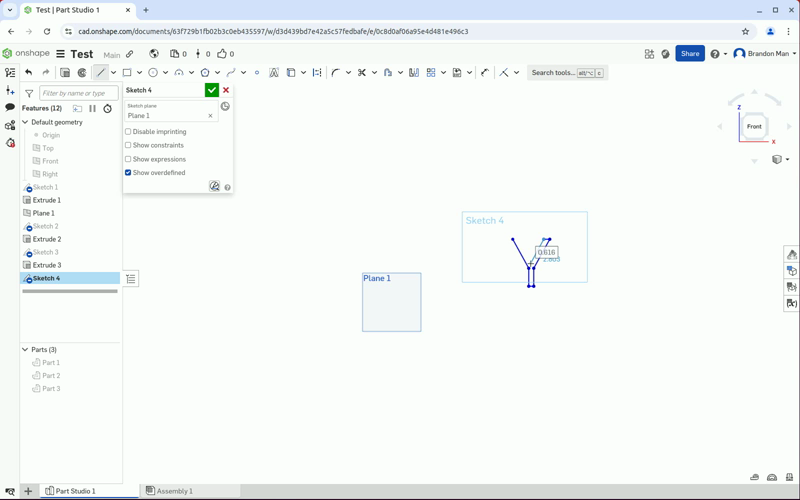
scroll(6)
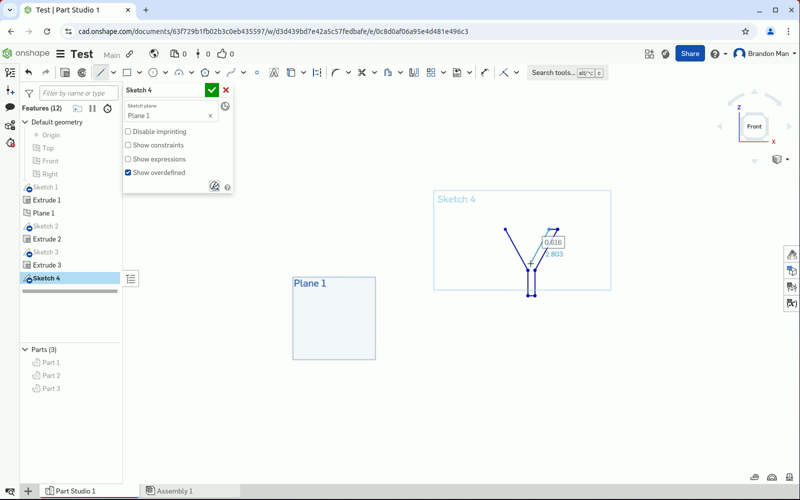
scroll(6)
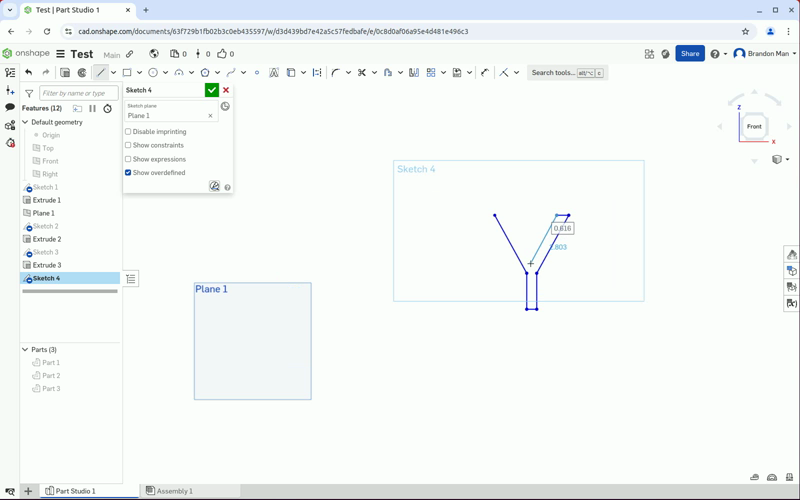
scroll(6)
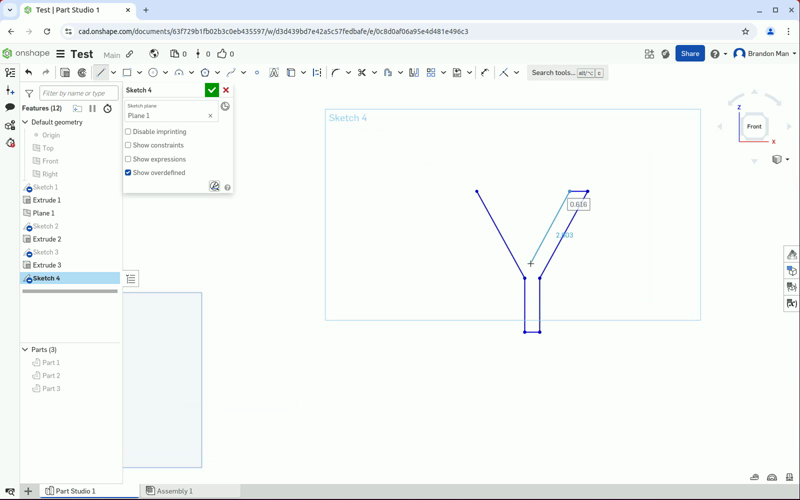
scroll(6)
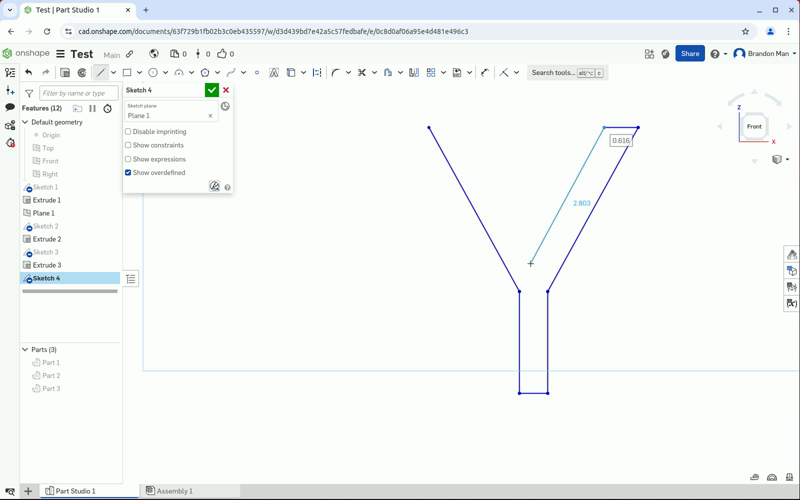
click(530, 263)
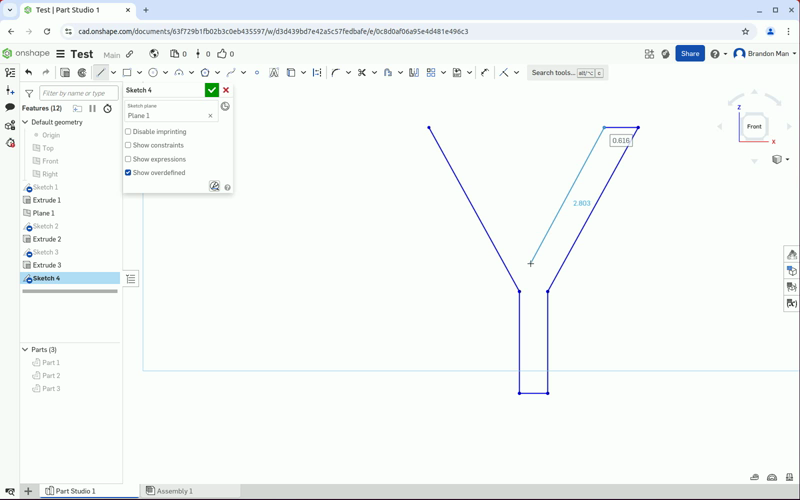
scroll(-6)
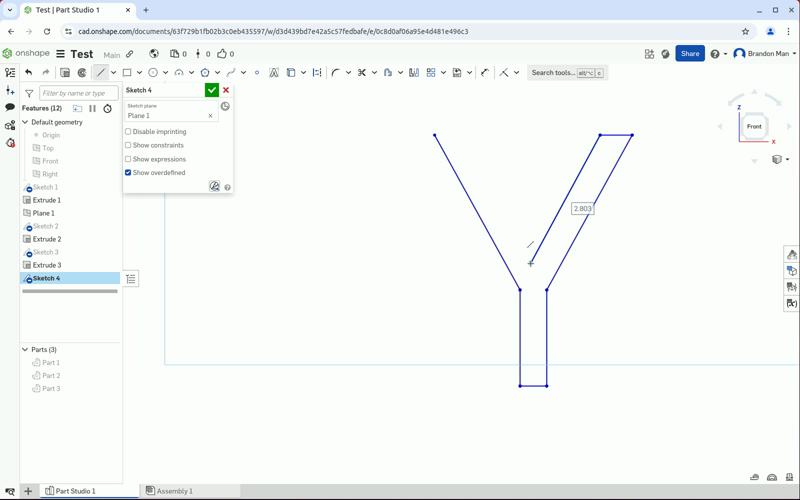
scroll(-6)
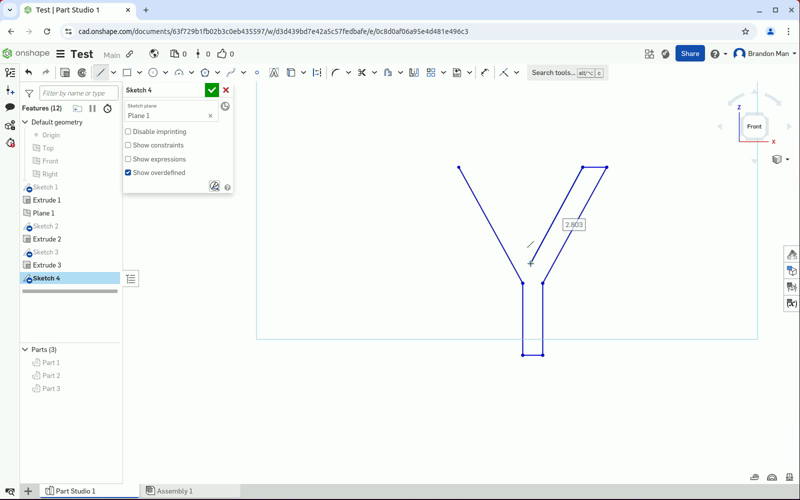
scroll(-6)
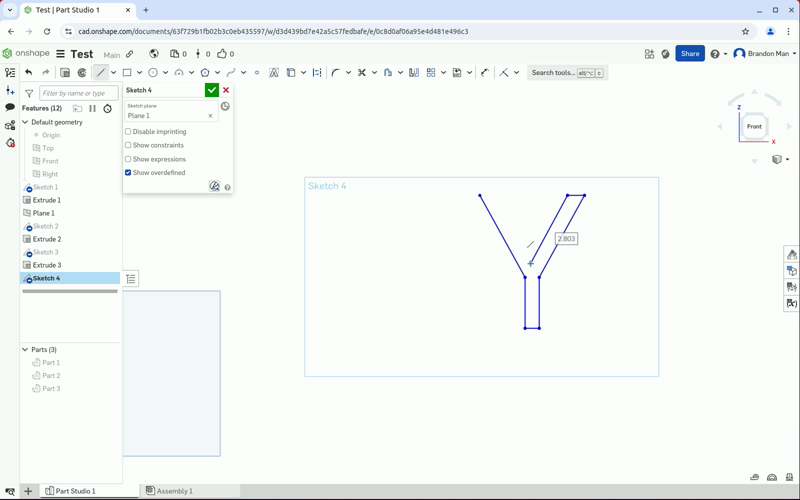
scroll(-6)
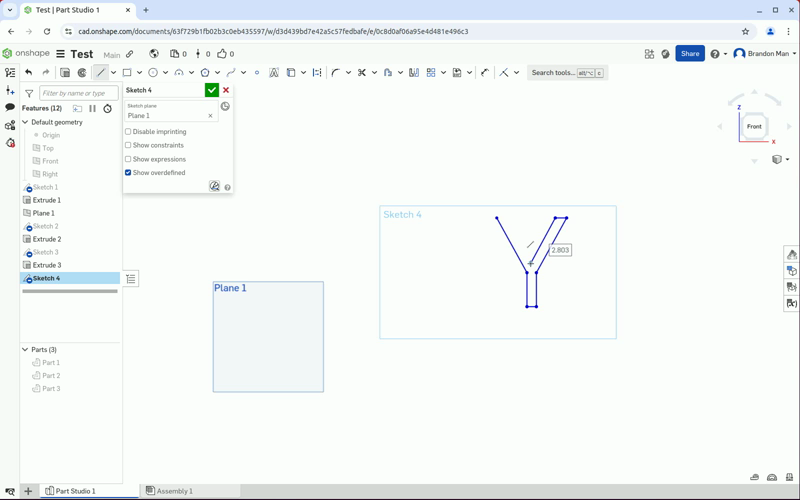
scroll(-6)
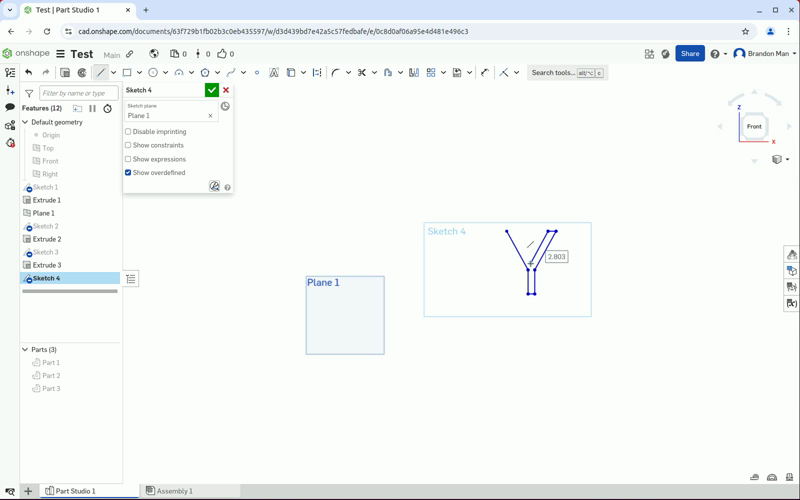
scroll(-6)
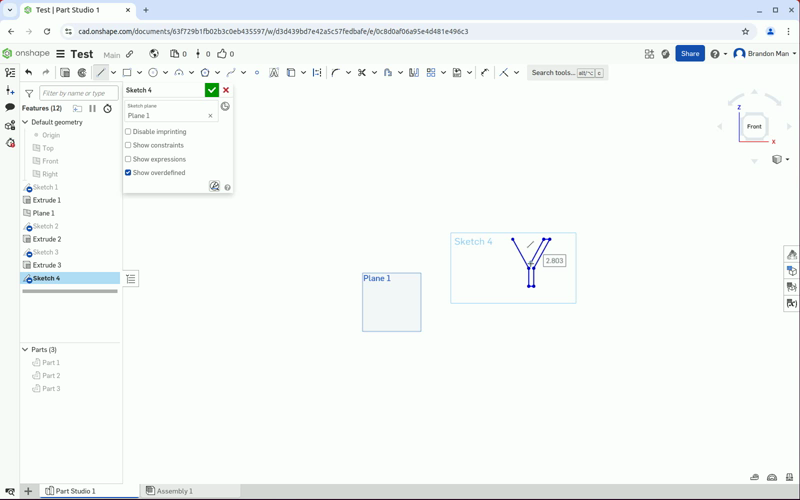
scroll(-6)
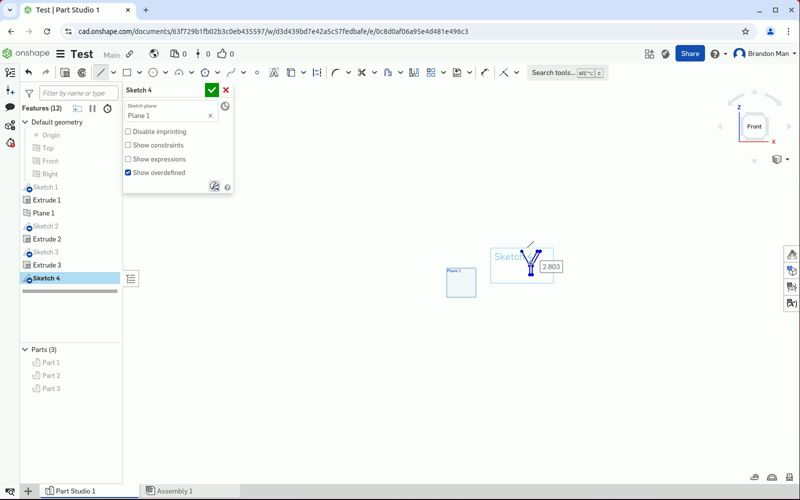
key_up(shift)
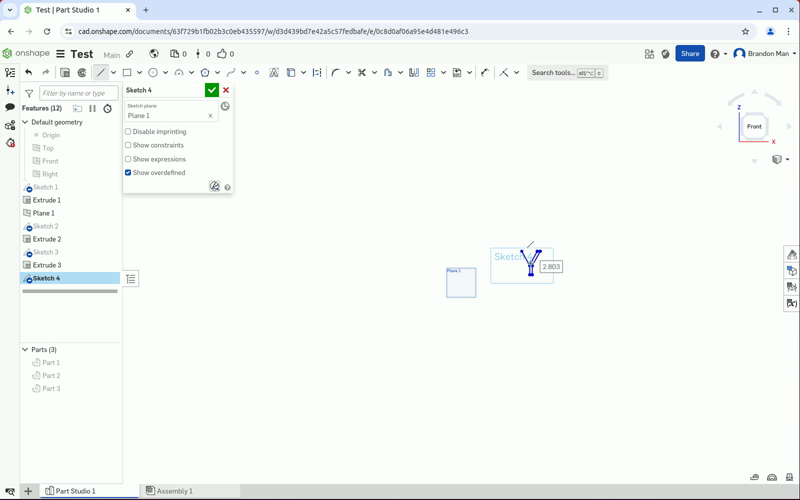
key_down(shift)
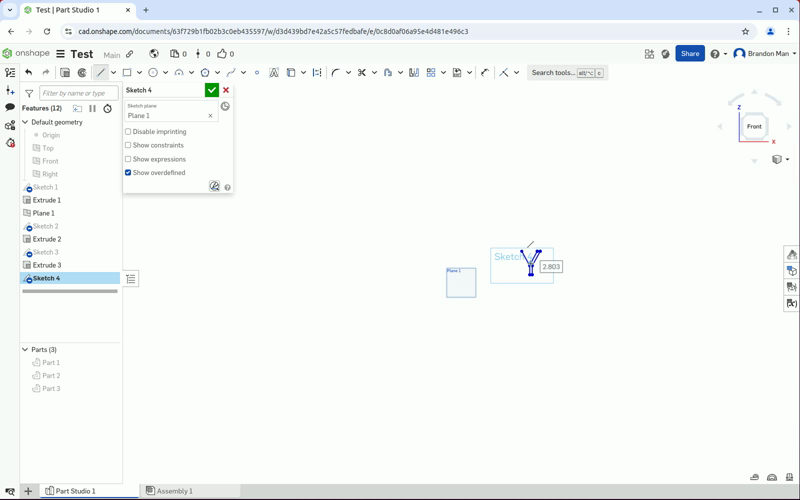
mouse_move(560, 263)
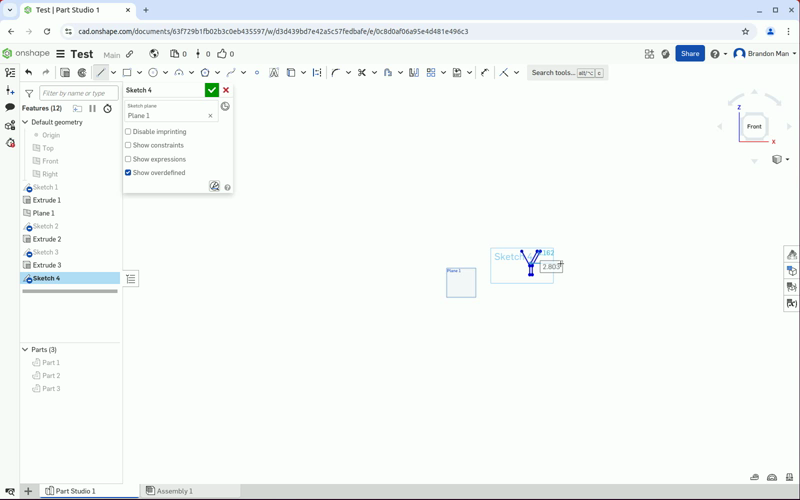
mouse_move(524, 251)
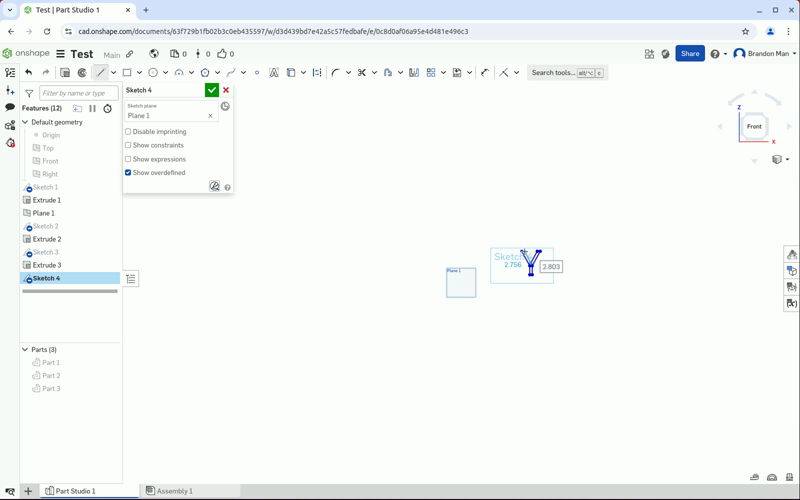
scroll(6)
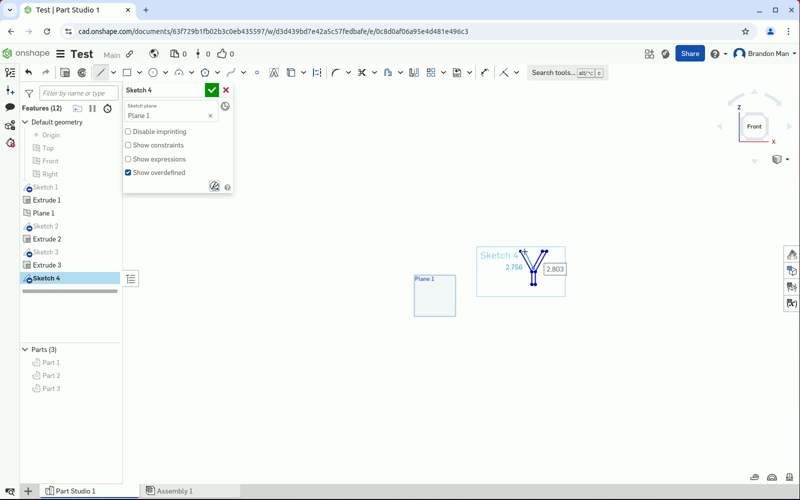
scroll(6)
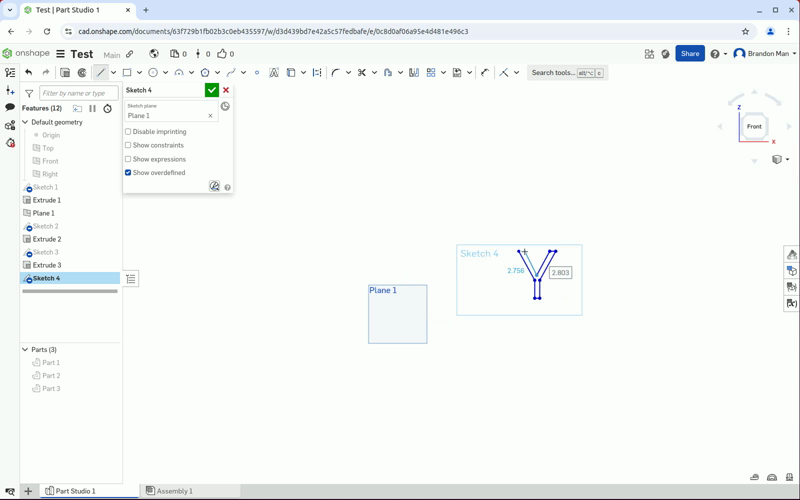
scroll(6)
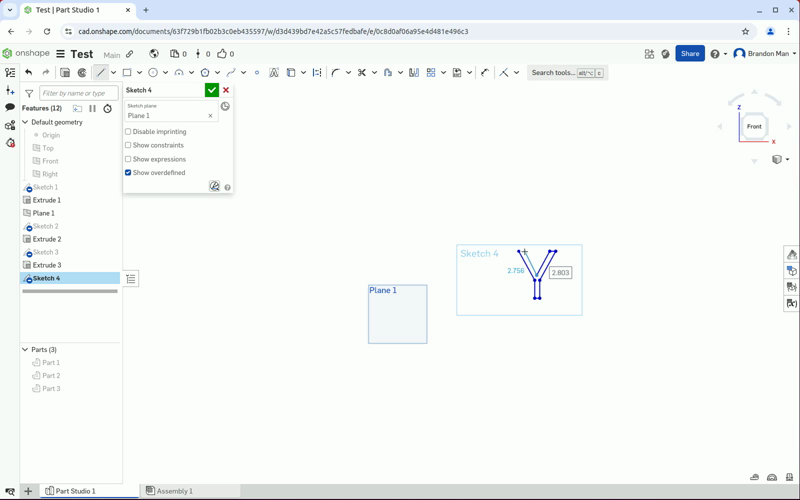
scroll(6)
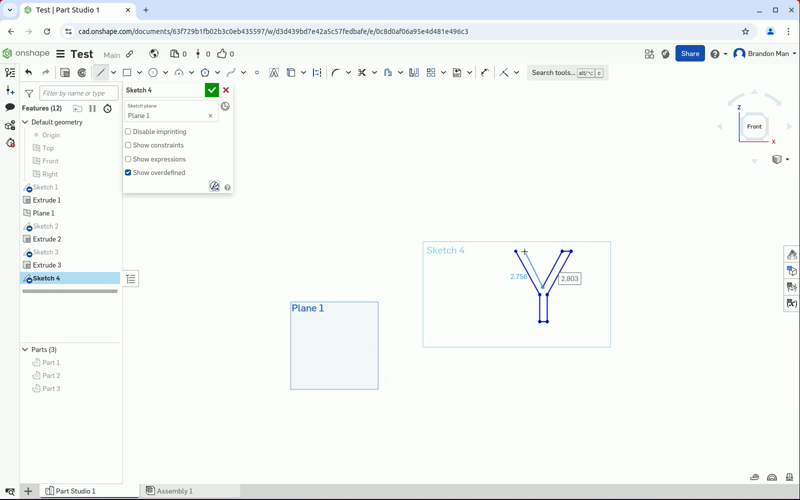
scroll(6)
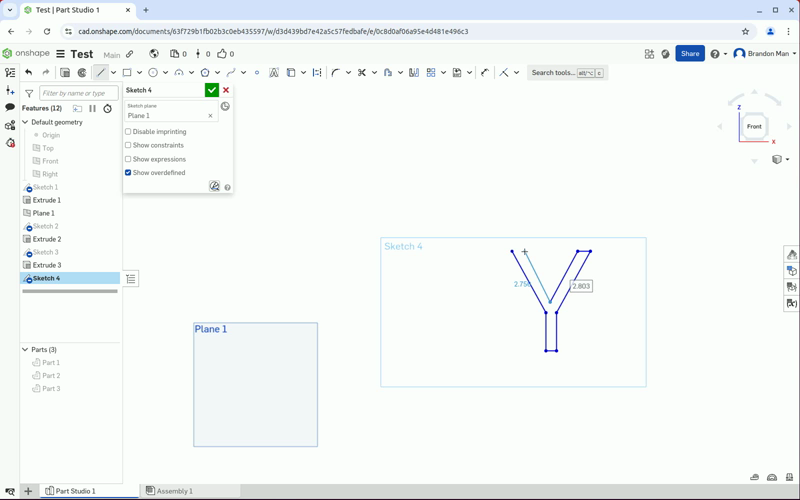
scroll(6)
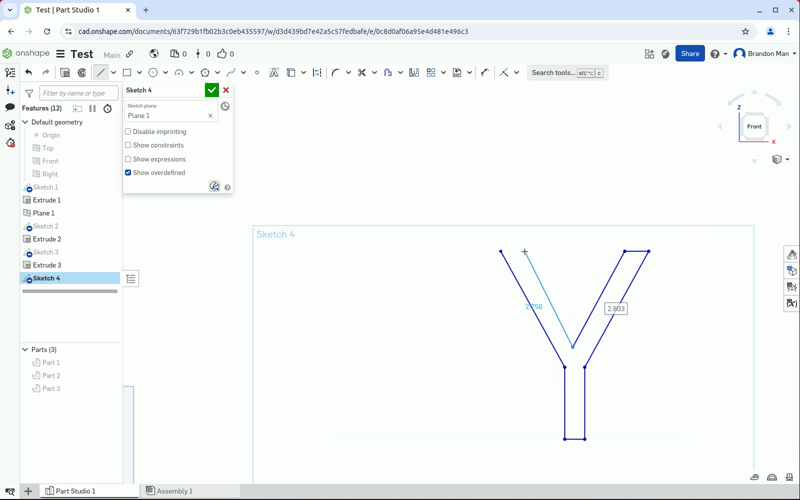
scroll(6)
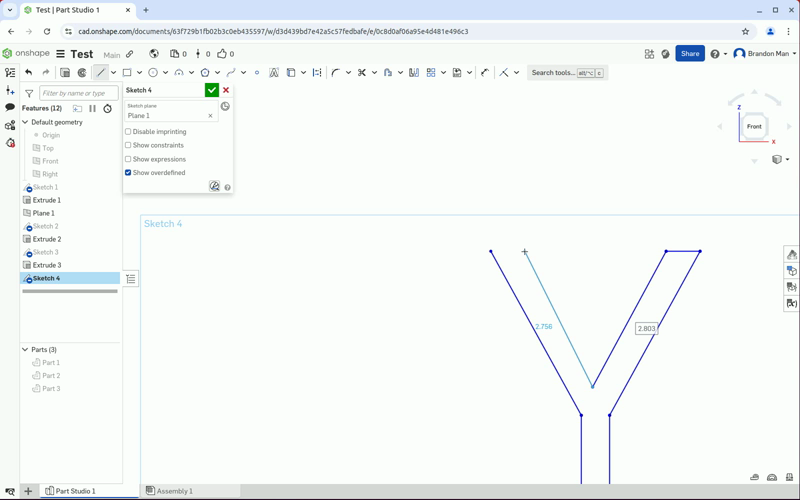
click(524, 251)
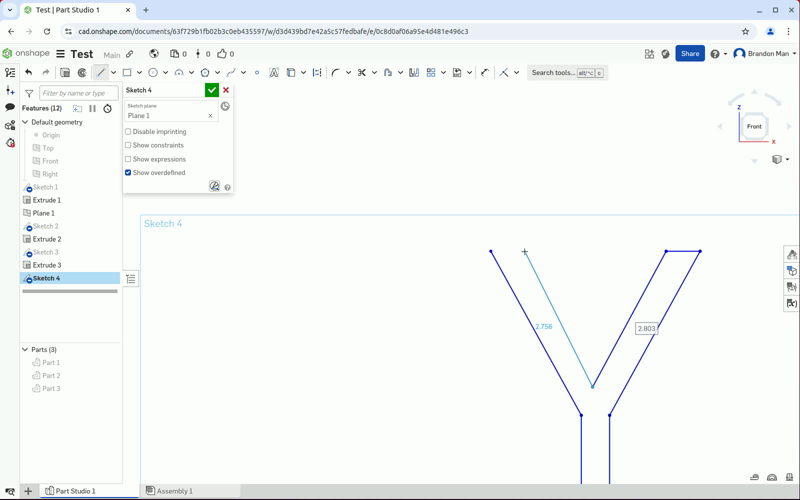
scroll(-6)
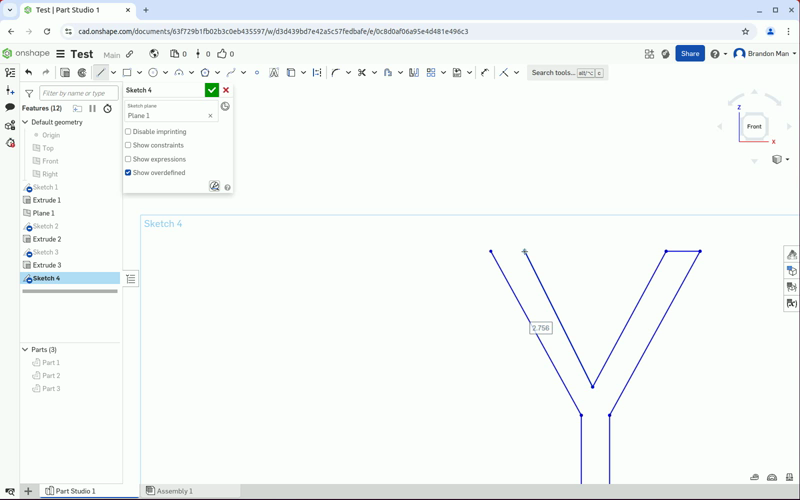
scroll(-6)
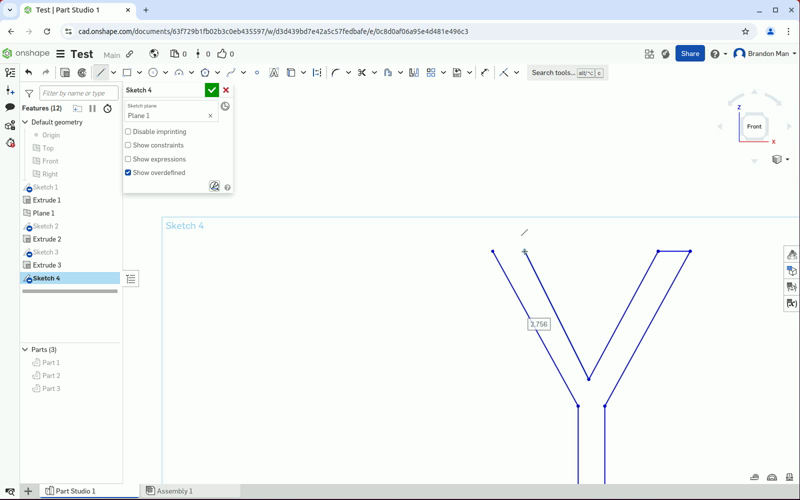
scroll(-6)
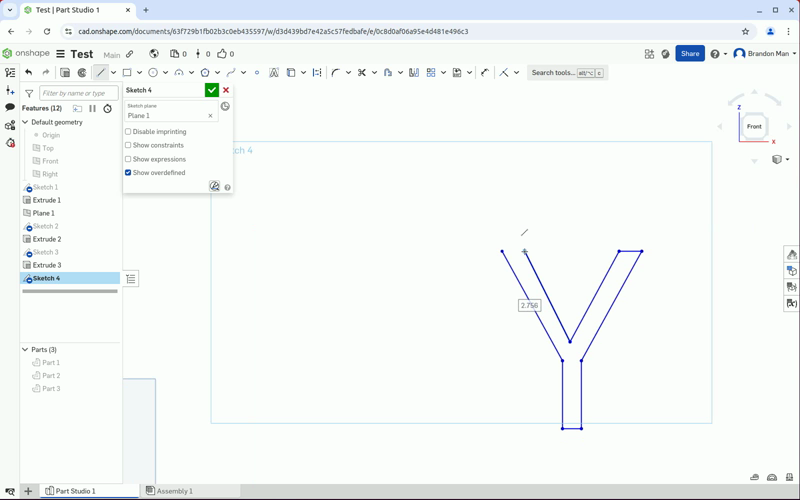
scroll(-6)
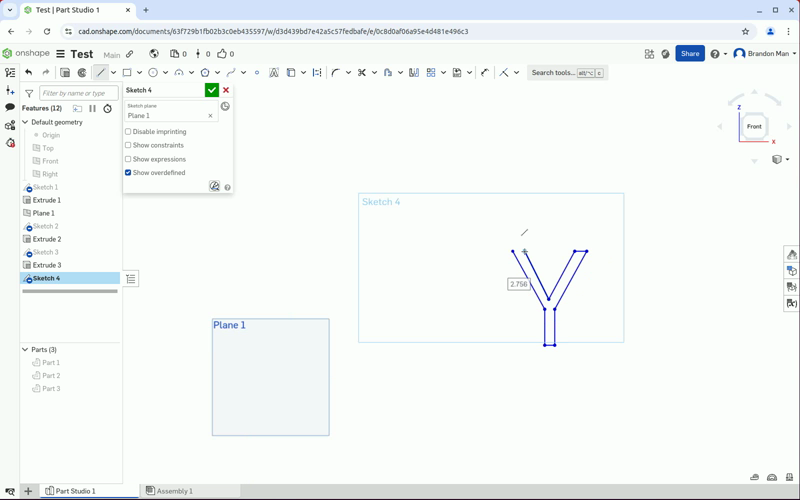
scroll(-6)
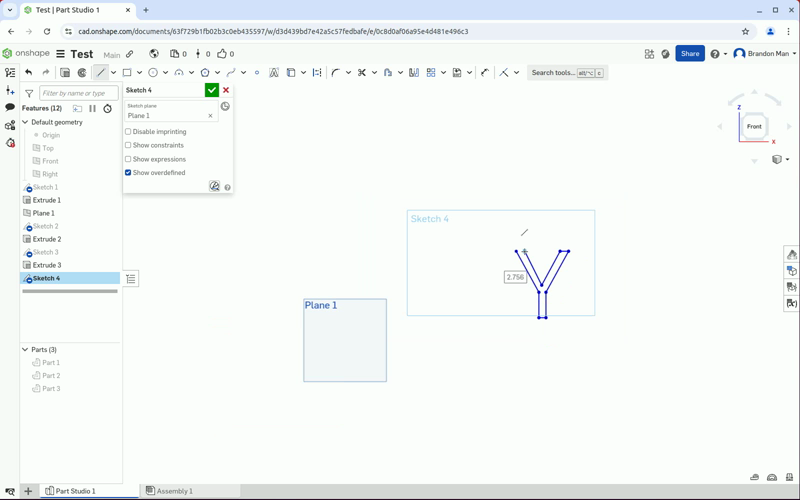
scroll(-6)
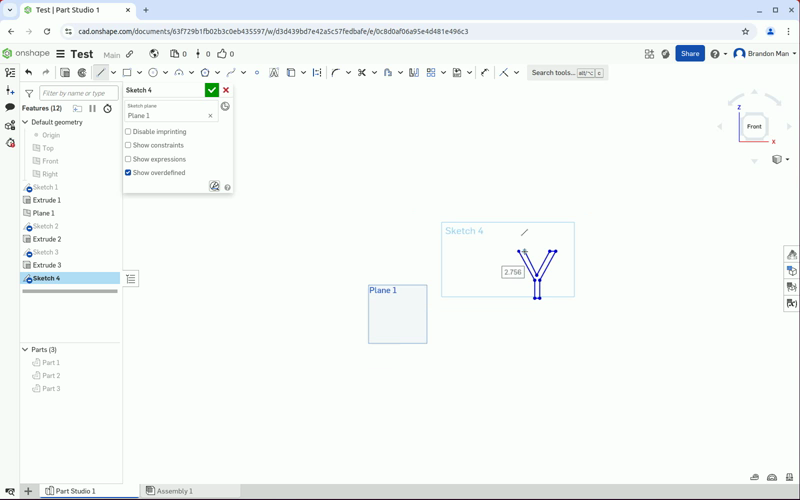
scroll(-6)
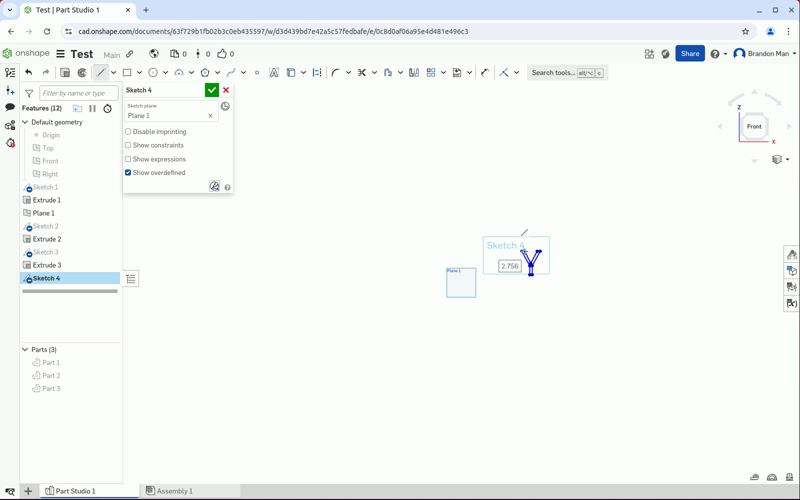
key_up(shift)
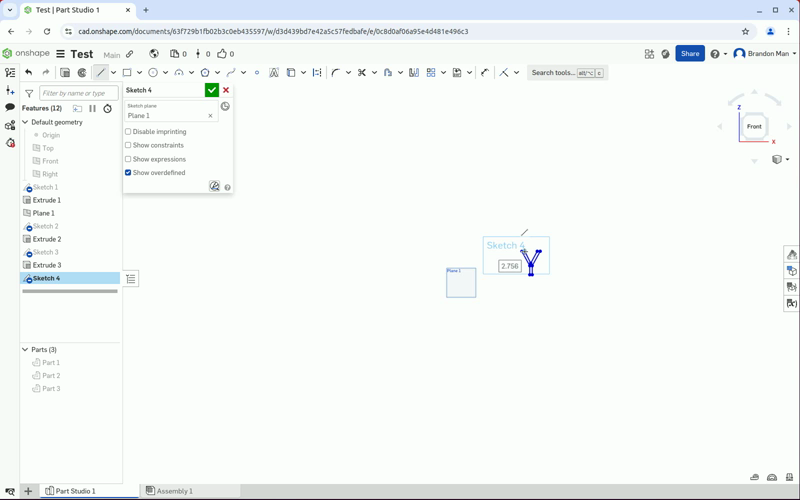
mouse_move(554, 251)
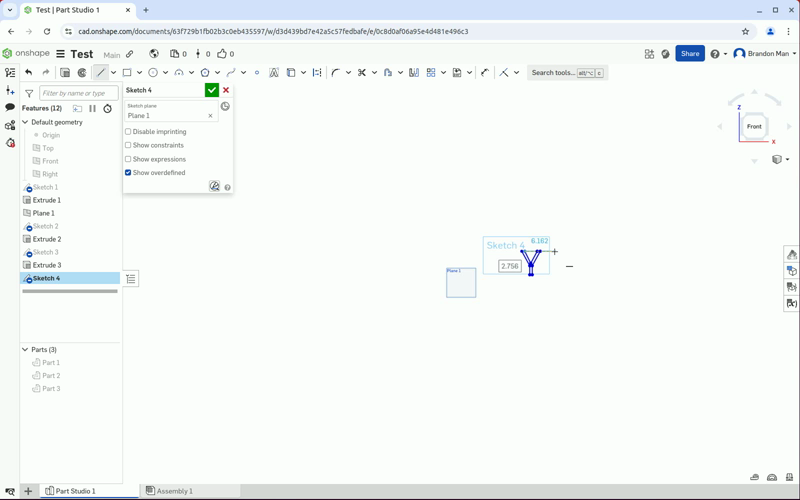
key_down(shift)
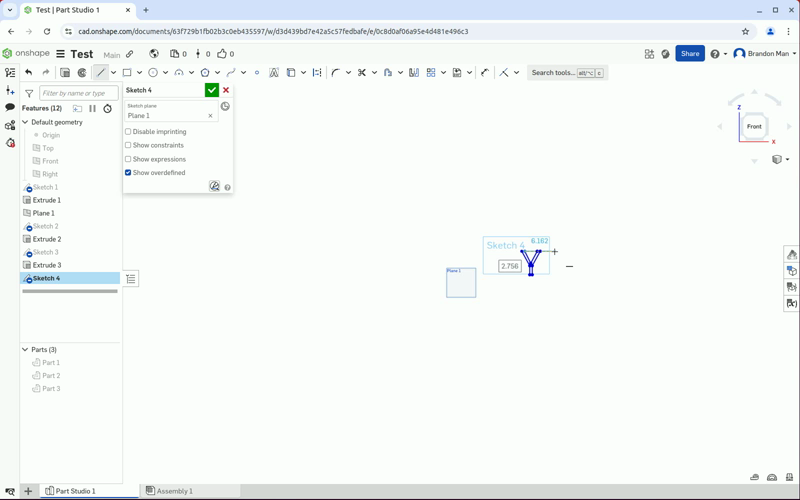
mouse_move(521, 251)
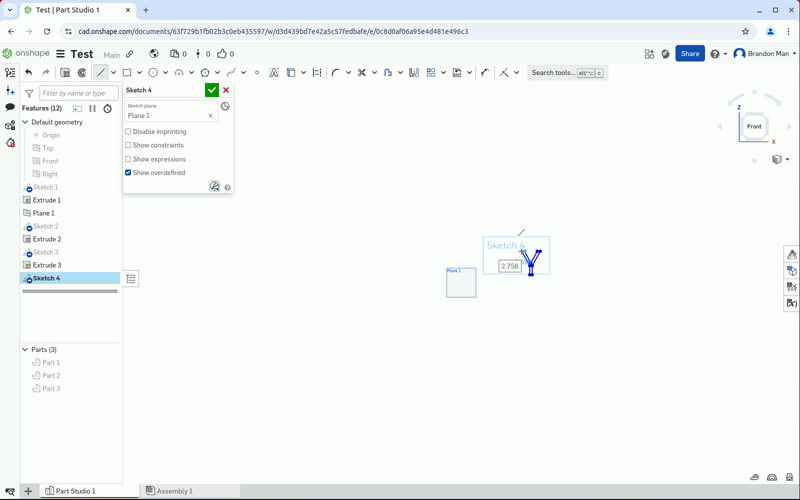
scroll(6)
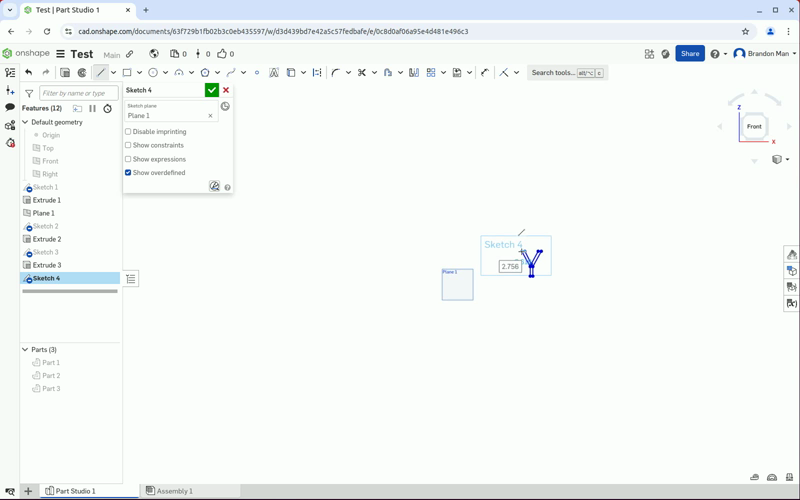
scroll(6)
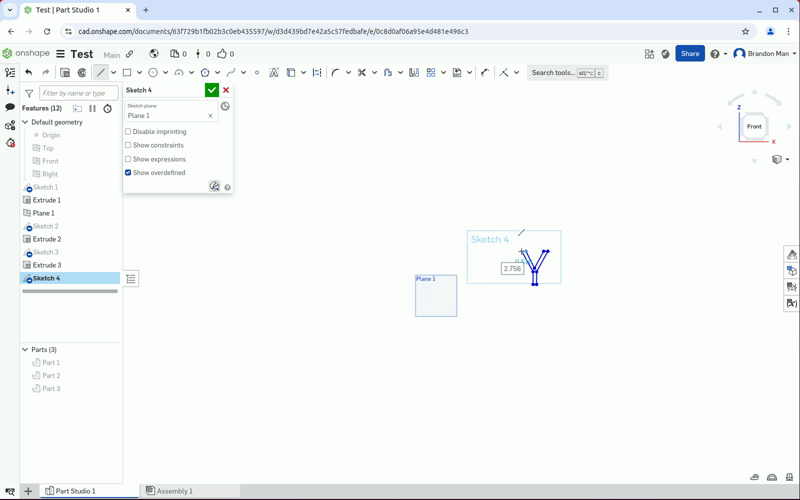
scroll(6)
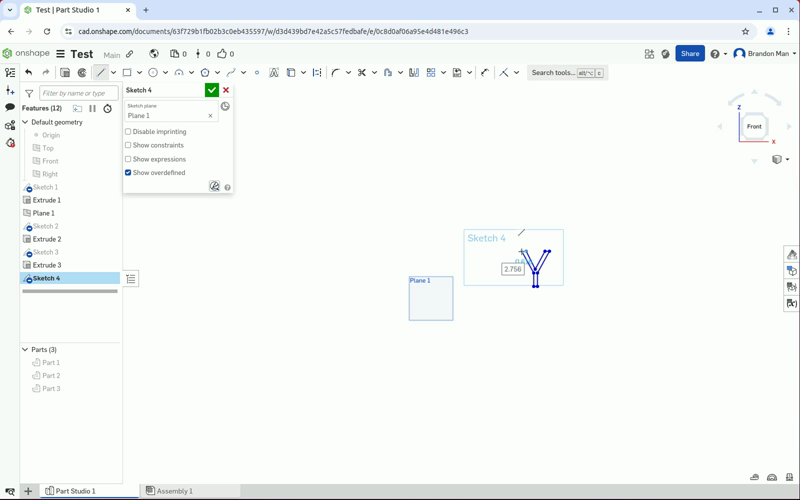
scroll(6)
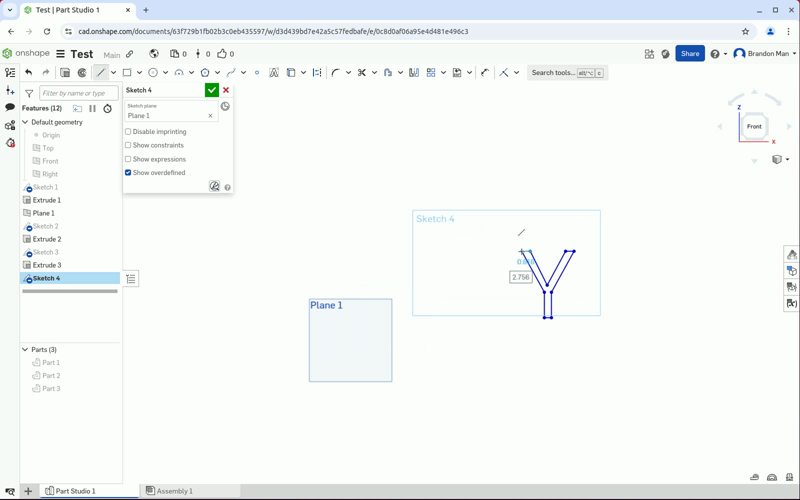
scroll(6)
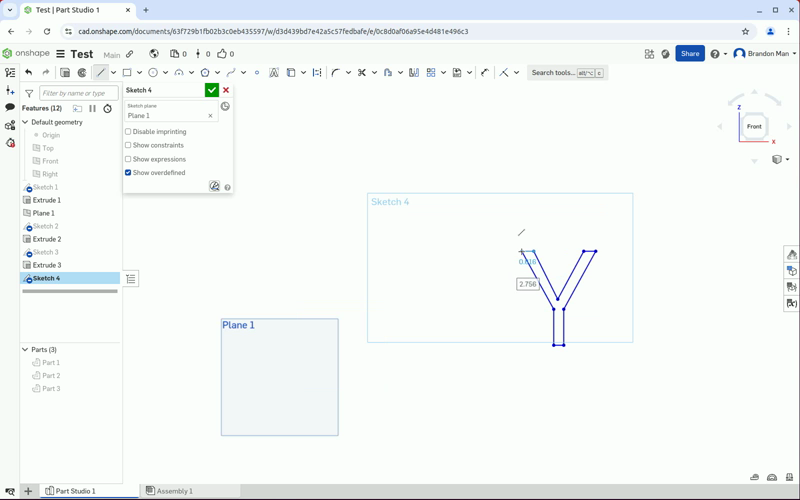
scroll(6)
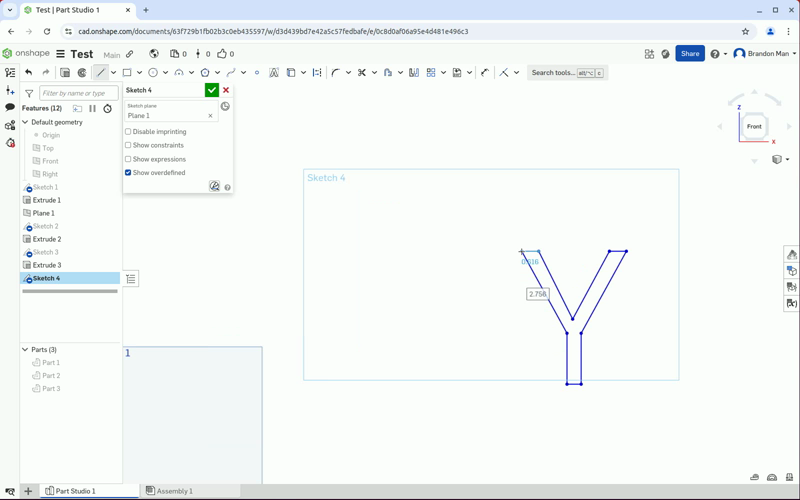
scroll(6)
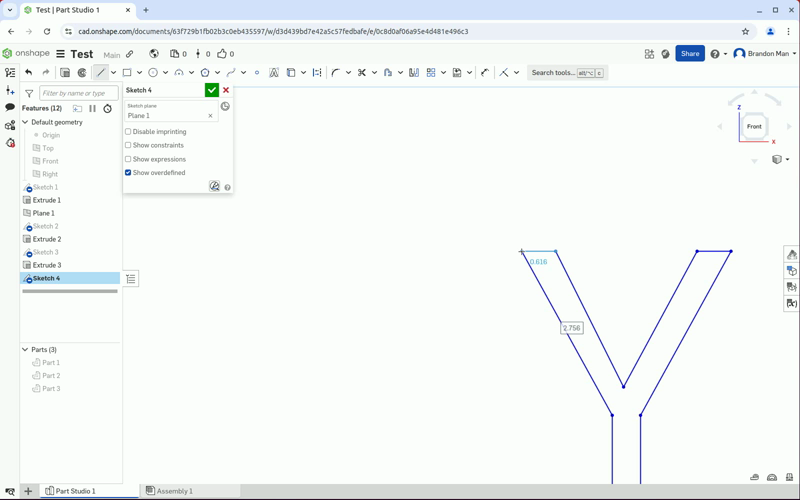
key_up(shift)
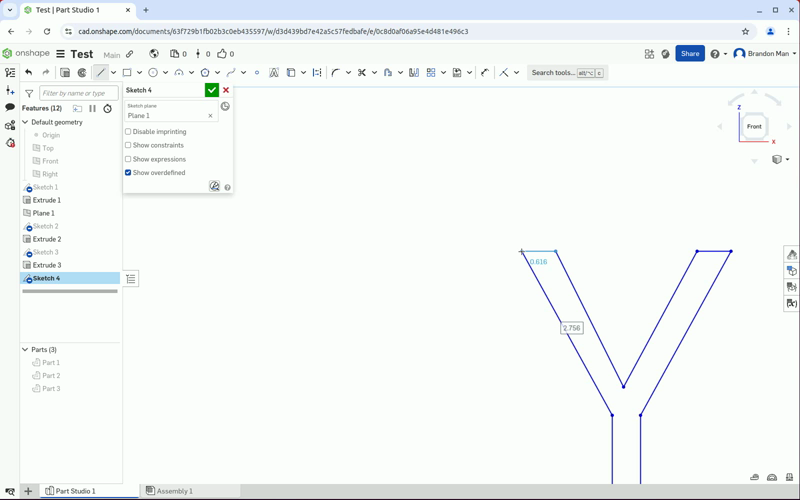
click(521, 251)
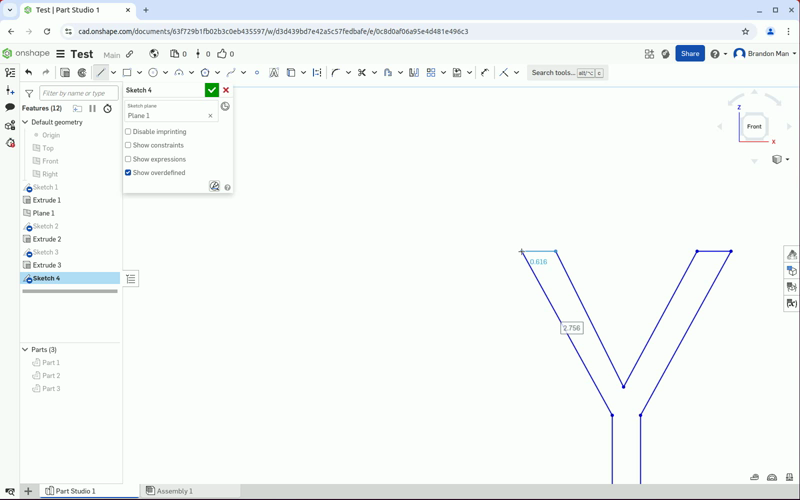
scroll(-6)
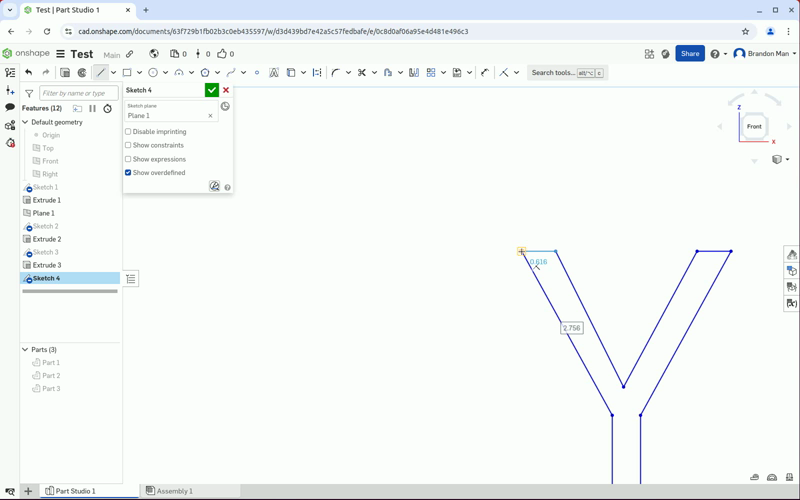
scroll(-6)
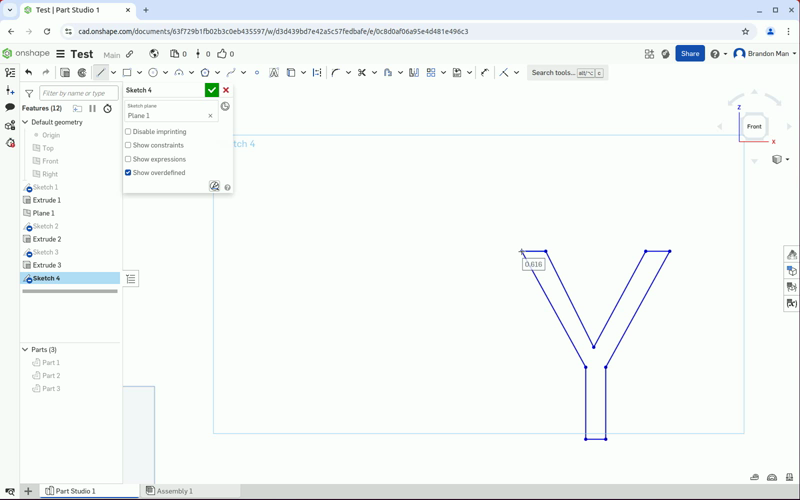
scroll(-6)
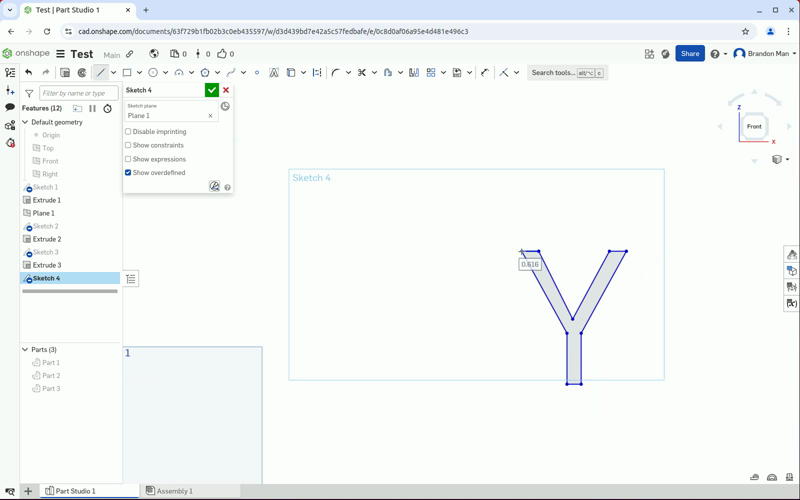
scroll(-6)
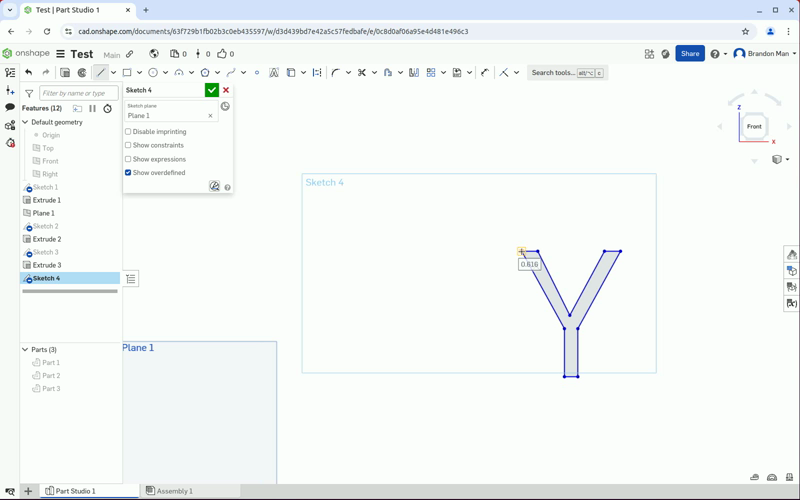
scroll(-6)
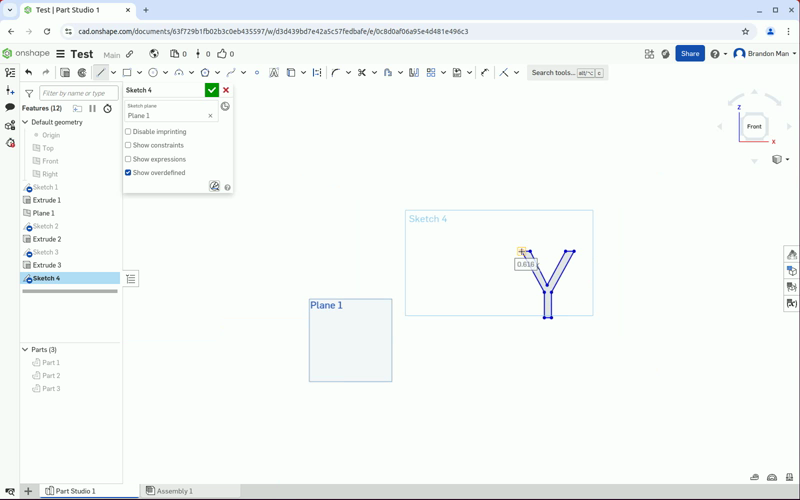
scroll(-6)
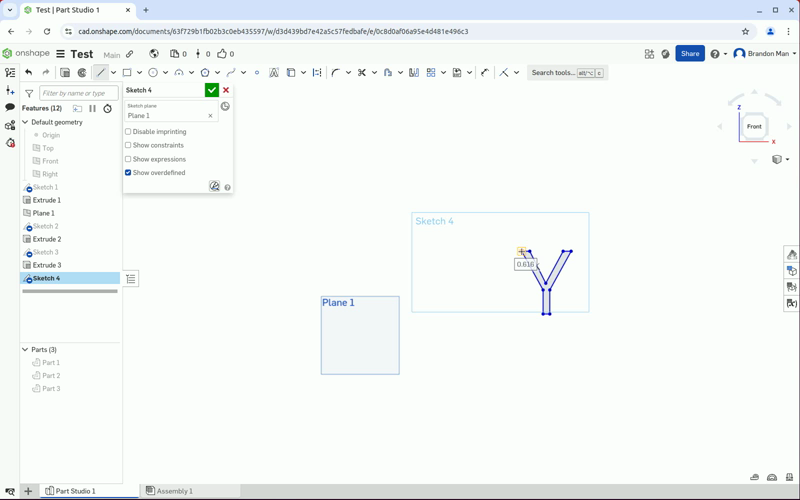
scroll(-6)
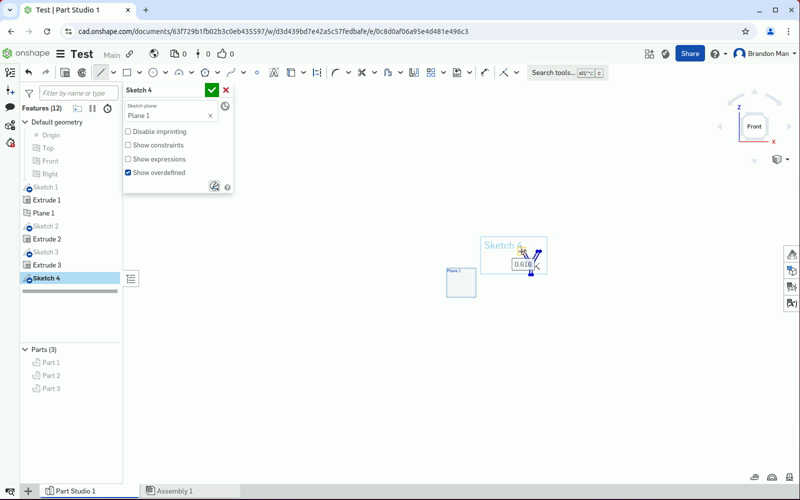
key(esc)
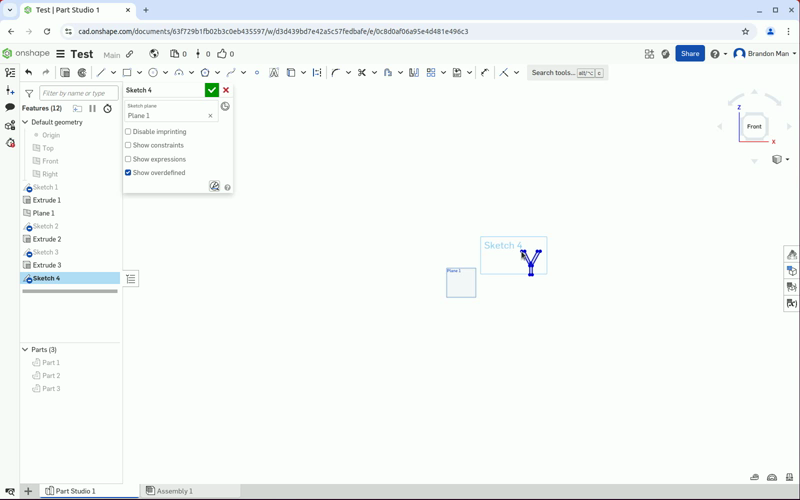
mouse_move(530, 264)
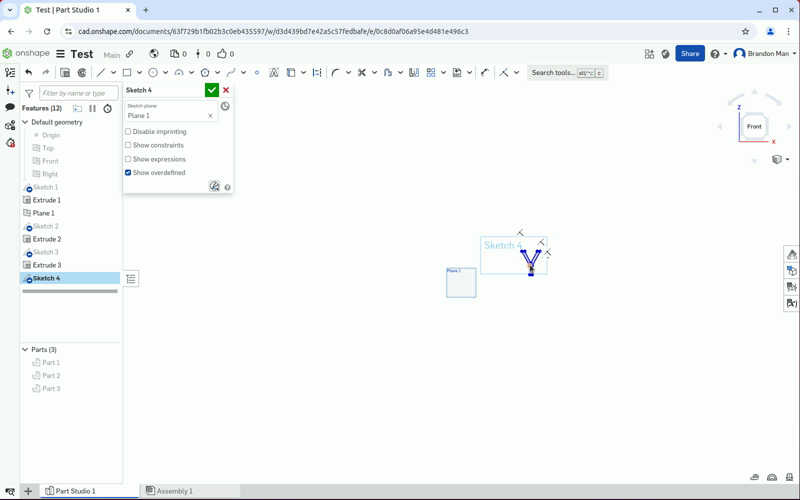
scroll(6)
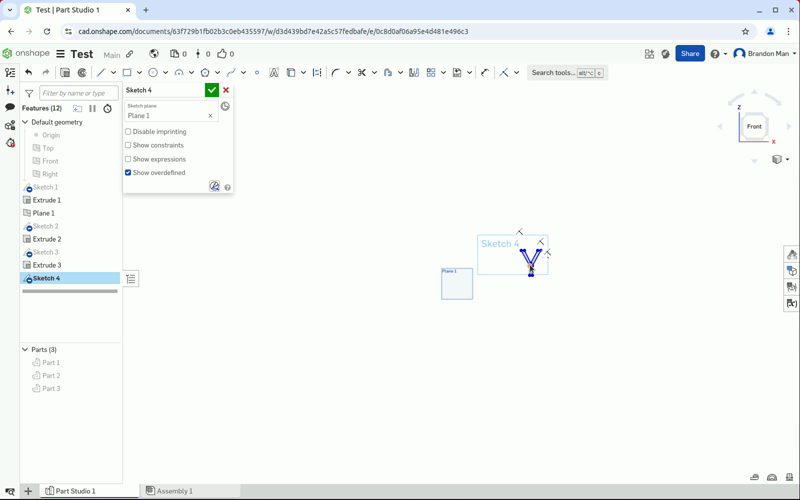
scroll(6)
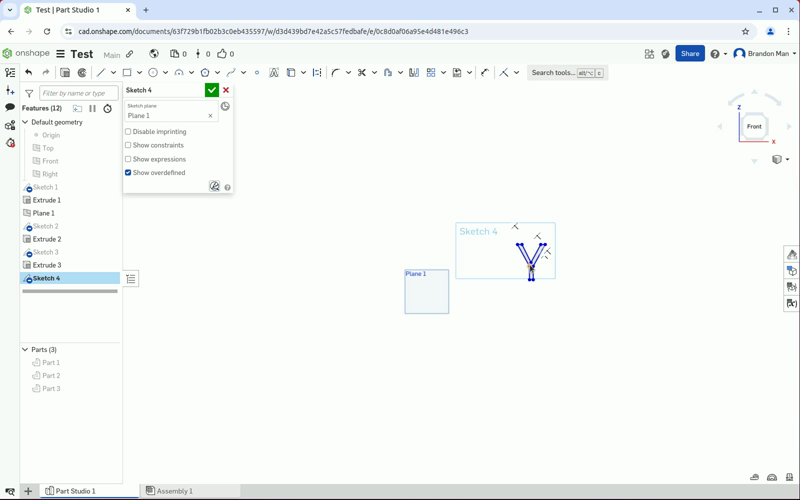
scroll(6)
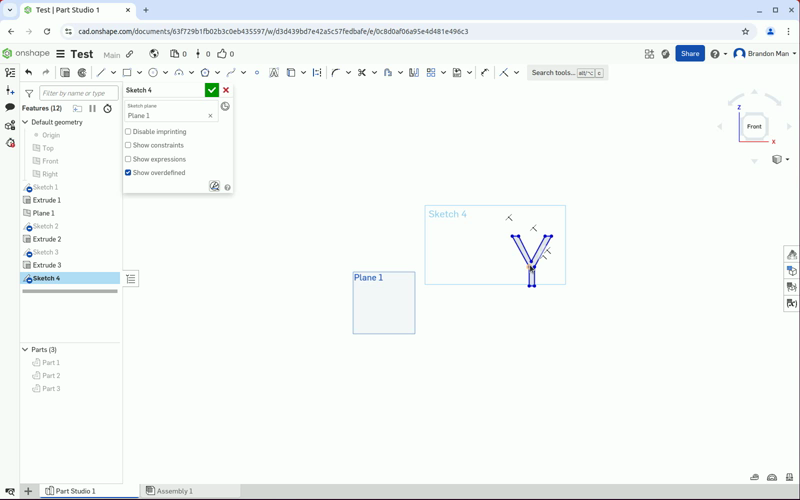
scroll(6)
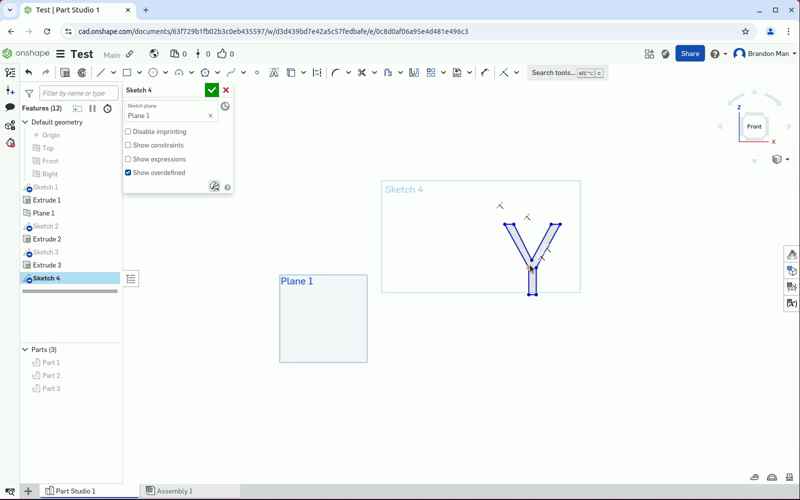
scroll(6)
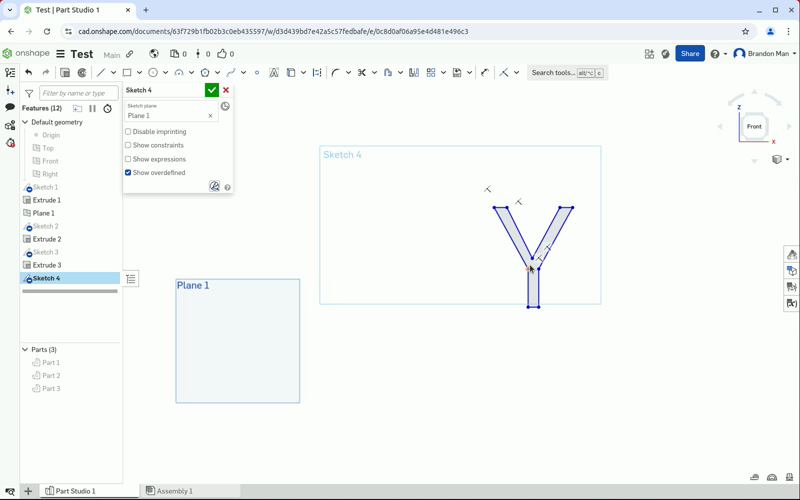
scroll(6)
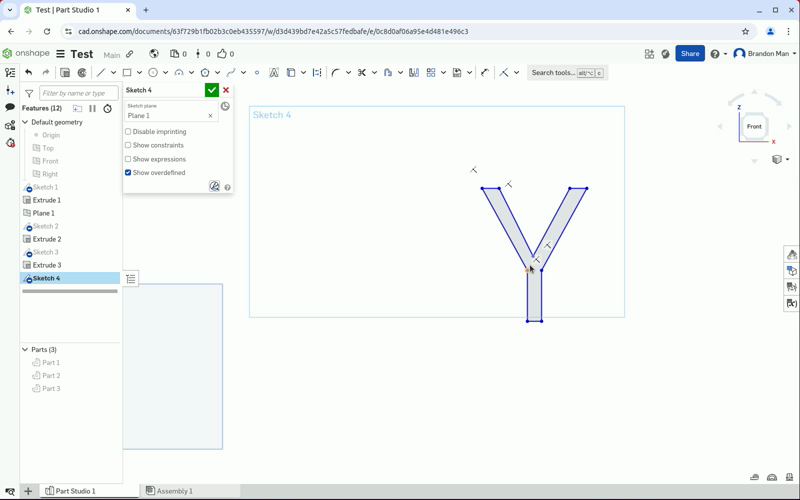
scroll(6)
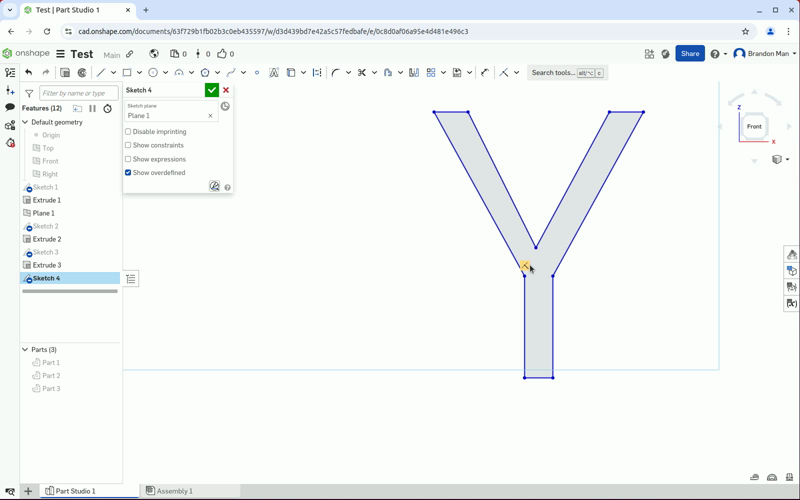
click(530, 264)
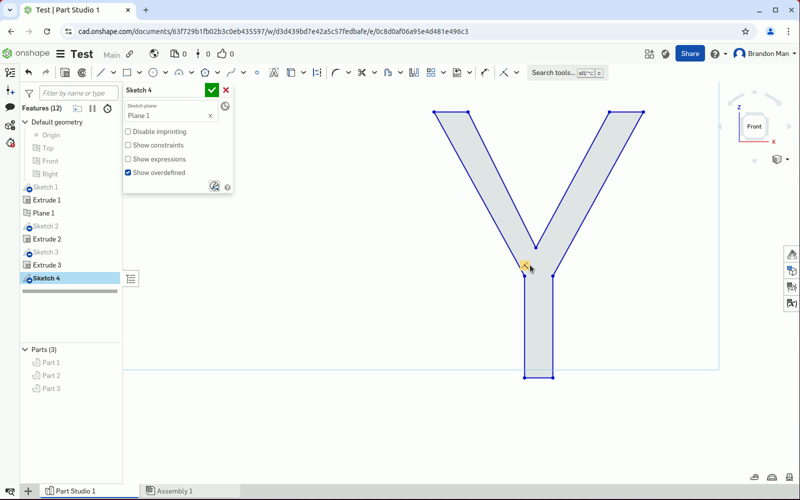
scroll(-6)
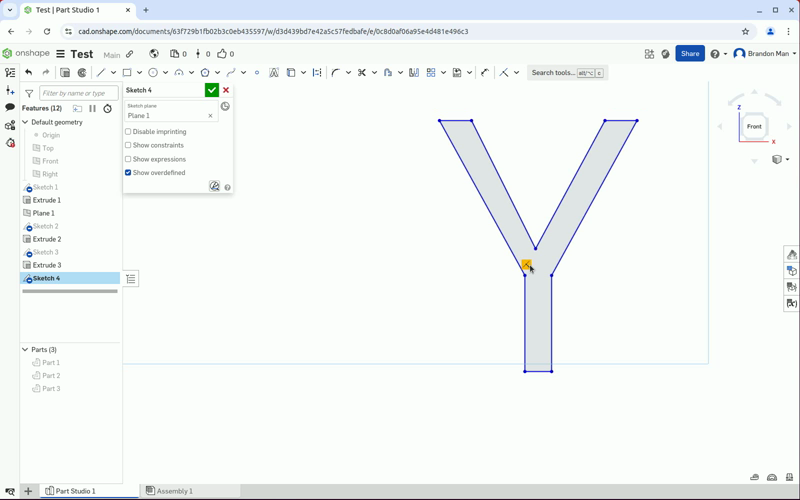
scroll(-6)
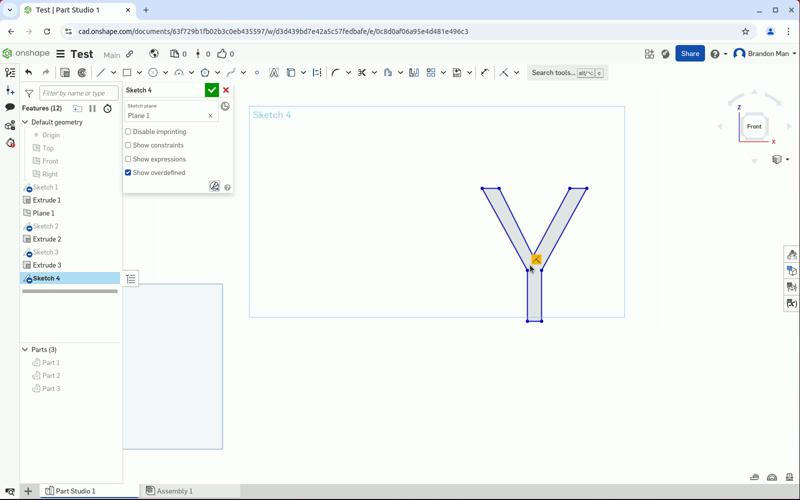
scroll(-6)
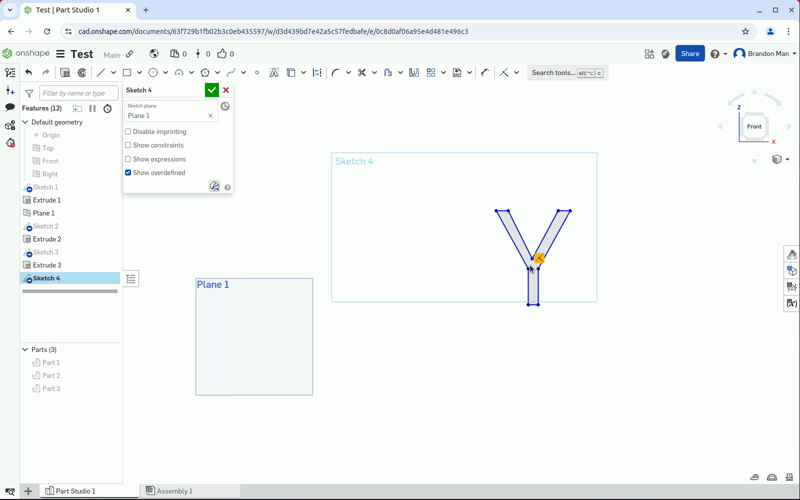
scroll(-6)
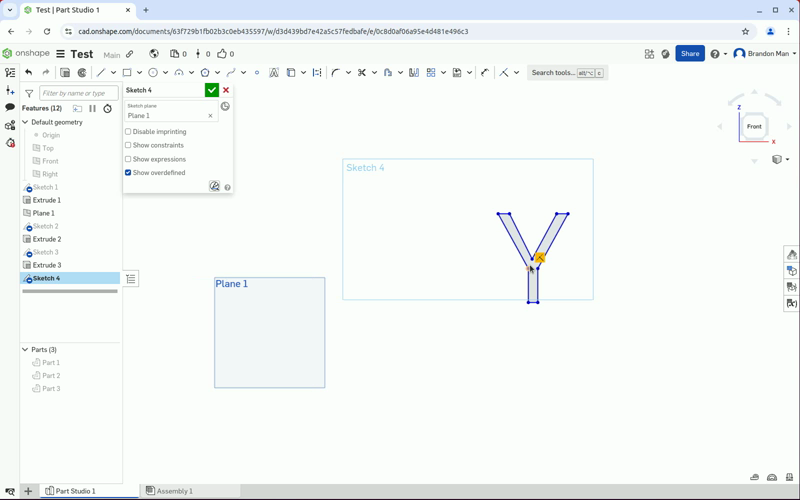
scroll(-6)
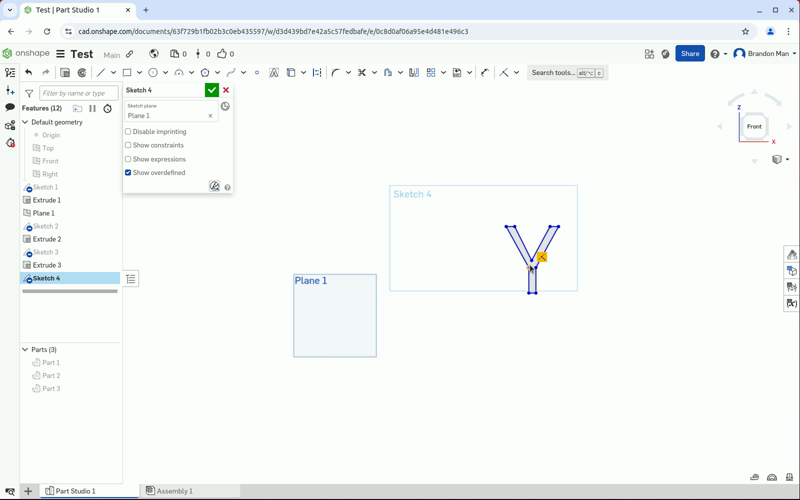
scroll(-6)
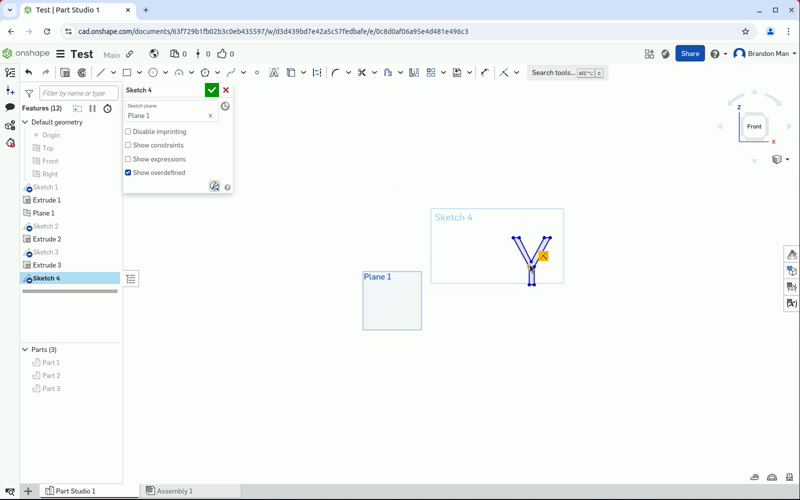
scroll(-6)
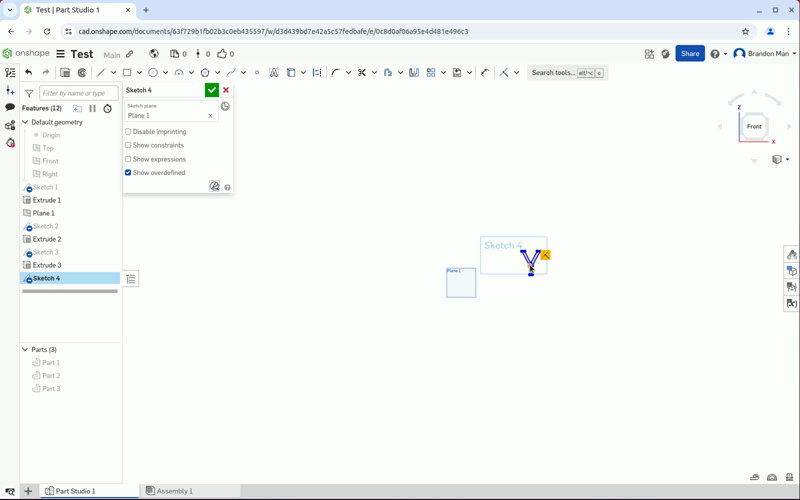
mouse_move(73, 352)
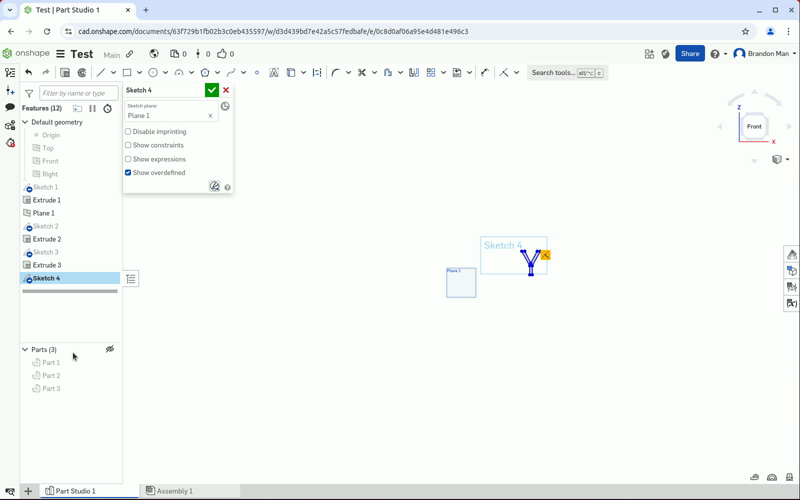
key(shift+y)
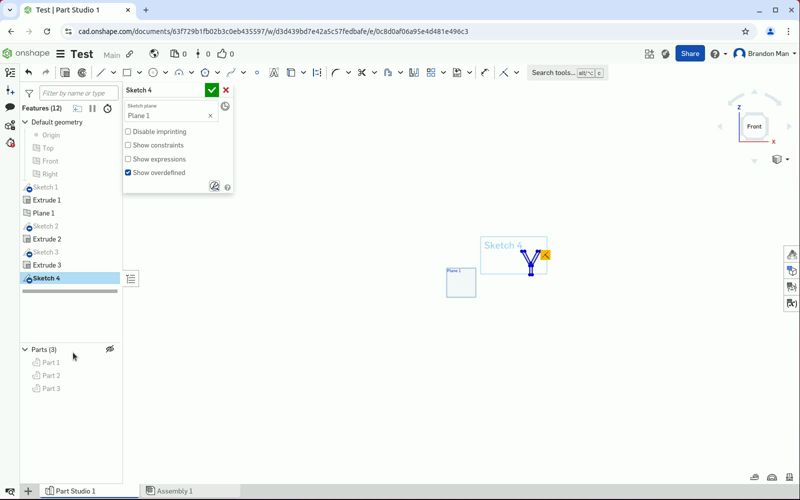
key(shift+e)
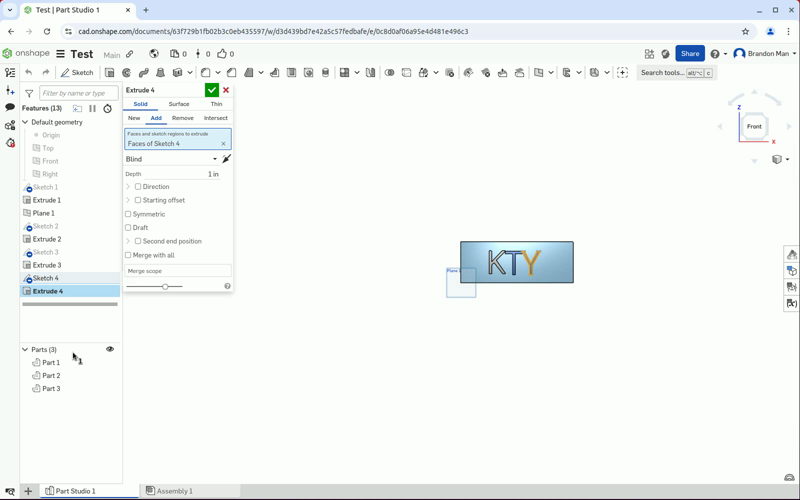
mouse_move(143, 106)
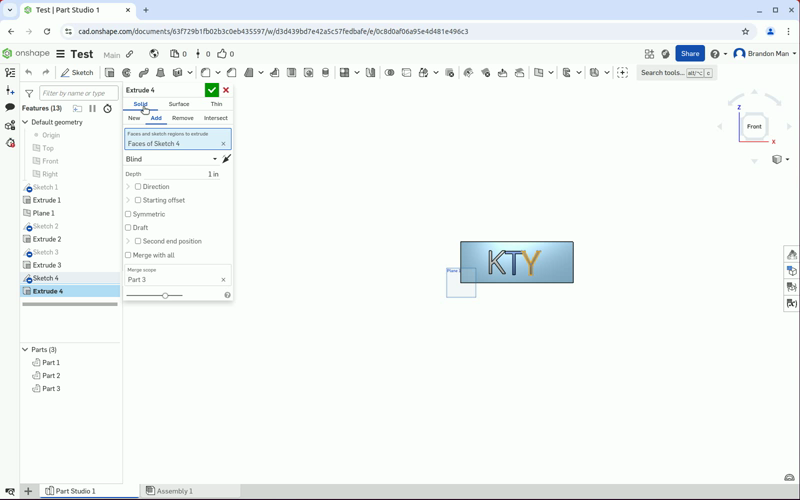
click(143, 106)
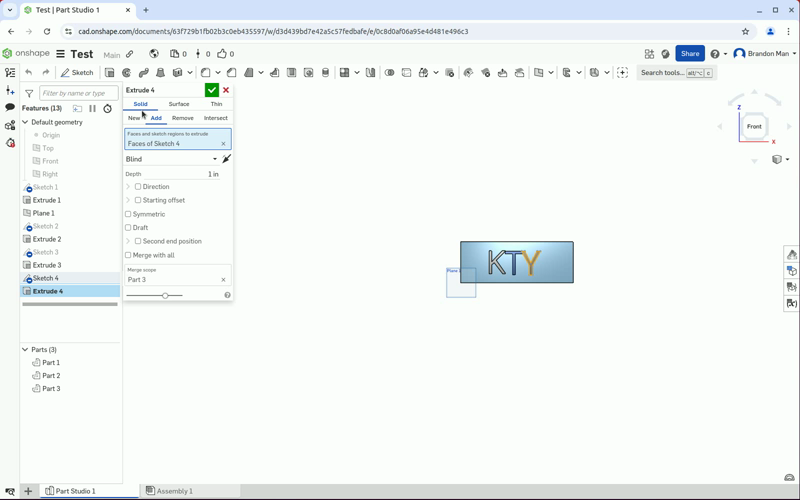
mouse_move(137, 120)
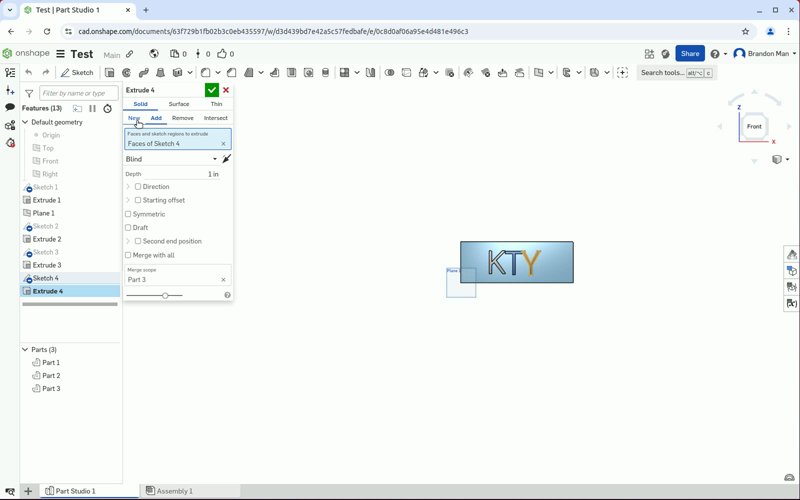
click(137, 120)
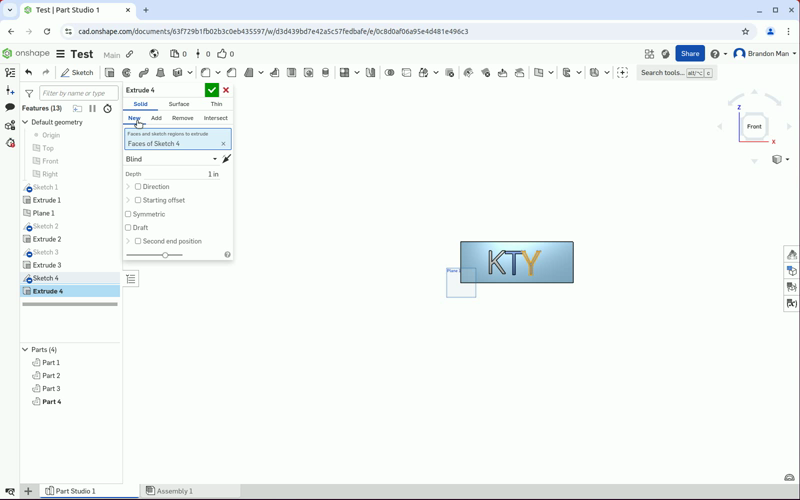
key(tab, 4)
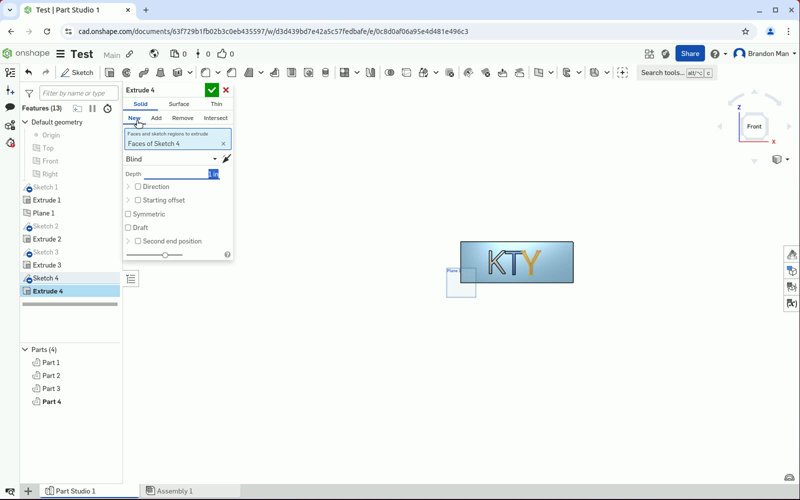
text(1.204)
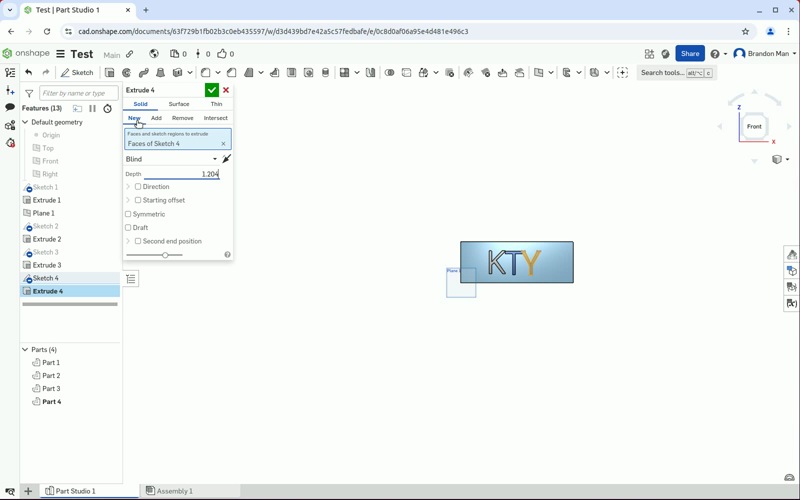
key(enter)
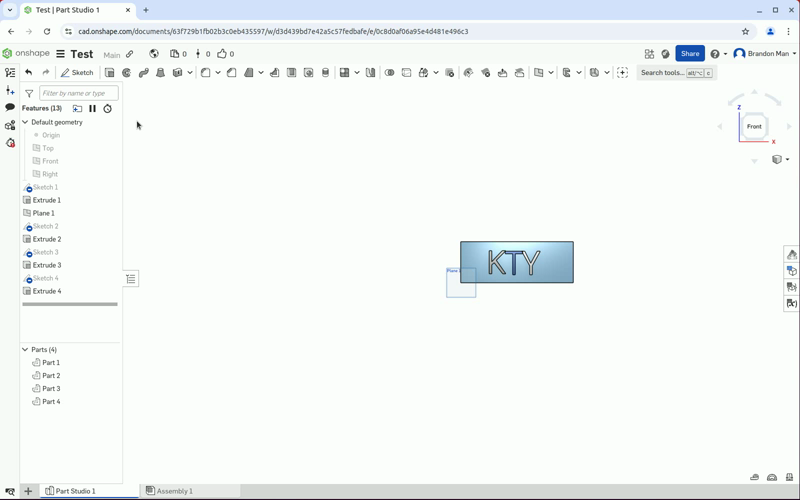
key(shift+h)
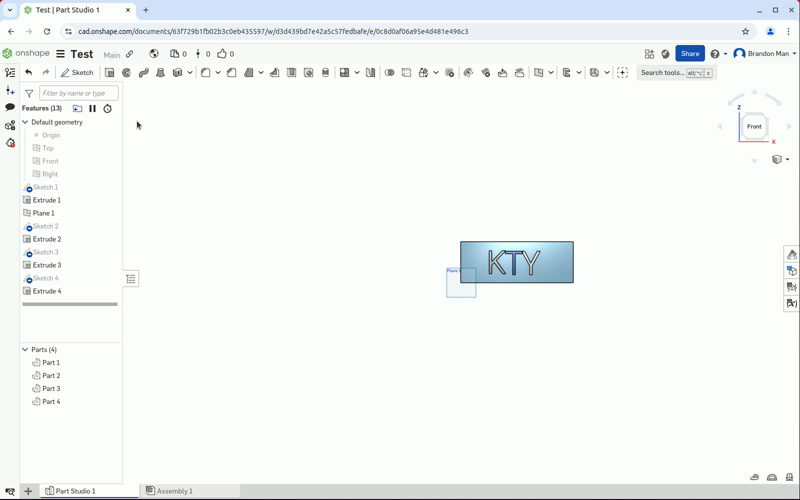
key(shift+h)
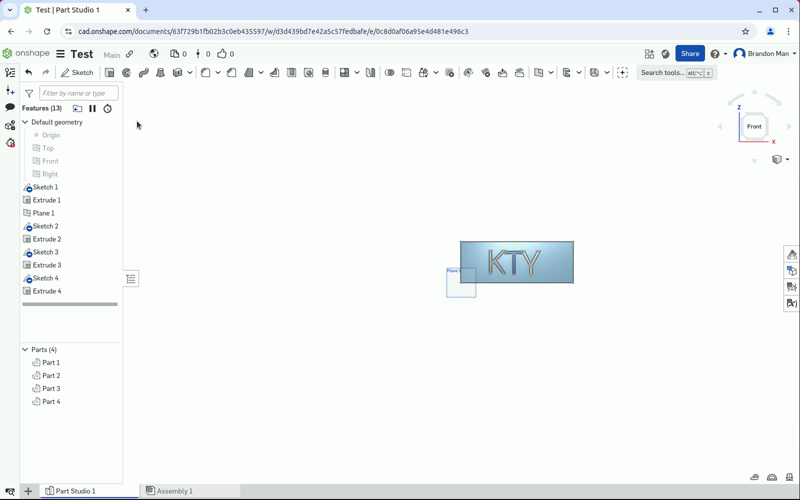
key(shift+7)
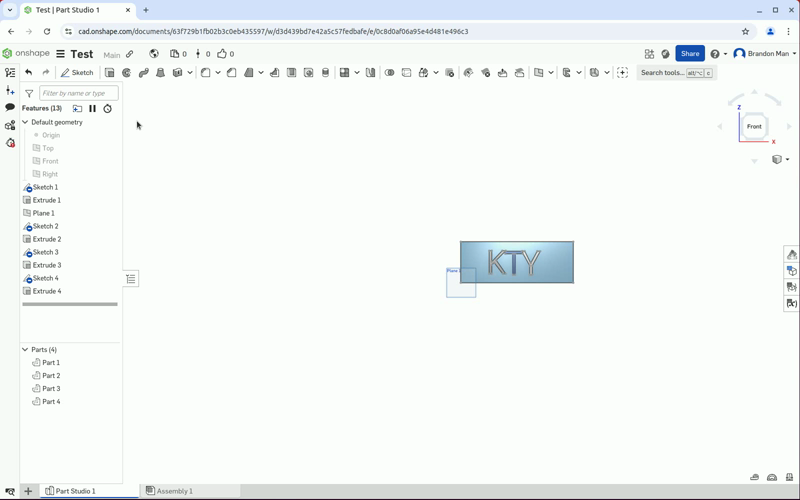
key(left, 2)
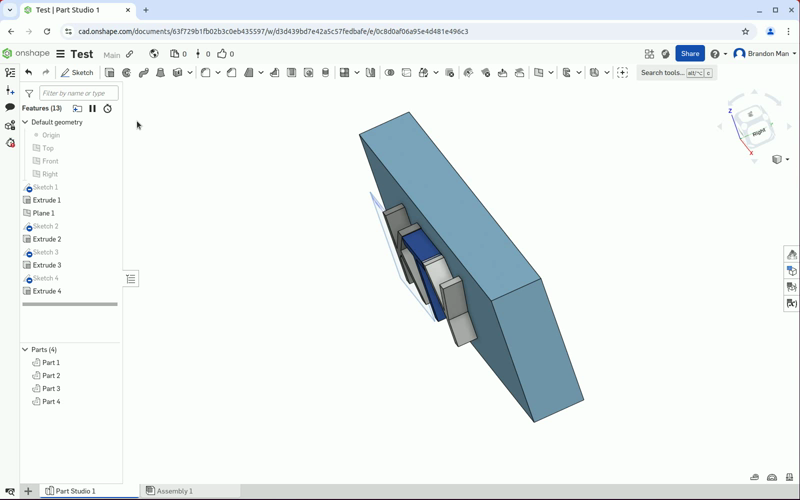
key(down, 2)
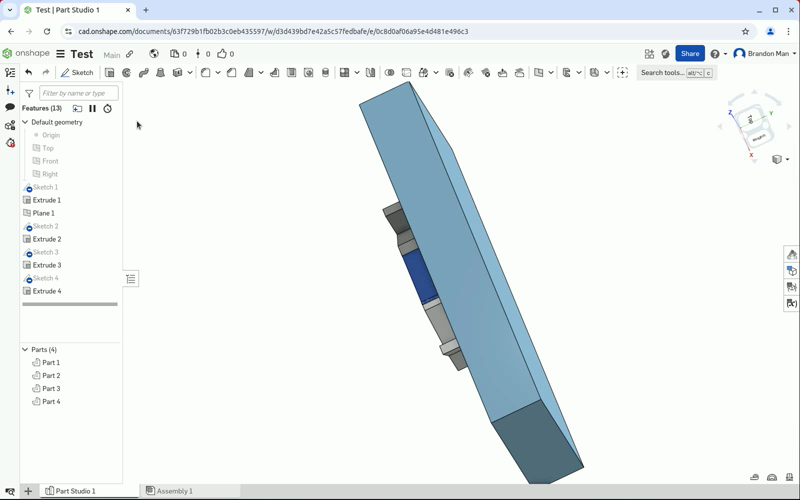
key(up, 2)
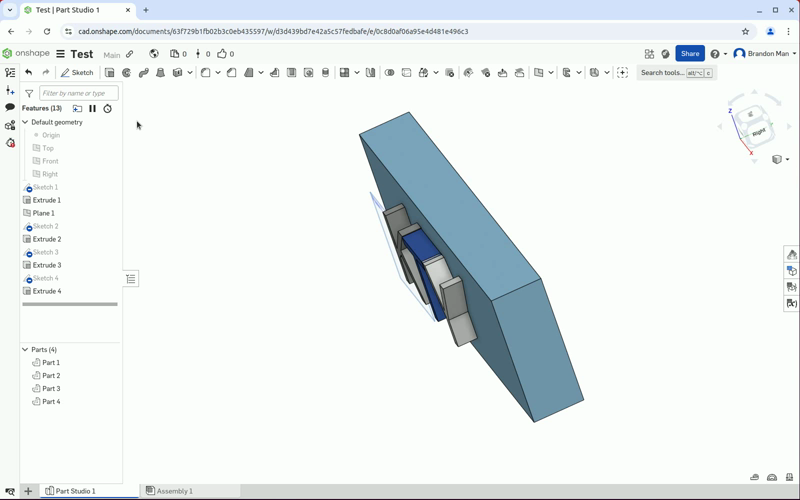
key(right, 2)
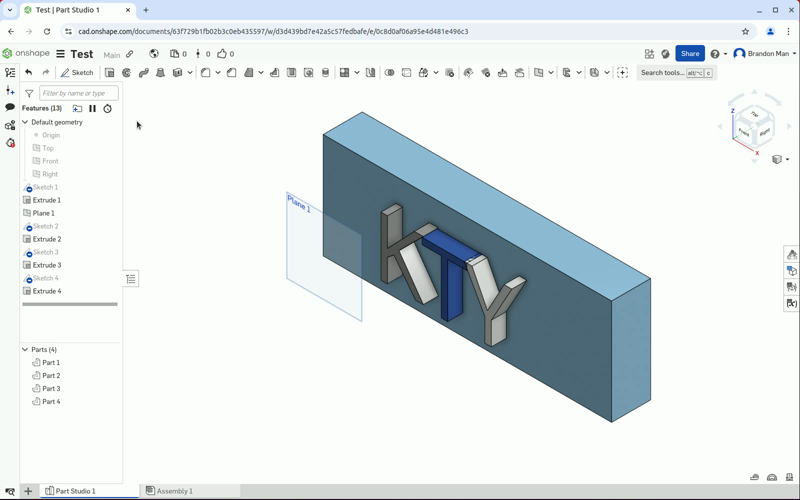
mouse_move(73, 189)
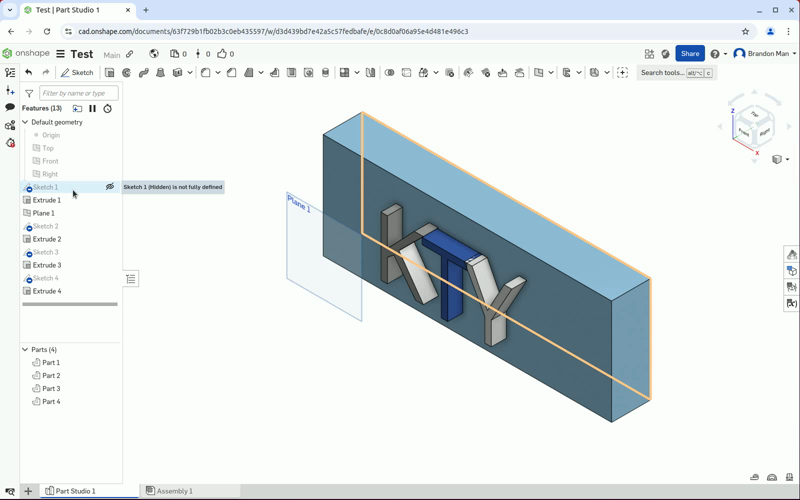
click(73, 189)